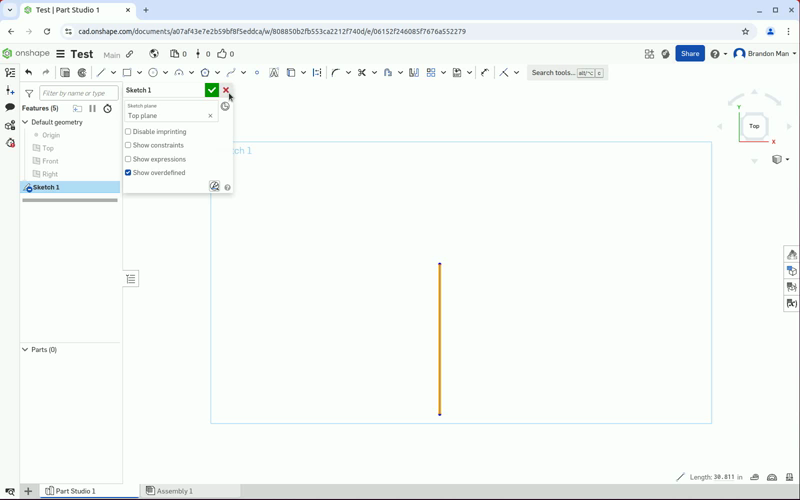
key(shift+h)
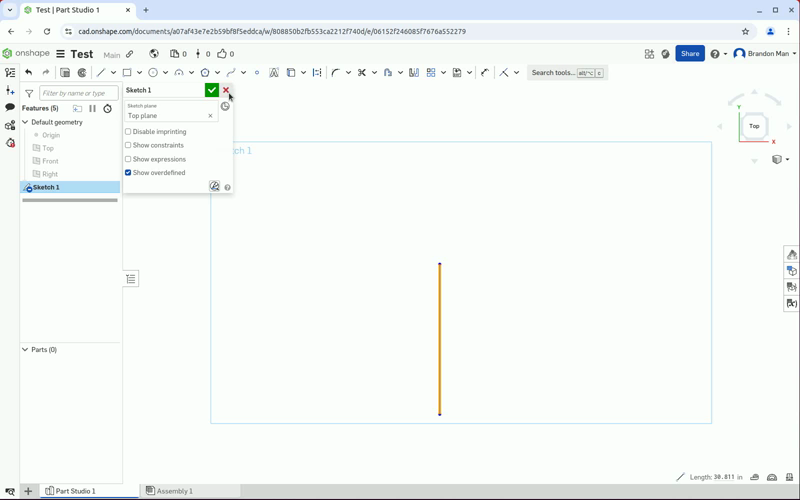
key(shift+s)
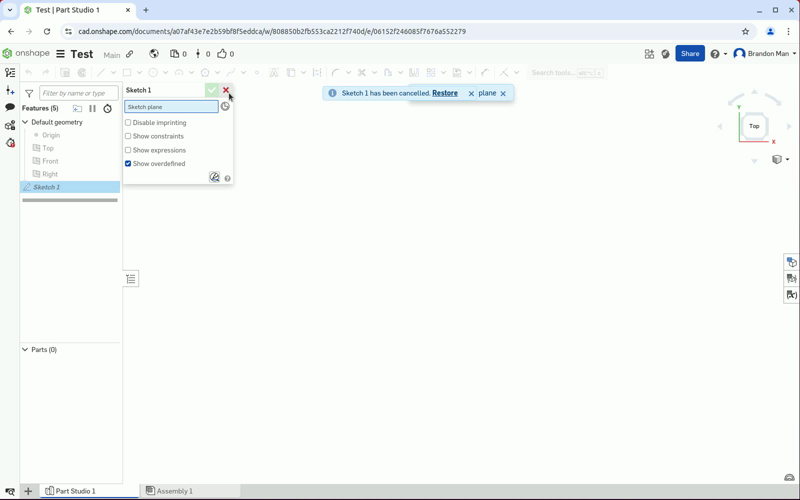
mouse_move(73, 150)
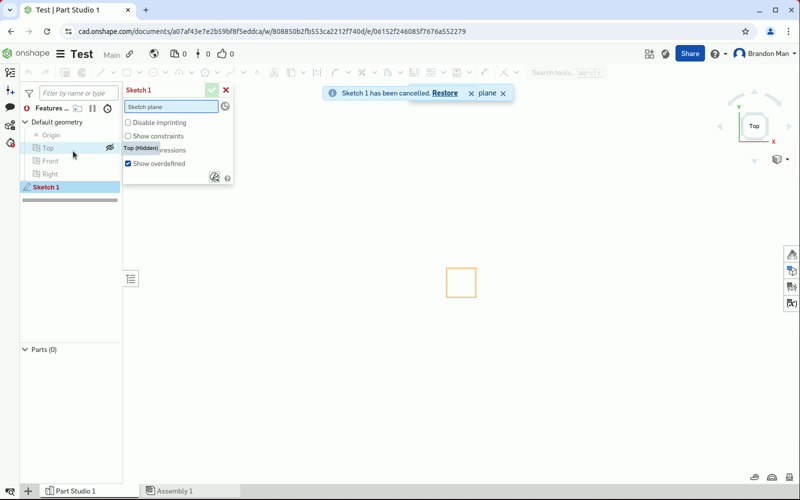
click(73, 150)
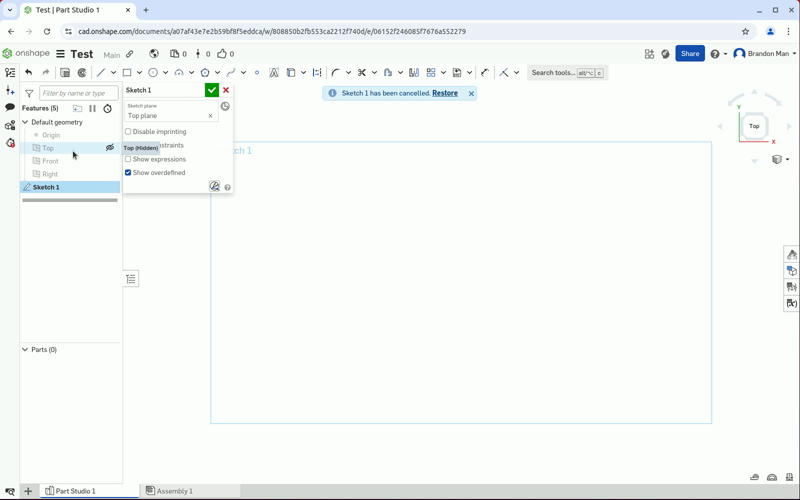
mouse_move(73, 352)
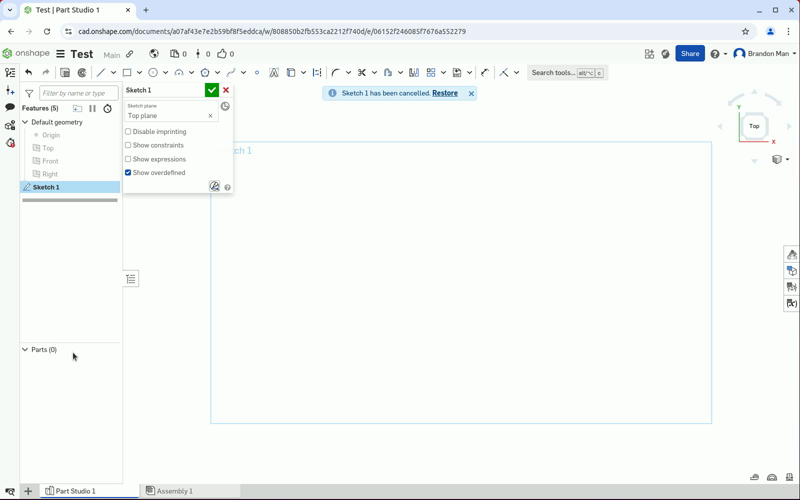
key(y)
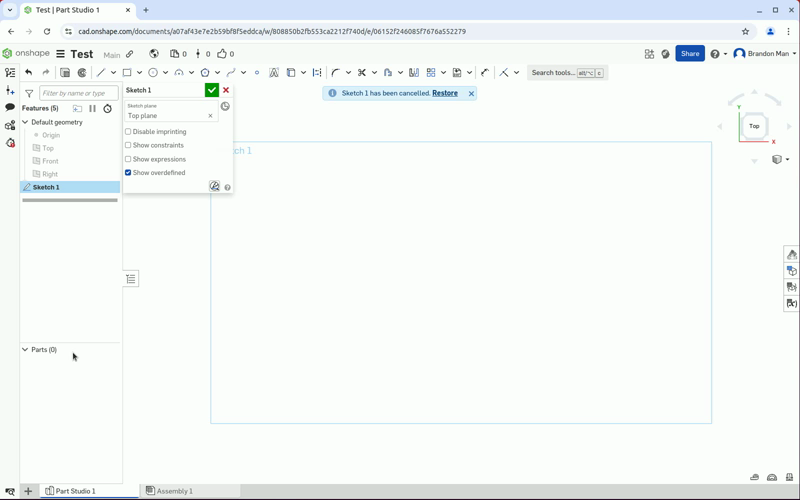
key(l)
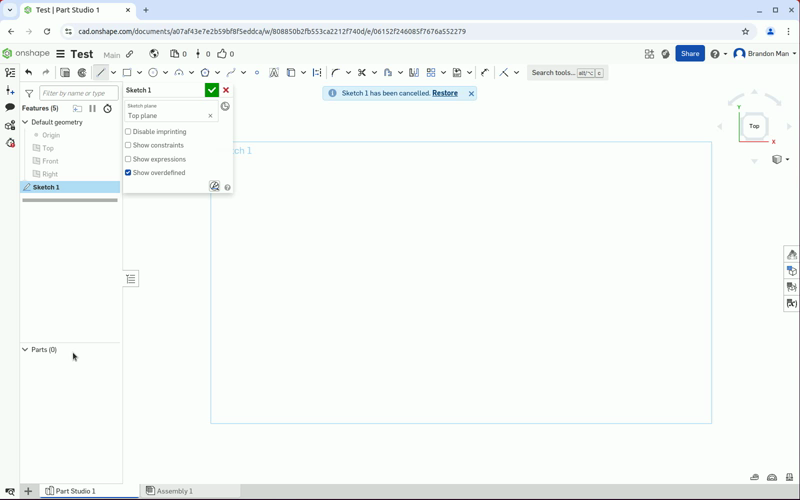
key_down(shift)
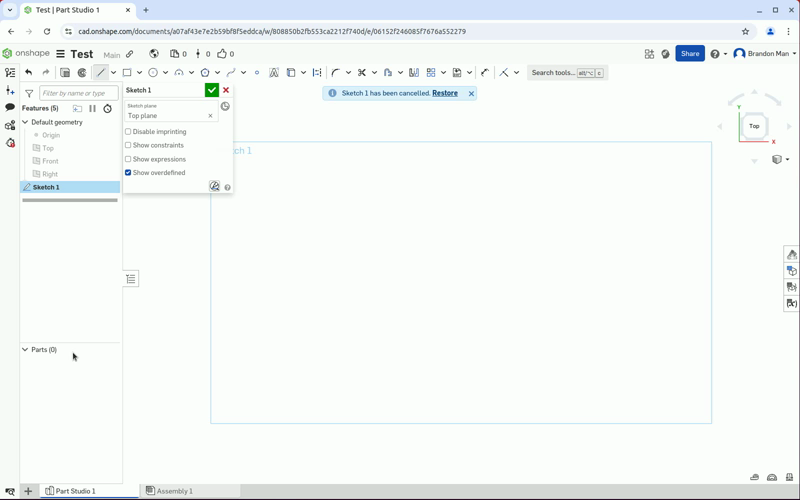
mouse_move(404, 349)
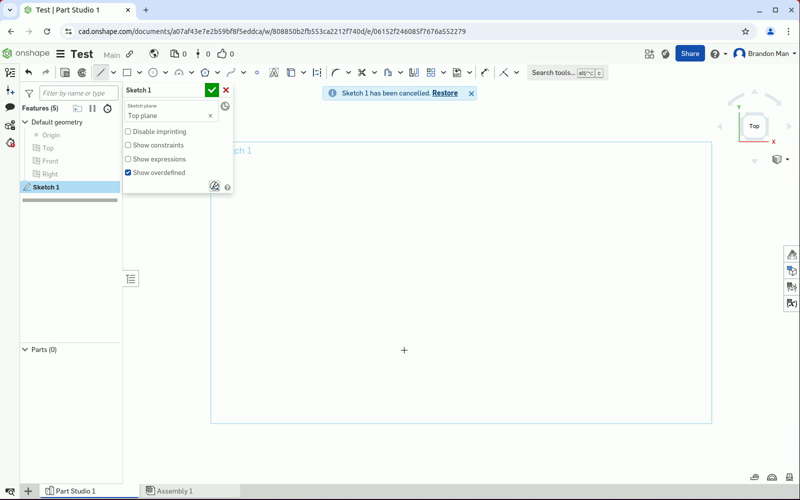
click(404, 349)
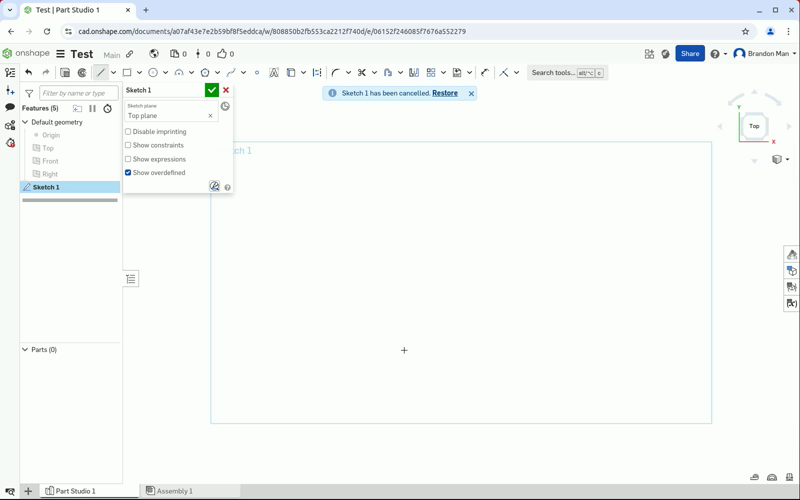
key_up(shift)
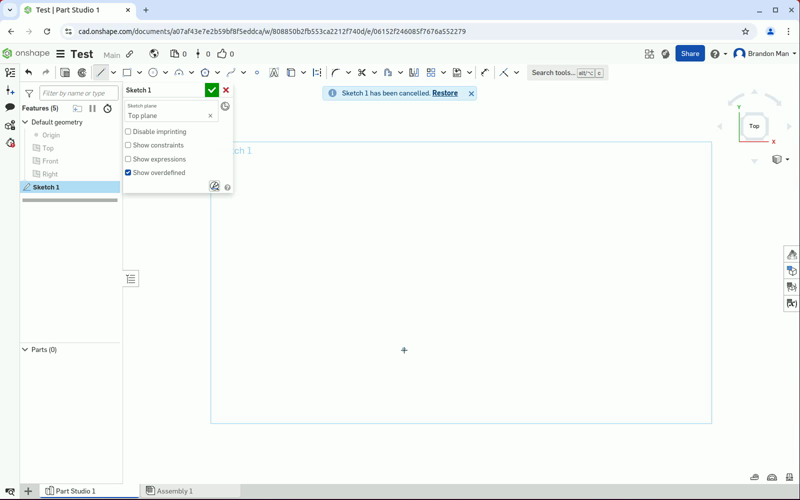
key_down(shift)
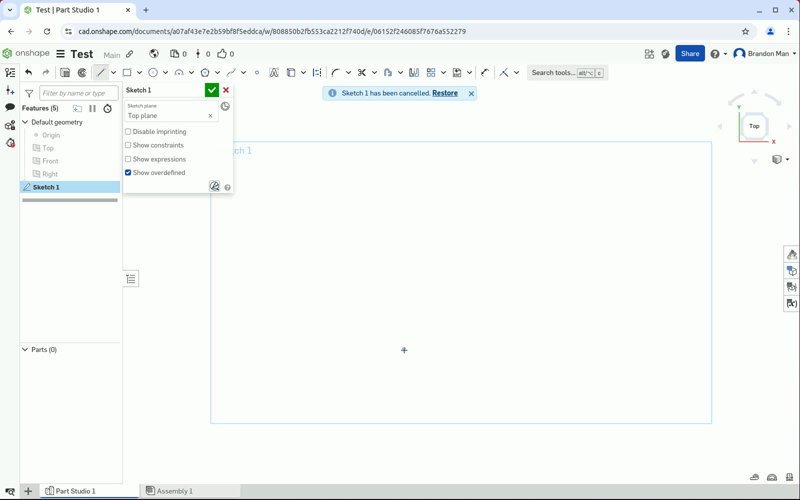
mouse_move(434, 349)
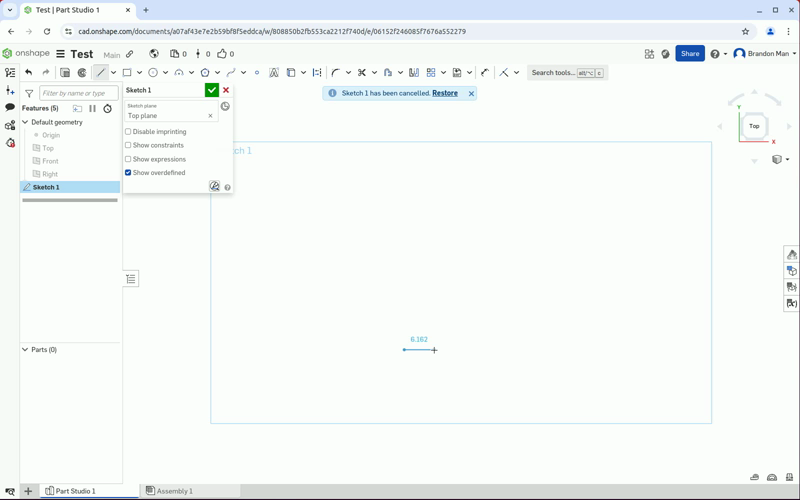
mouse_move(460, 349)
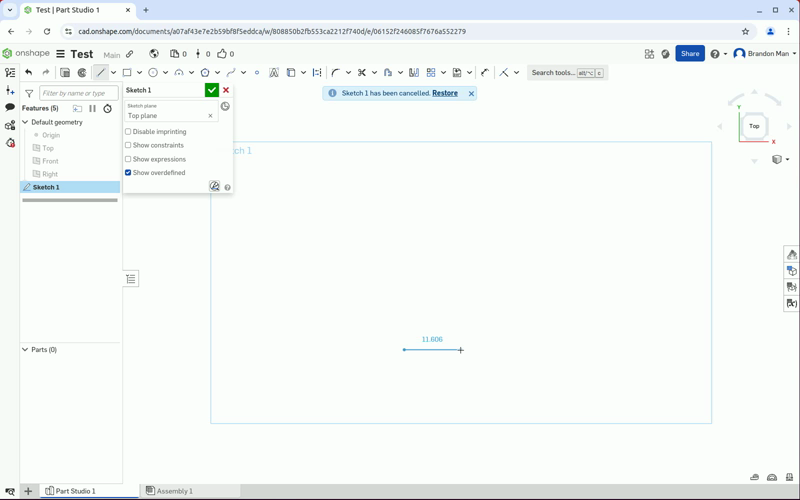
click(460, 349)
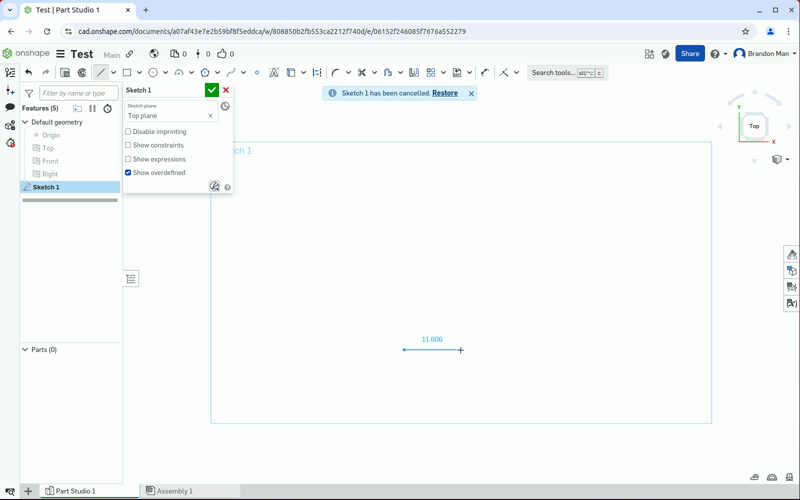
key_up(shift)
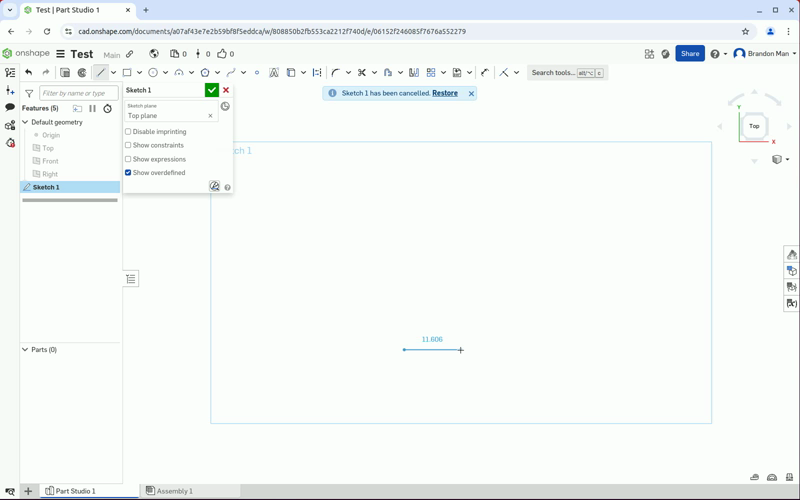
key_down(shift)
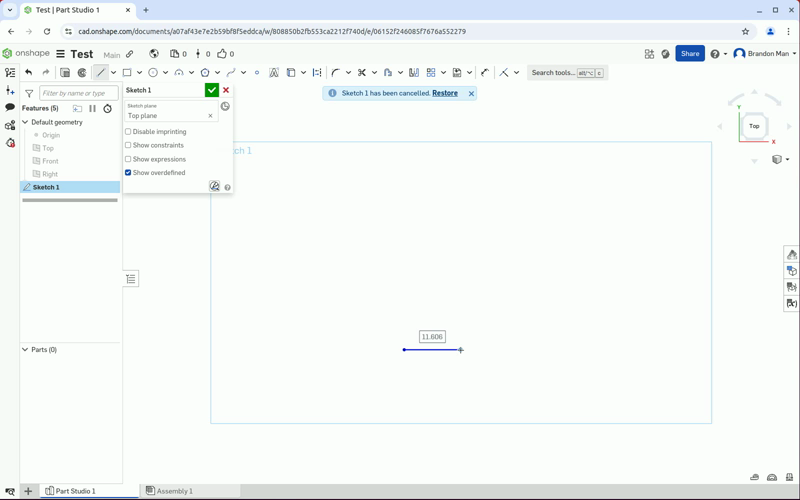
mouse_move(460, 170)
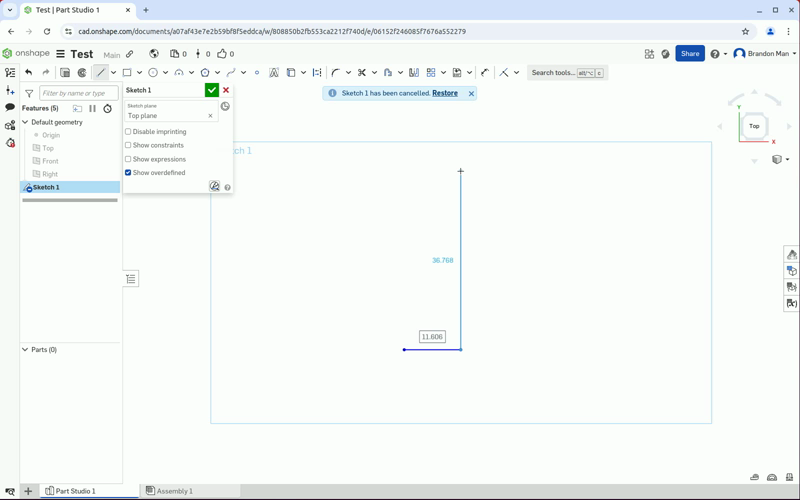
click(460, 170)
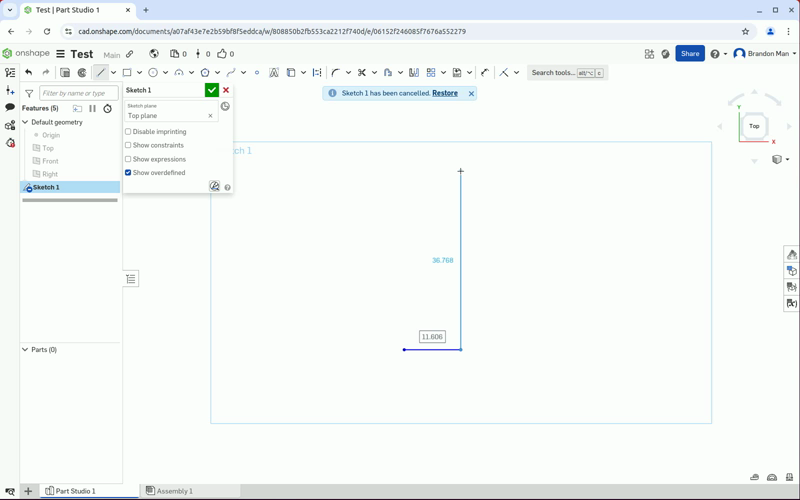
key_up(shift)
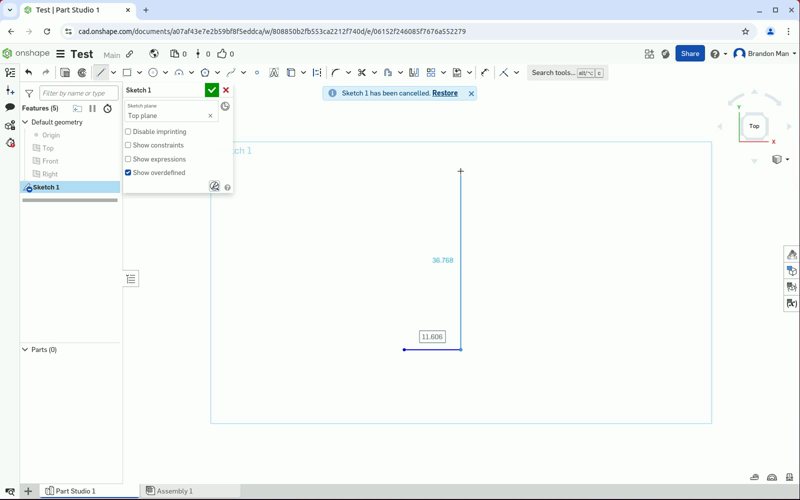
key_down(shift)
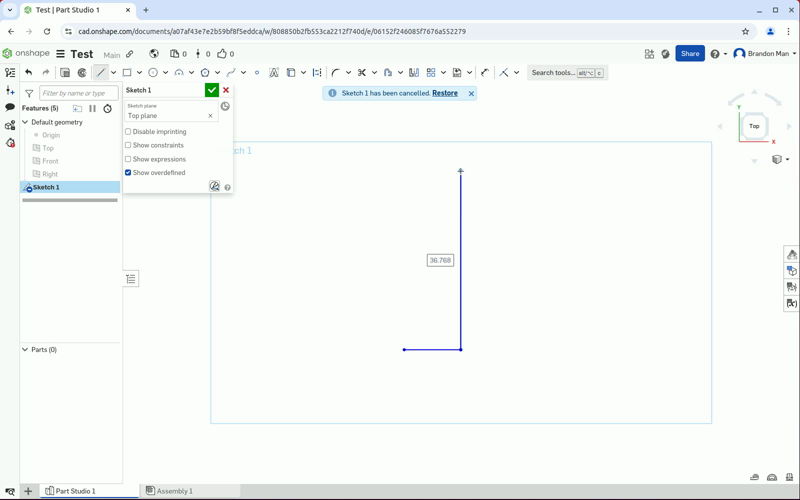
mouse_move(490, 170)
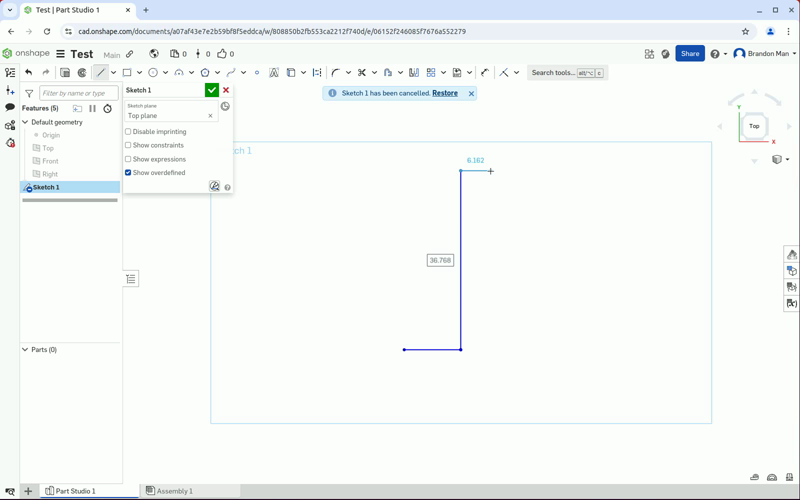
mouse_move(404, 170)
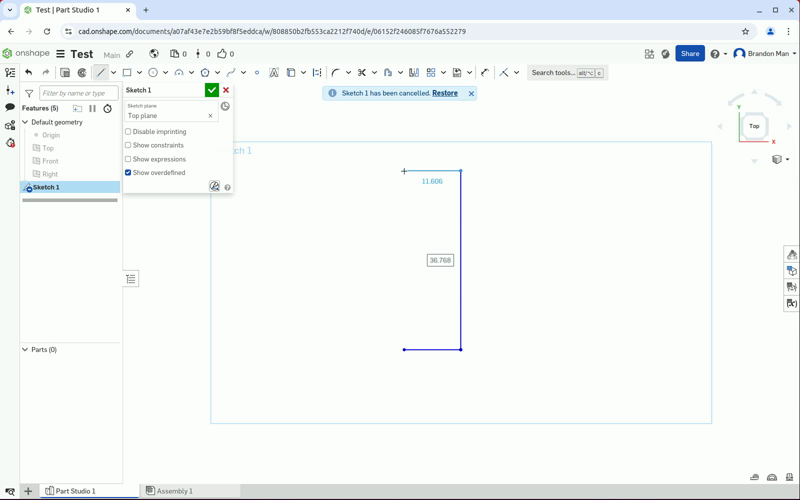
click(404, 170)
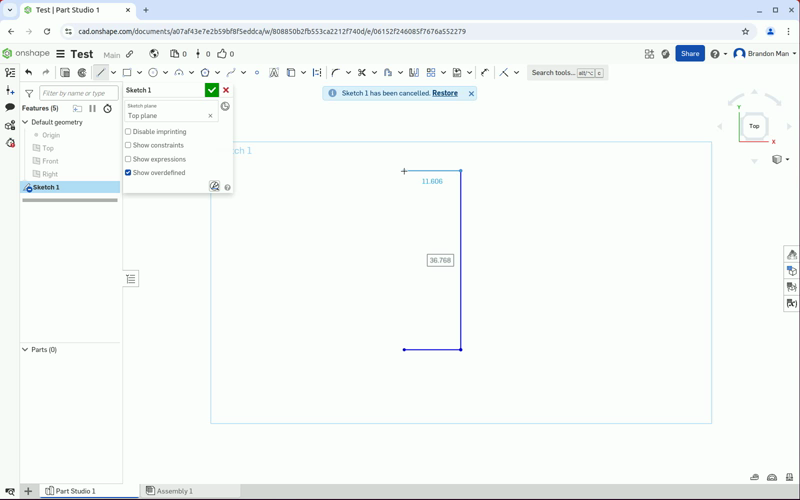
key_up(shift)
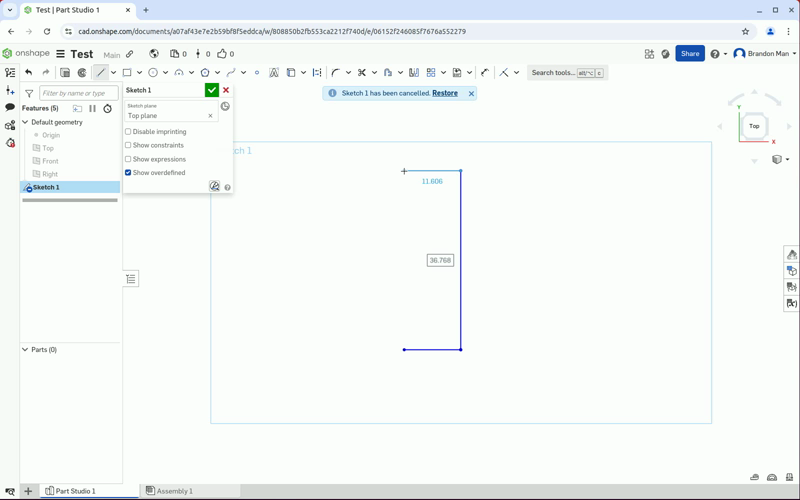
key_down(shift)
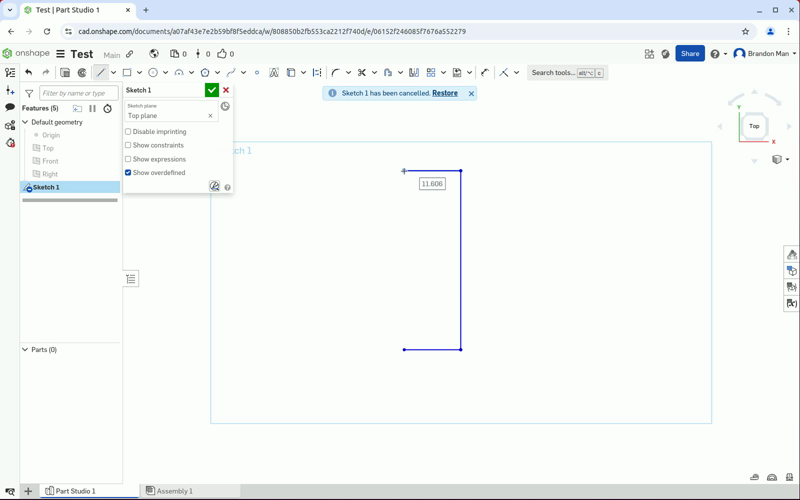
mouse_move(404, 349)
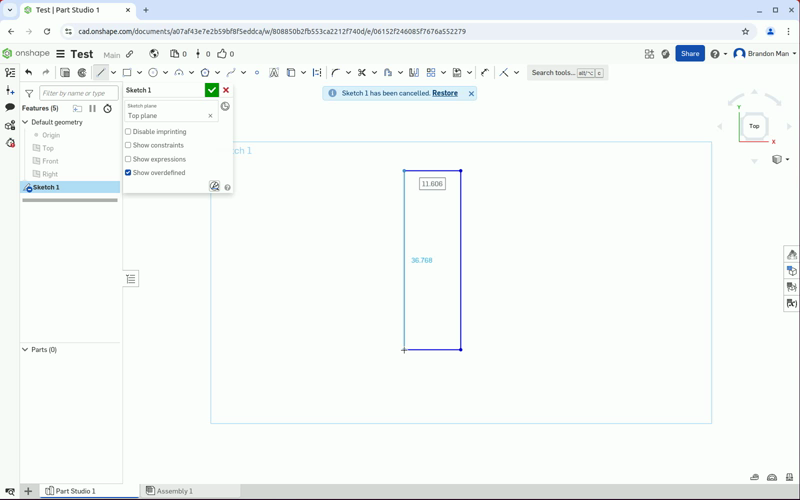
key_up(shift)
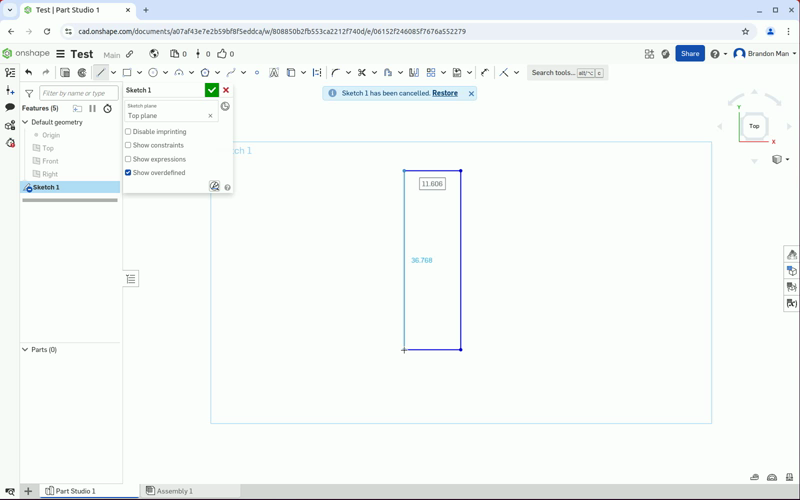
click(404, 349)
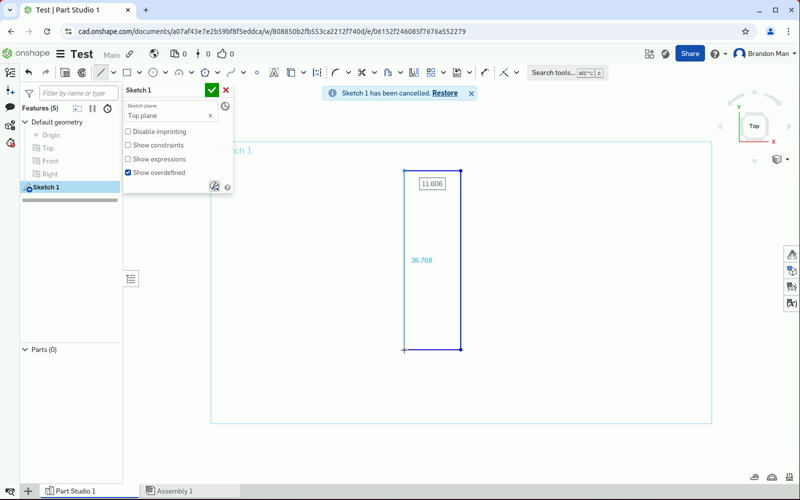
key(esc)
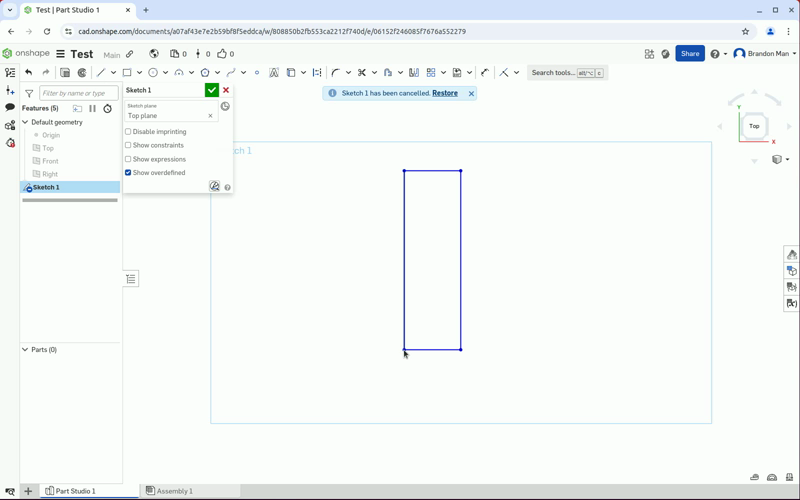
mouse_move(441, 222)
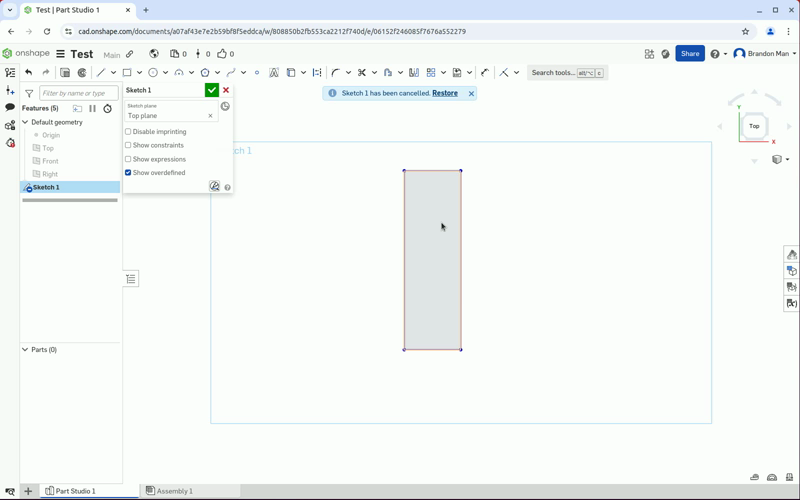
click(441, 222)
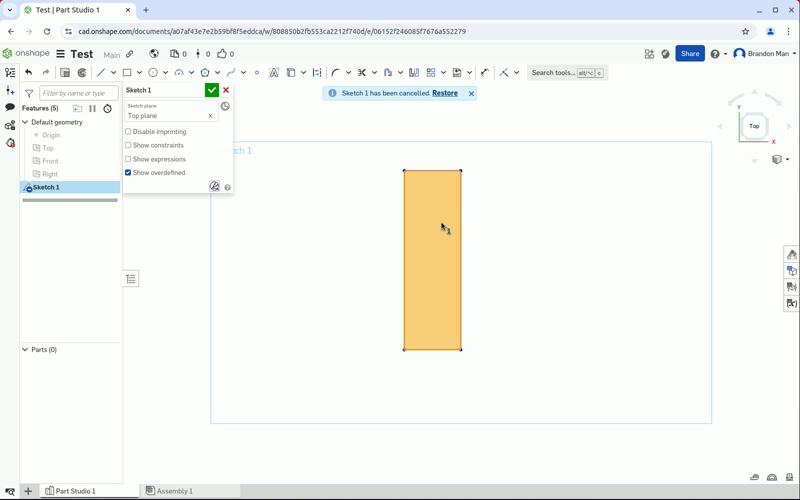
mouse_move(73, 352)
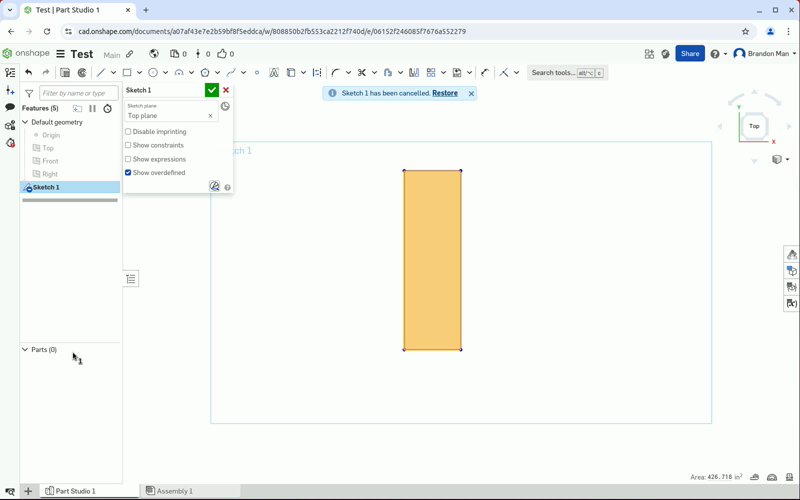
key(shift+y)
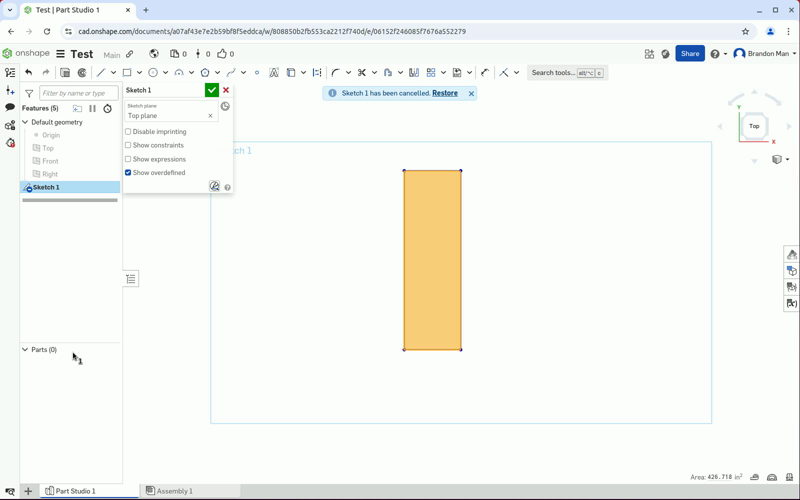
key(shift+e)
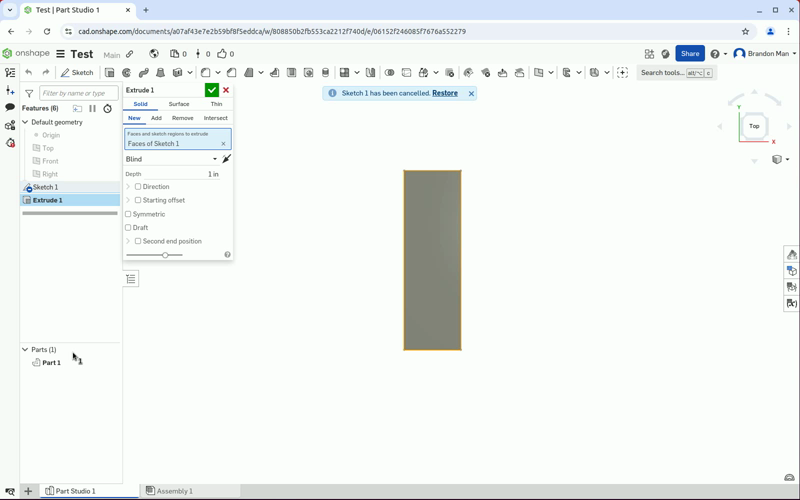
mouse_move(143, 106)
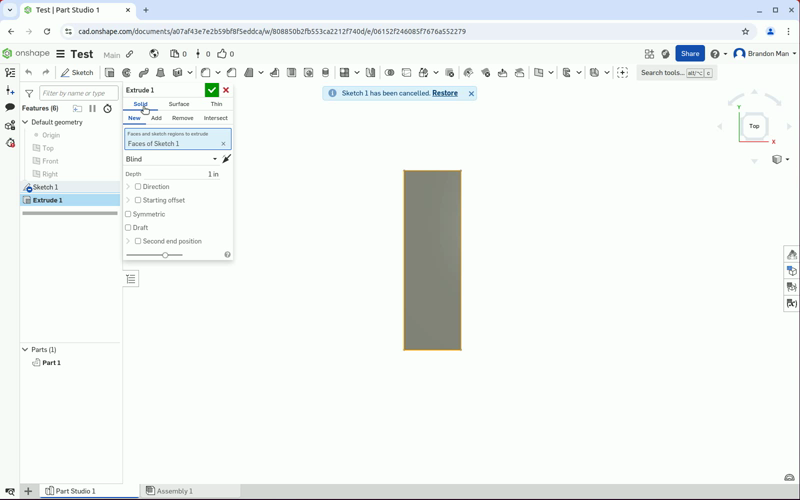
click(143, 106)
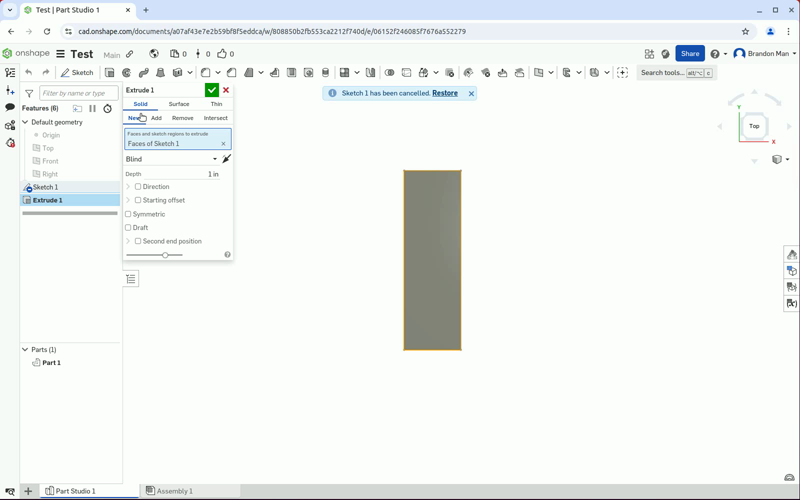
mouse_move(137, 120)
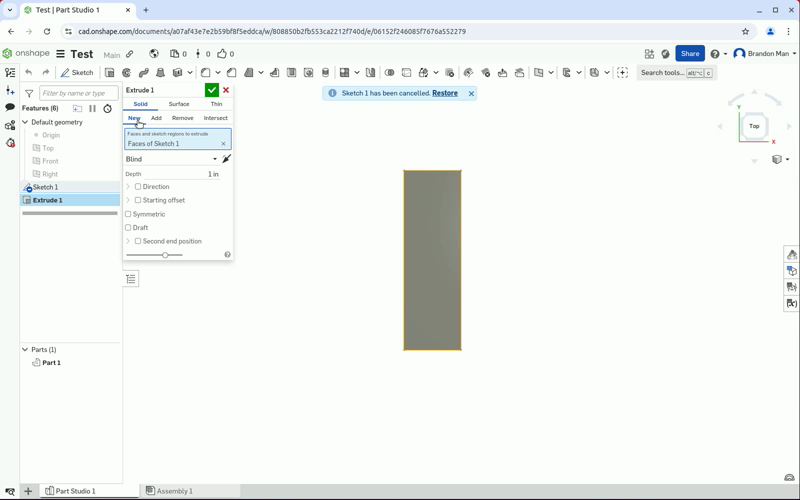
click(137, 120)
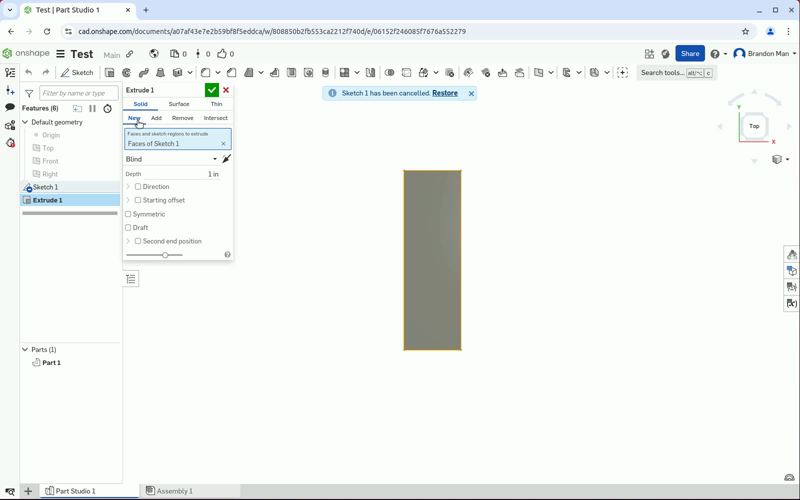
key(tab, 4)
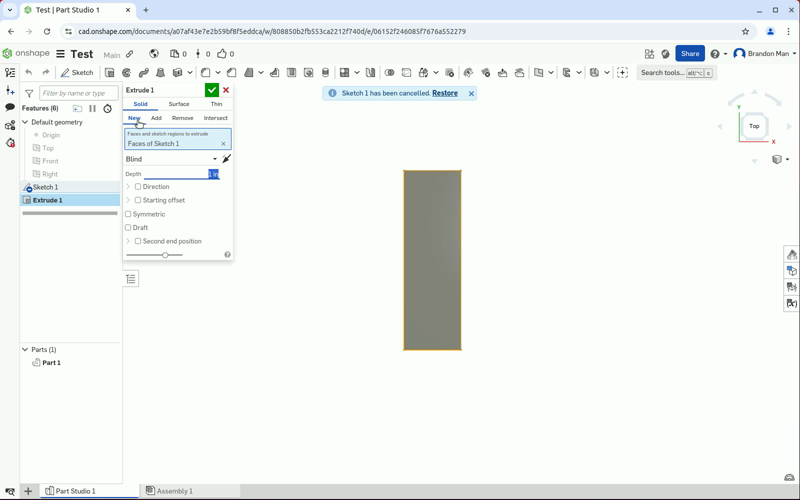
text(1.444)
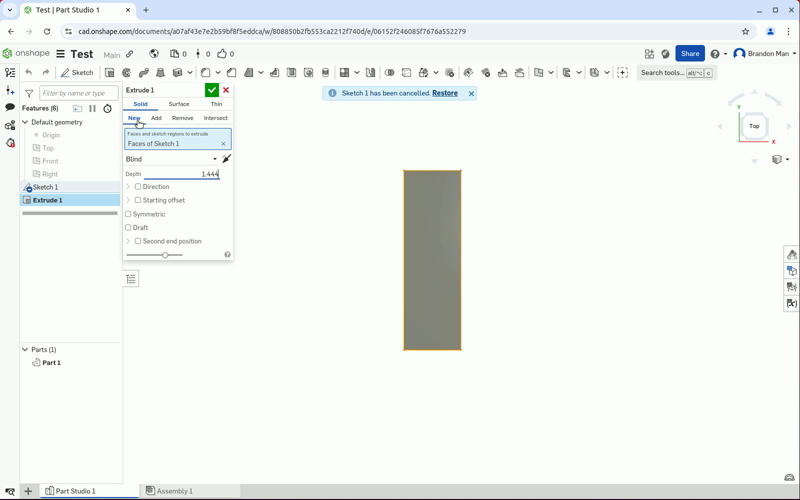
key(enter)
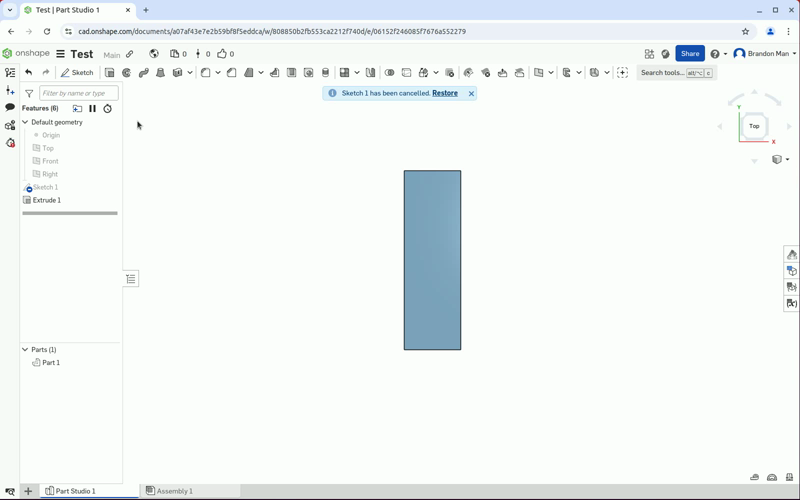
key(shift+h)
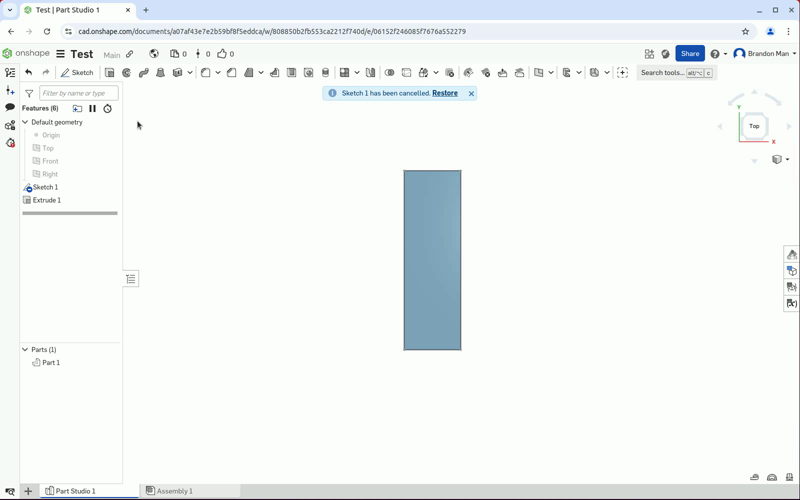
key(shift+h)
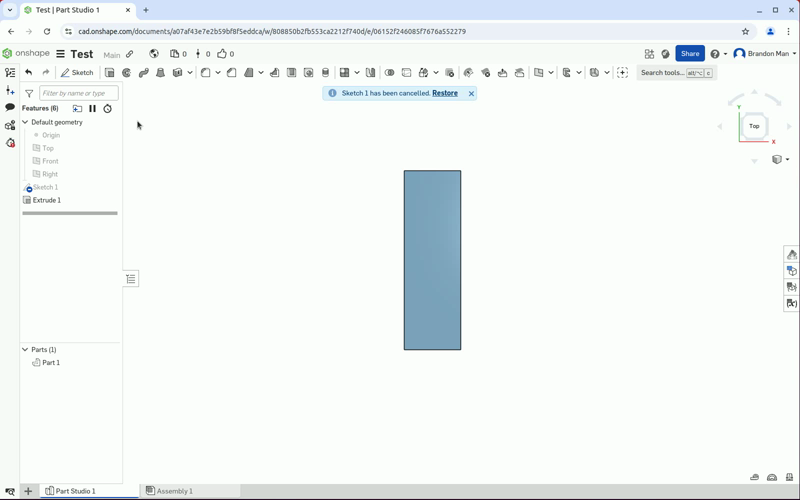
mouse_move(73, 189)
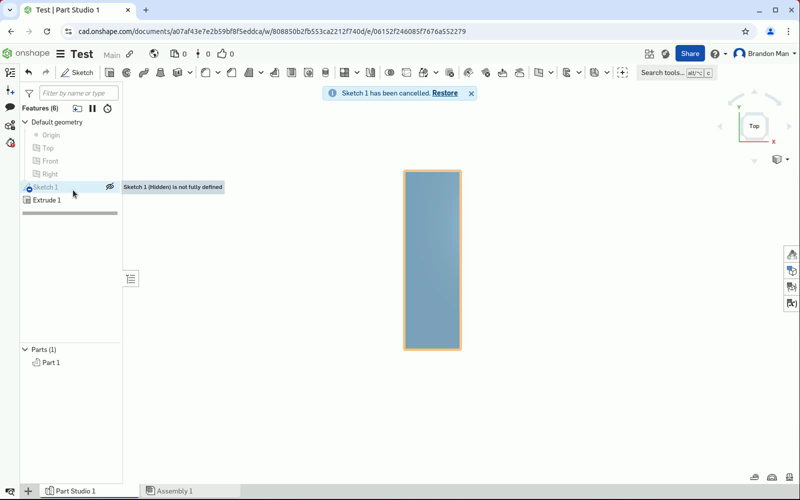
click(73, 189)
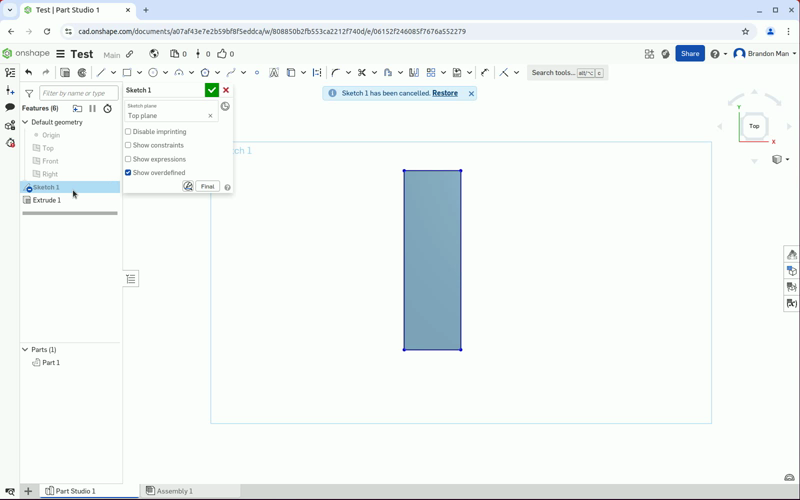
mouse_move(229, 92)
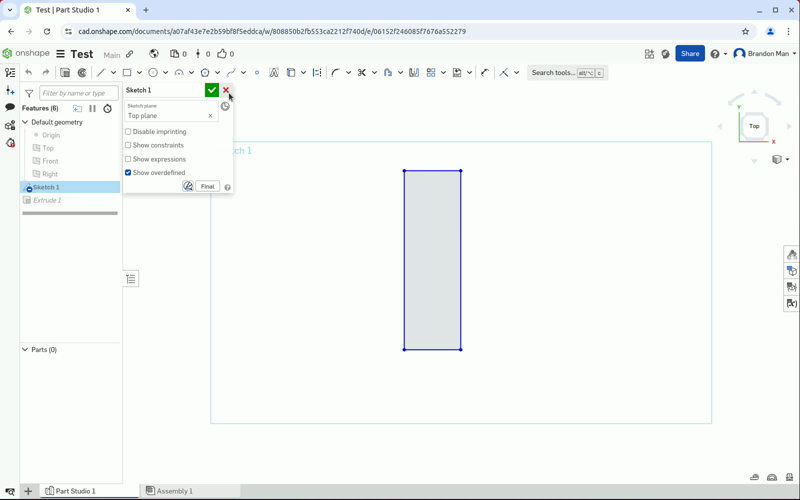
click(229, 92)
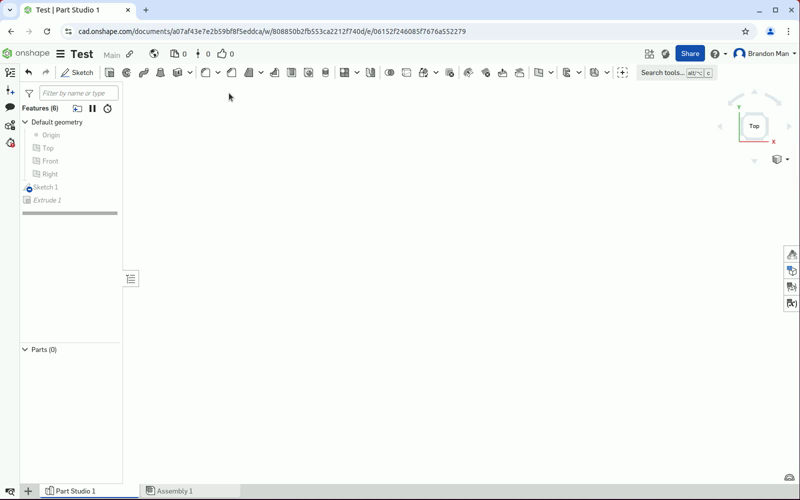
mouse_move(541, 75)
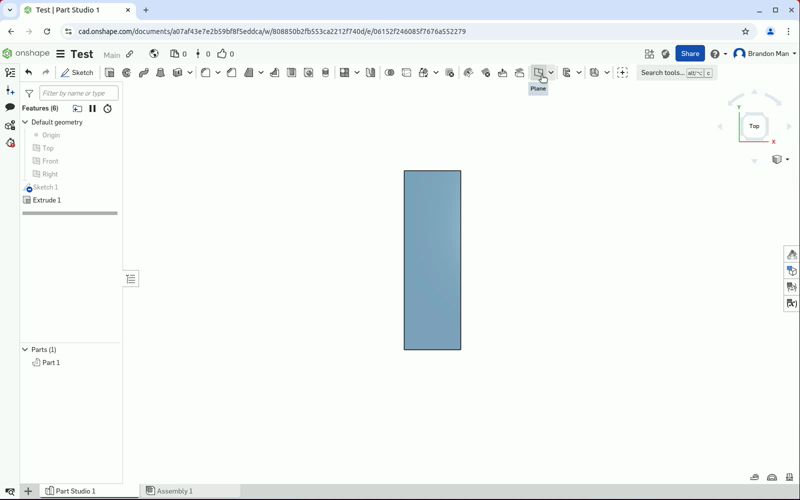
click(541, 75)
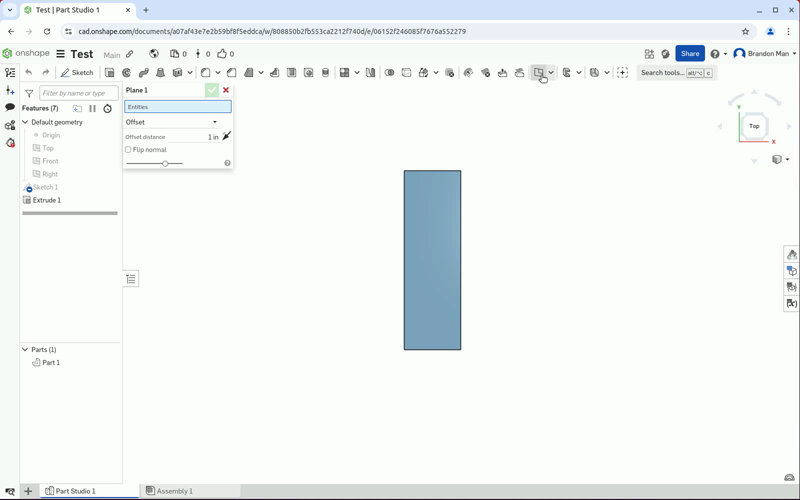
mouse_move(73, 150)
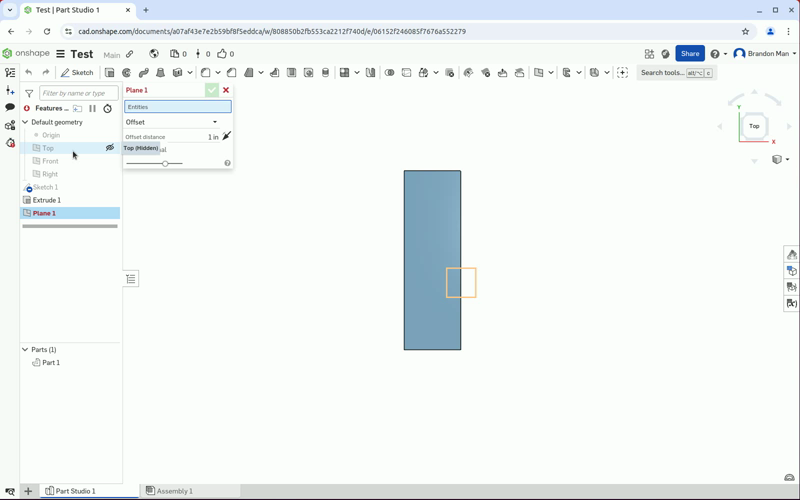
click(73, 150)
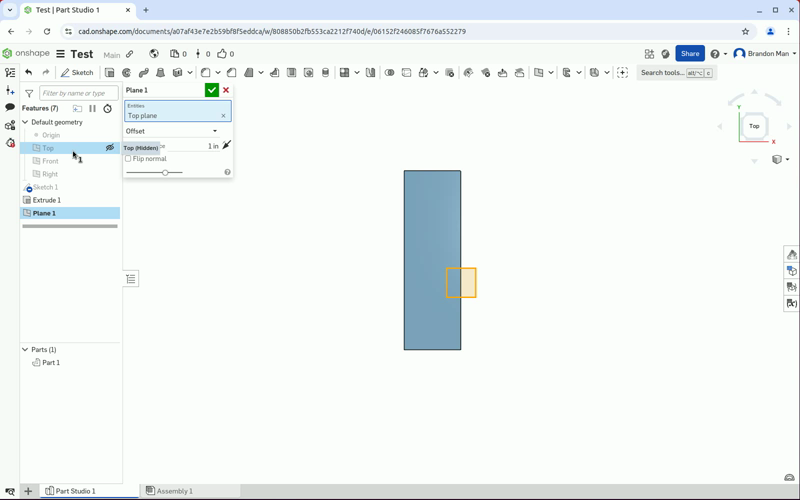
key(tab, 2)
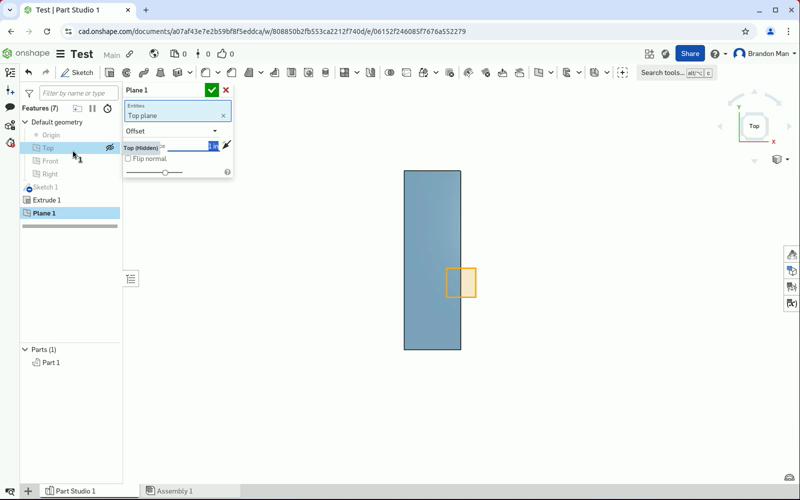
text(1.448)
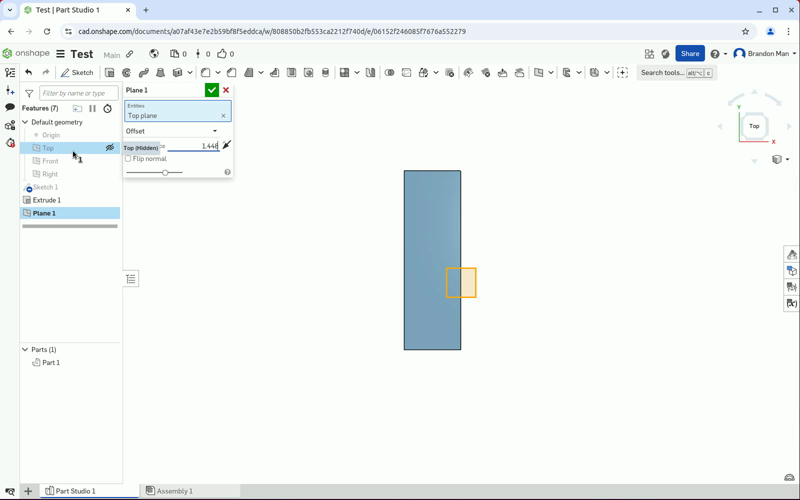
key(enter, 2)
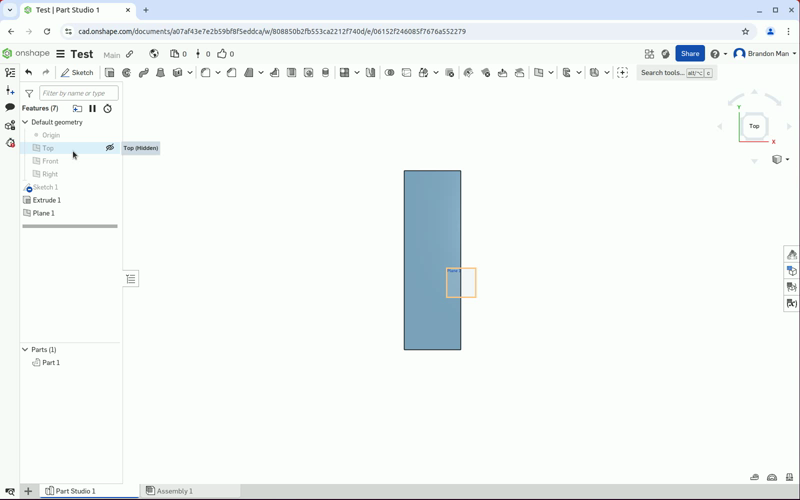
key(shift+s)
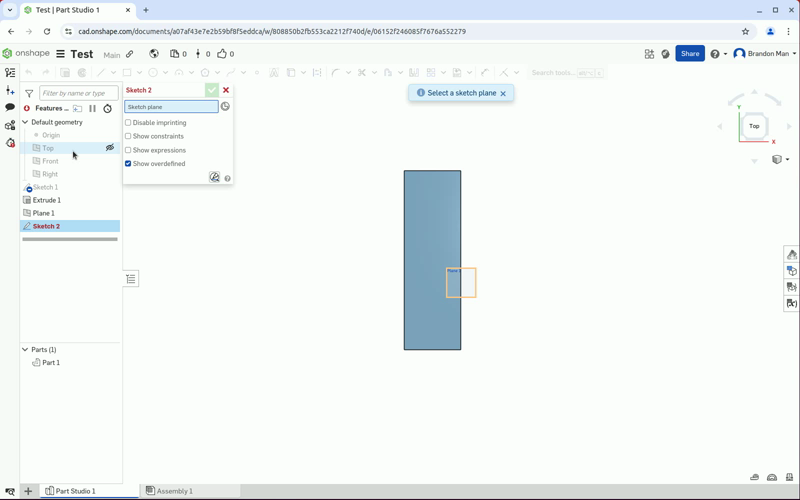
mouse_move(73, 215)
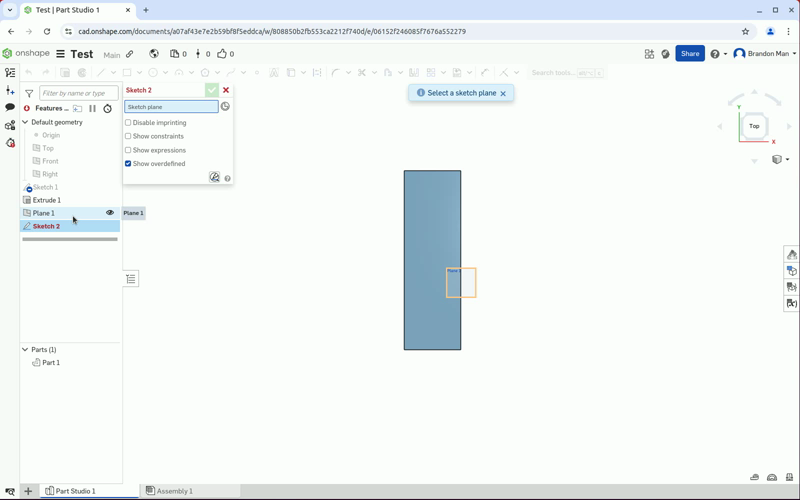
click(73, 215)
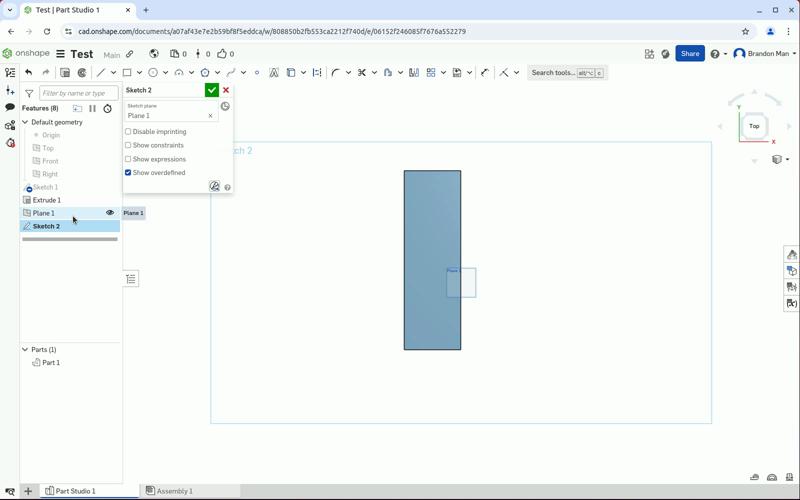
mouse_move(73, 352)
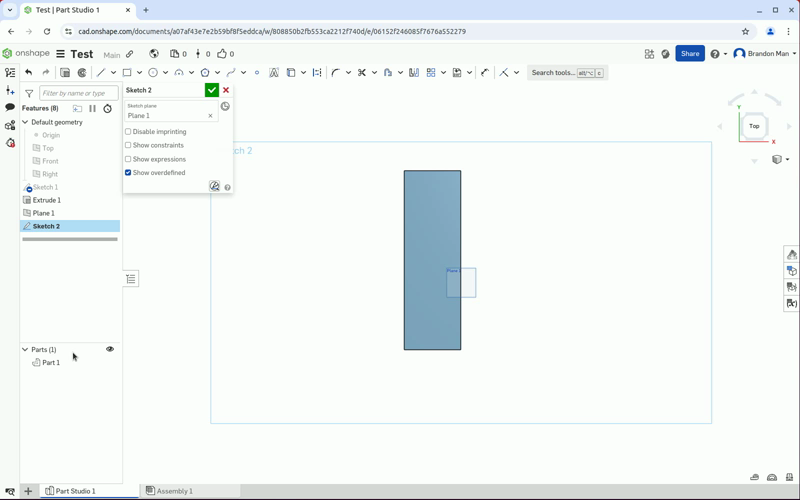
key(y)
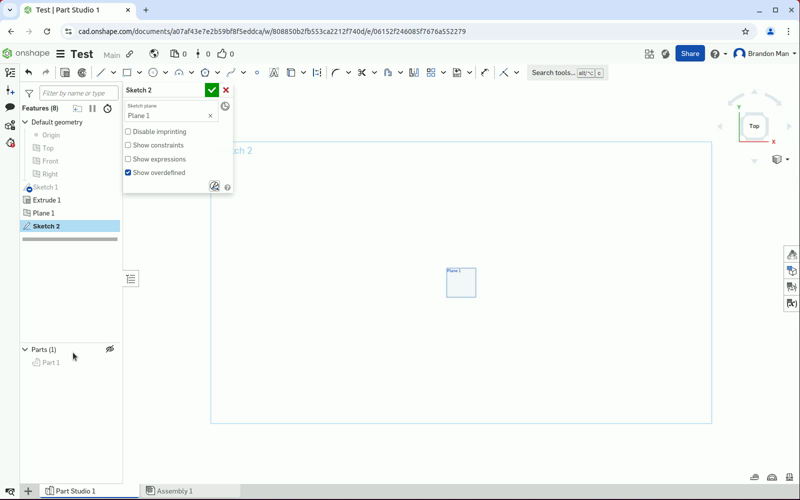
key(l)
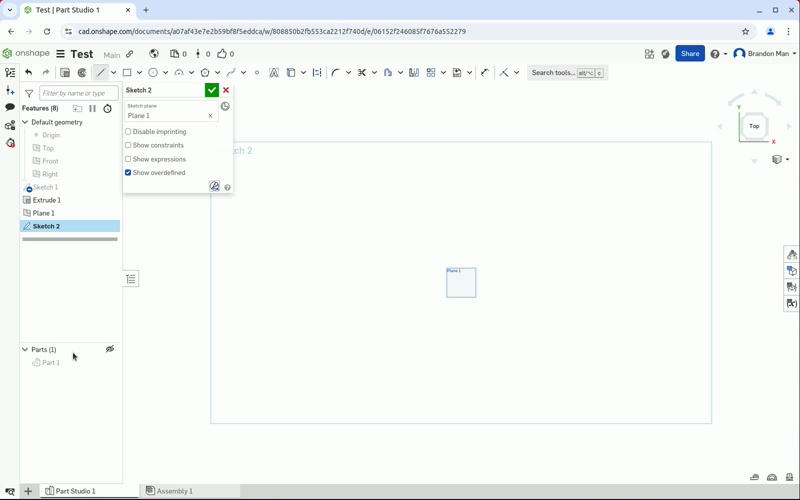
key_down(shift)
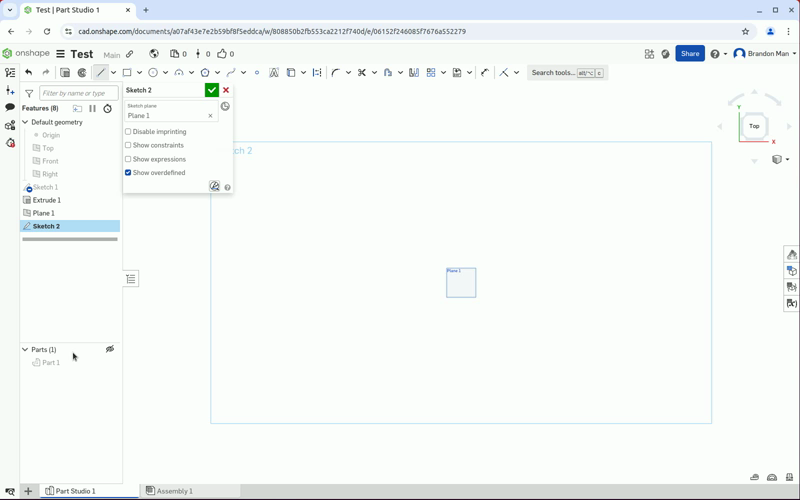
mouse_move(422, 335)
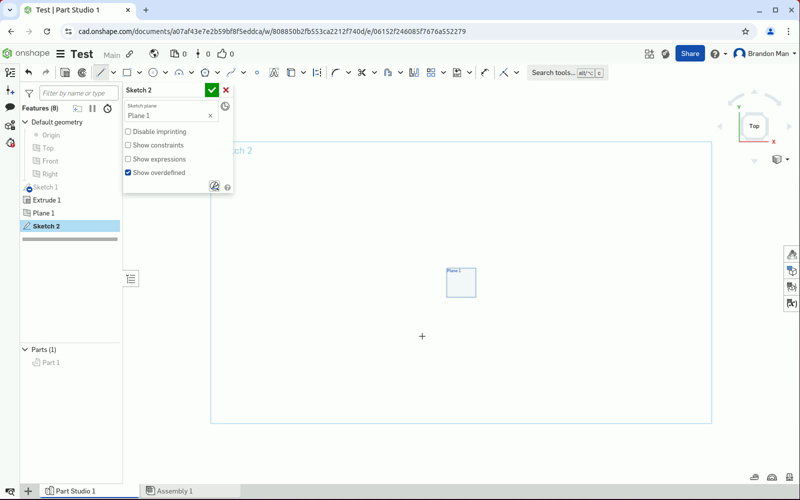
click(422, 335)
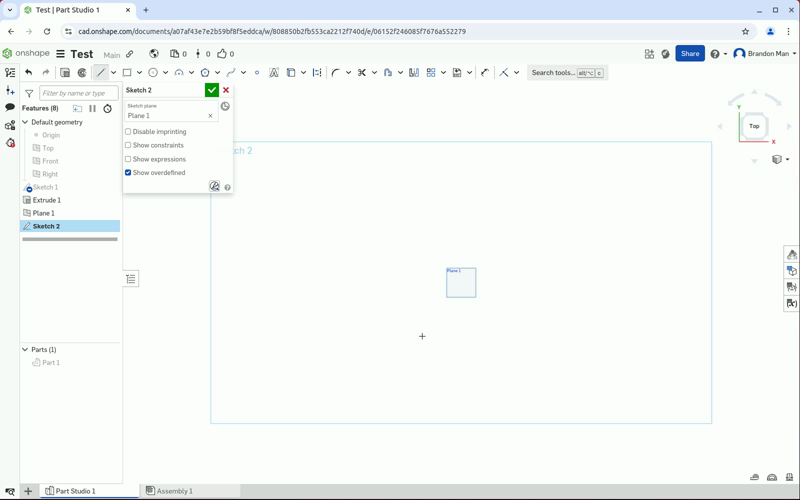
key_up(shift)
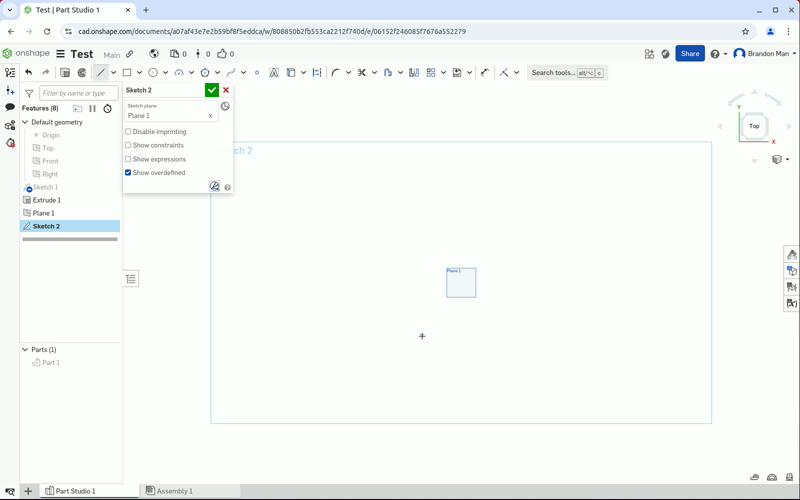
key_down(shift)
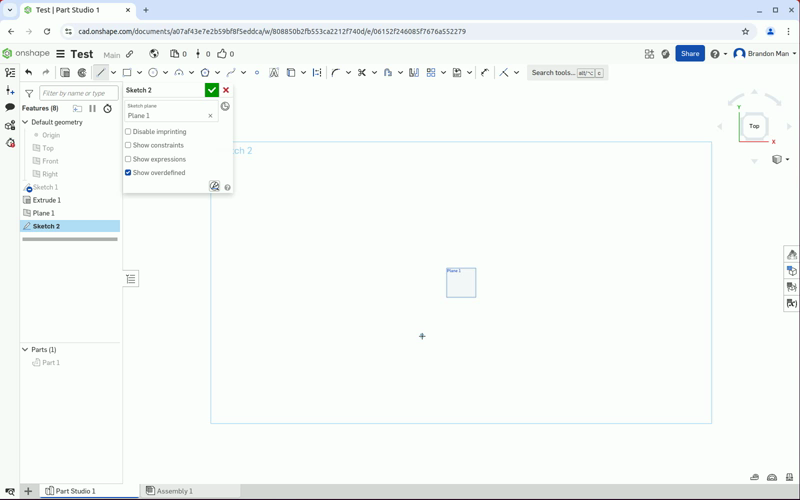
mouse_move(452, 335)
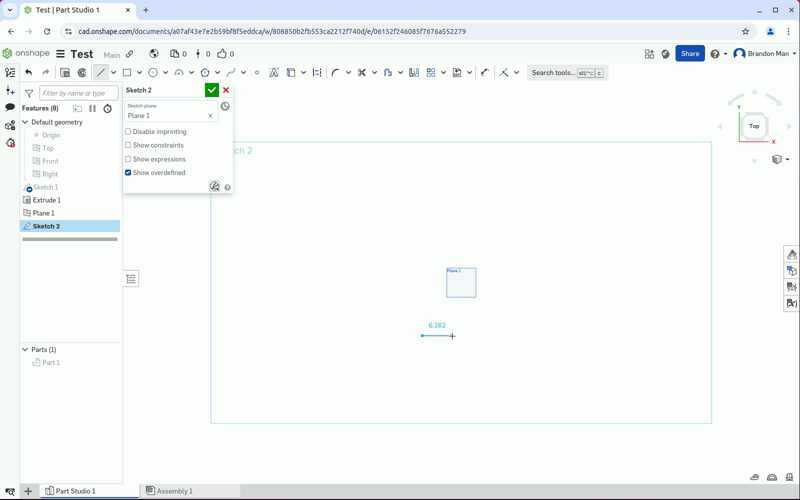
mouse_move(445, 335)
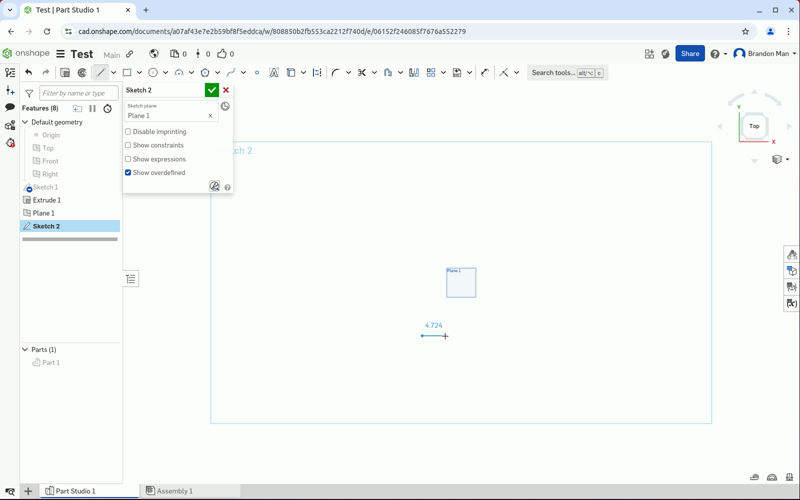
click(445, 335)
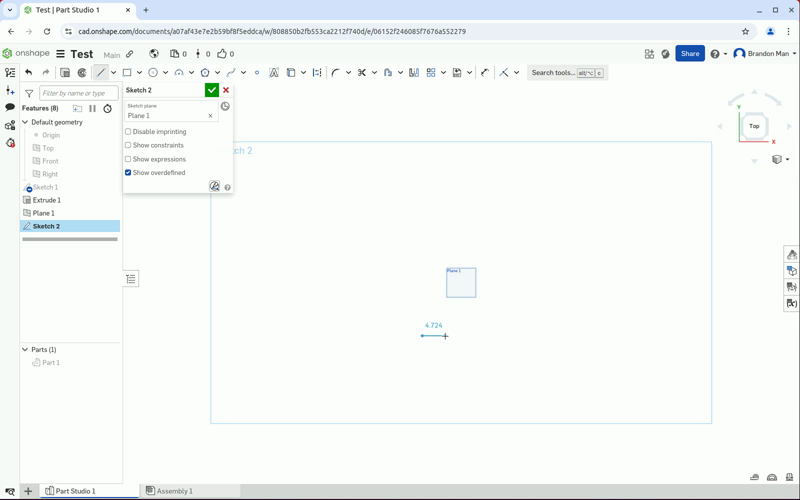
key_up(shift)
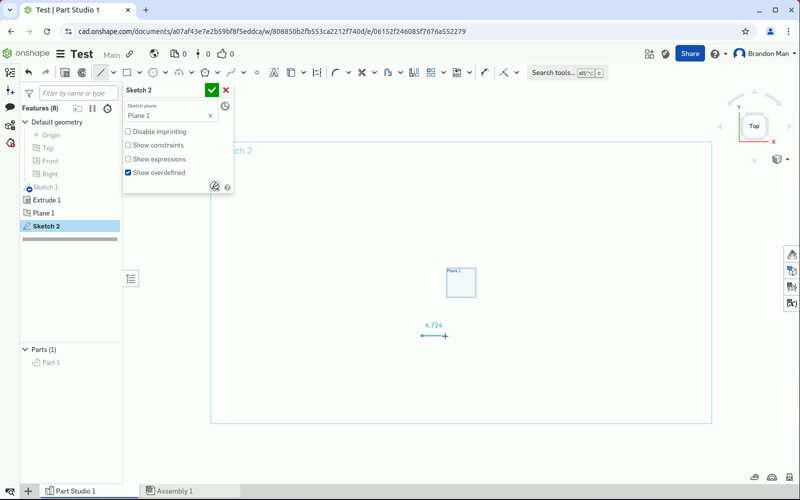
key_down(shift)
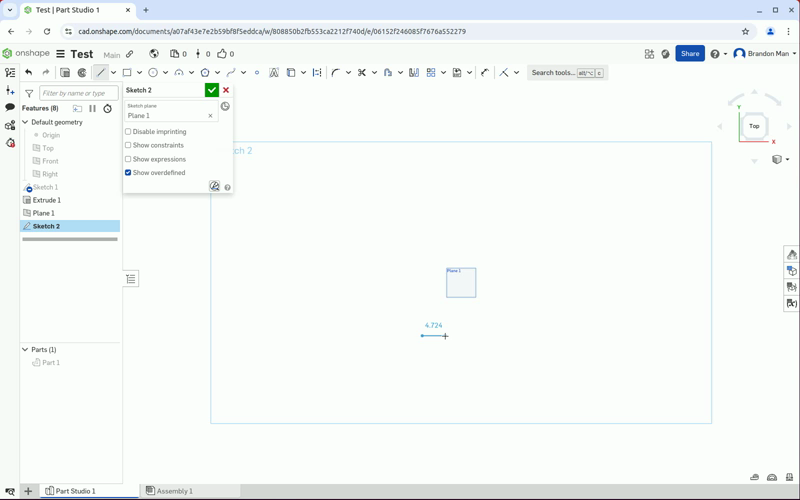
mouse_move(475, 335)
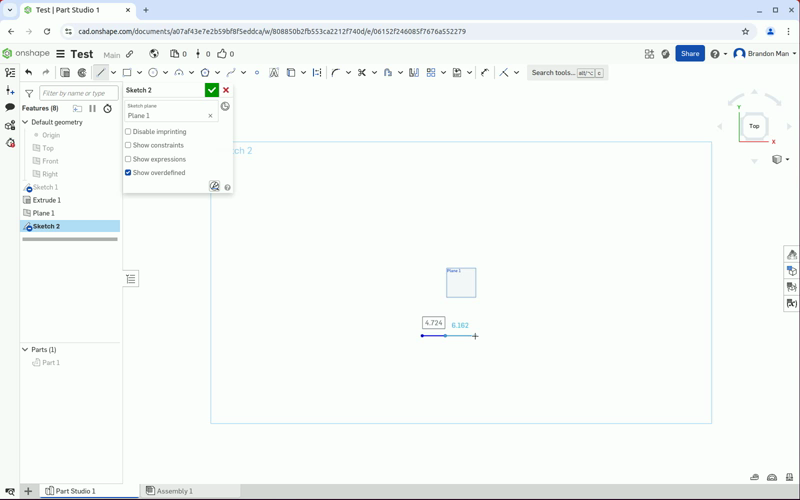
mouse_move(445, 292)
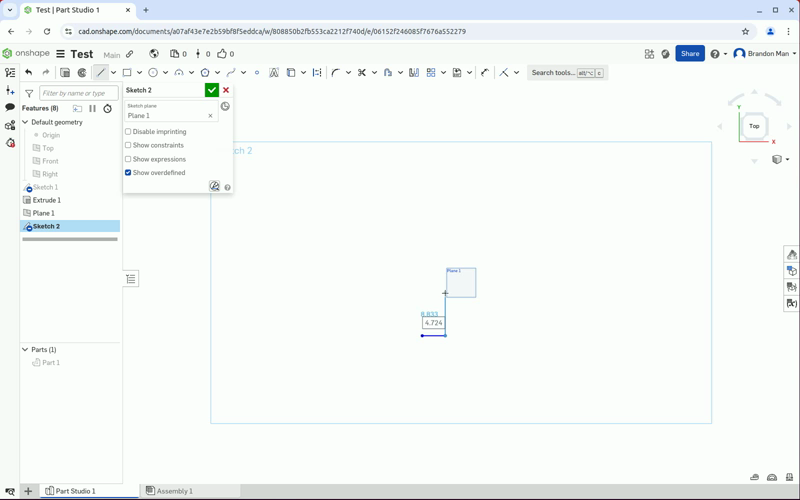
click(445, 292)
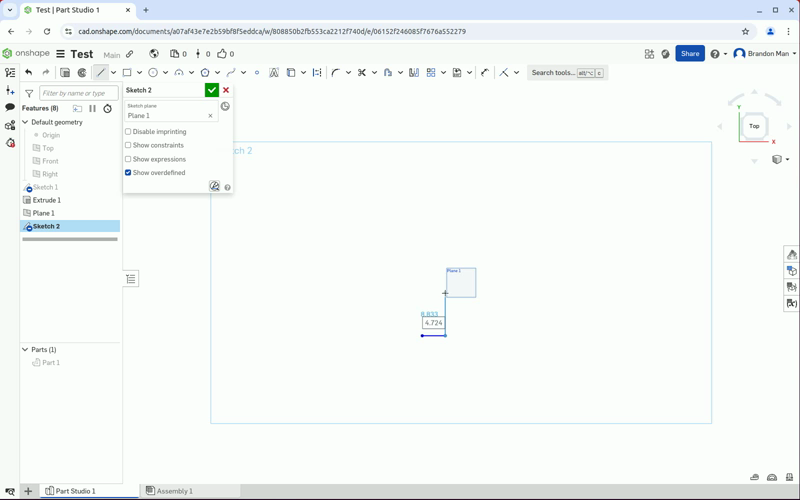
key_up(shift)
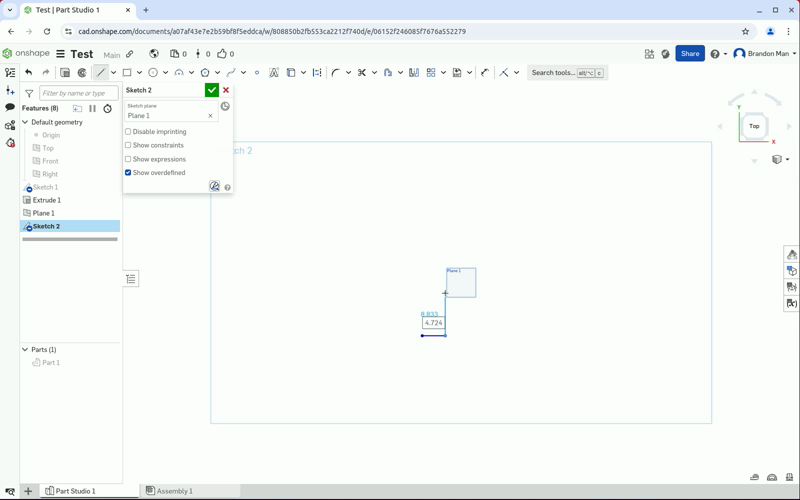
key_down(shift)
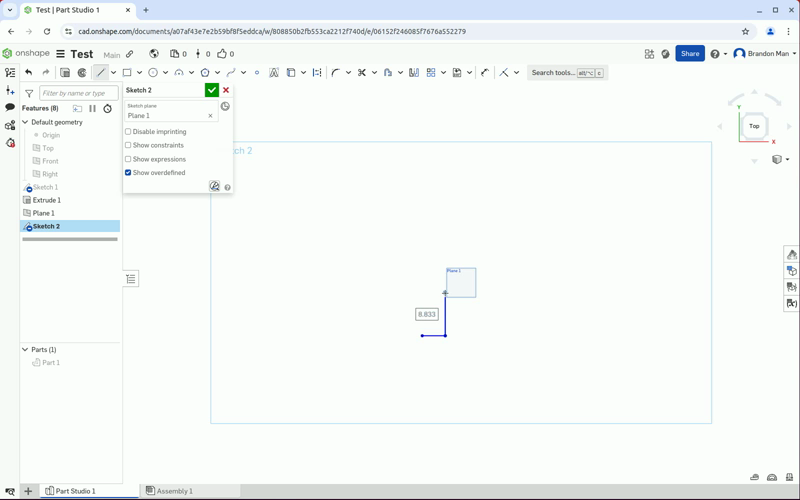
mouse_move(475, 292)
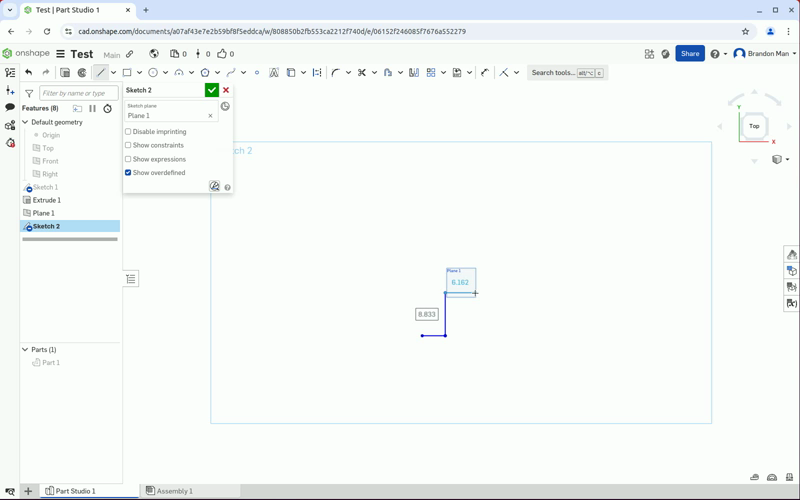
mouse_move(433, 292)
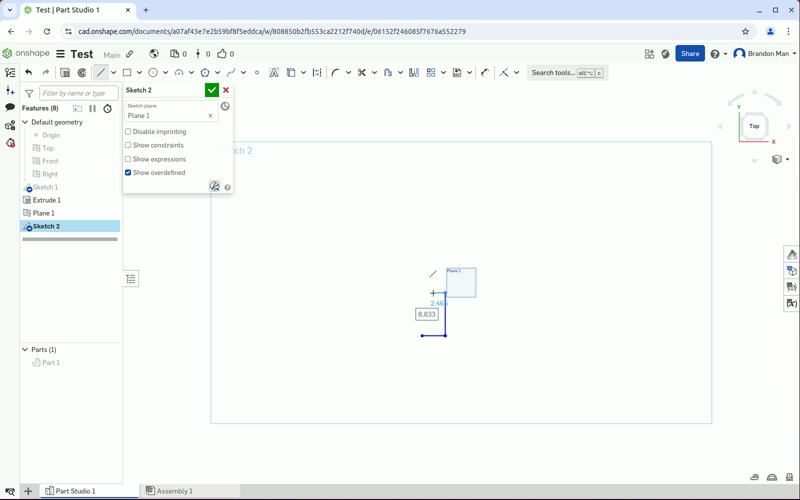
click(433, 292)
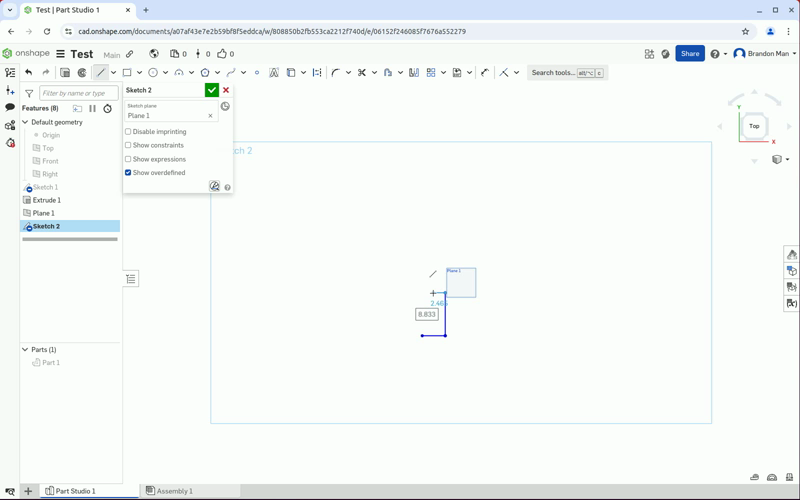
key_up(shift)
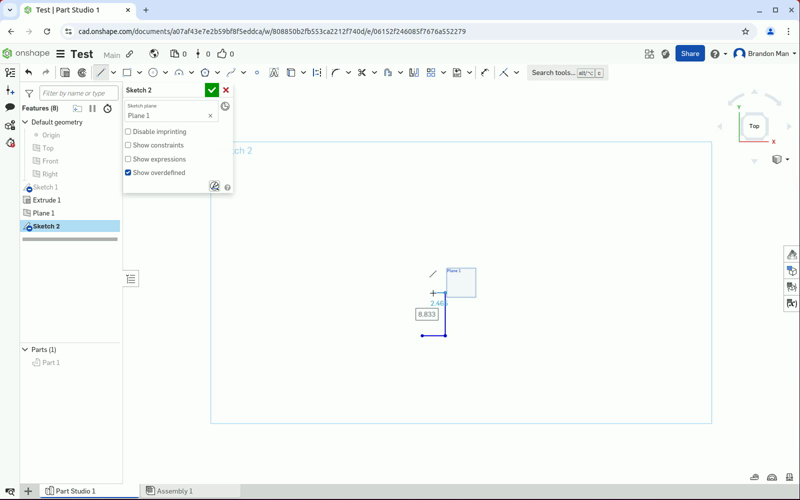
key_down(shift)
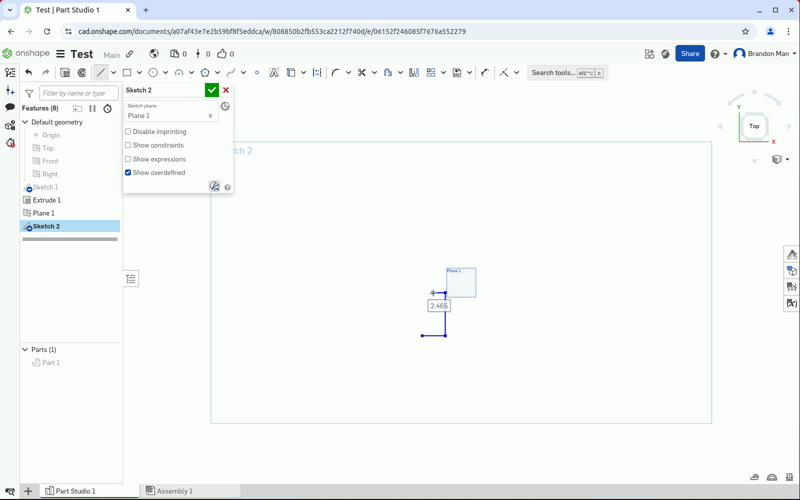
mouse_move(463, 292)
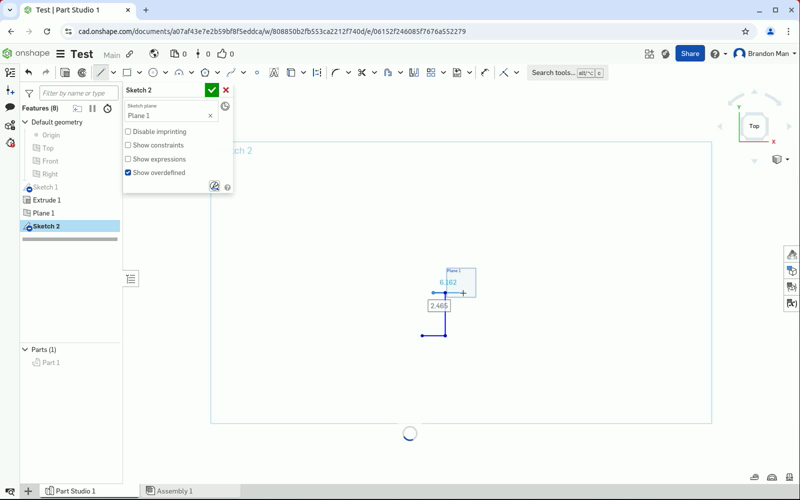
mouse_move(422, 292)
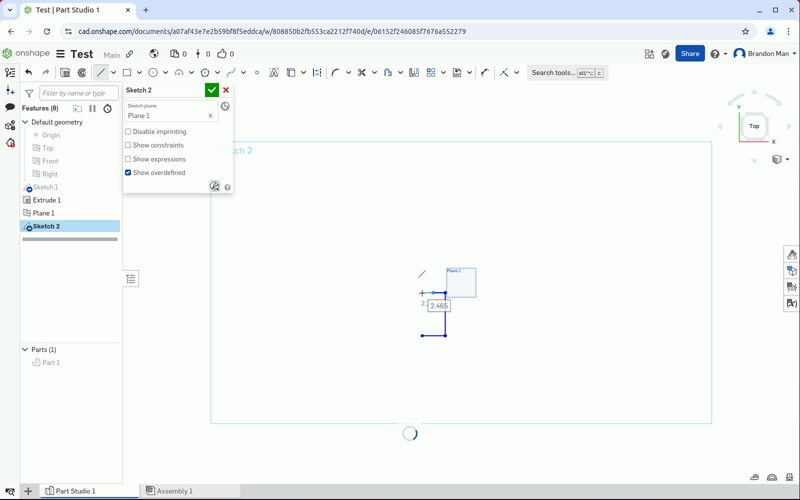
click(422, 292)
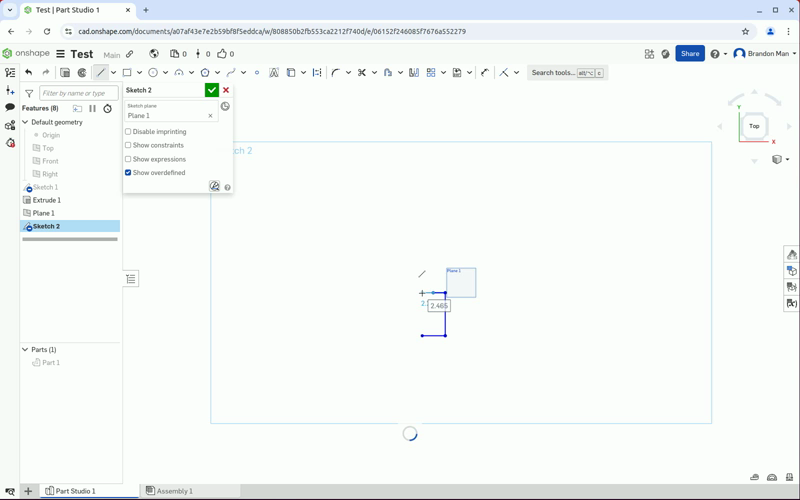
key_up(shift)
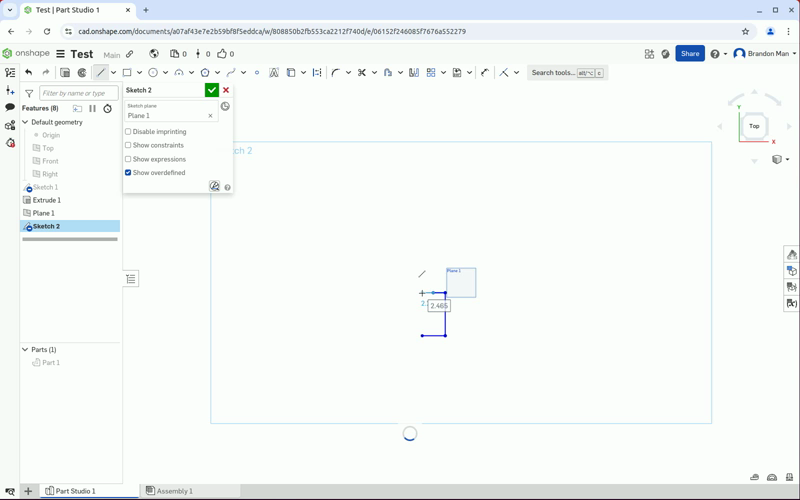
mouse_move(452, 292)
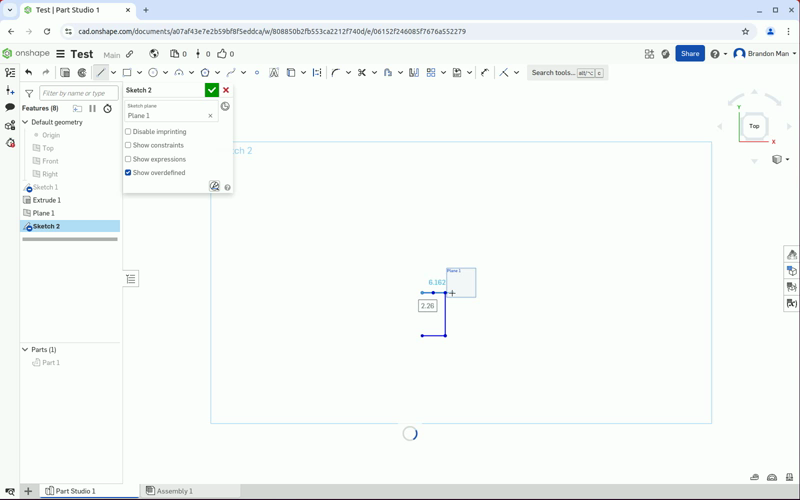
key_down(shift)
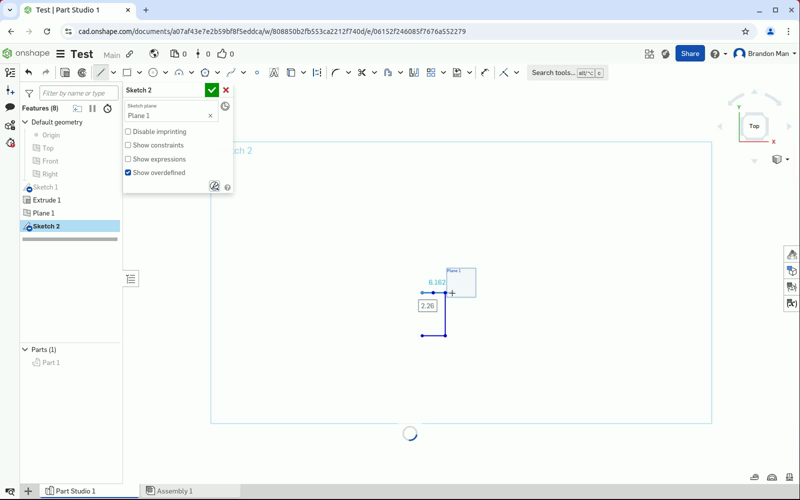
mouse_move(422, 335)
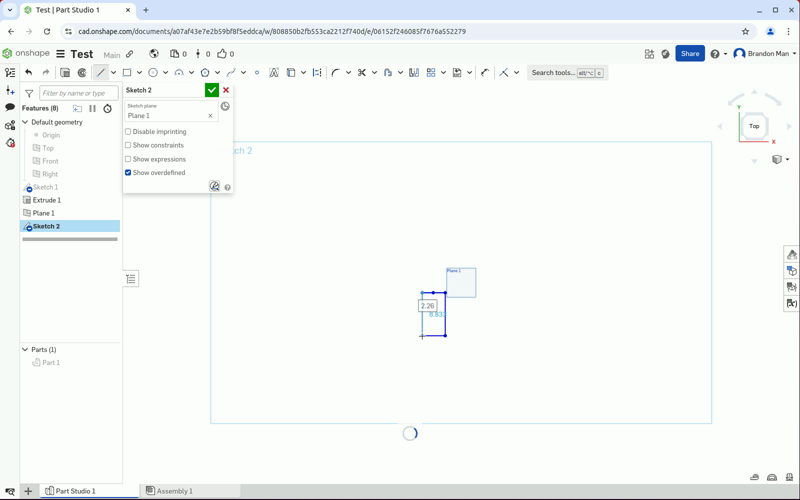
key_up(shift)
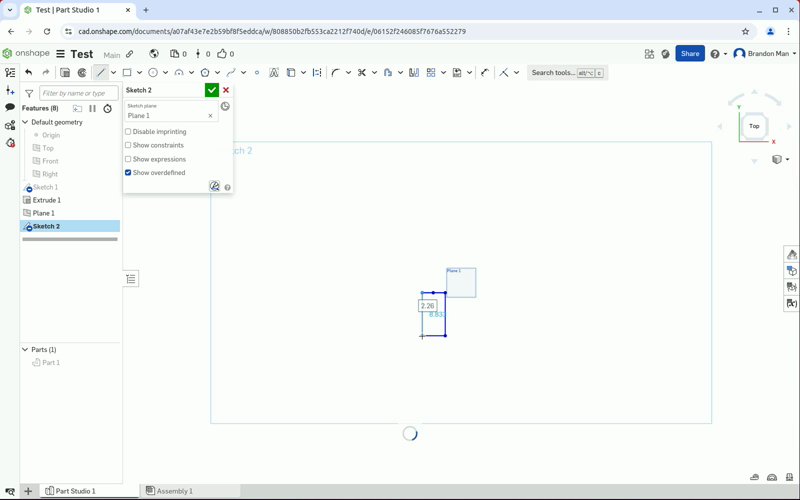
click(422, 335)
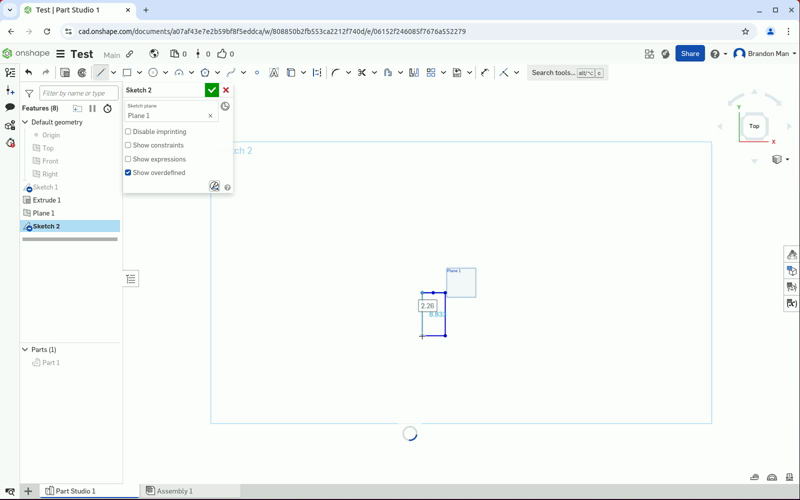
key(esc)
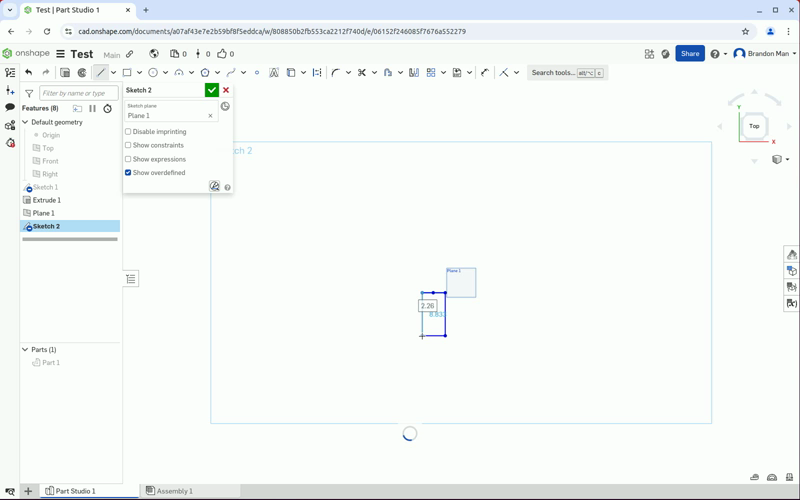
mouse_move(423, 297)
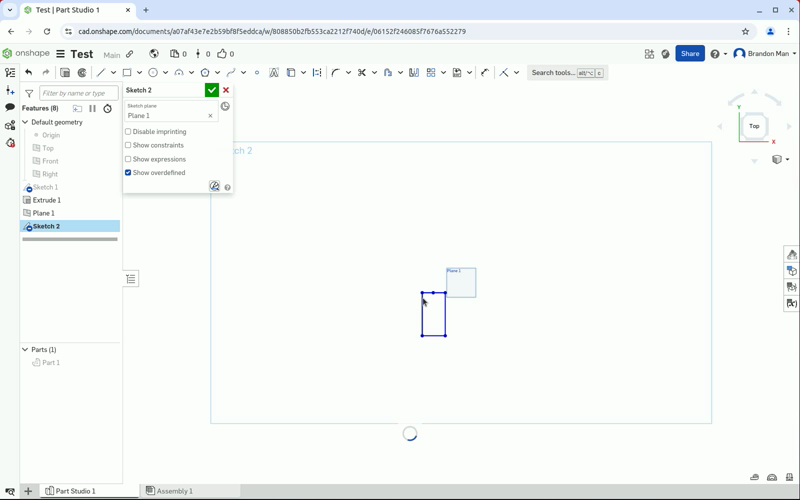
scroll(6)
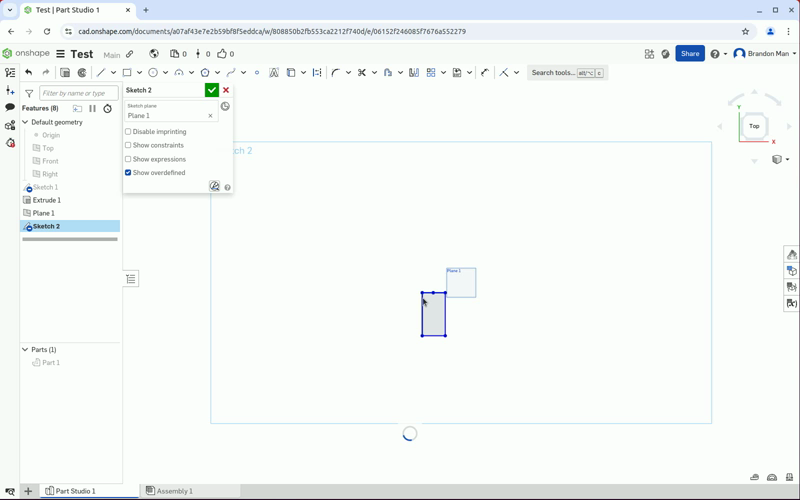
scroll(6)
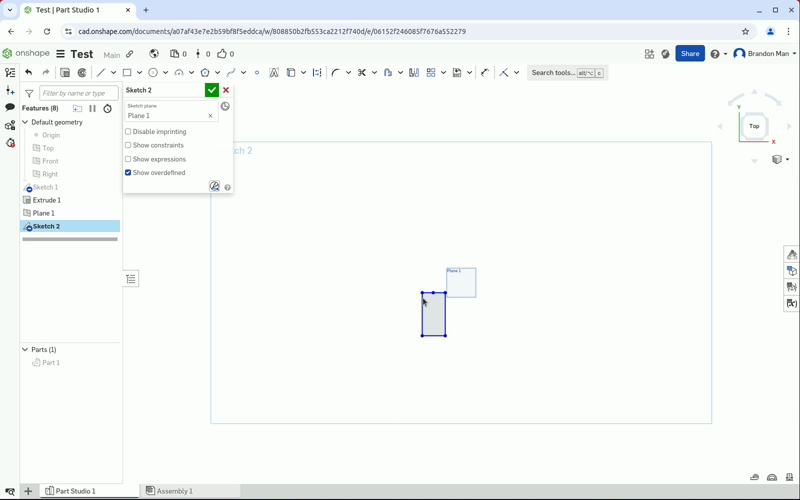
scroll(6)
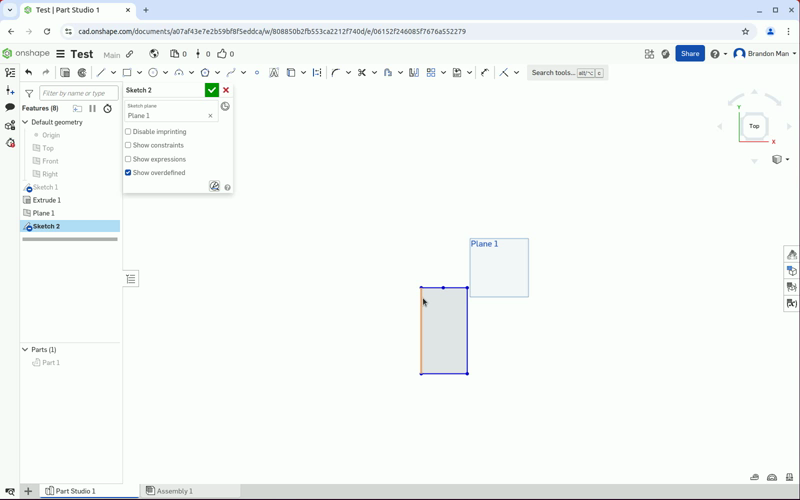
scroll(6)
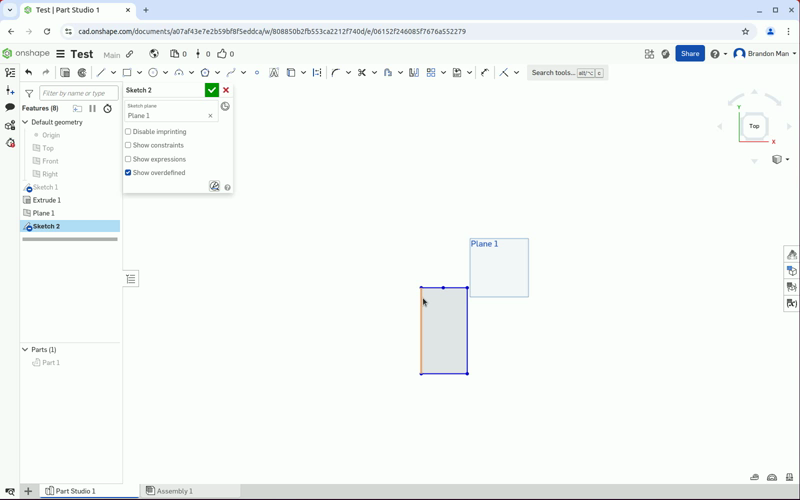
scroll(6)
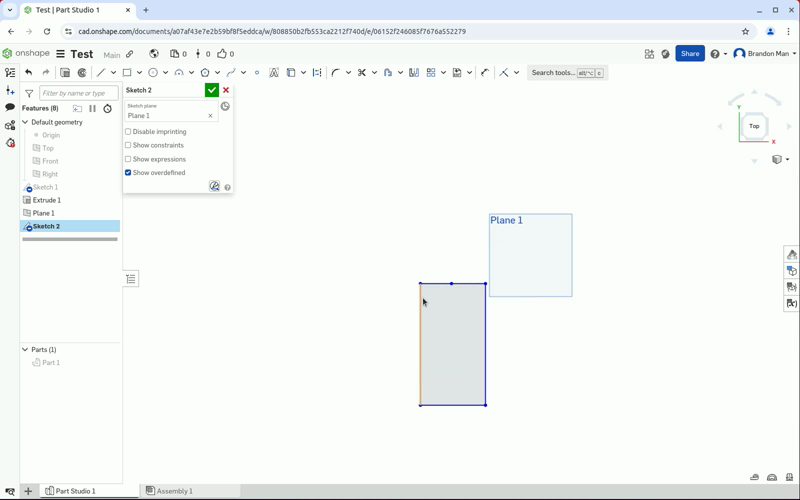
scroll(6)
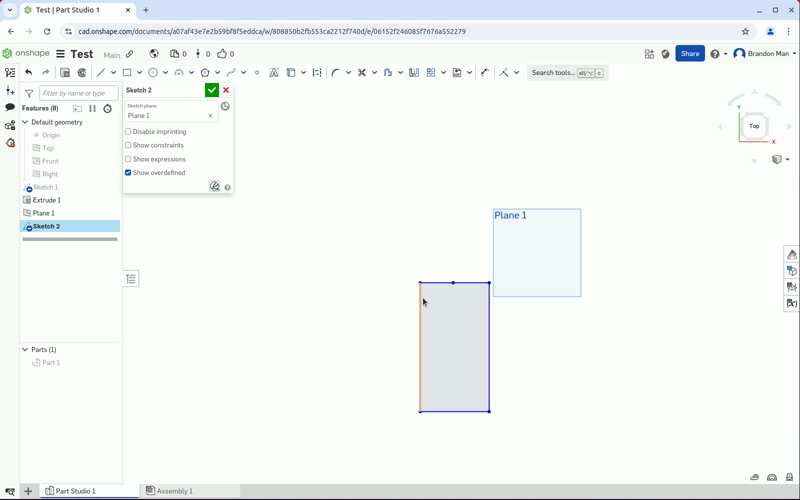
scroll(6)
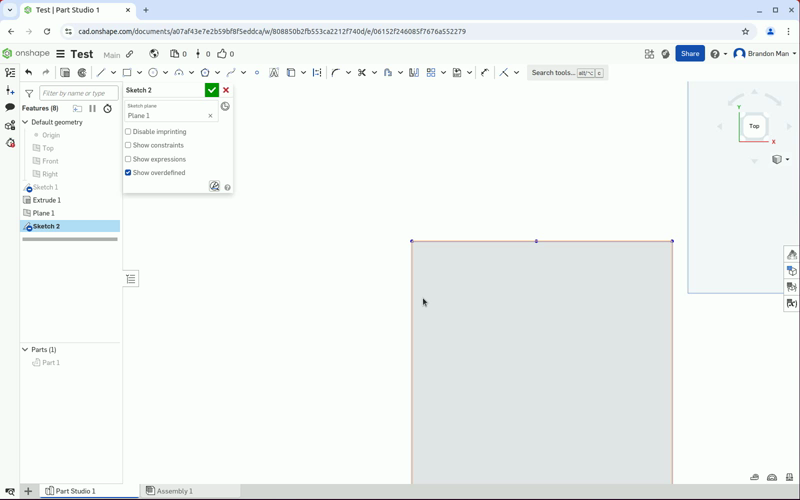
click(423, 297)
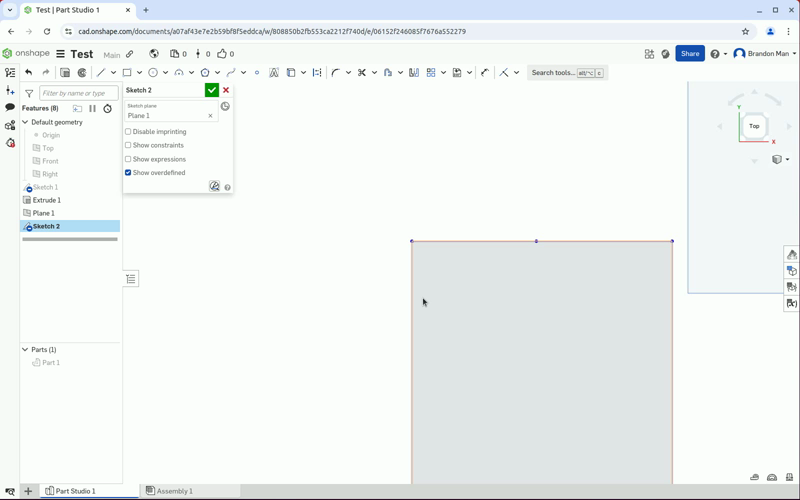
scroll(-6)
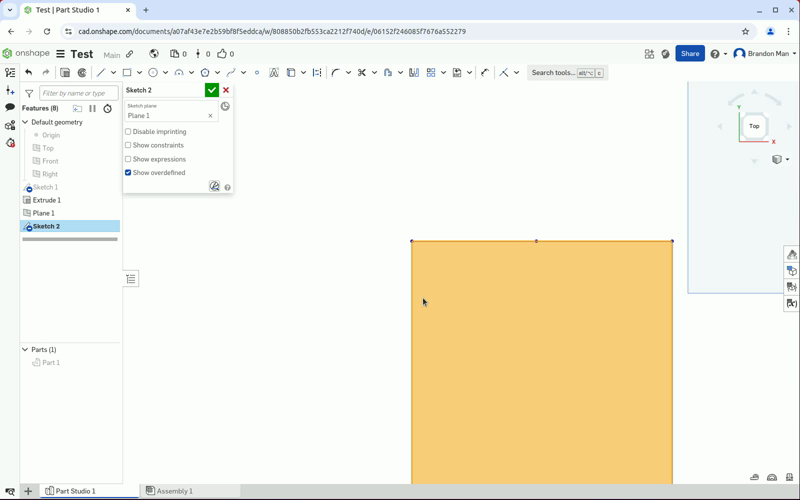
scroll(-6)
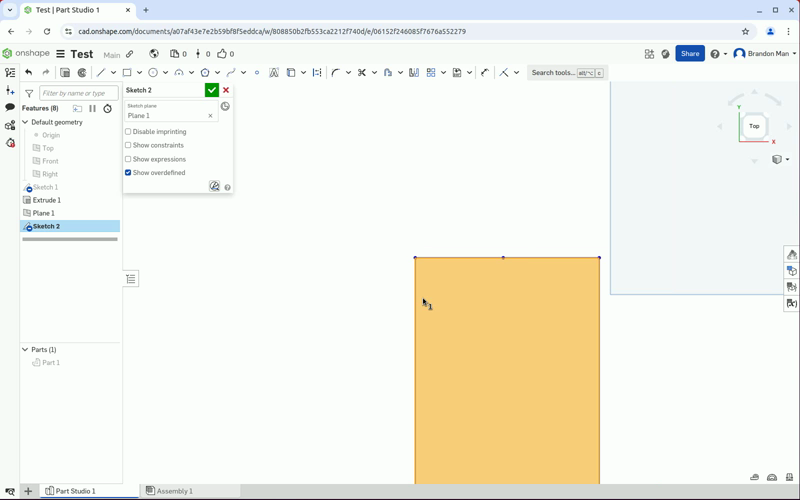
scroll(-6)
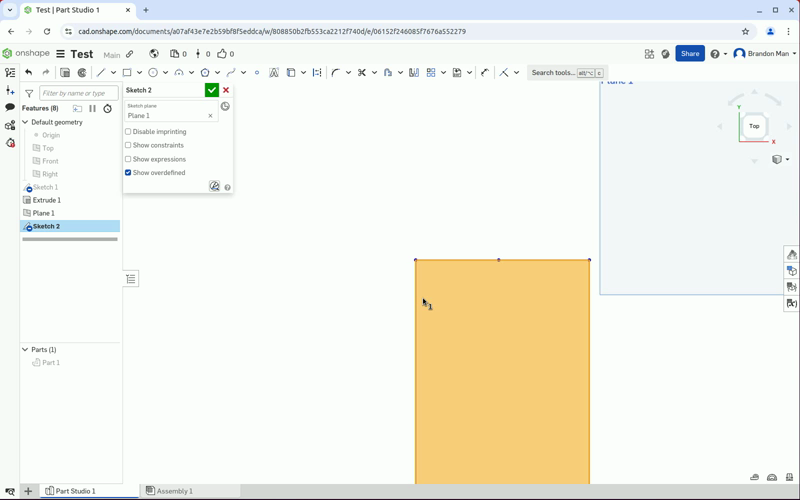
scroll(-6)
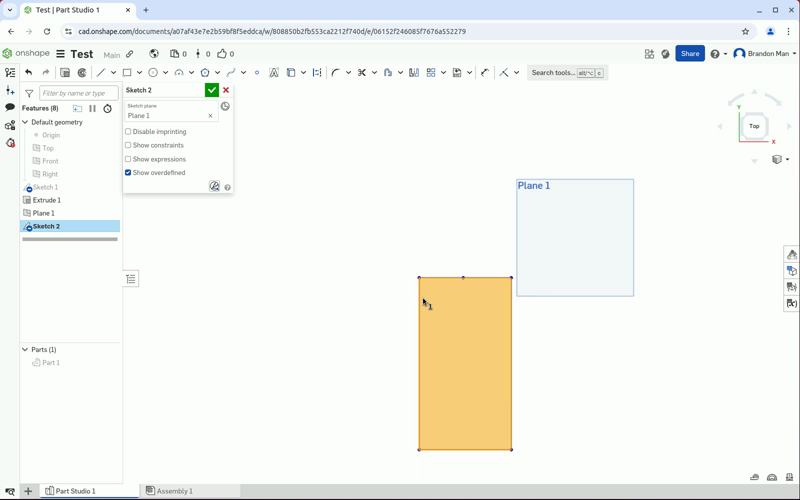
scroll(-6)
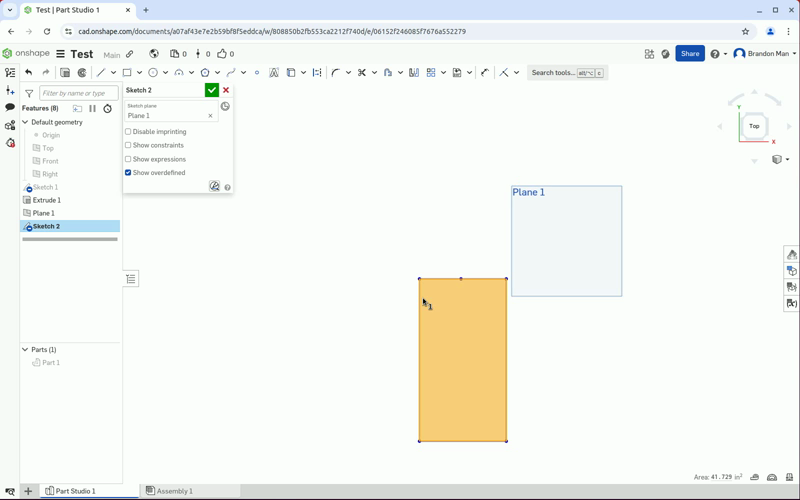
scroll(-6)
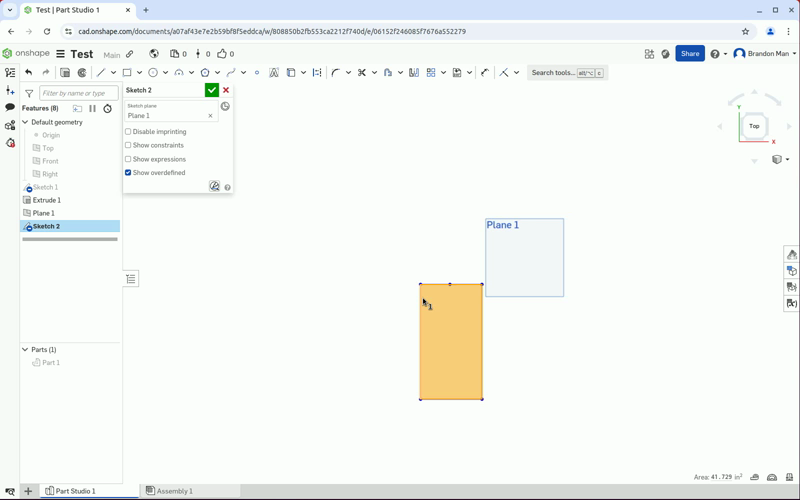
scroll(-6)
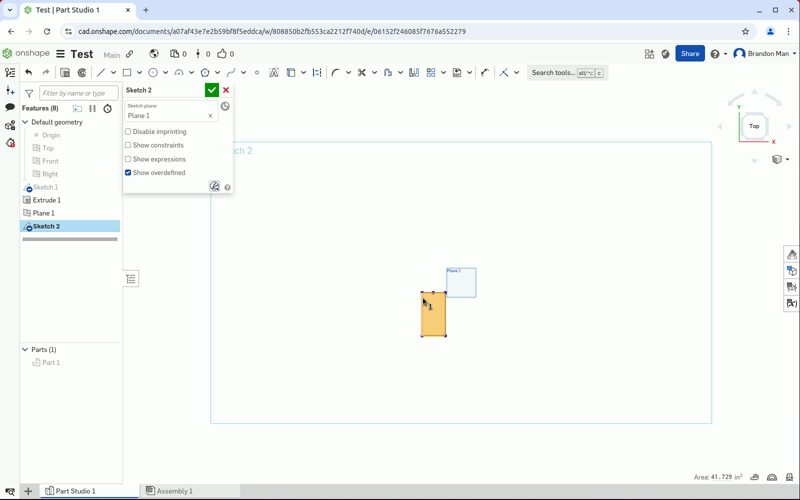
mouse_move(73, 352)
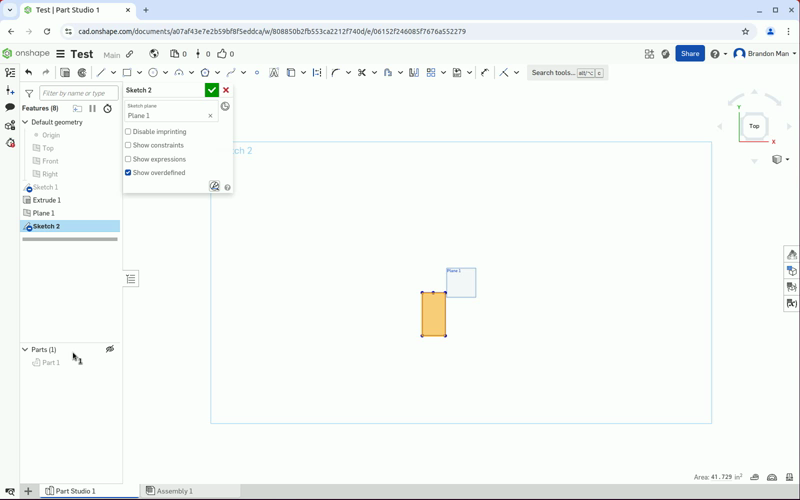
key(shift+y)
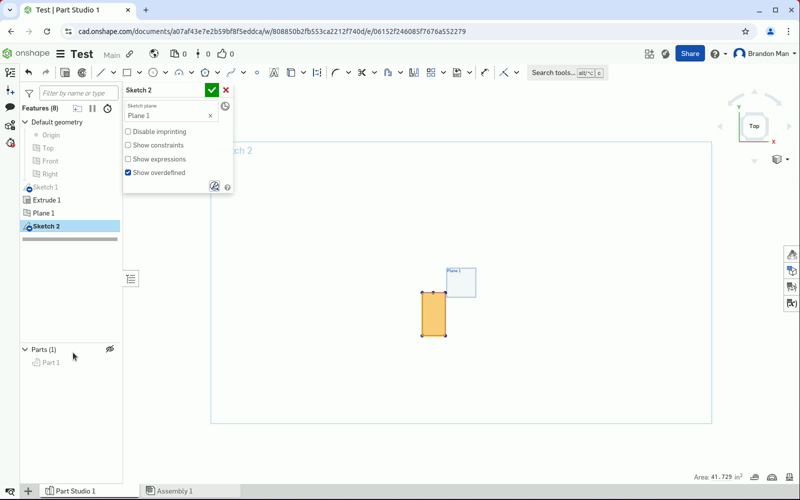
key(shift+e)
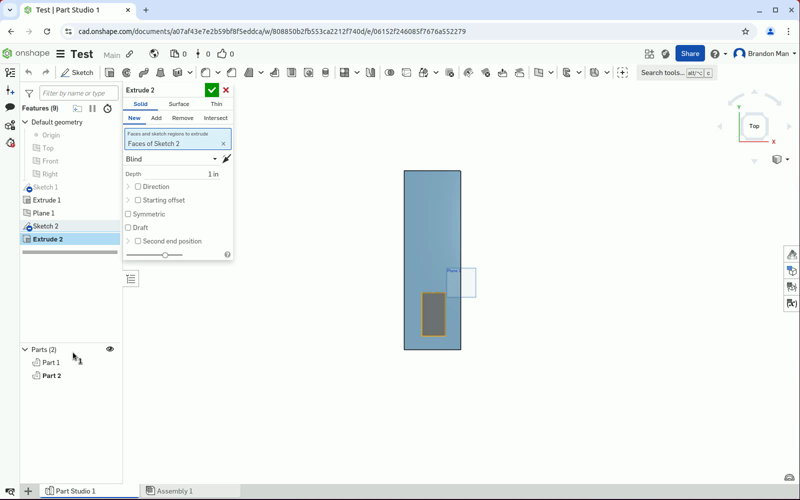
mouse_move(143, 106)
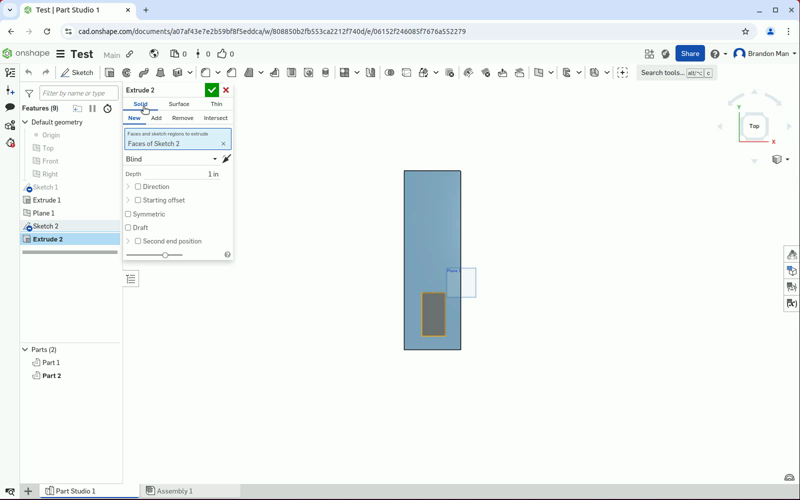
click(143, 106)
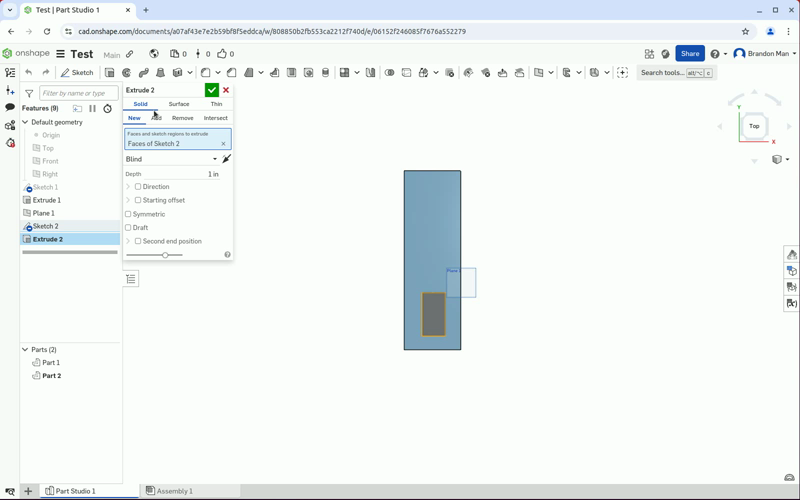
mouse_move(186, 120)
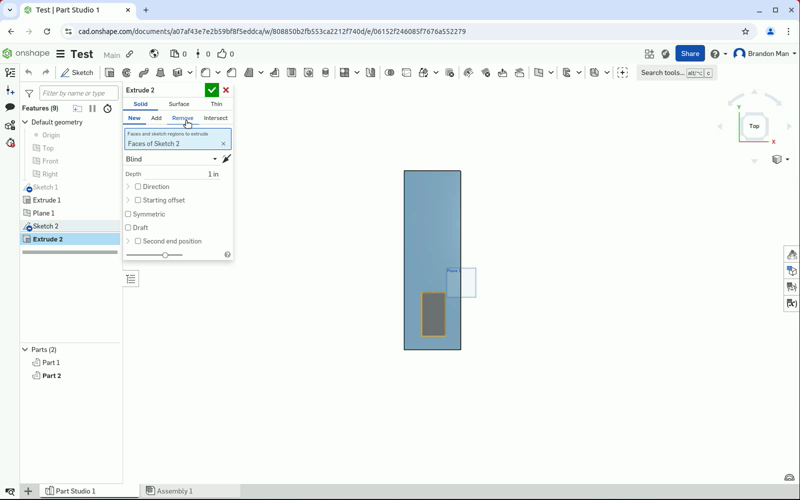
click(186, 120)
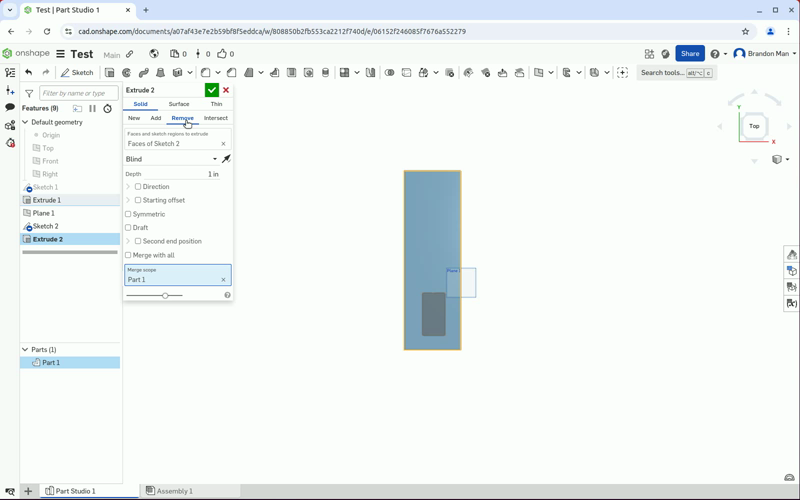
key(tab, 4)
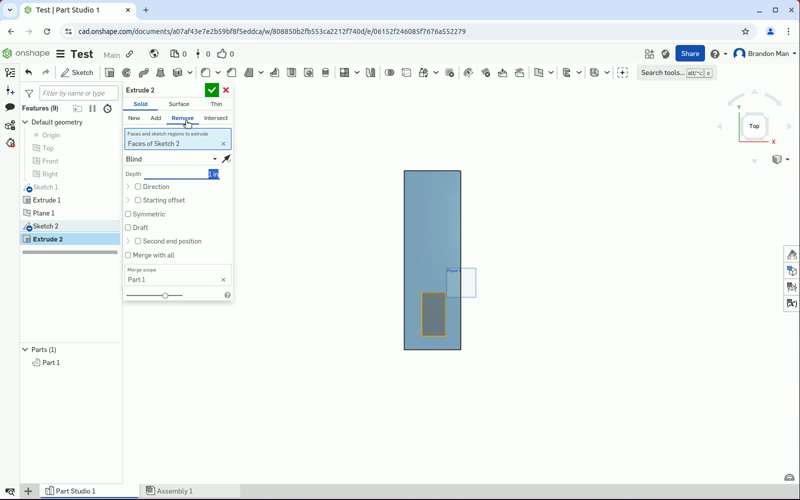
text(2.407)
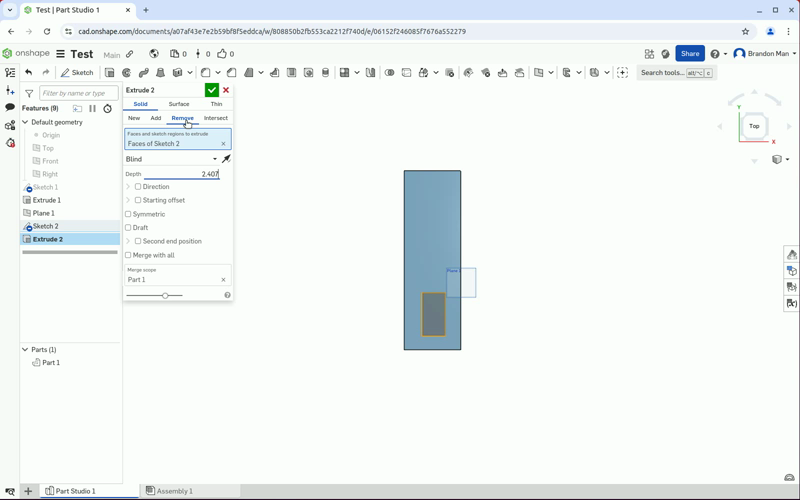
key(tab, 6)
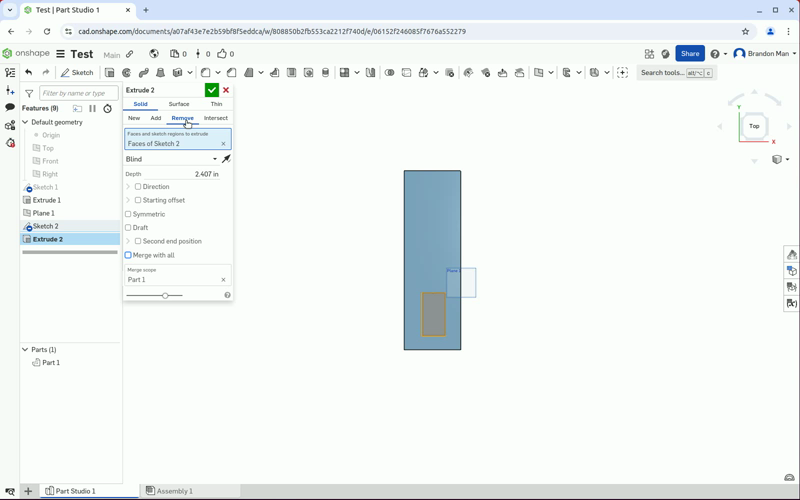
key(space)
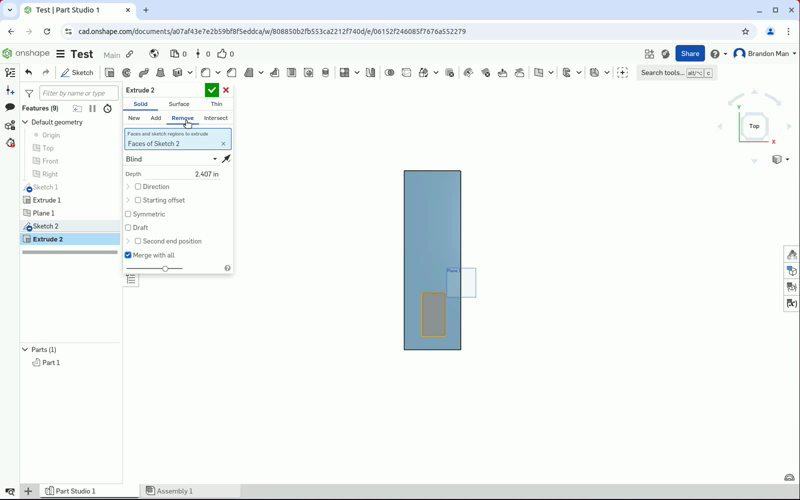
key(enter)
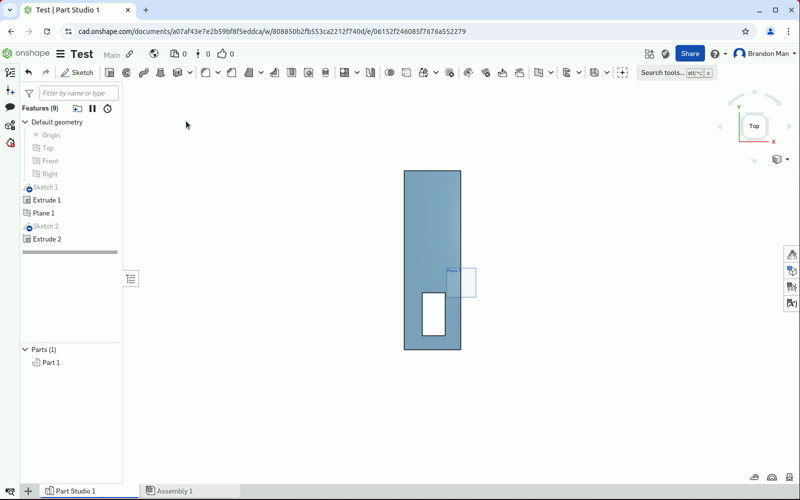
key(shift+h)
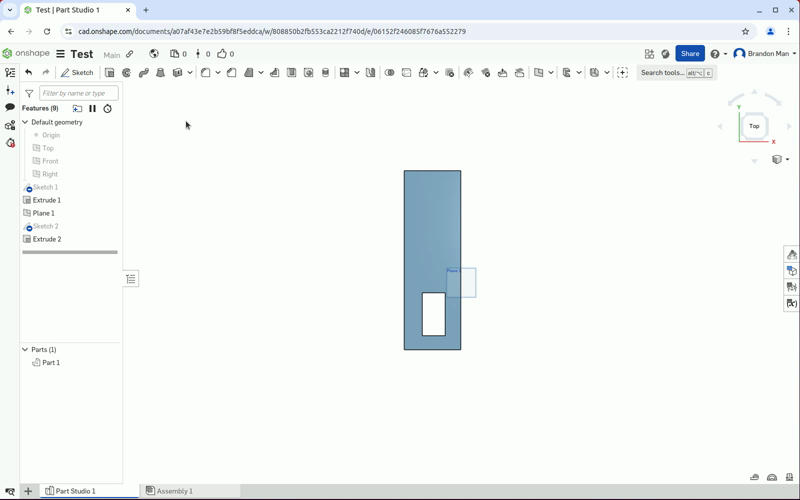
key(shift+h)
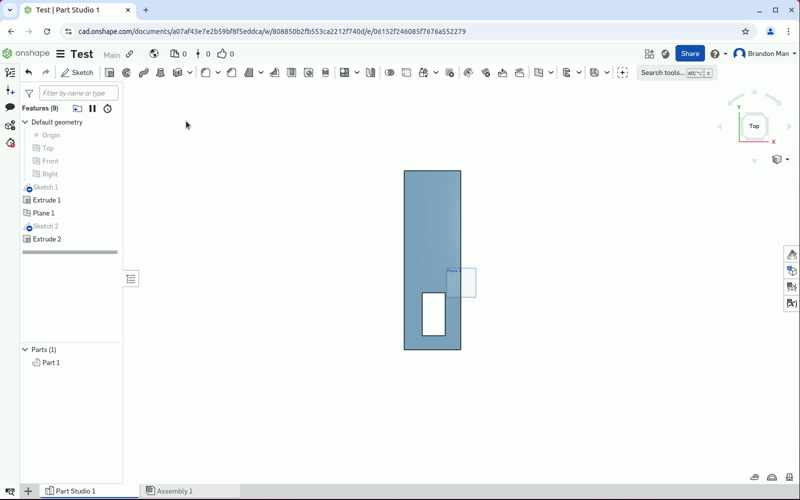
mouse_move(73, 189)
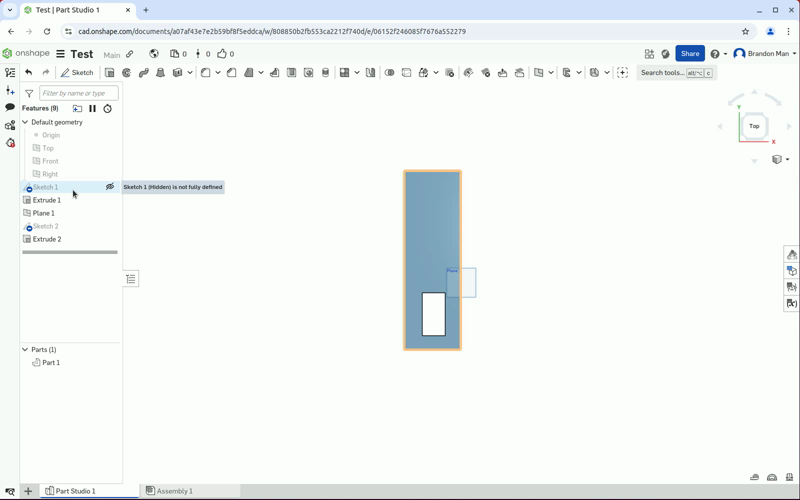
click(73, 189)
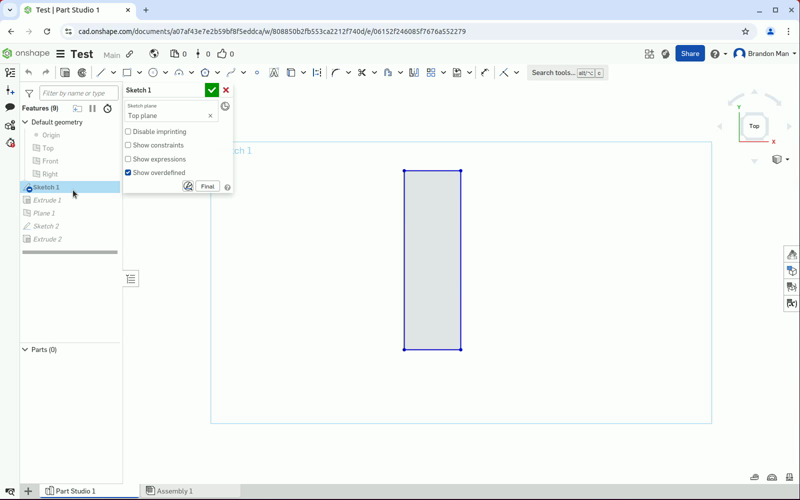
mouse_move(229, 92)
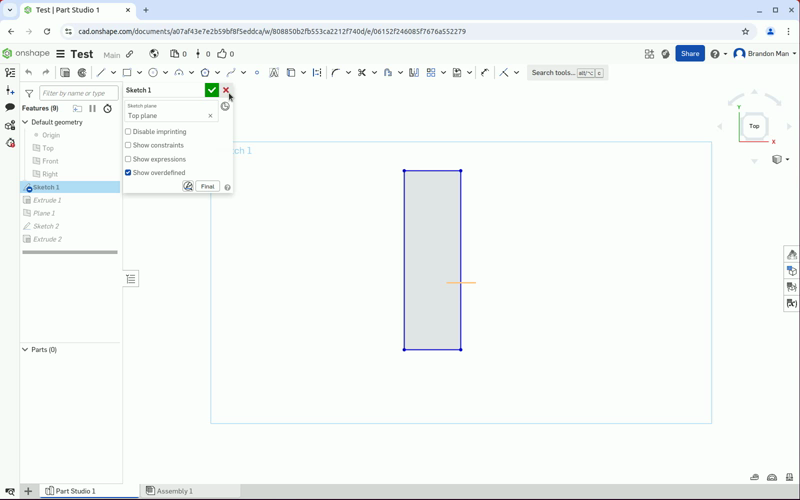
click(229, 92)
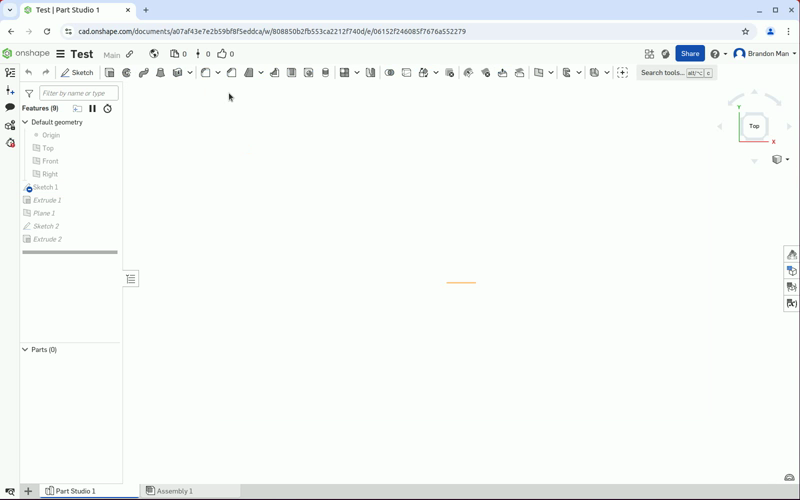
key(shift+s)
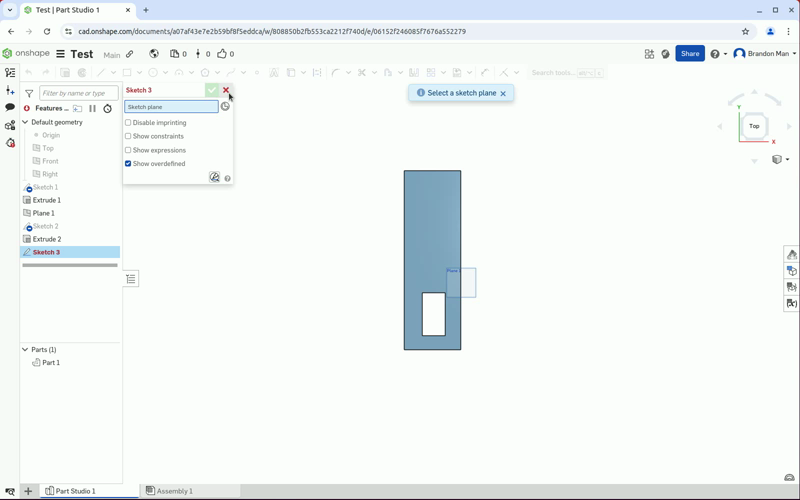
mouse_move(73, 215)
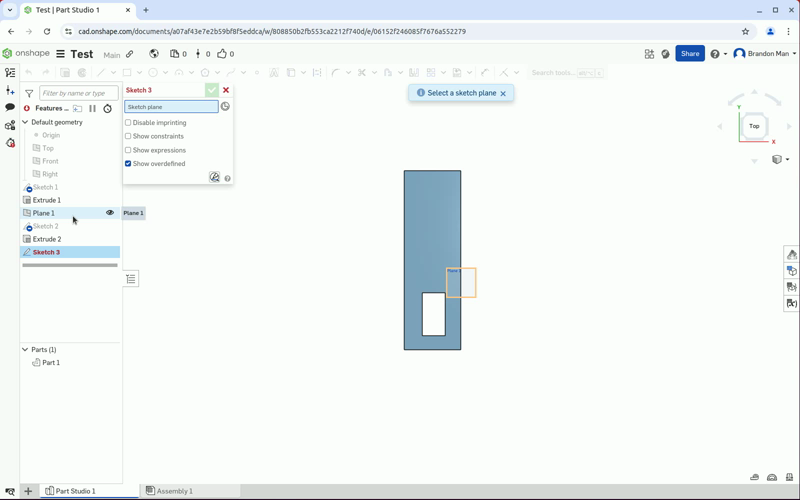
click(73, 215)
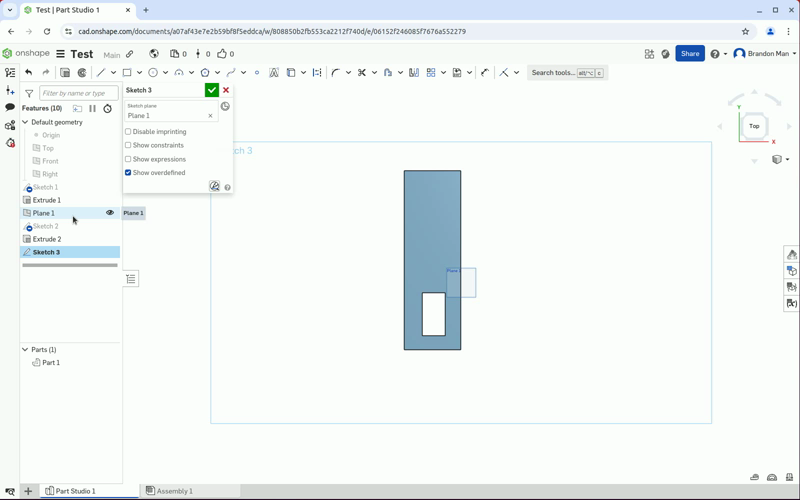
mouse_move(73, 352)
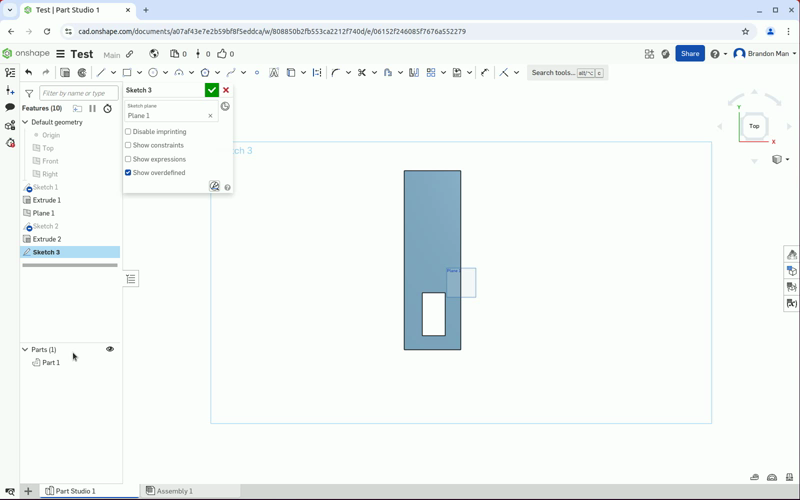
key(y)
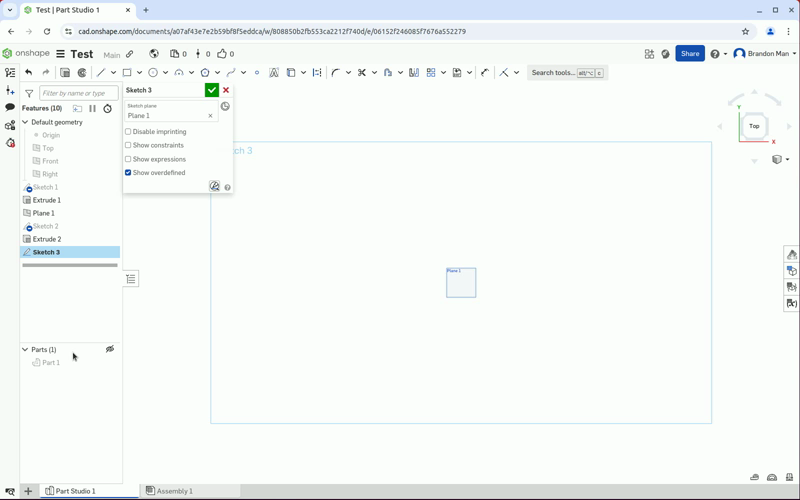
key(l)
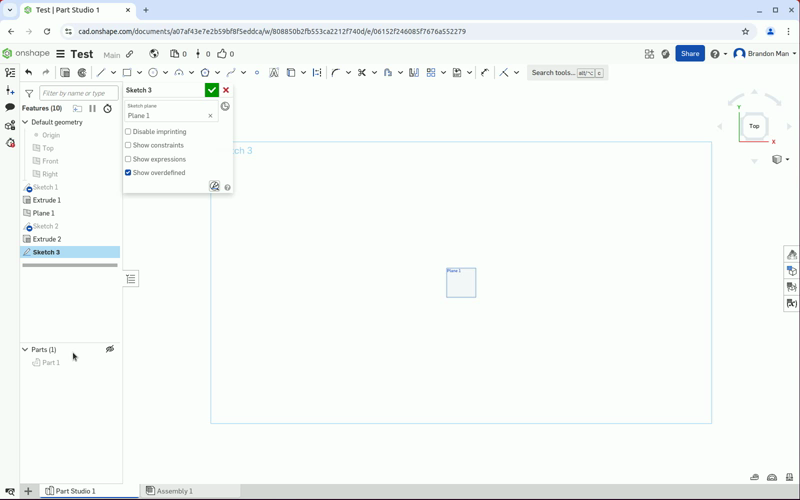
key_down(shift)
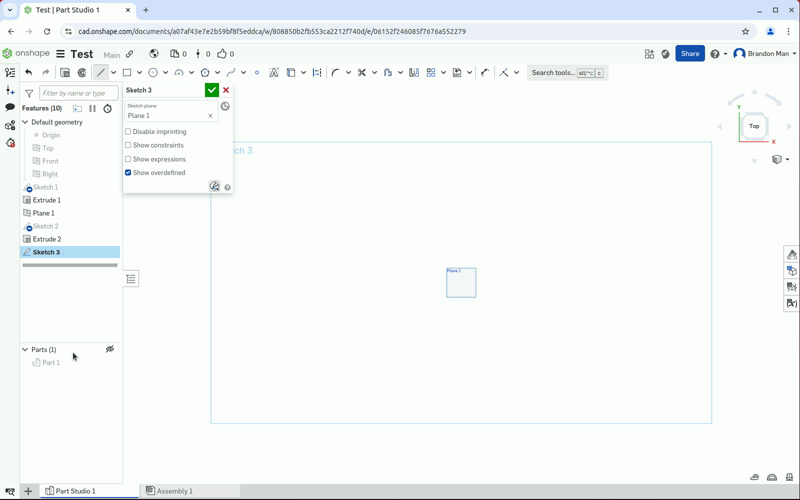
mouse_move(409, 199)
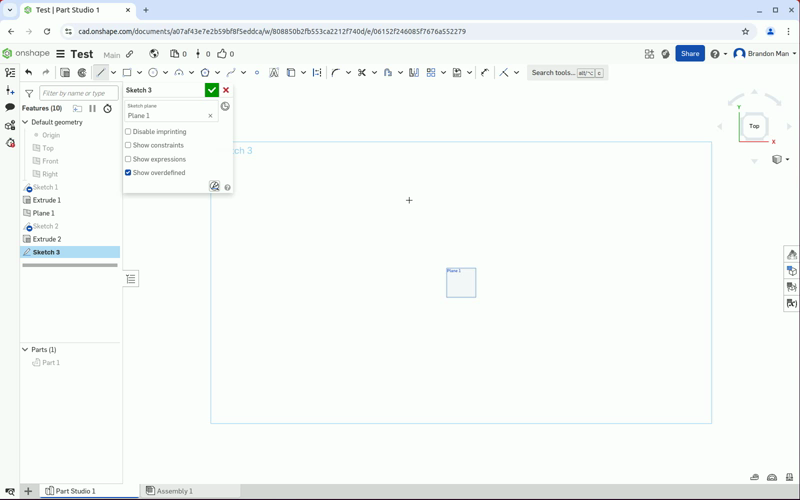
click(409, 199)
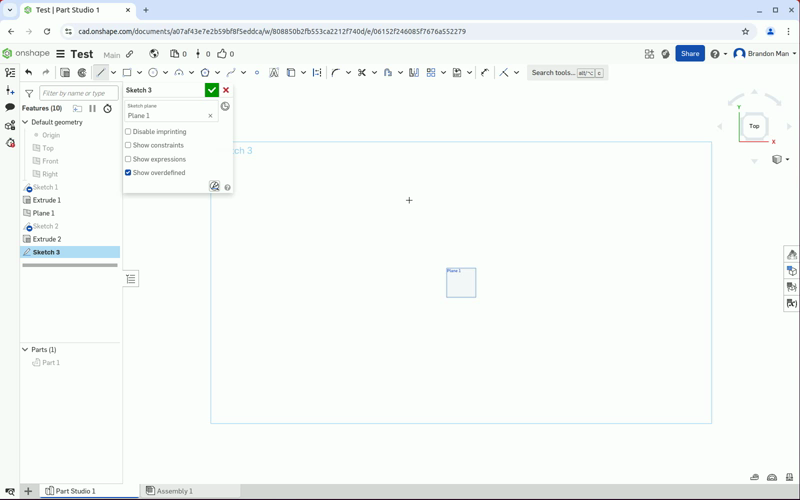
key_up(shift)
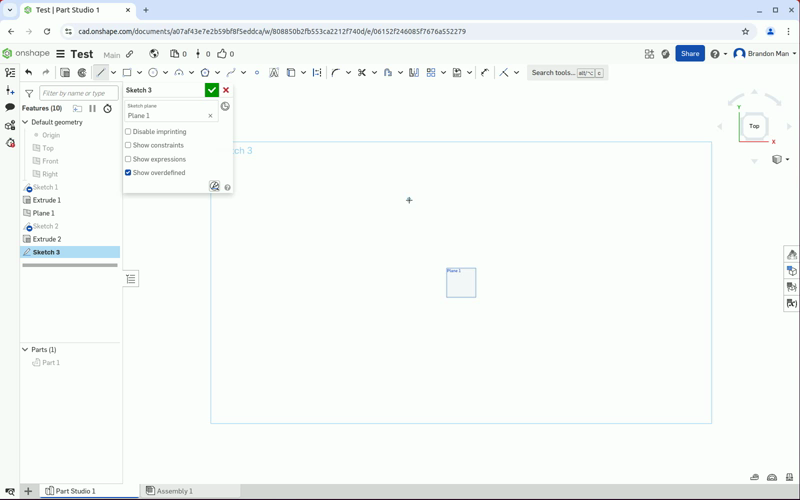
key_down(shift)
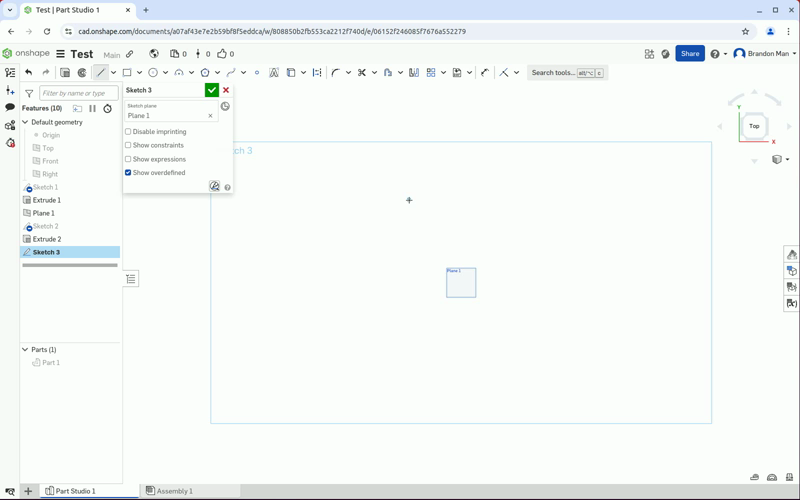
mouse_move(439, 199)
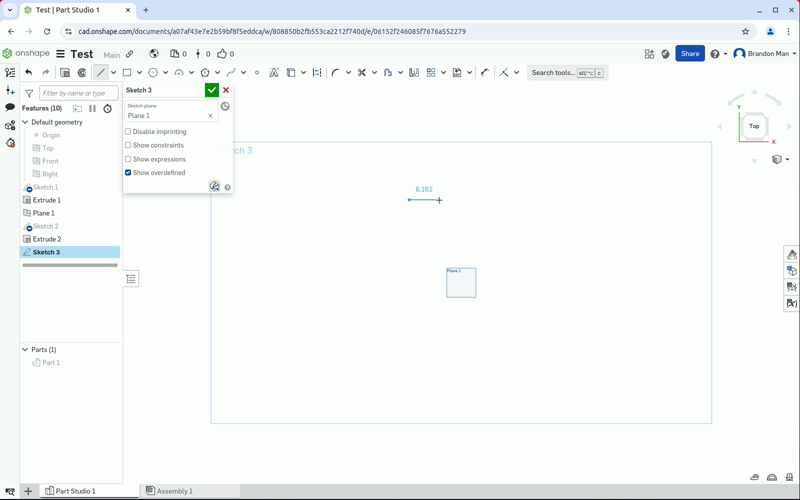
mouse_move(411, 199)
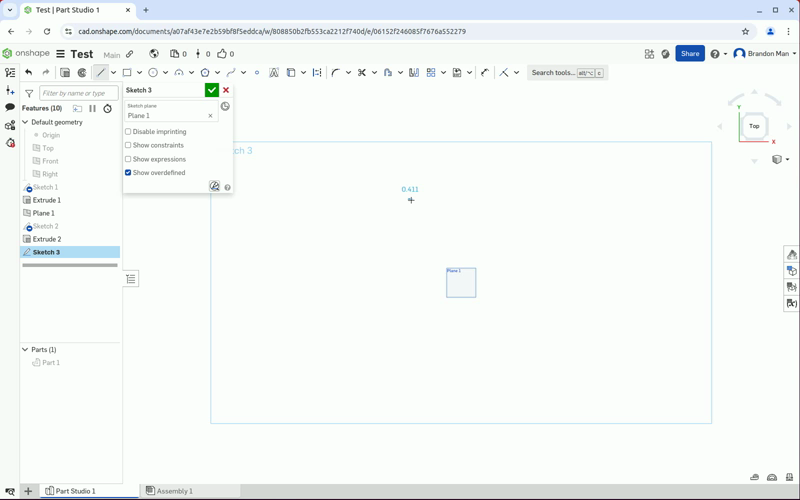
scroll(6)
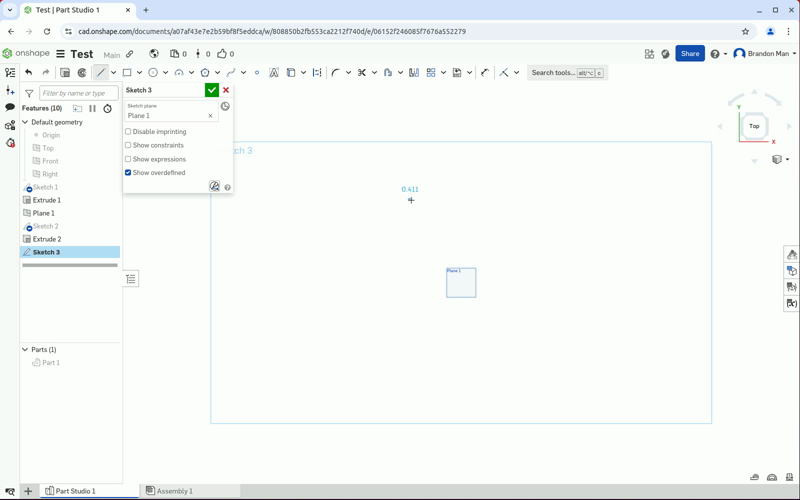
scroll(6)
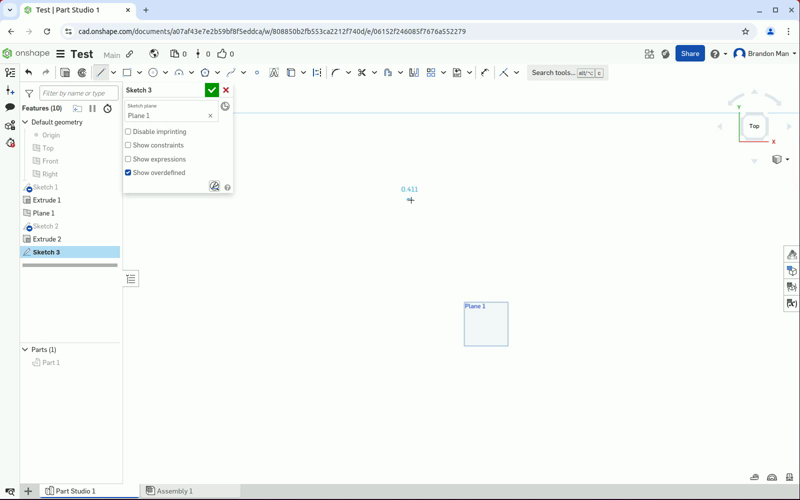
scroll(6)
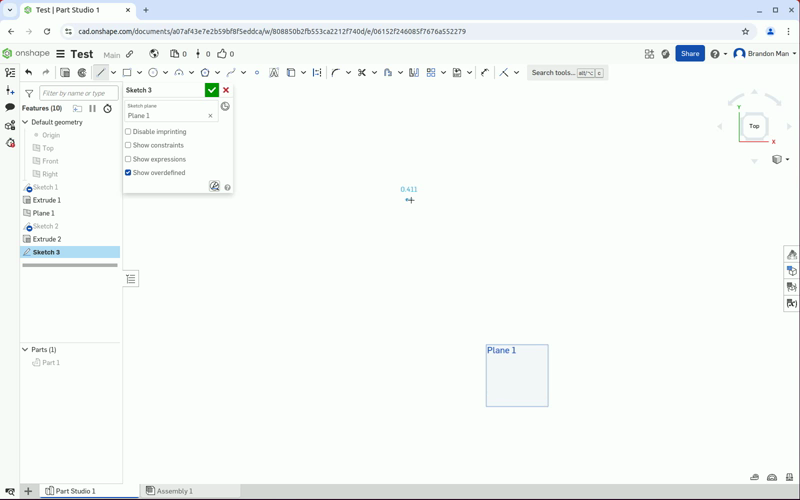
scroll(6)
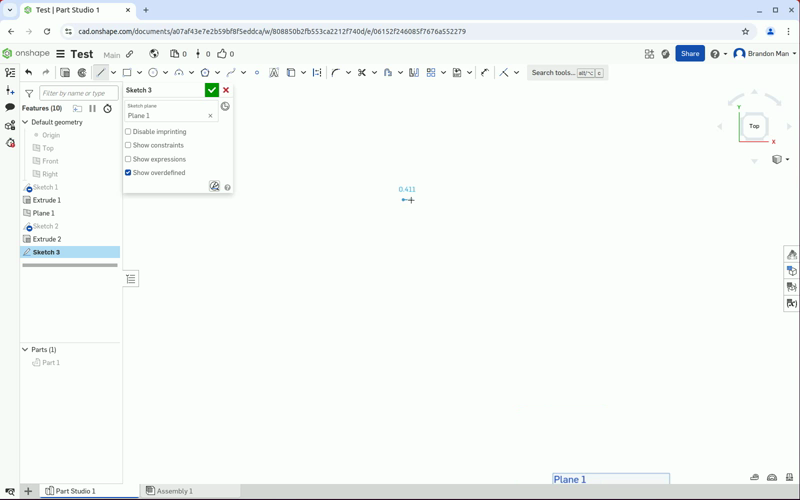
scroll(6)
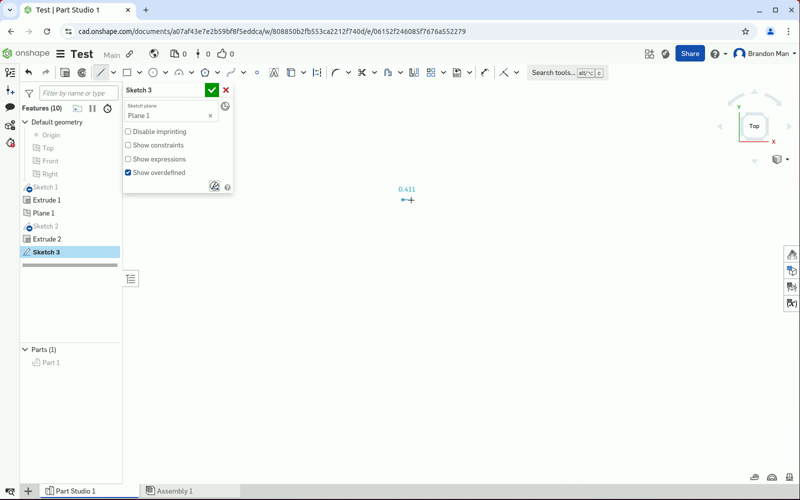
scroll(6)
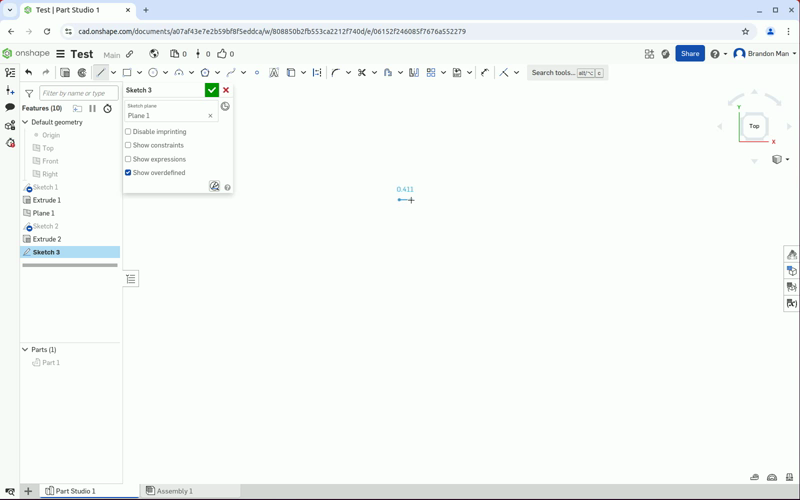
scroll(6)
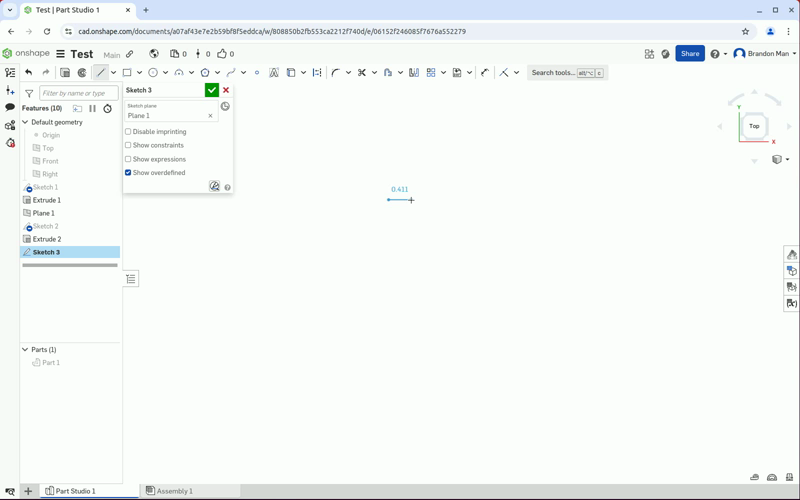
click(411, 199)
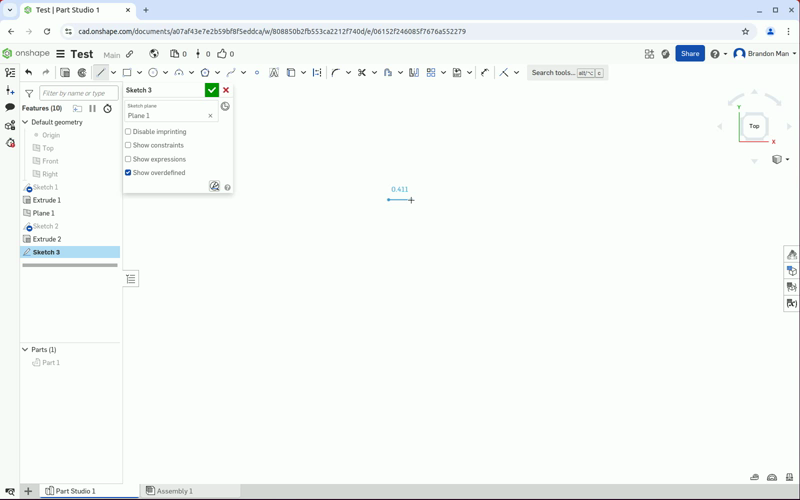
scroll(-6)
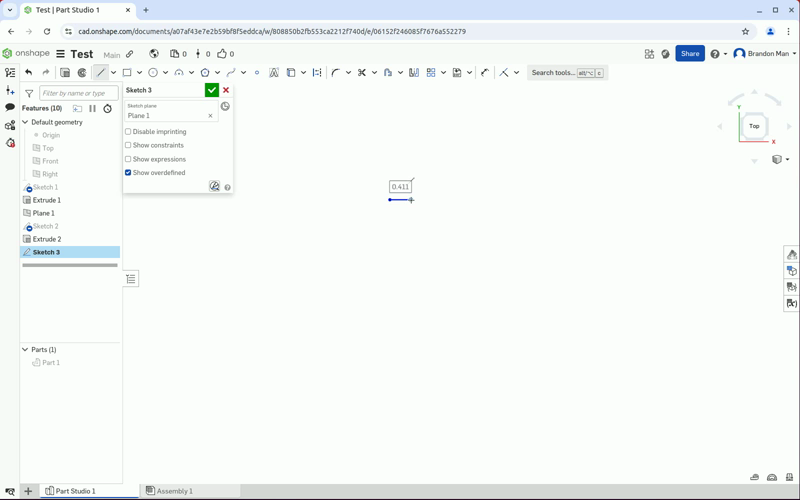
scroll(-6)
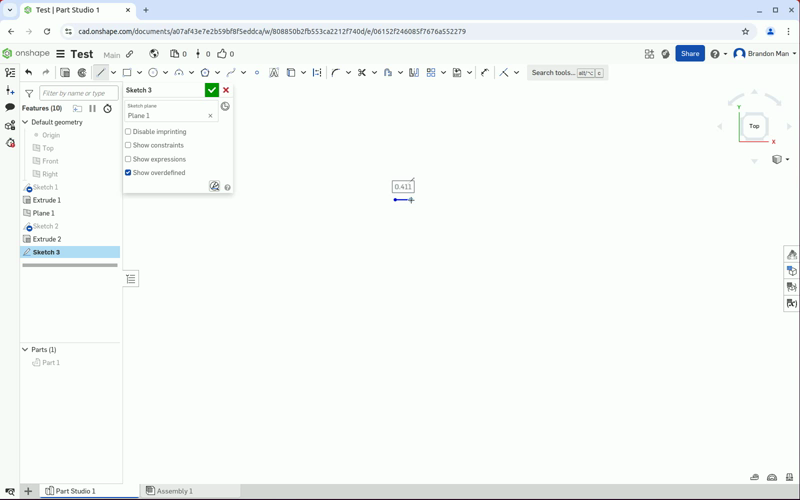
scroll(-6)
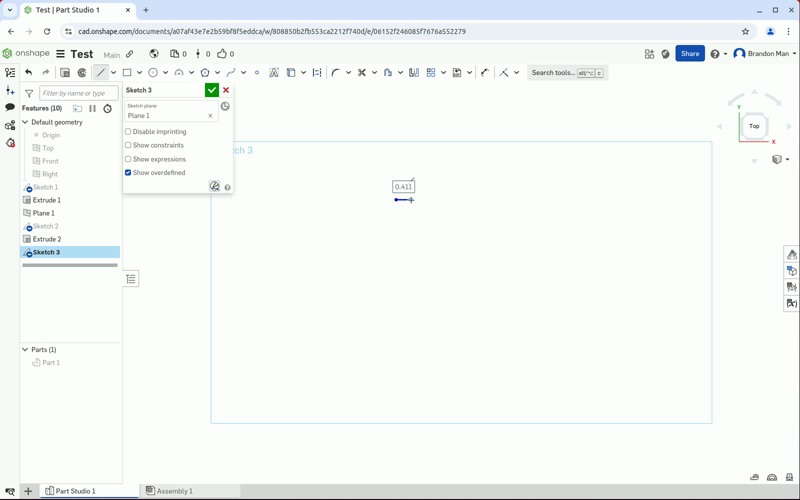
scroll(-6)
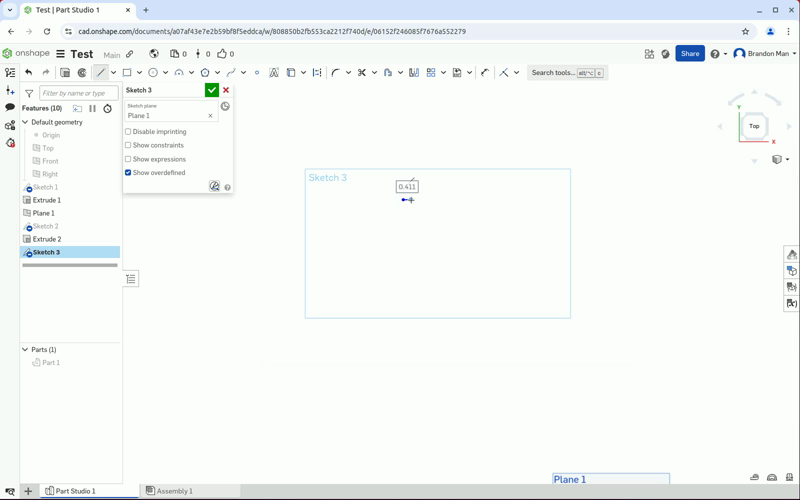
scroll(-6)
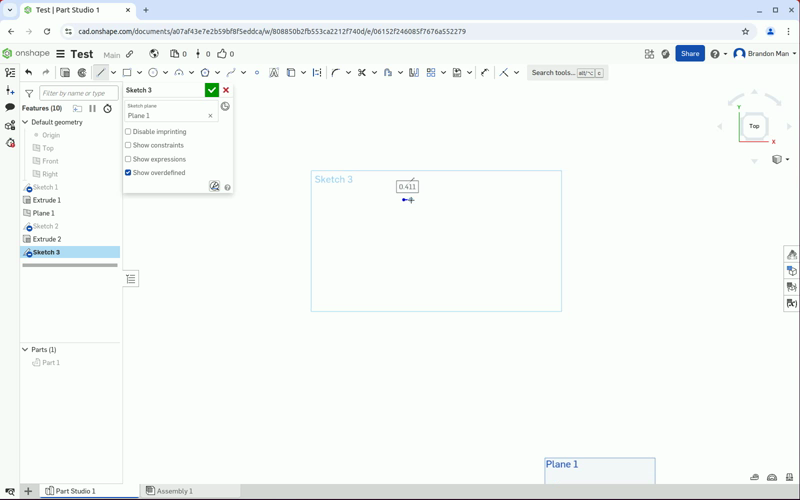
scroll(-6)
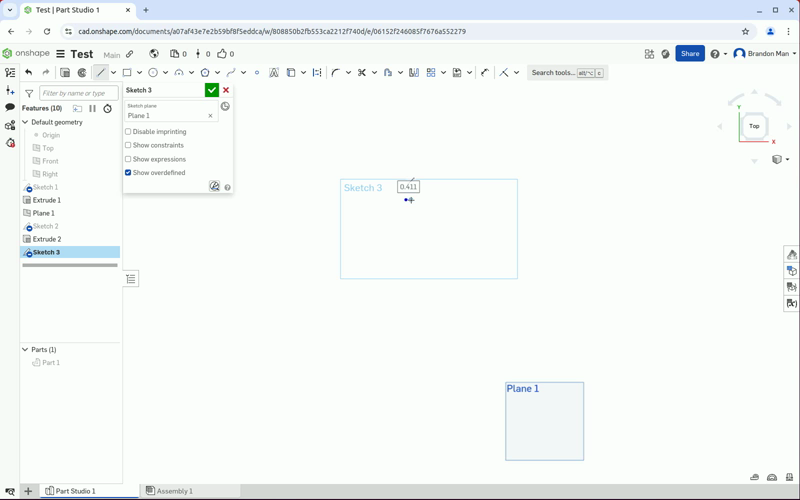
scroll(-6)
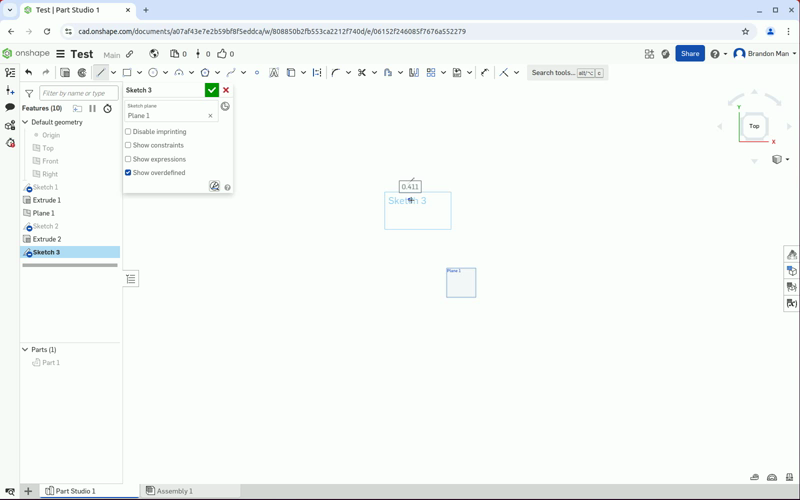
key_up(shift)
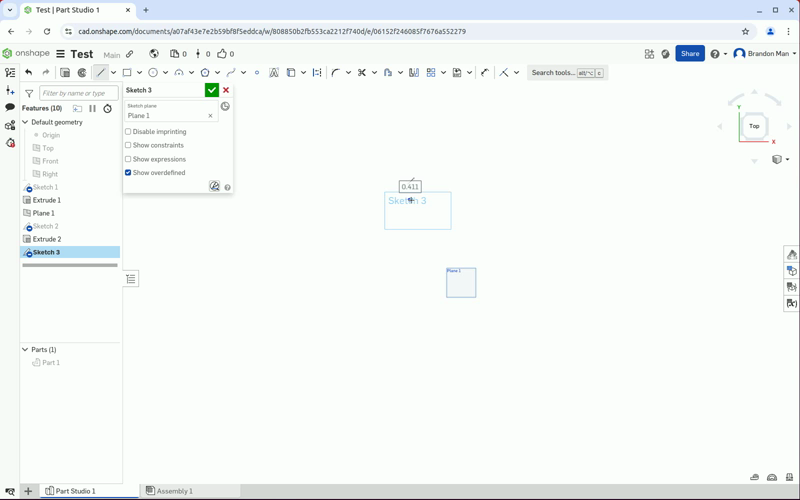
key_down(shift)
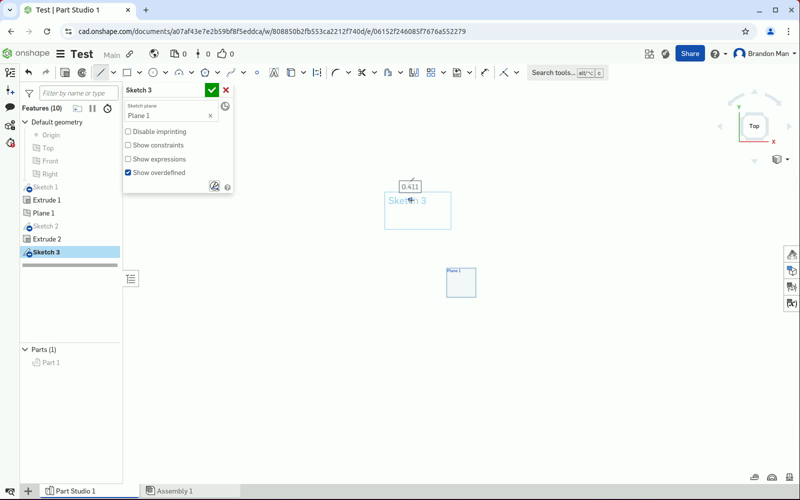
mouse_move(441, 199)
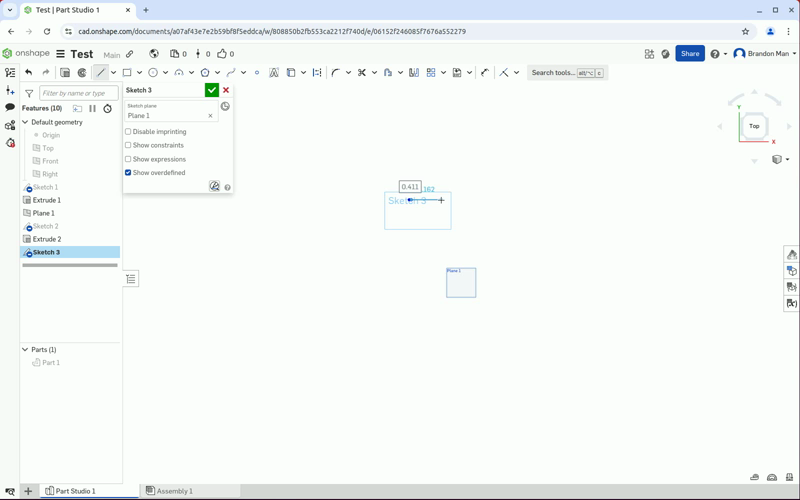
mouse_move(411, 176)
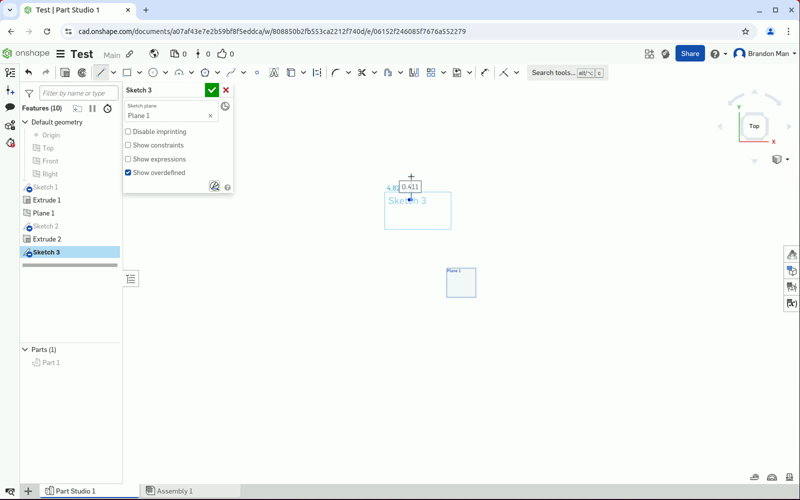
click(411, 176)
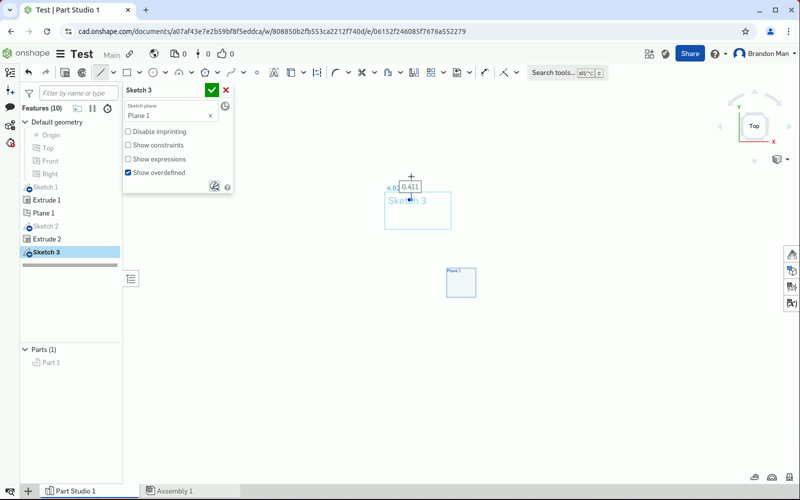
key_up(shift)
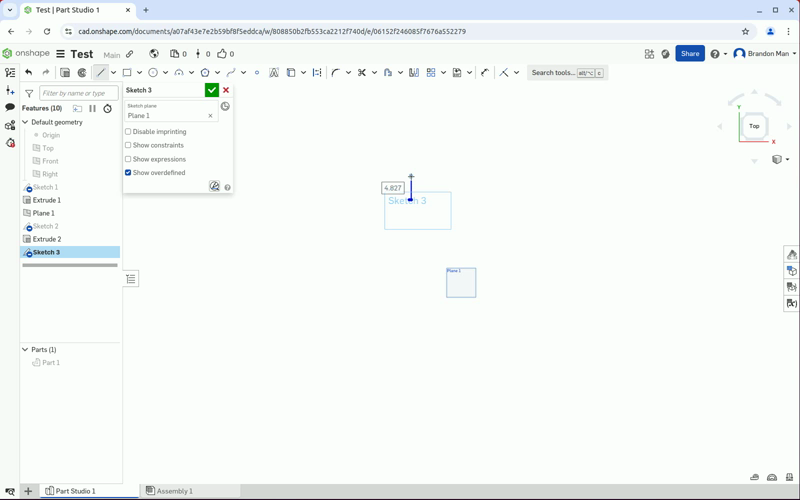
key_down(shift)
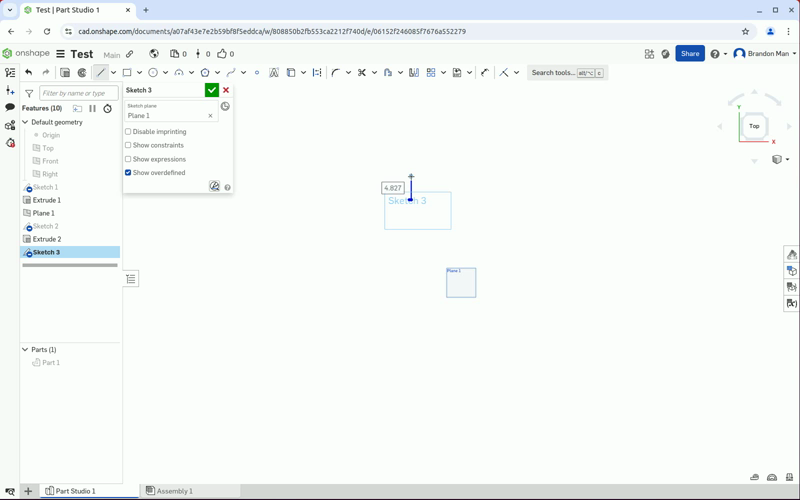
mouse_move(441, 176)
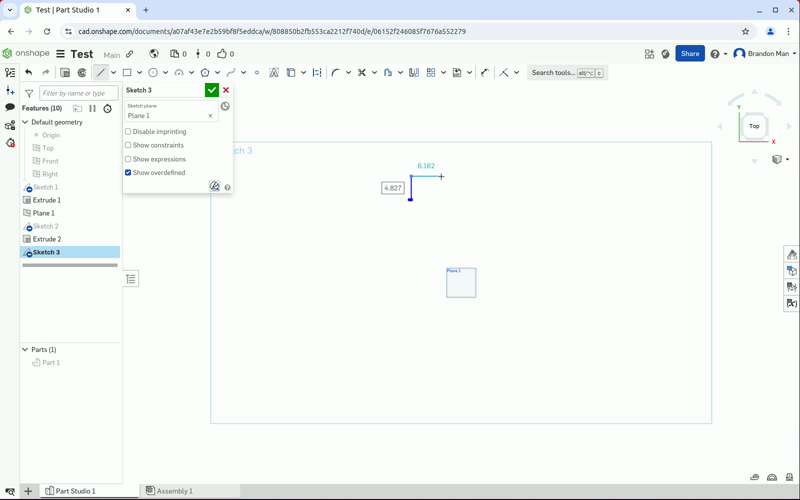
mouse_move(409, 176)
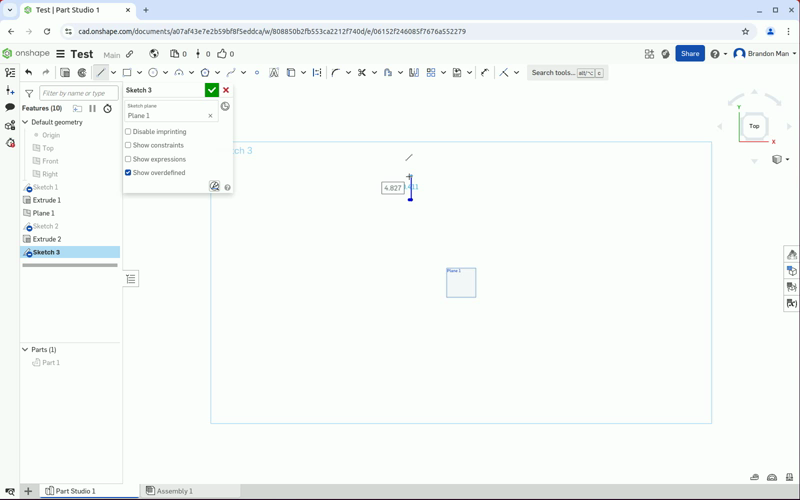
scroll(6)
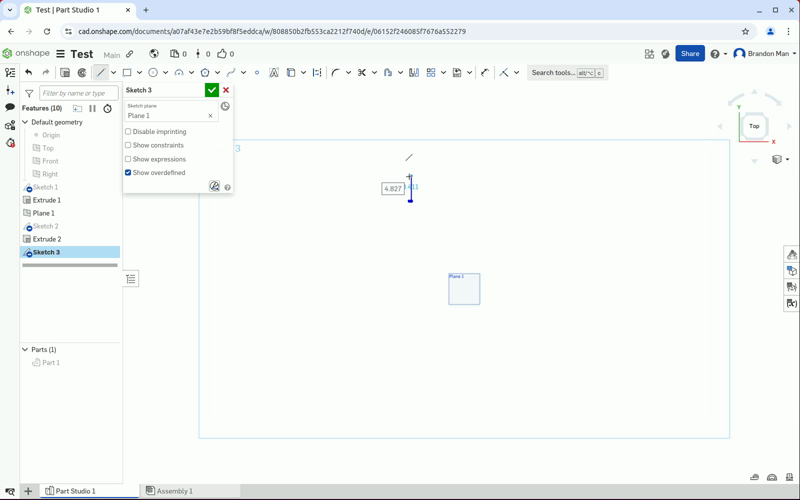
scroll(6)
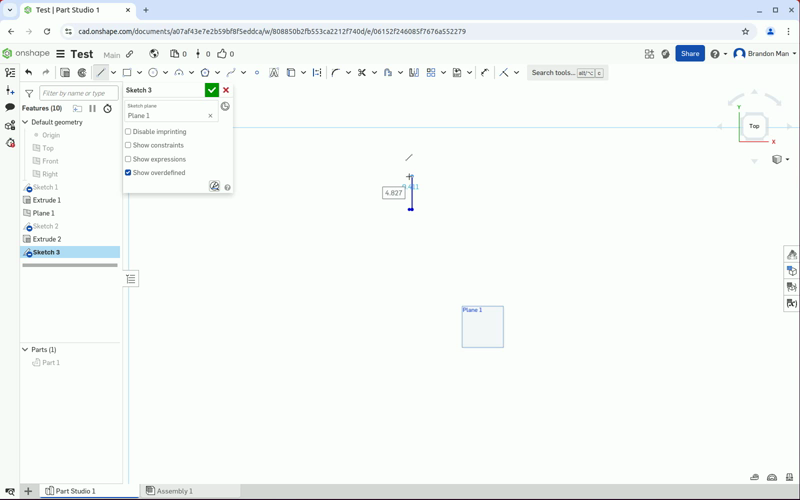
scroll(6)
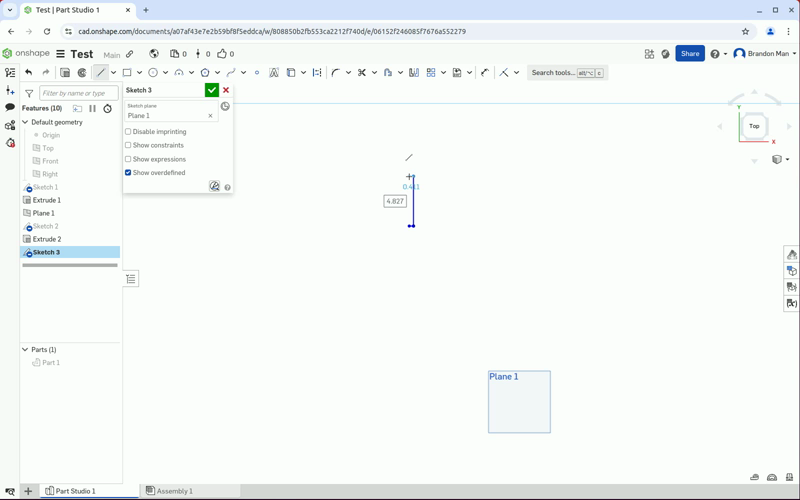
scroll(6)
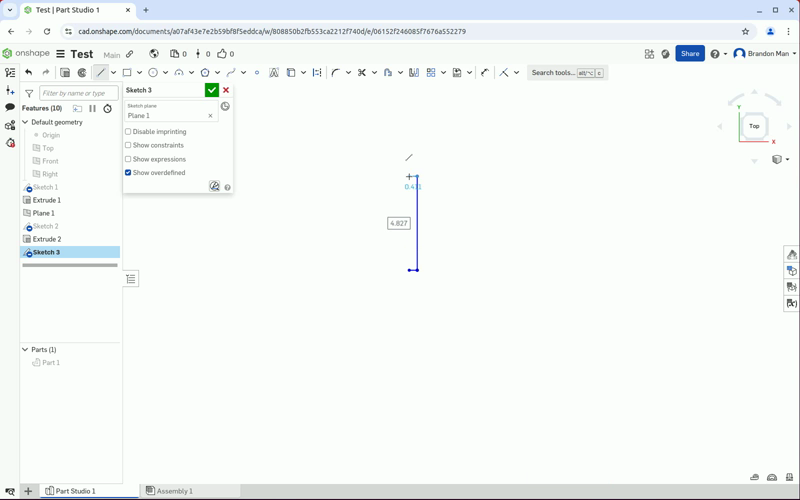
scroll(6)
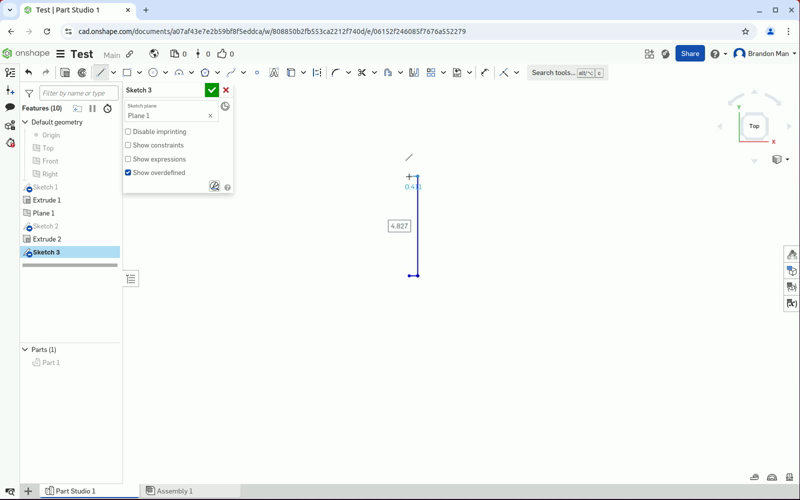
scroll(6)
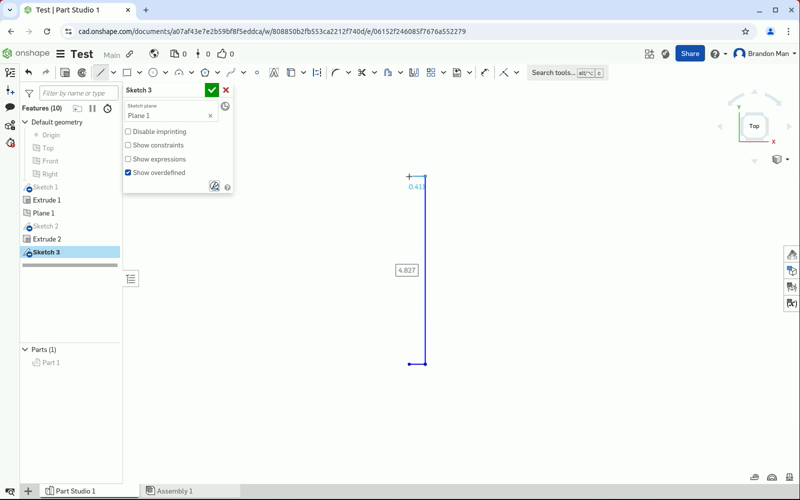
scroll(6)
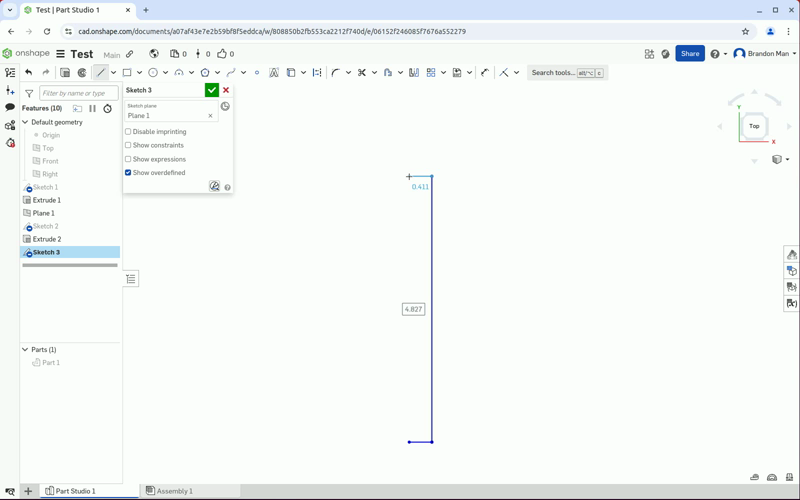
click(409, 176)
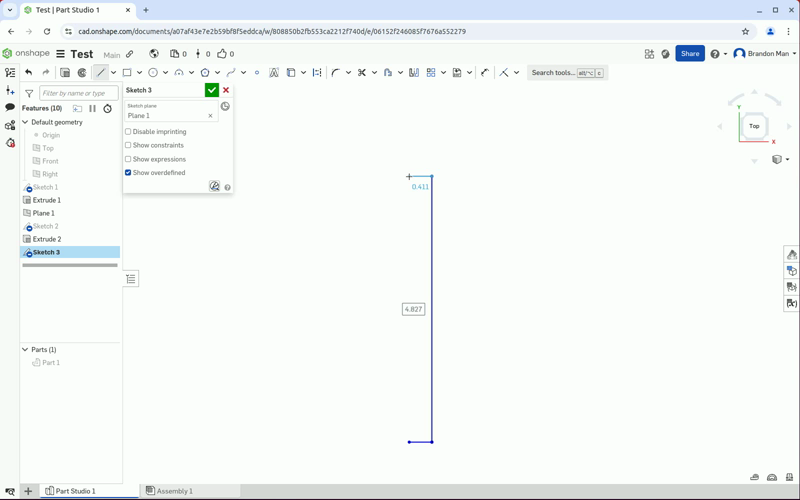
scroll(-6)
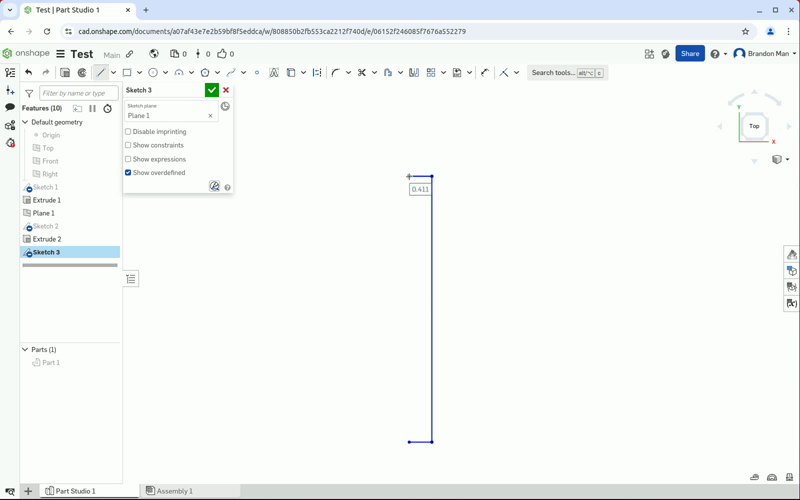
scroll(-6)
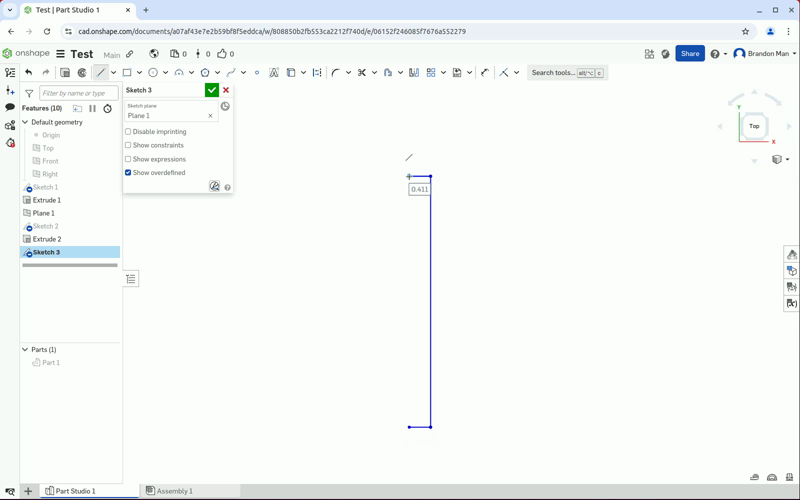
scroll(-6)
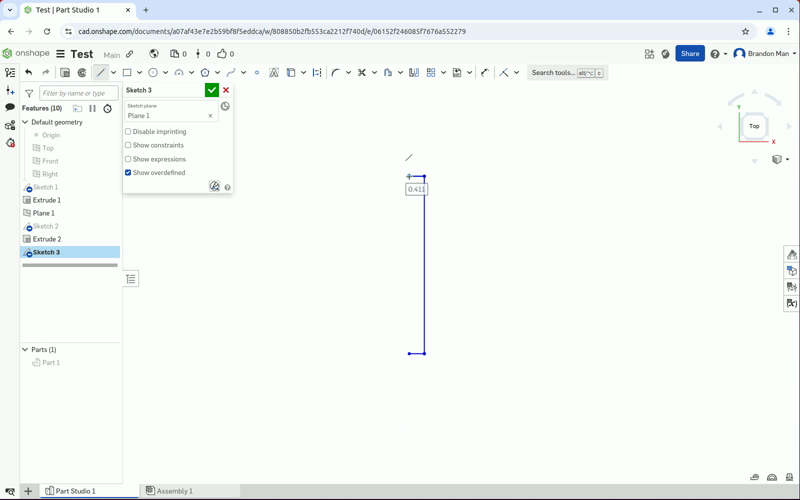
scroll(-6)
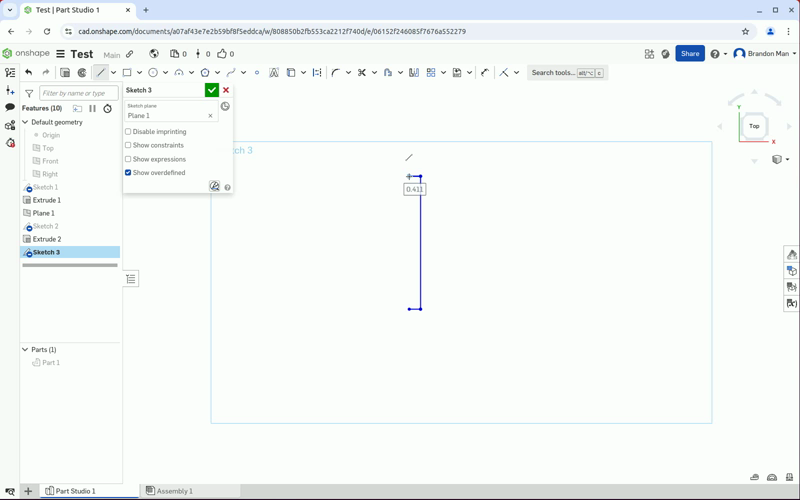
scroll(-6)
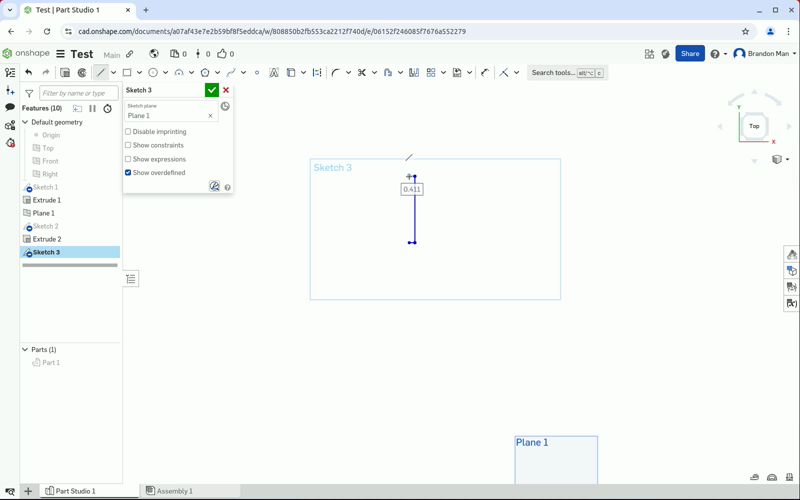
scroll(-6)
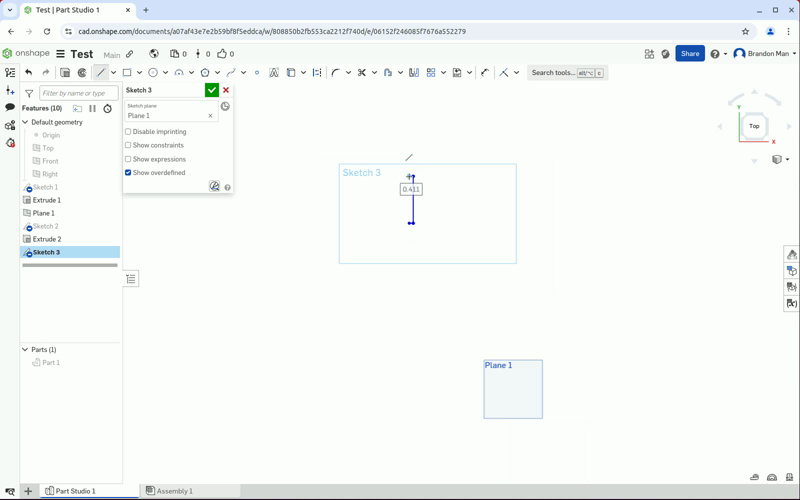
scroll(-6)
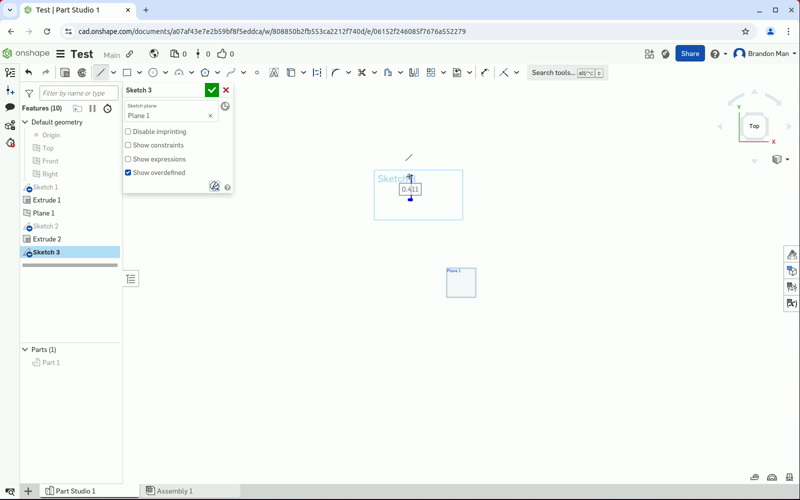
key_up(shift)
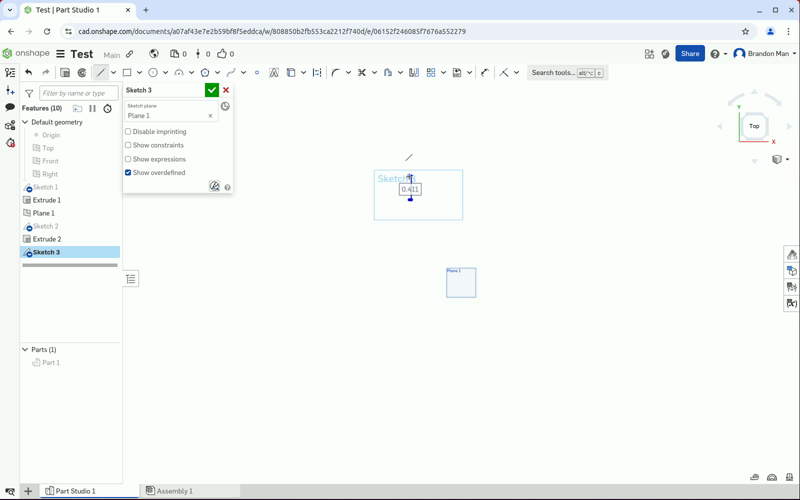
mouse_move(439, 176)
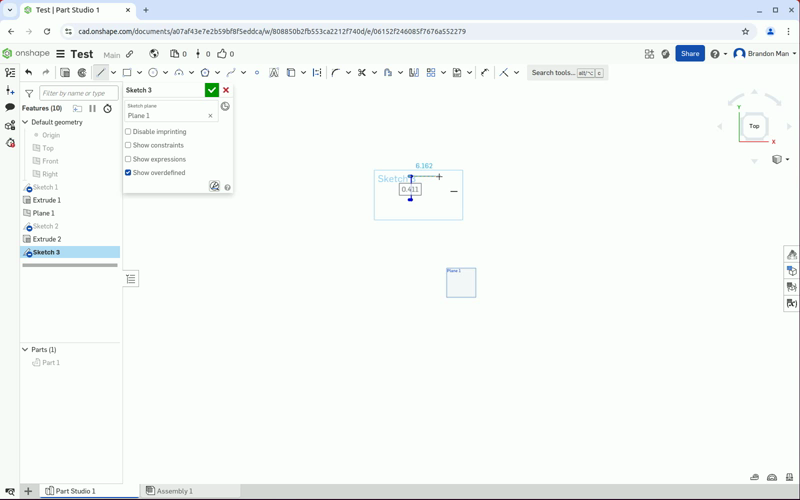
key_down(shift)
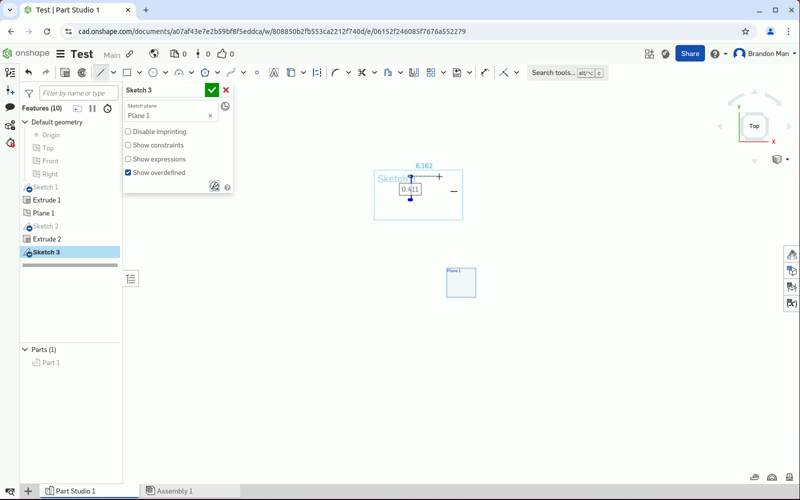
mouse_move(409, 199)
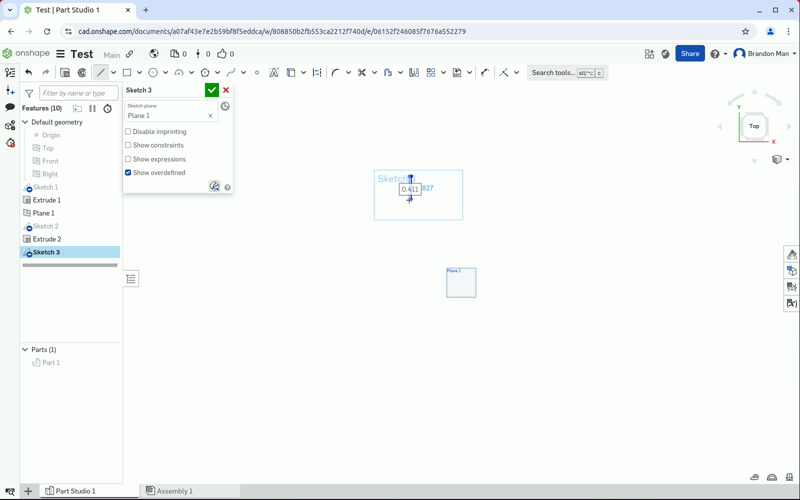
scroll(6)
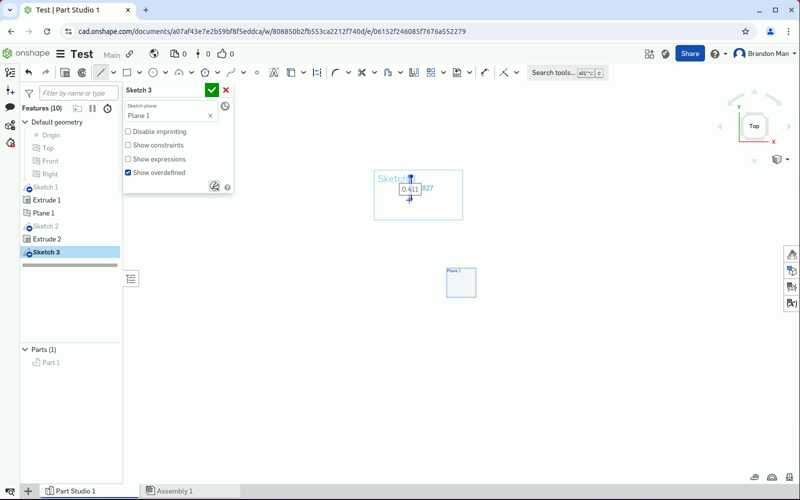
scroll(6)
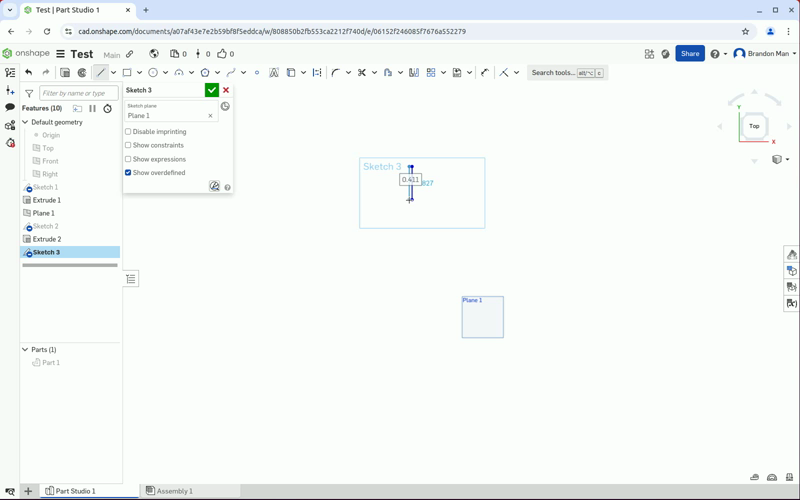
scroll(6)
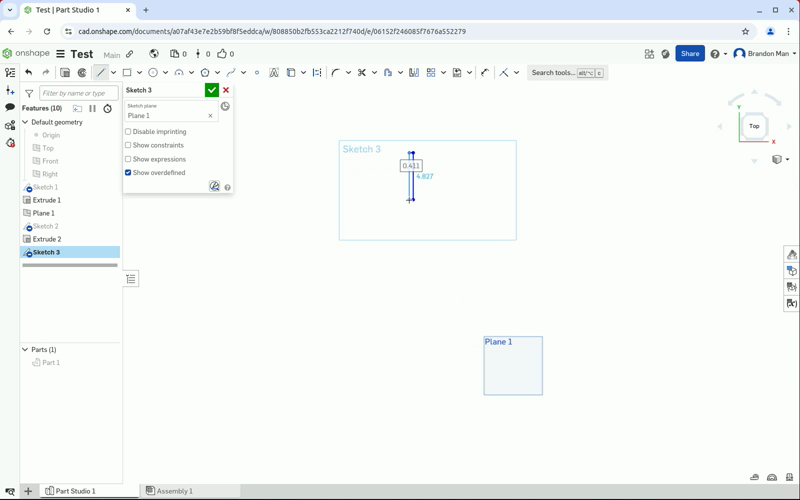
scroll(6)
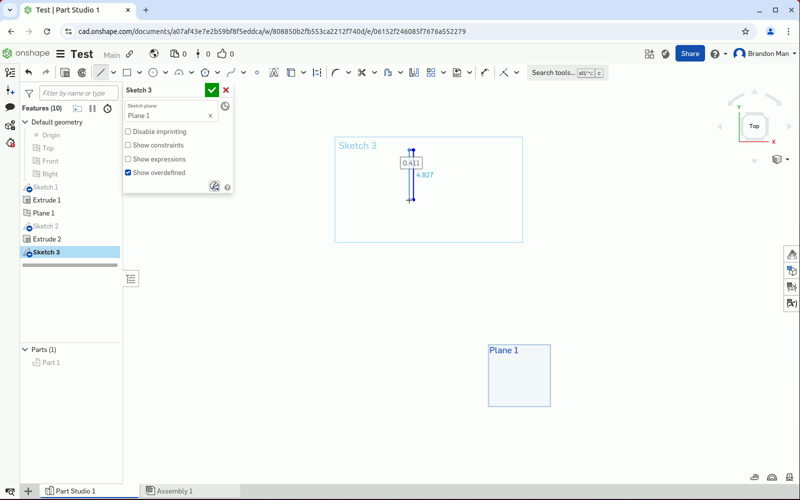
scroll(6)
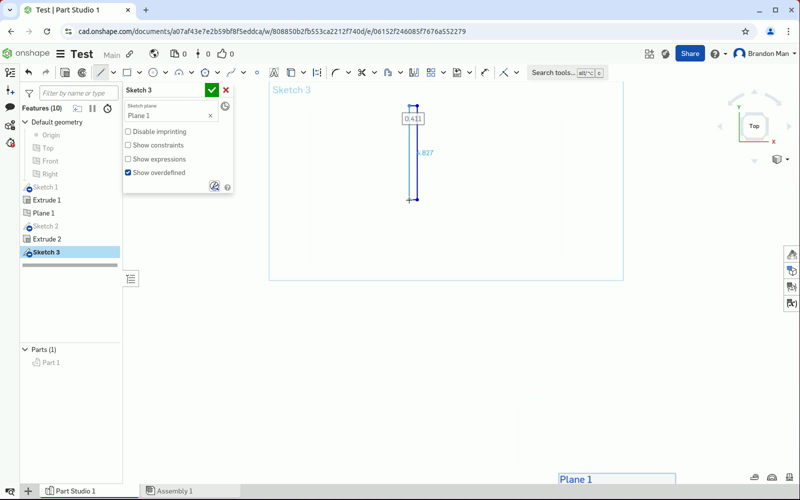
scroll(6)
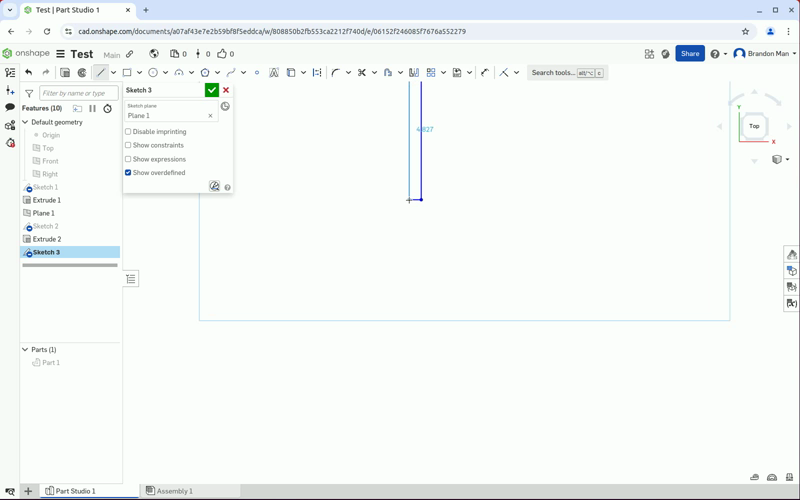
scroll(6)
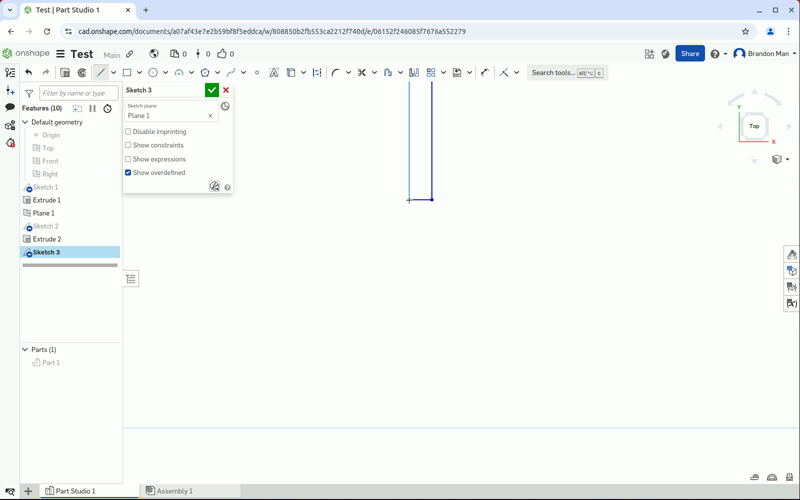
key_up(shift)
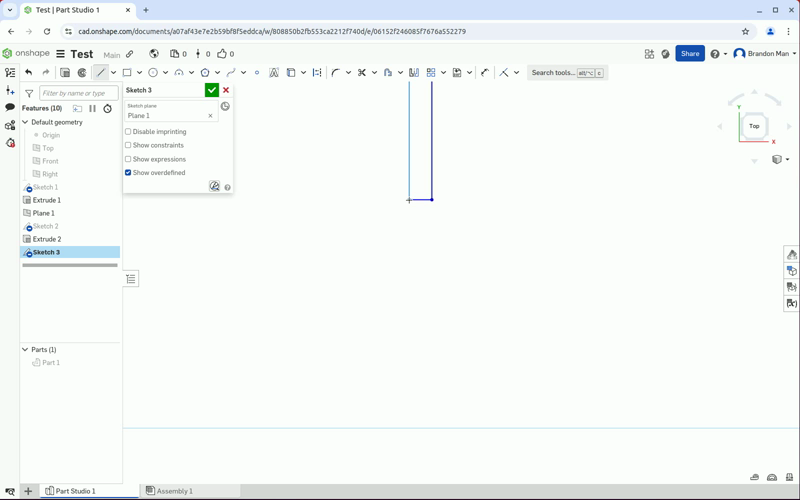
click(409, 199)
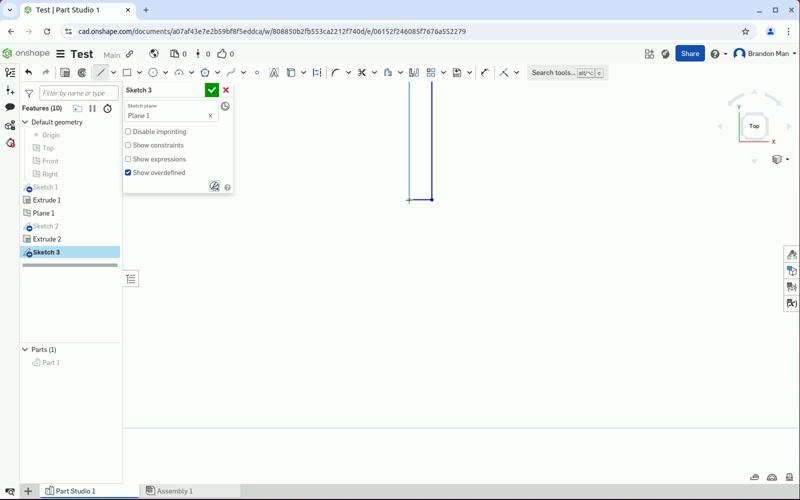
scroll(-6)
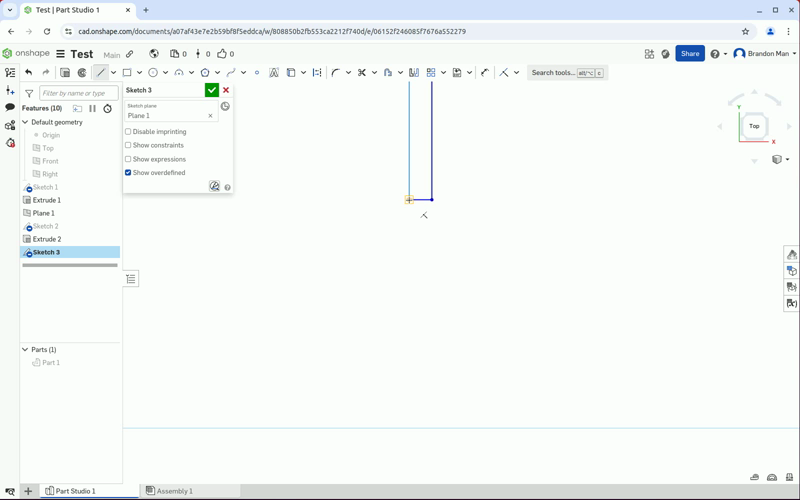
scroll(-6)
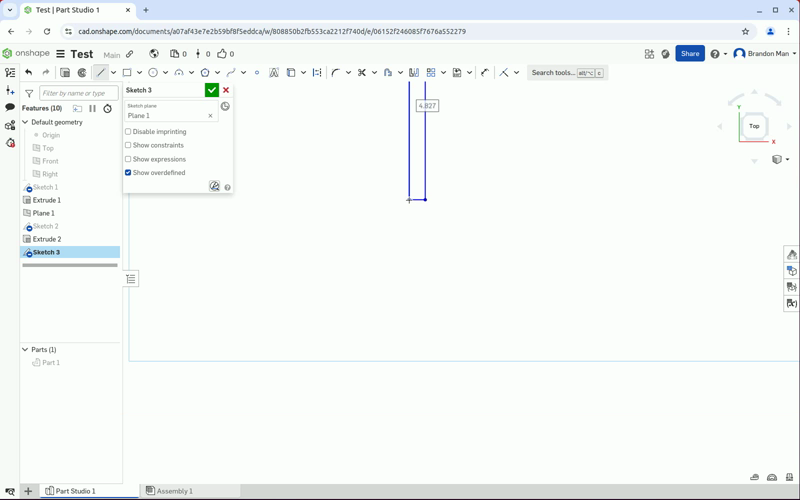
scroll(-6)
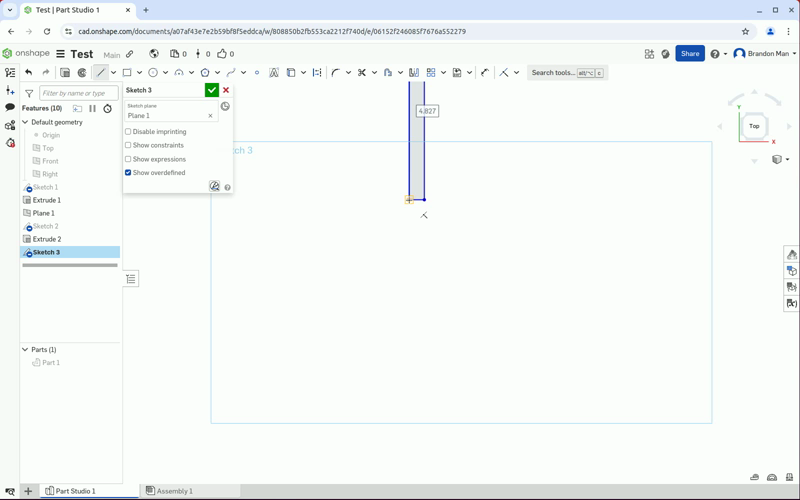
scroll(-6)
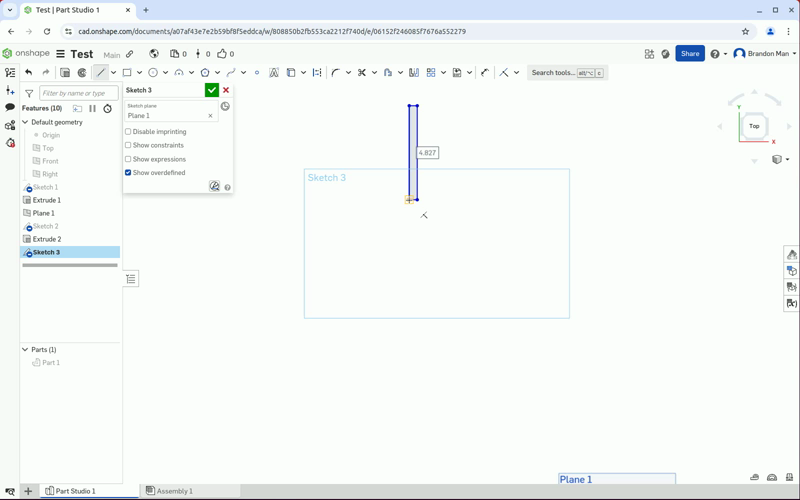
scroll(-6)
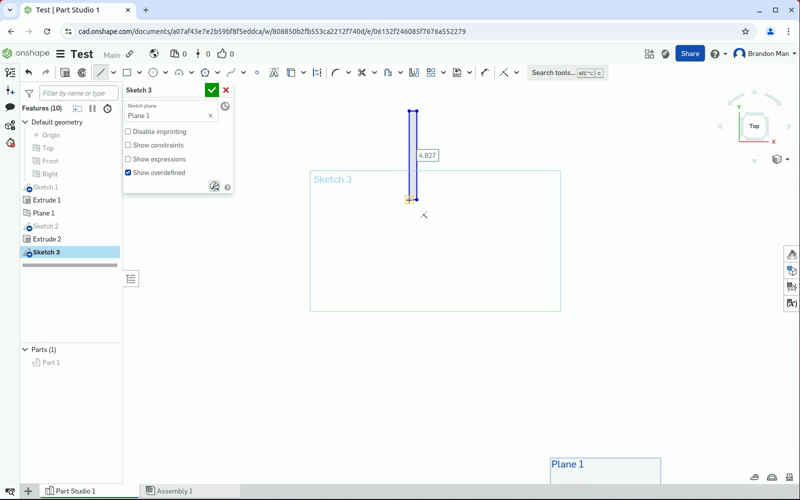
scroll(-6)
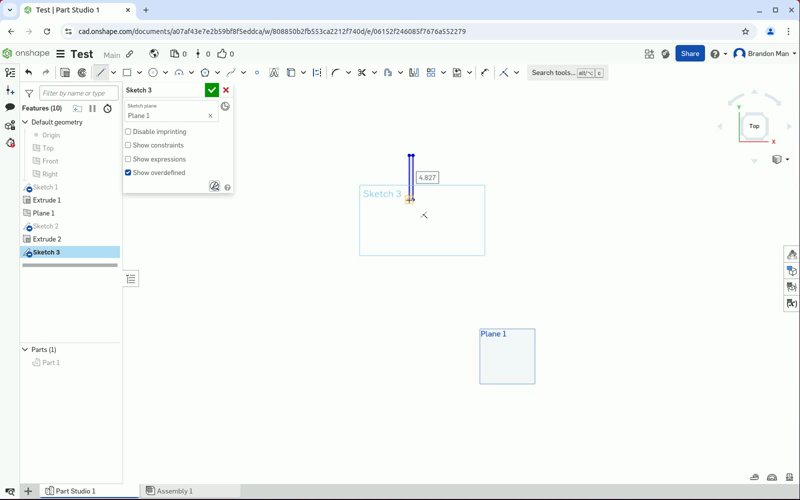
scroll(-6)
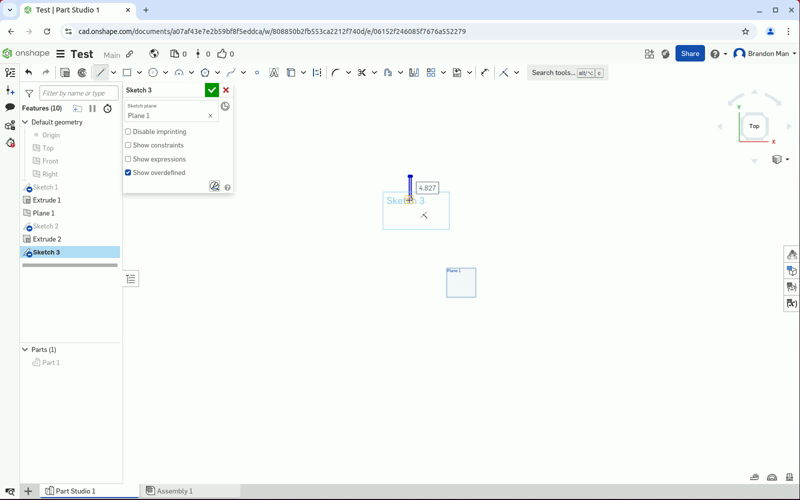
key(esc)
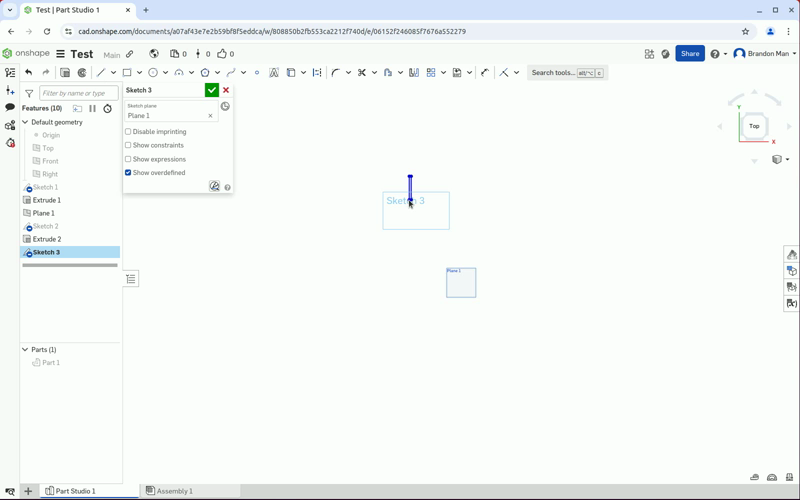
mouse_move(409, 189)
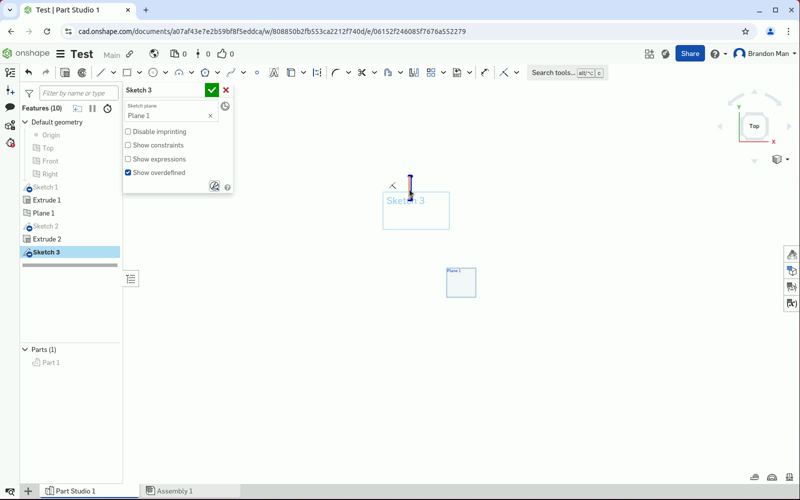
scroll(6)
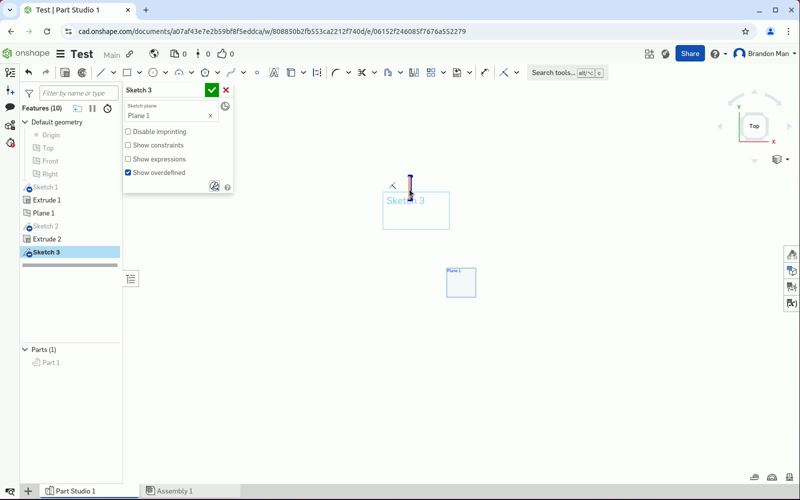
scroll(6)
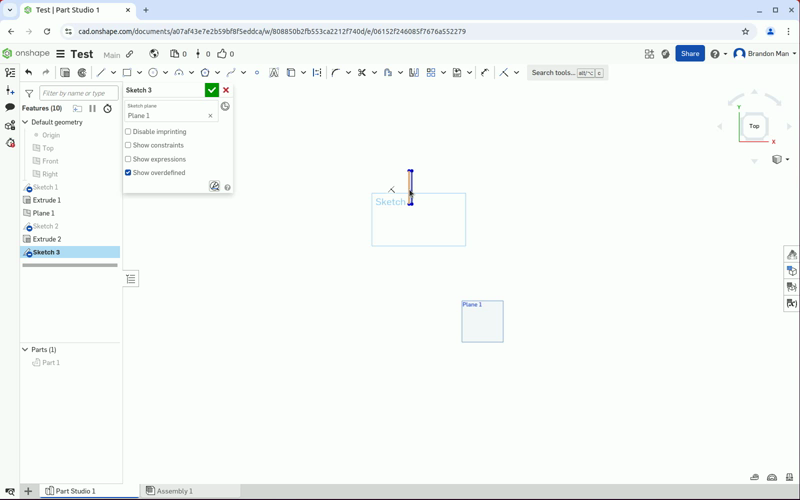
scroll(6)
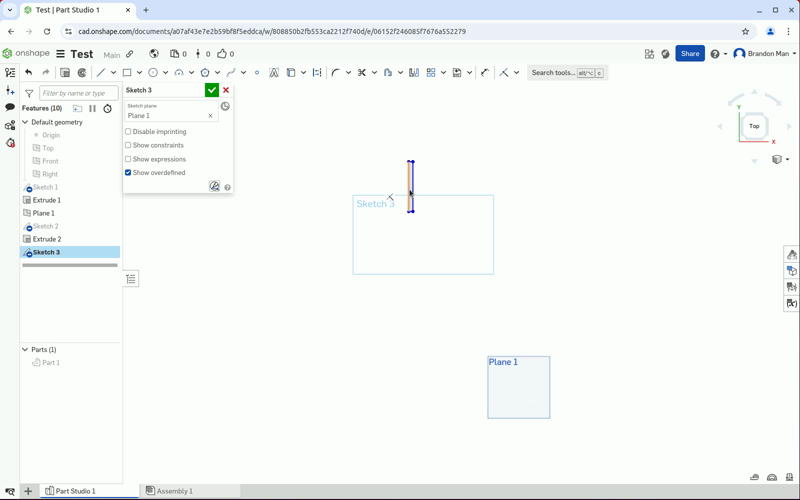
scroll(6)
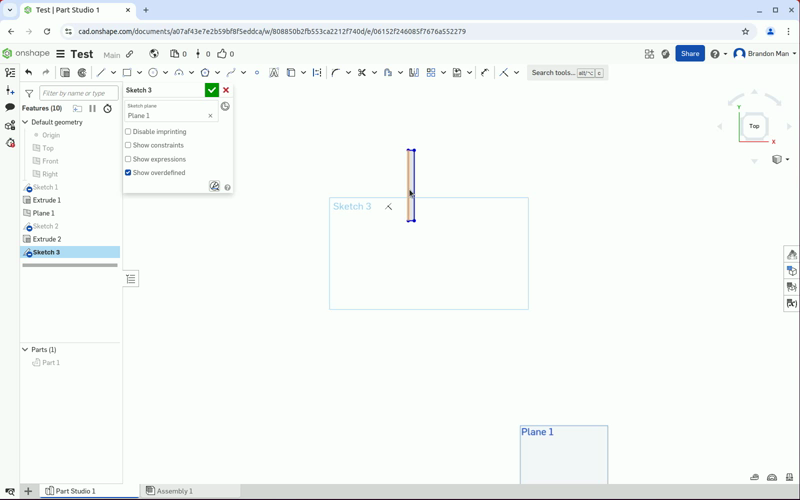
scroll(6)
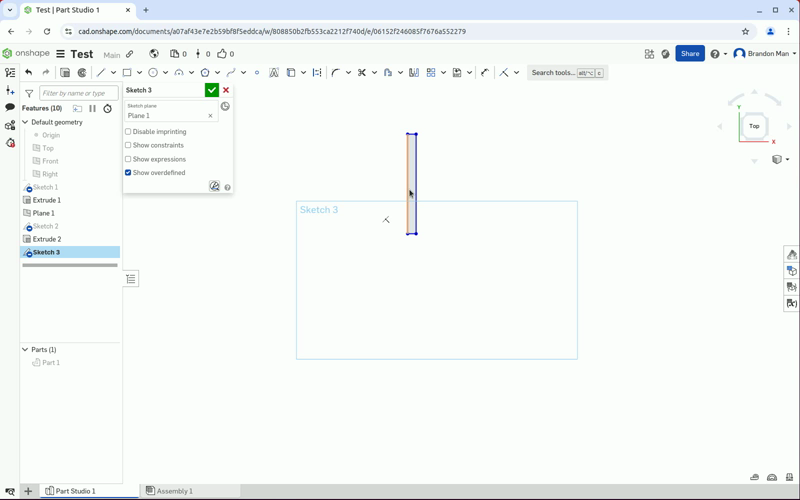
scroll(6)
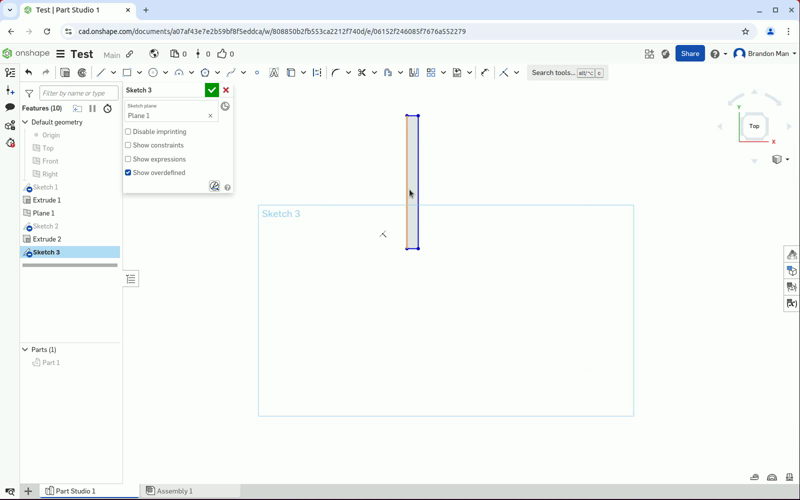
scroll(6)
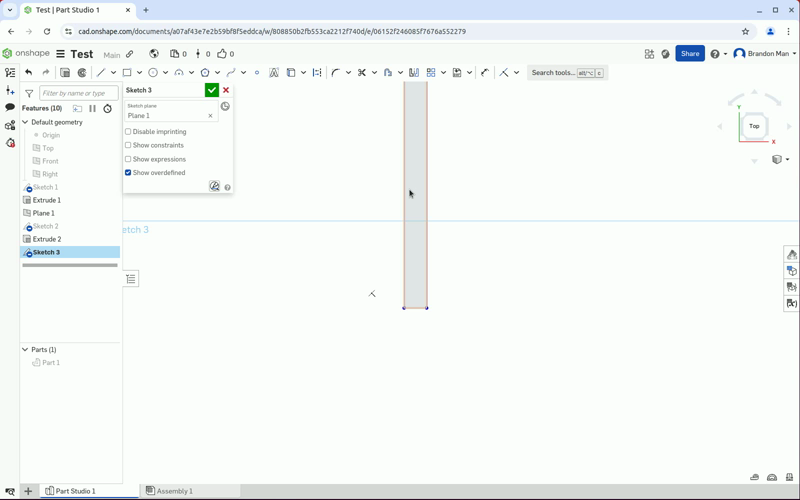
click(409, 189)
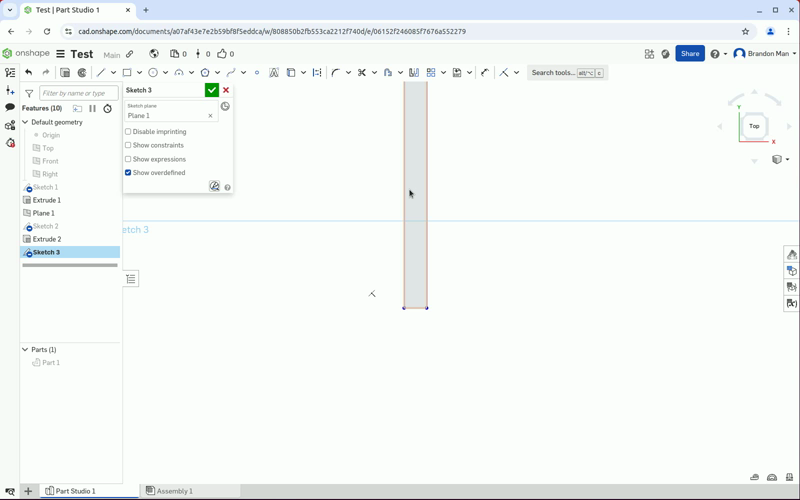
scroll(-6)
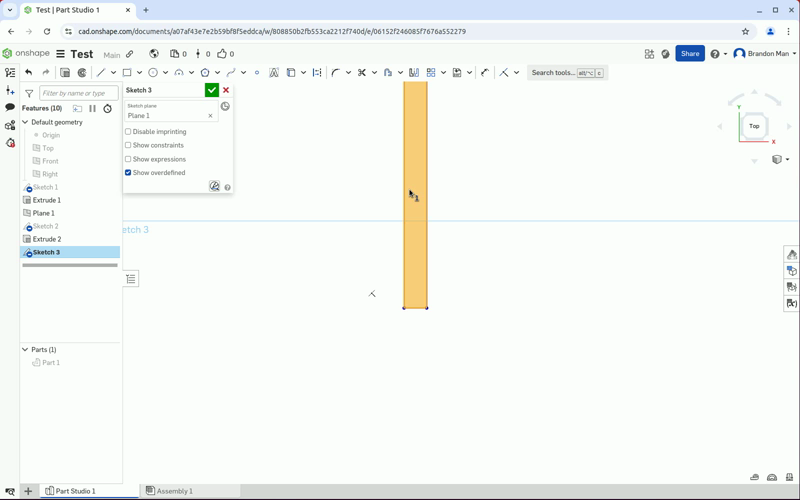
scroll(-6)
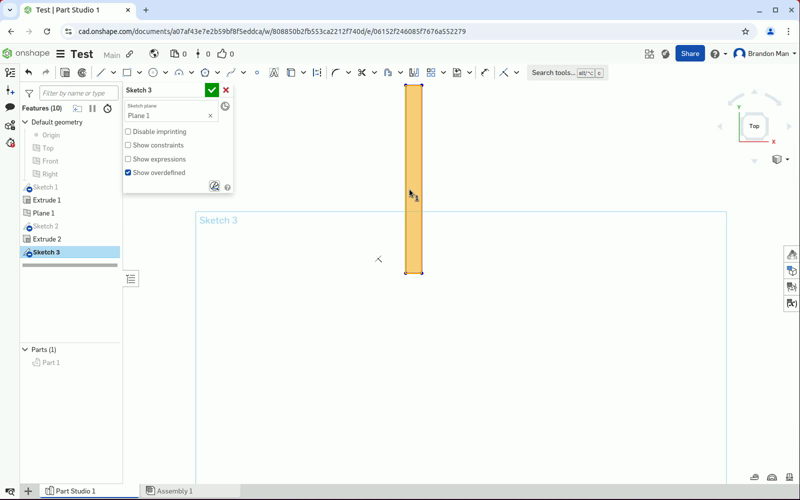
scroll(-6)
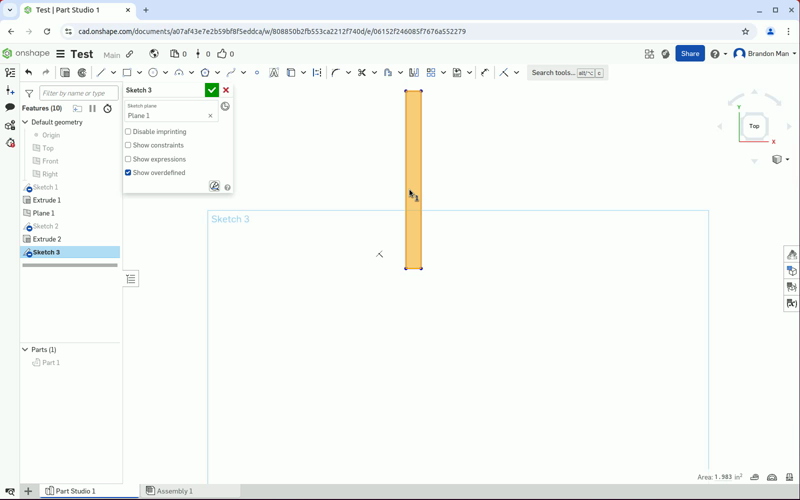
scroll(-6)
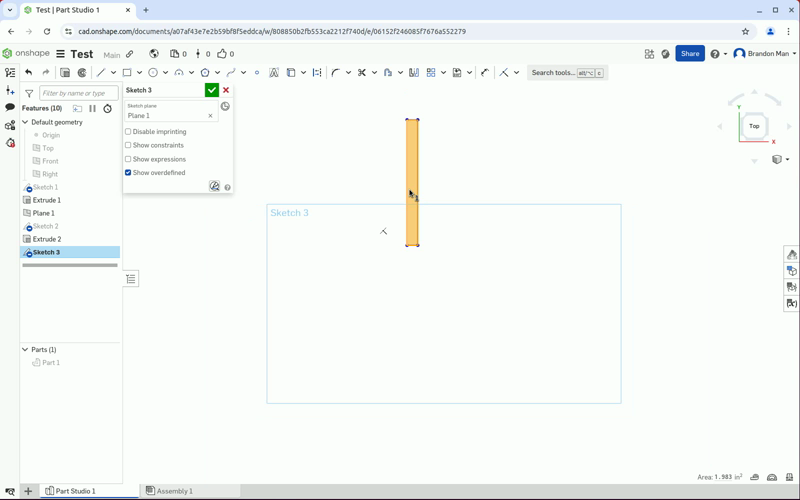
scroll(-6)
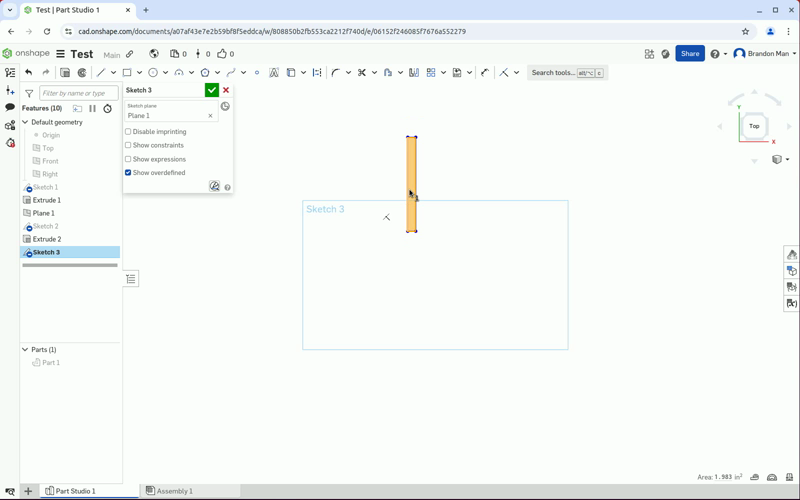
scroll(-6)
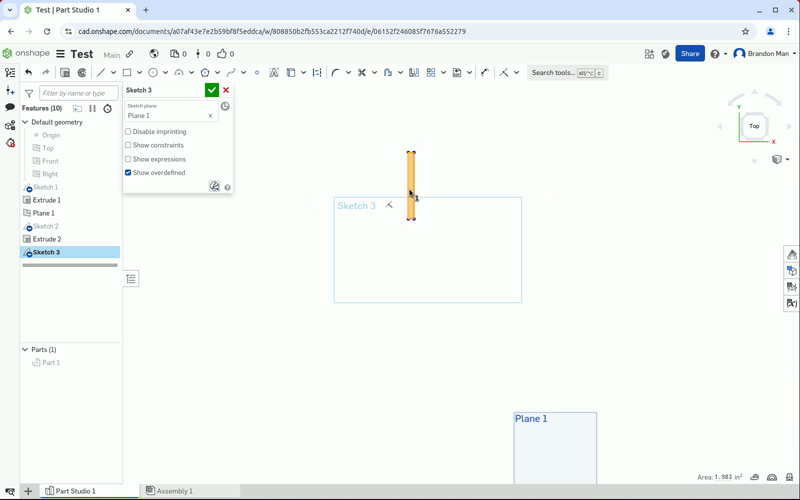
scroll(-6)
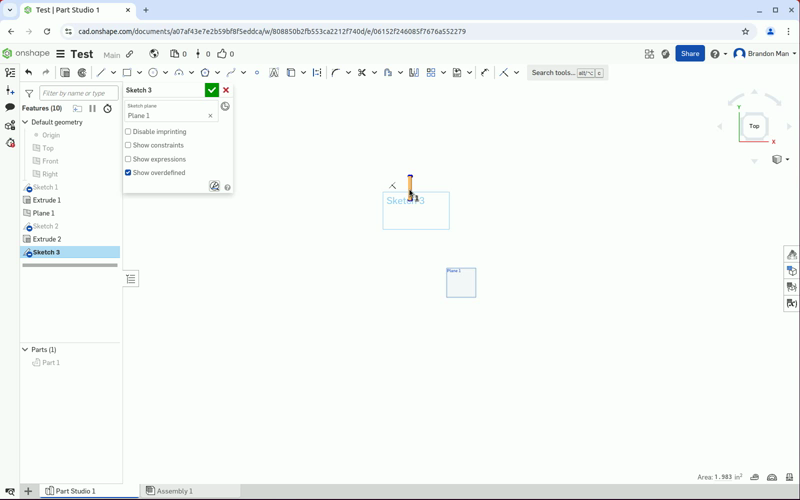
mouse_move(73, 352)
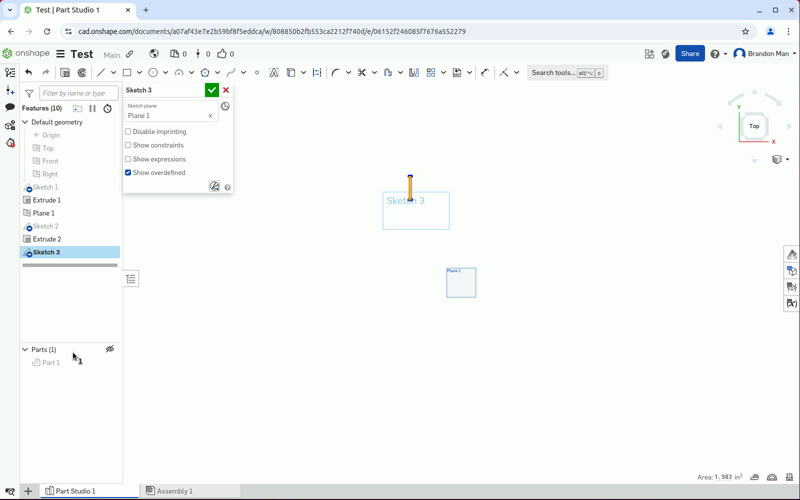
key(shift+y)
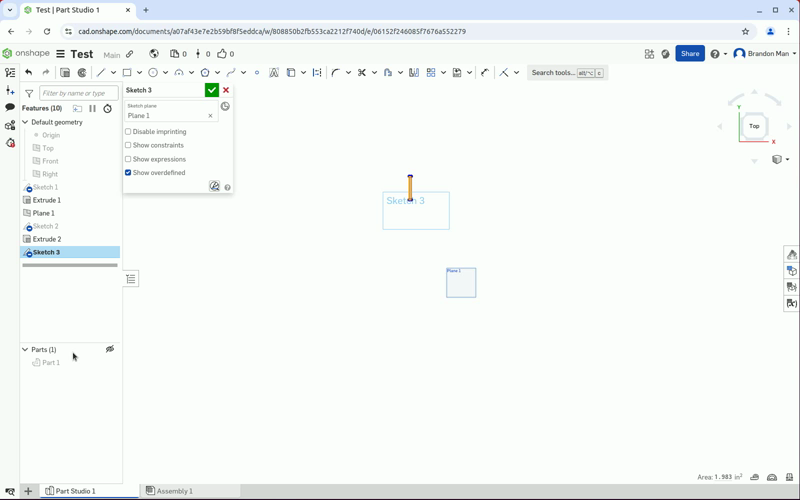
key(shift+e)
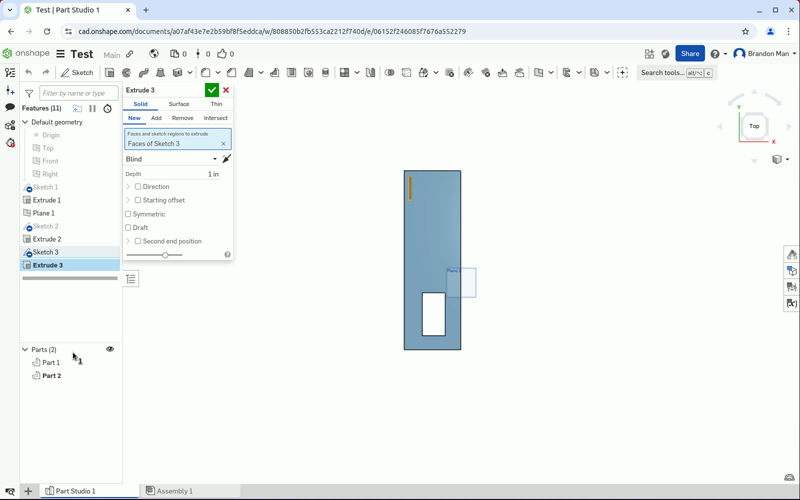
mouse_move(143, 106)
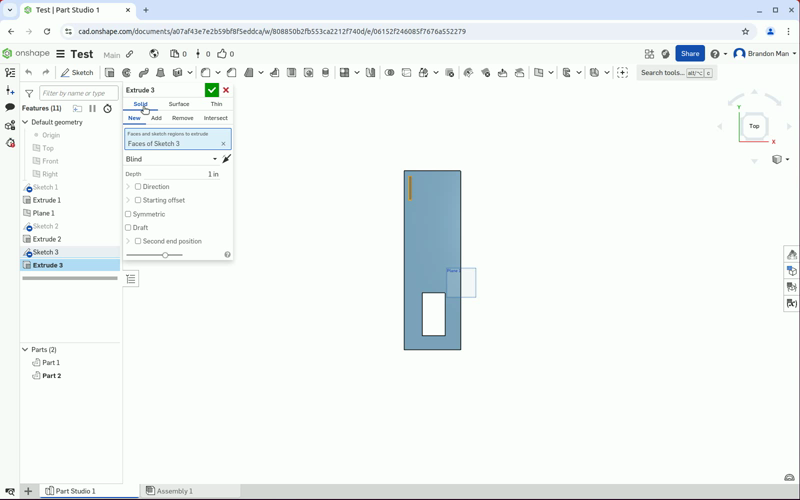
click(143, 106)
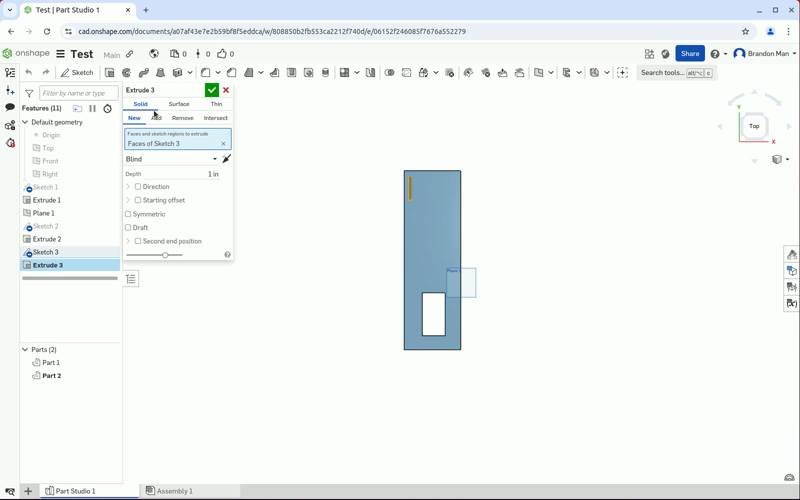
mouse_move(186, 120)
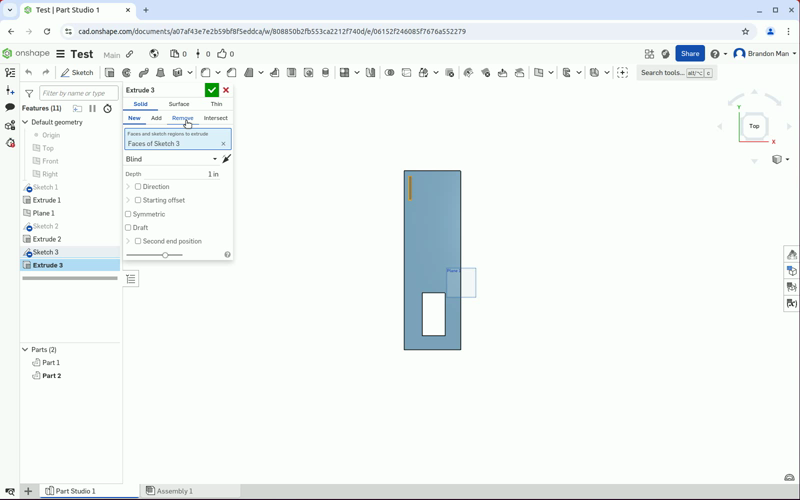
click(186, 120)
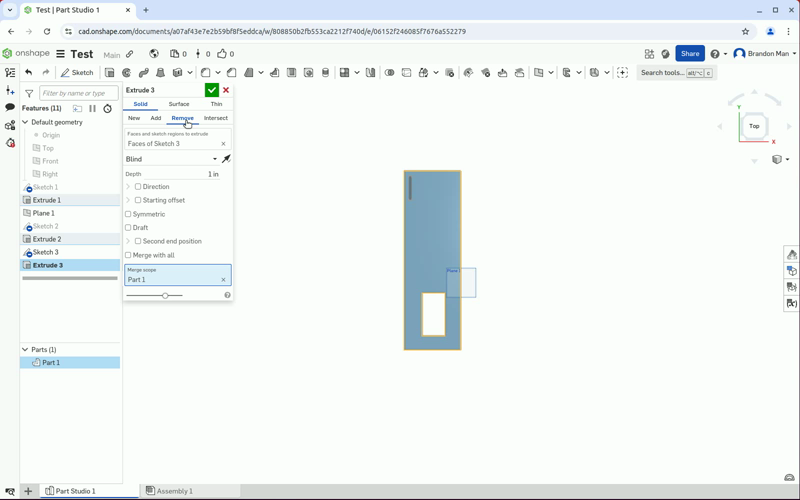
key(tab, 4)
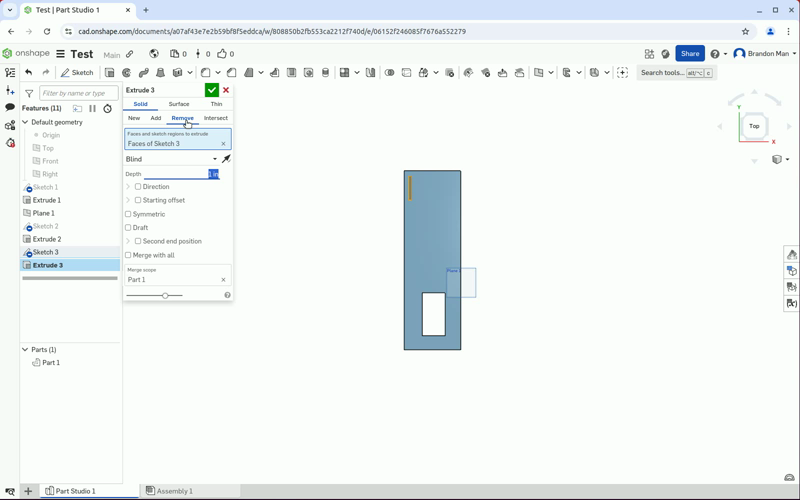
text(4.574)
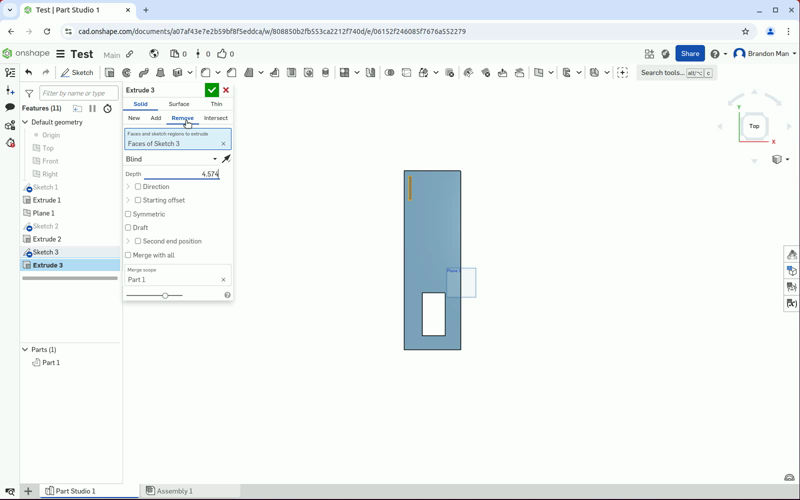
key(tab, 6)
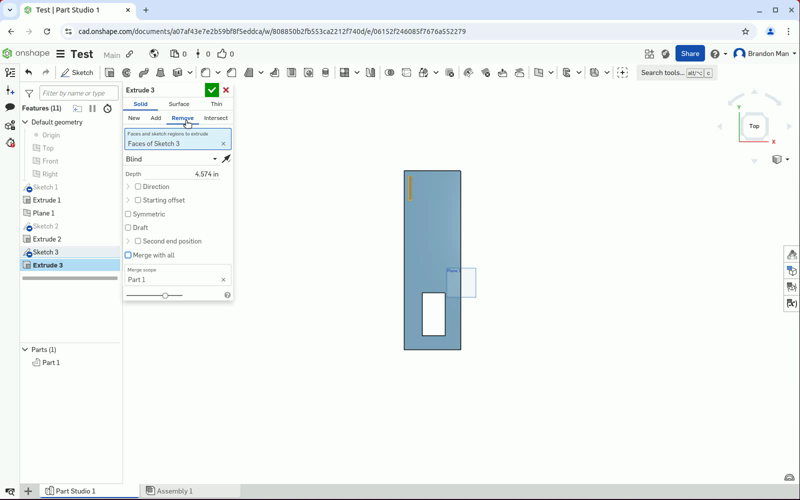
key(space)
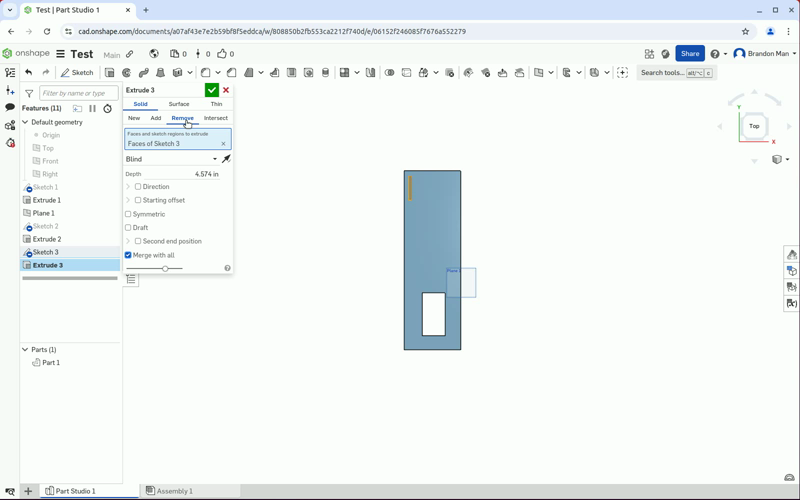
key(enter)
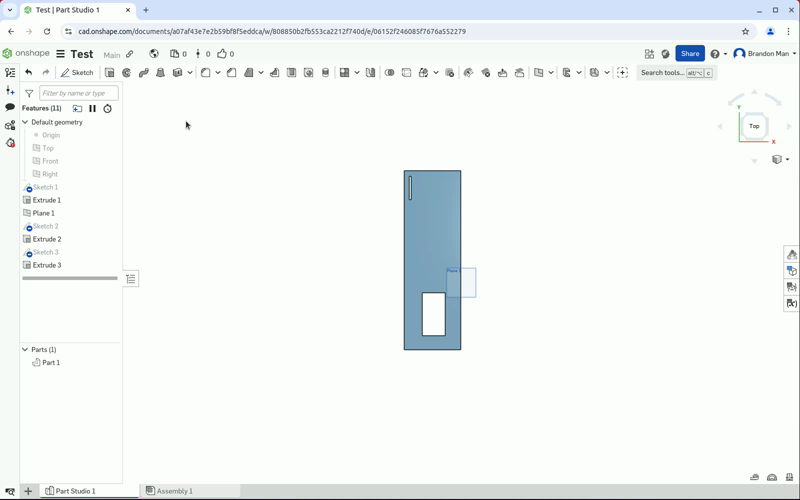
key(shift+h)
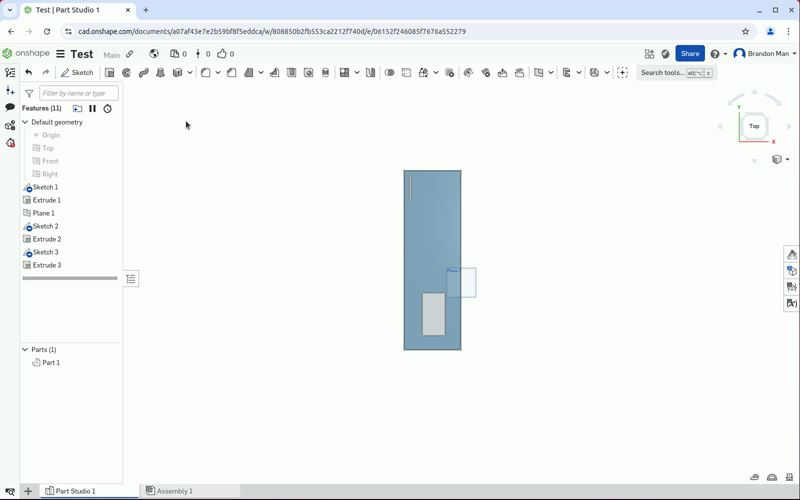
key(shift+h)
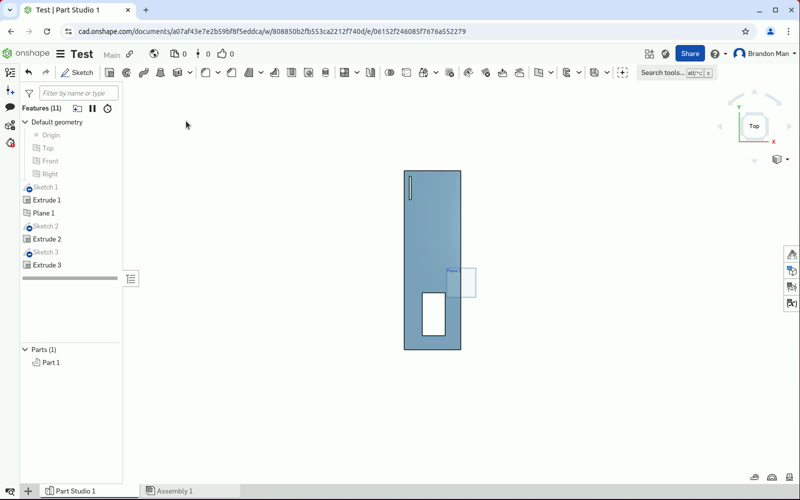
mouse_move(73, 189)
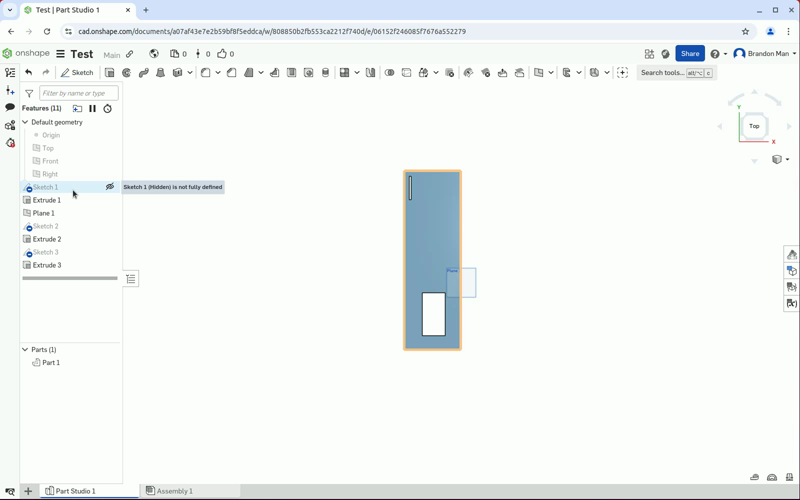
click(73, 189)
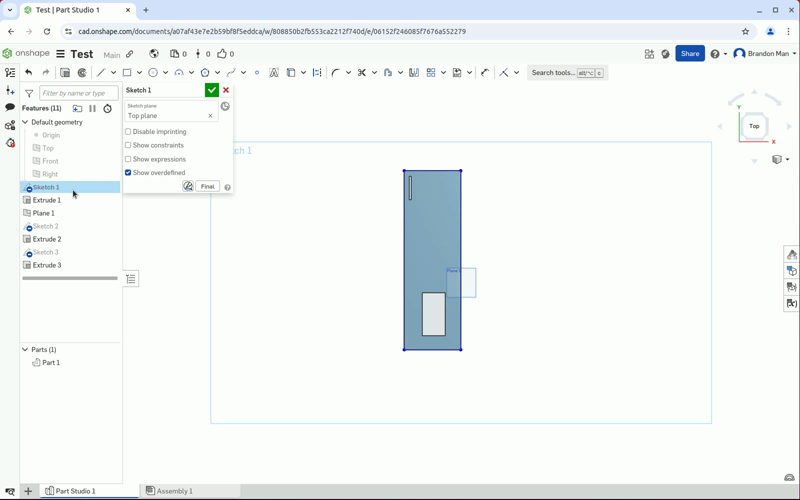
mouse_move(229, 92)
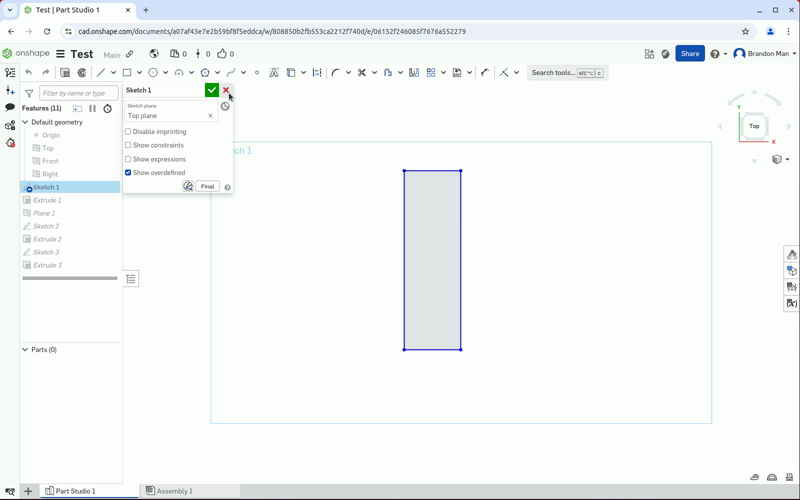
click(229, 92)
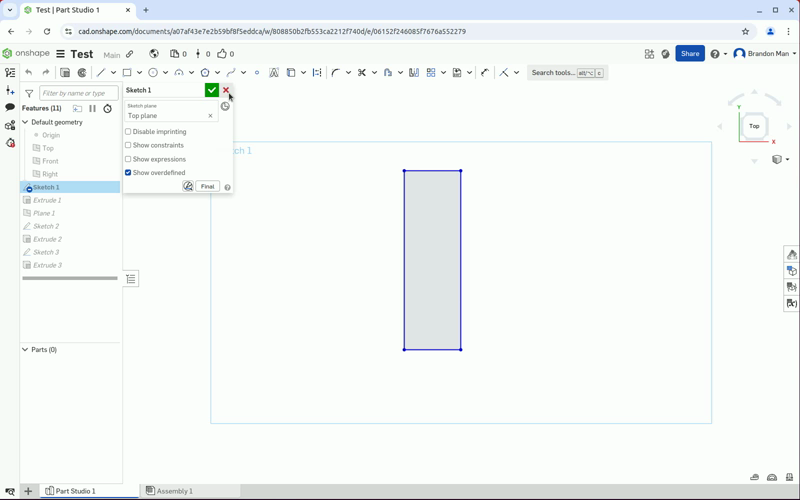
key(shift+s)
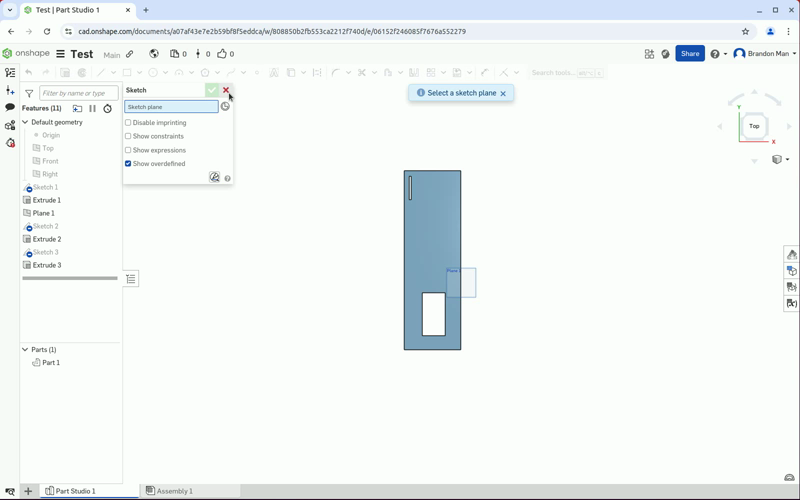
mouse_move(73, 215)
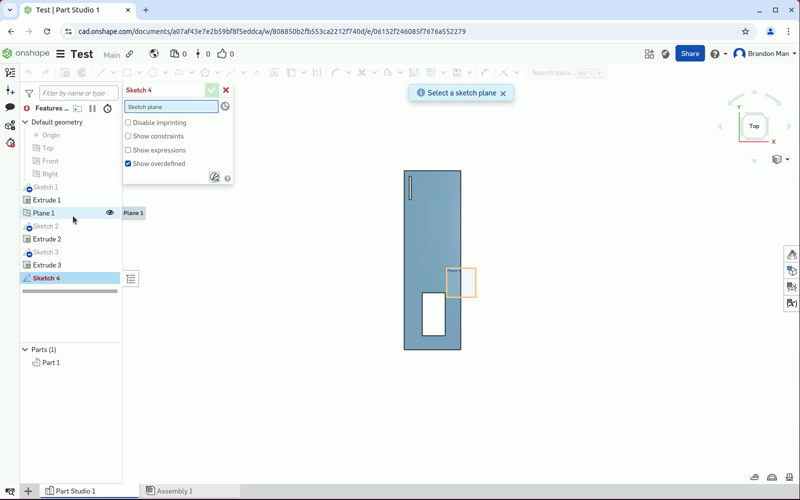
click(73, 215)
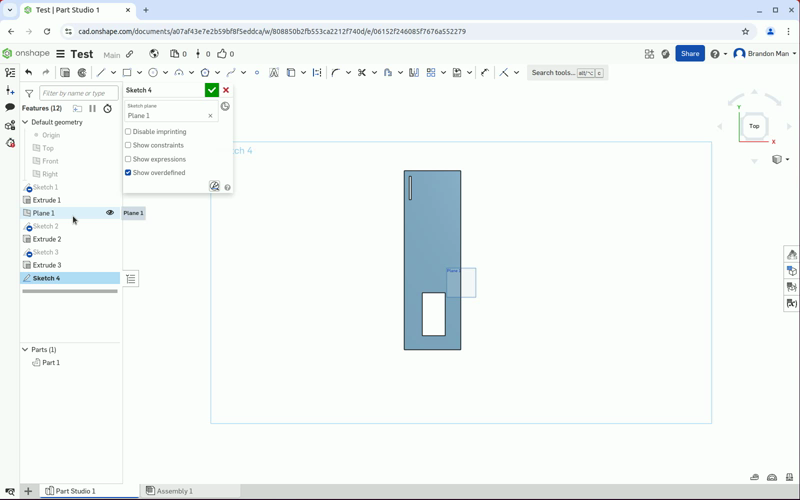
mouse_move(73, 352)
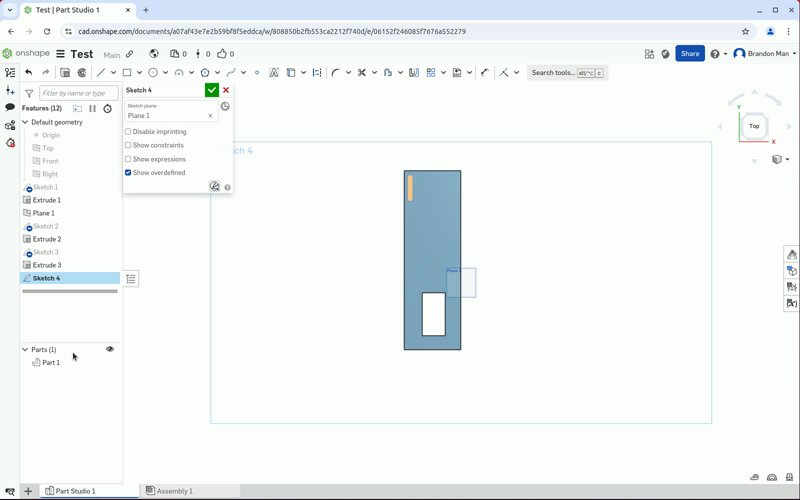
key(y)
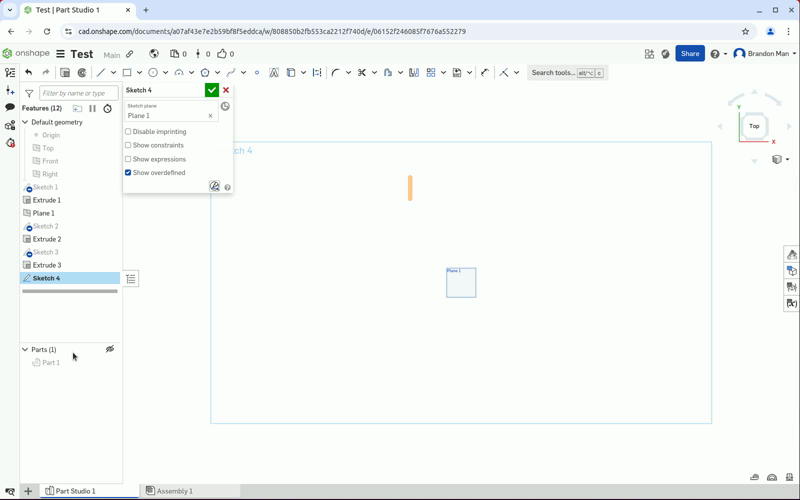
key(l)
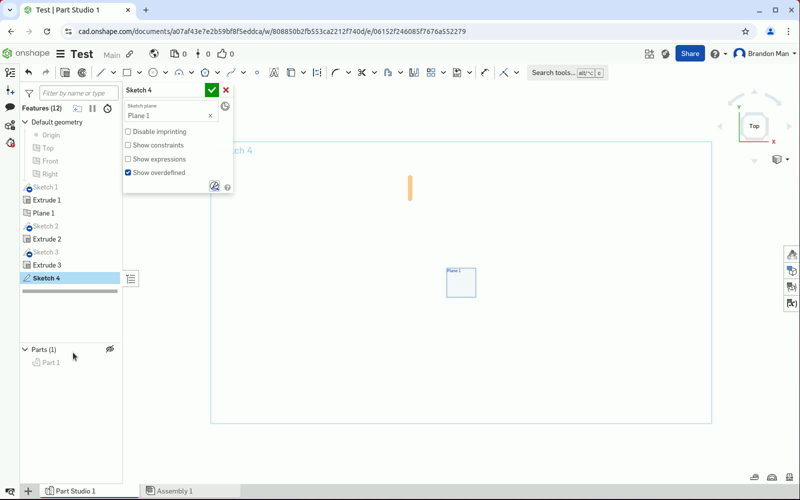
key_down(shift)
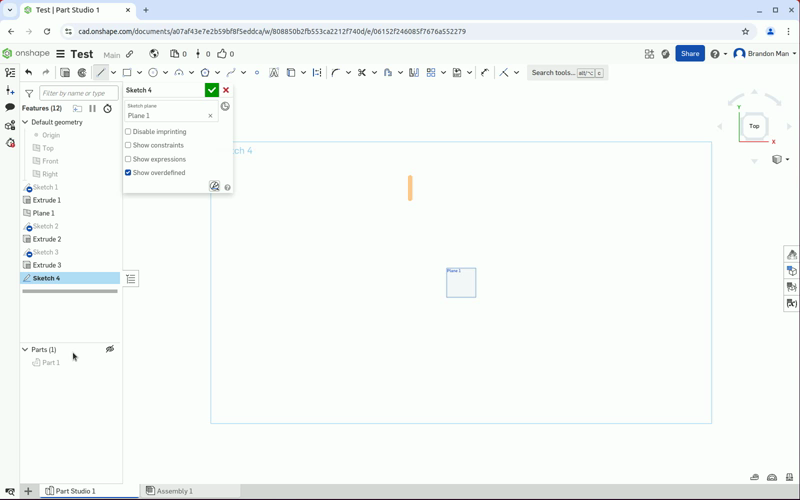
mouse_move(409, 333)
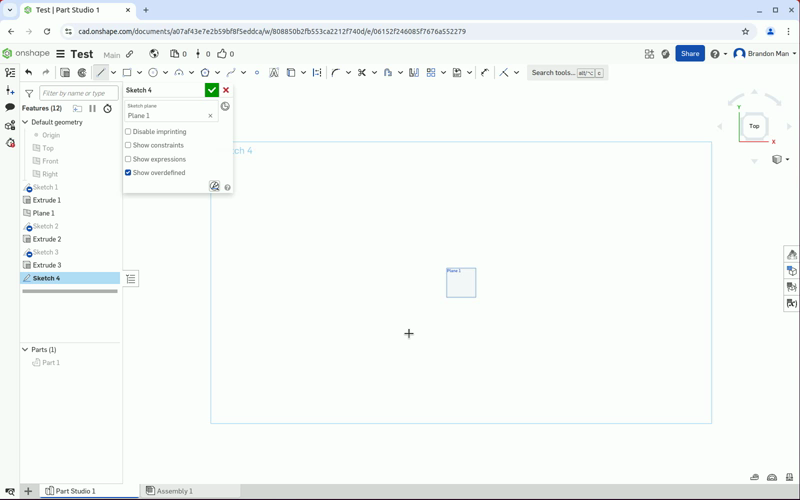
click(409, 333)
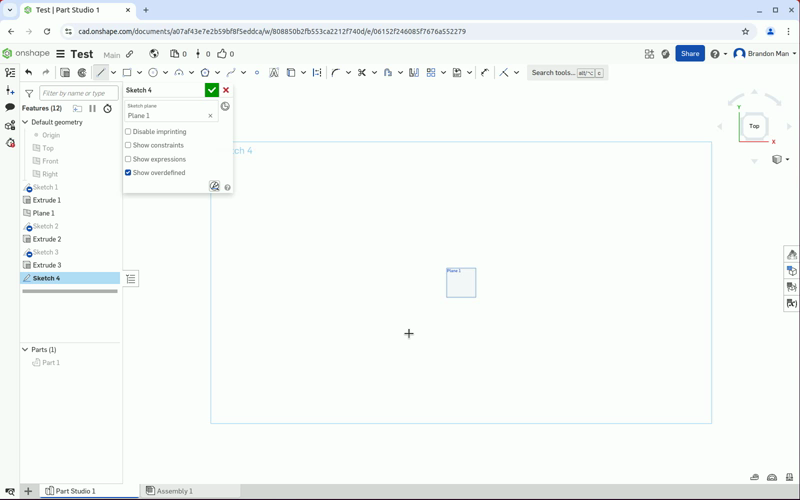
key_up(shift)
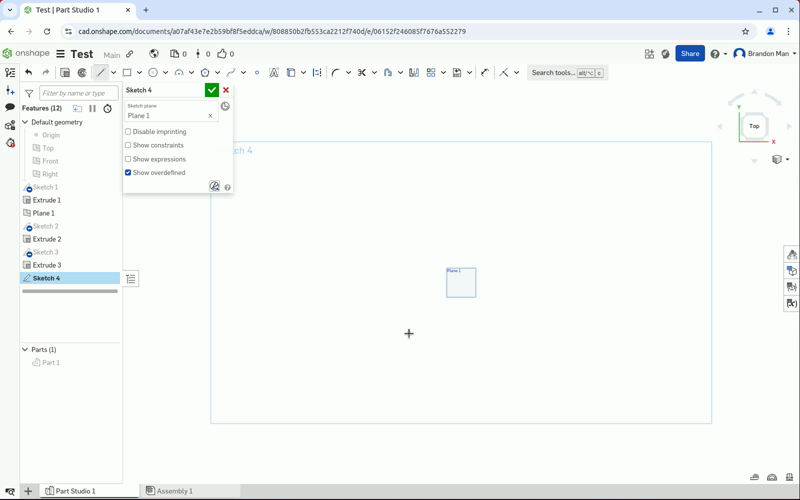
key_down(shift)
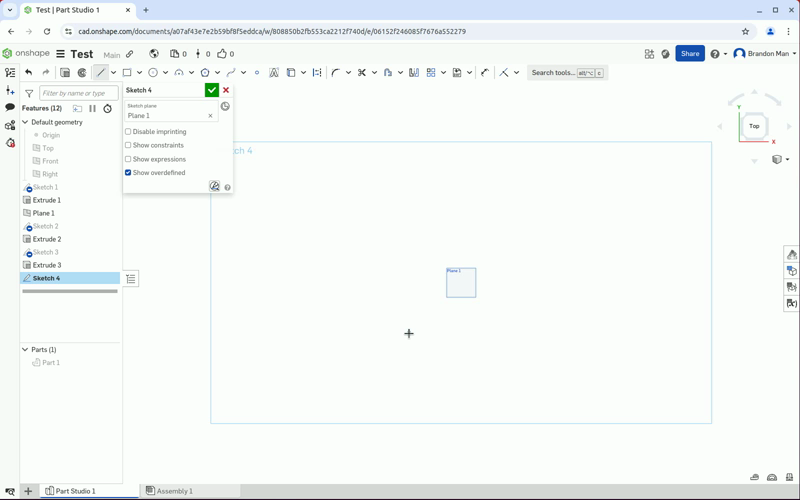
mouse_move(439, 333)
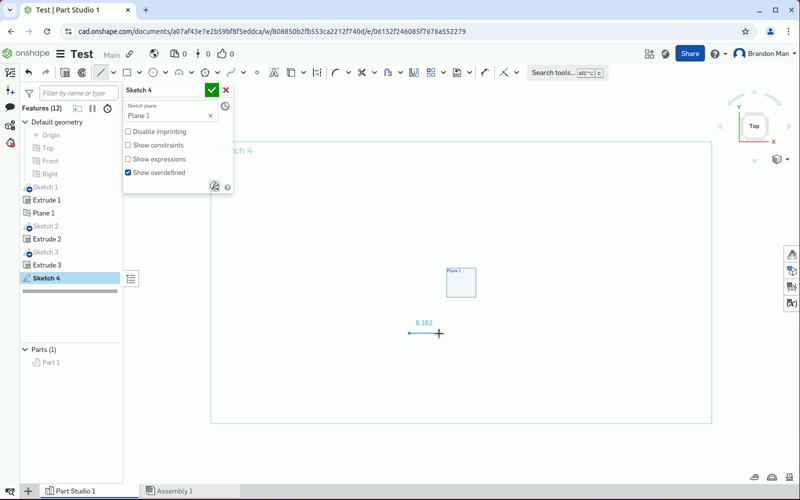
mouse_move(411, 333)
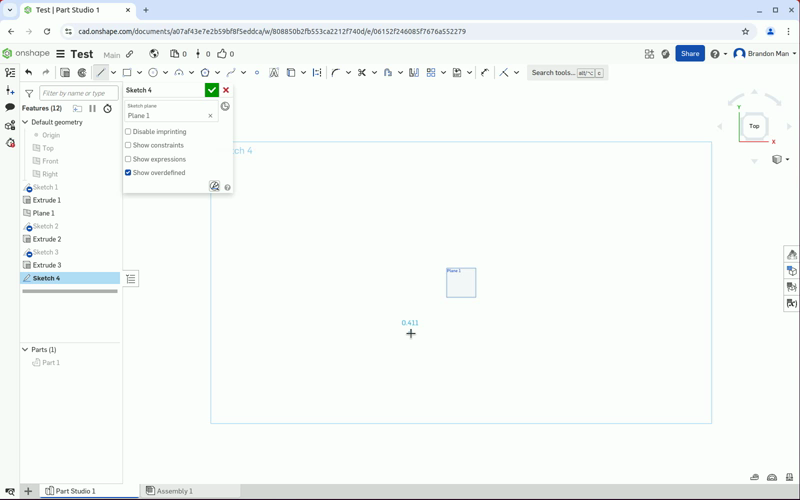
scroll(6)
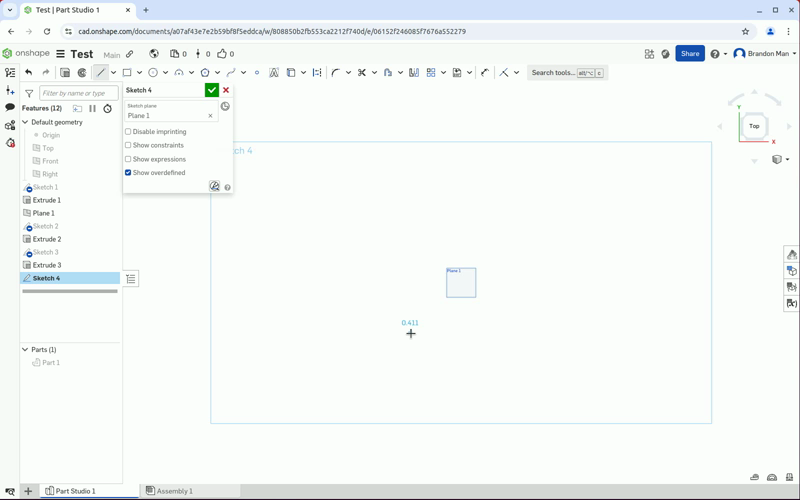
scroll(6)
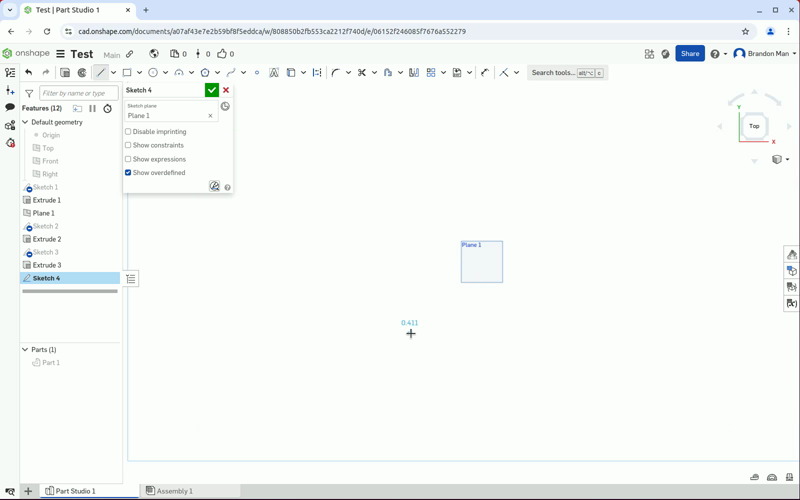
scroll(6)
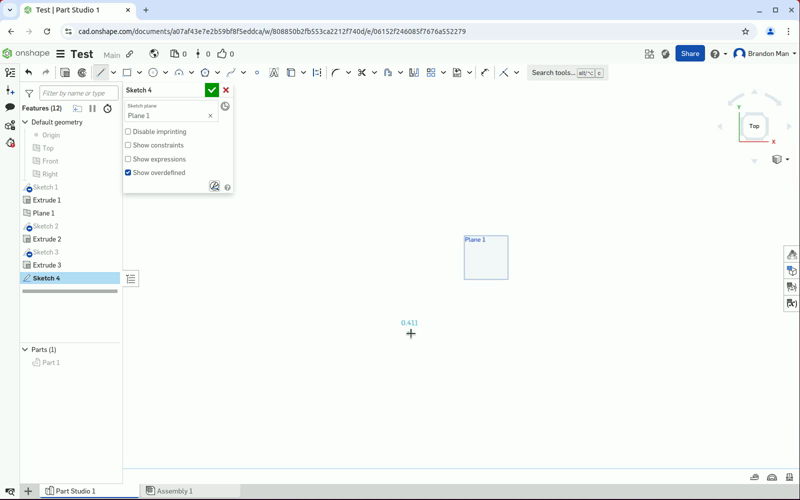
scroll(6)
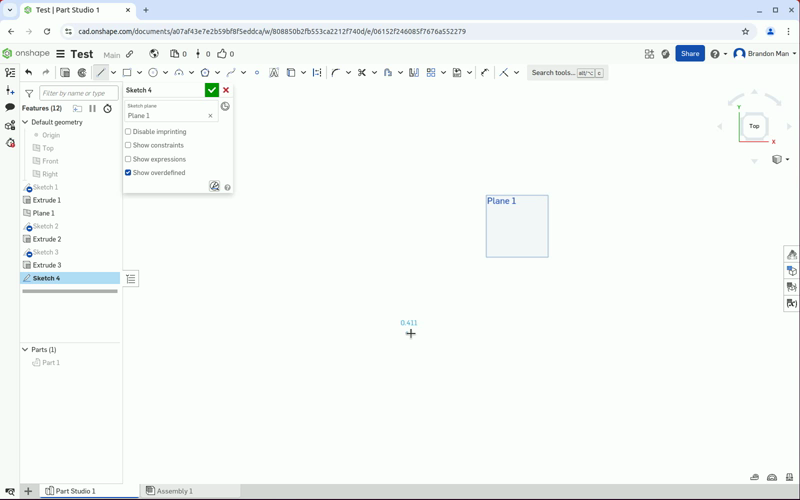
scroll(6)
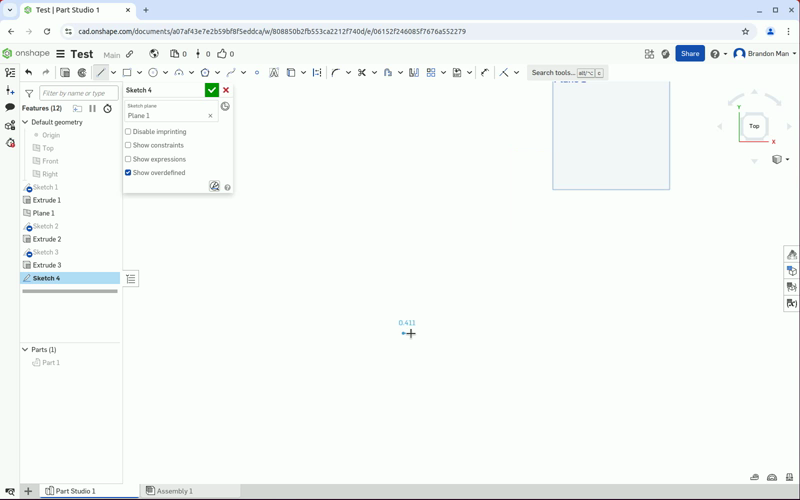
scroll(6)
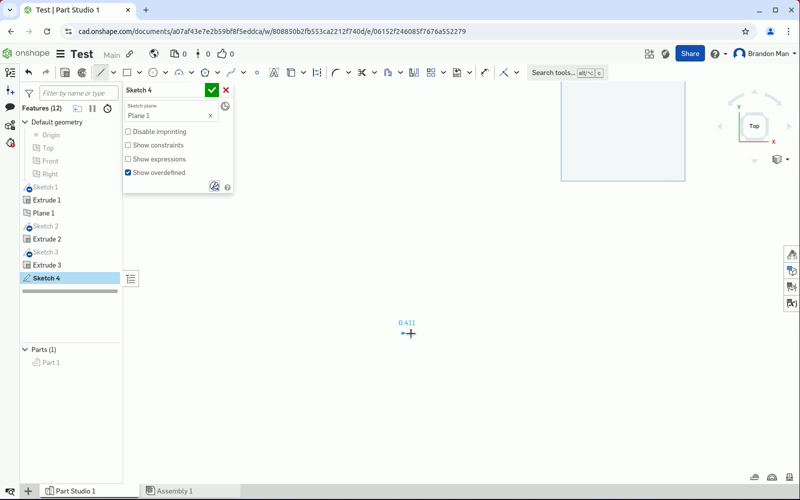
scroll(6)
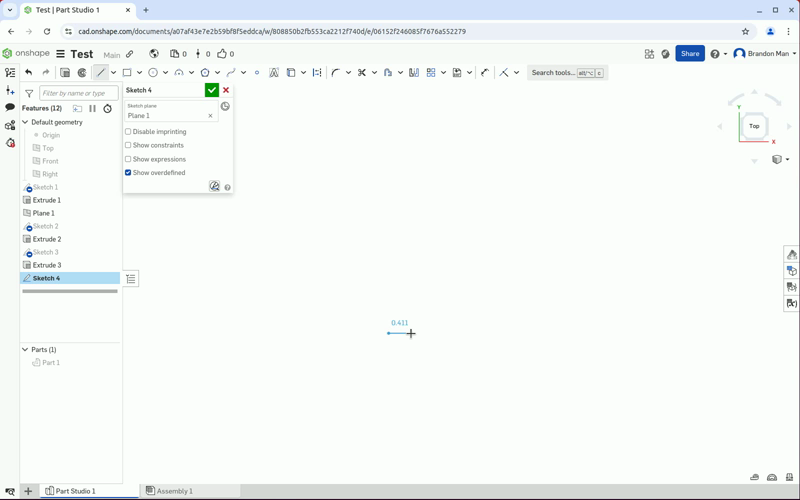
click(411, 333)
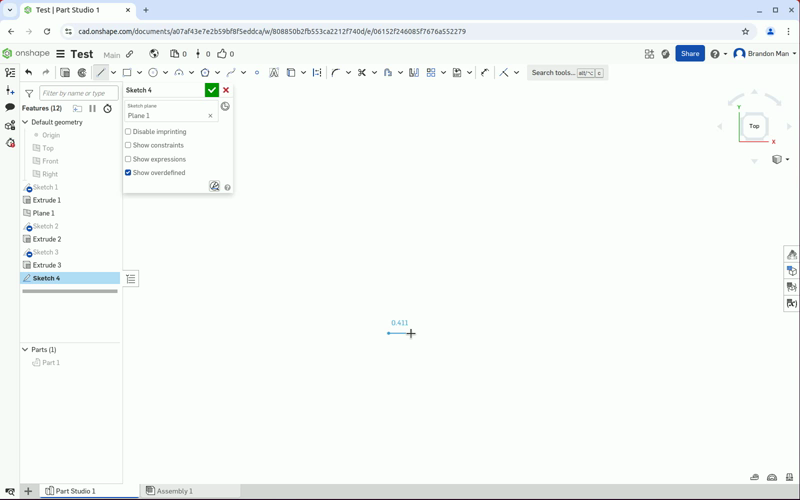
scroll(-6)
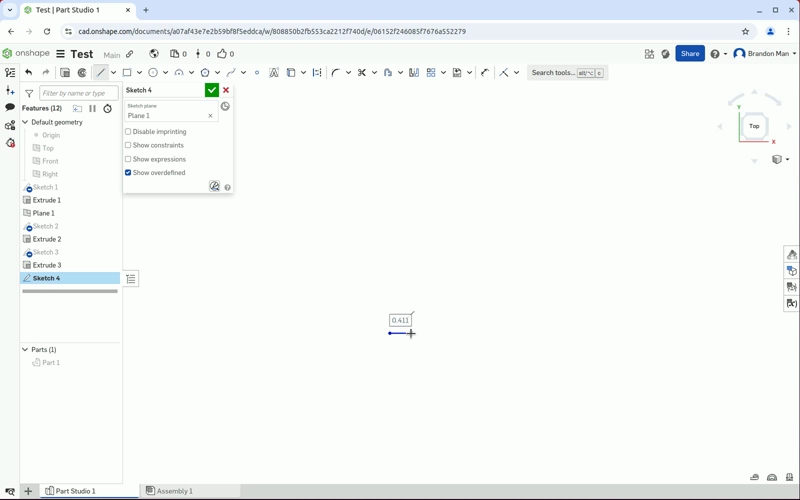
scroll(-6)
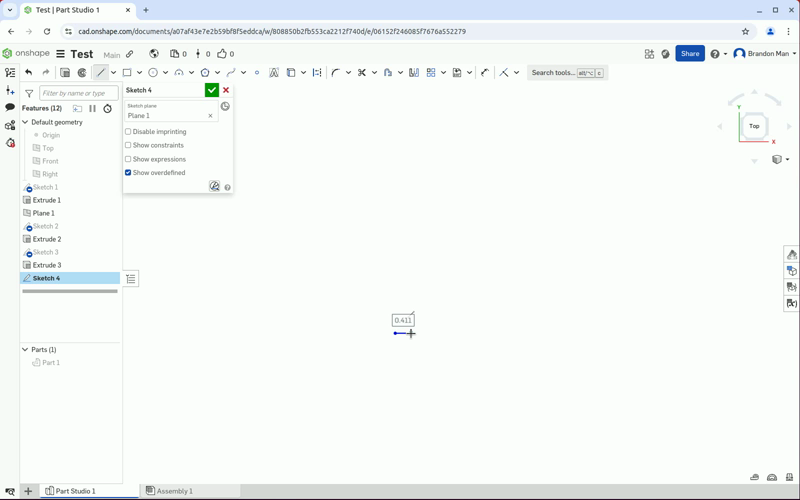
scroll(-6)
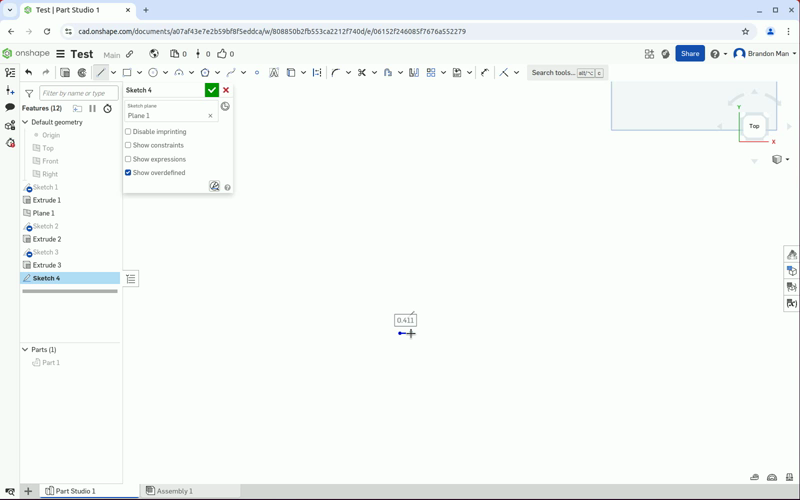
scroll(-6)
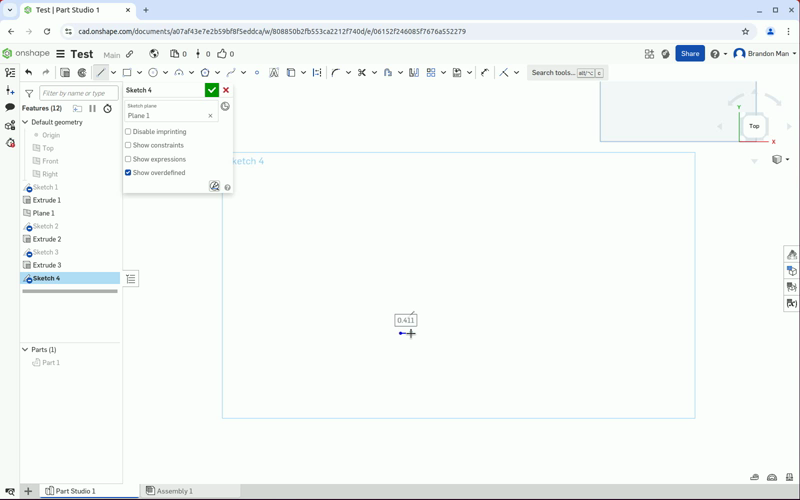
scroll(-6)
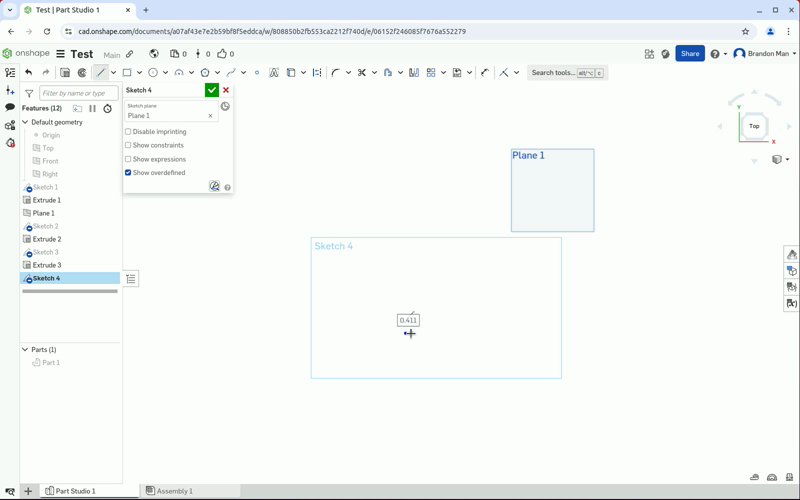
scroll(-6)
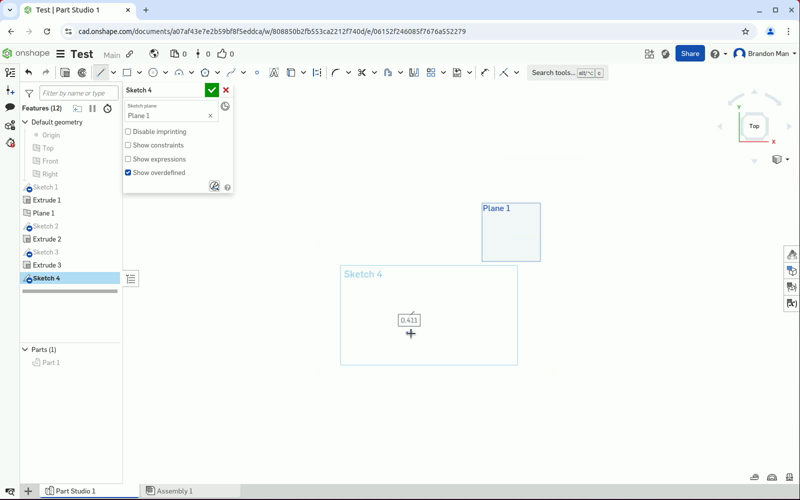
scroll(-6)
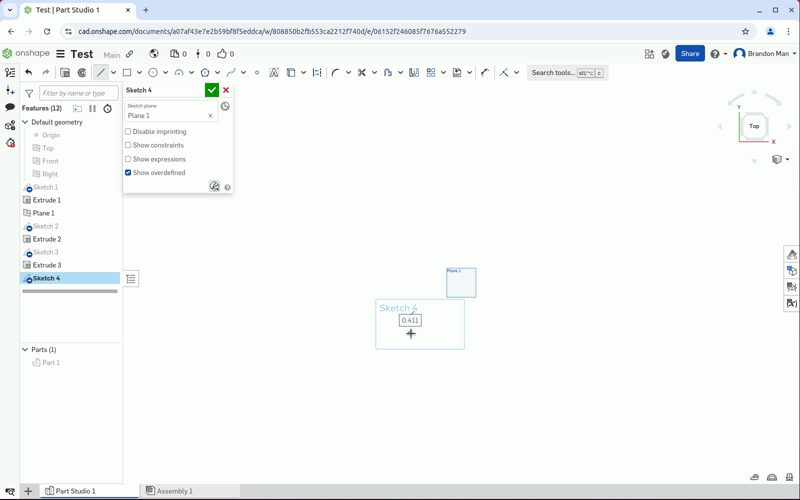
key_up(shift)
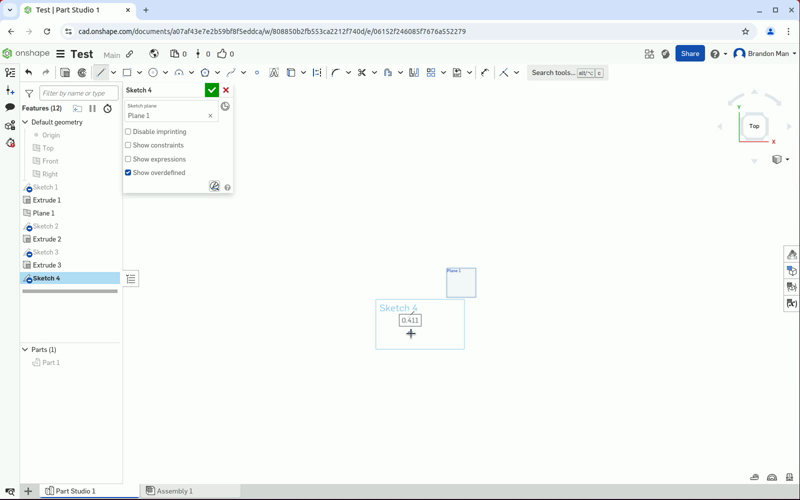
key_down(shift)
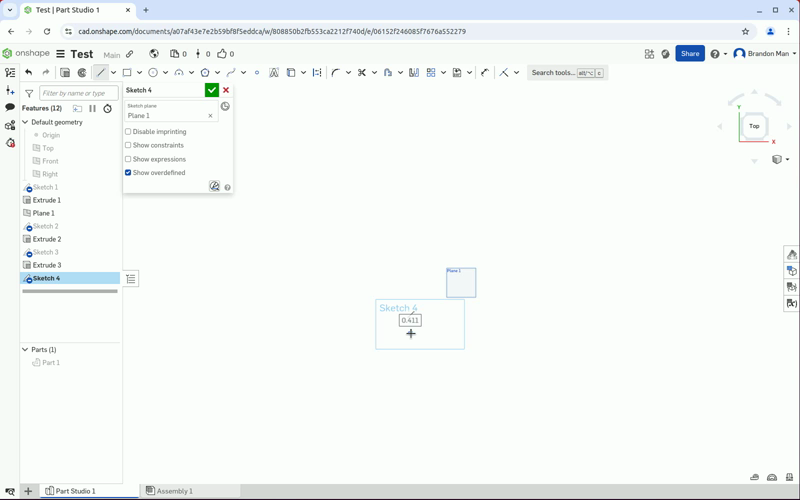
mouse_move(441, 333)
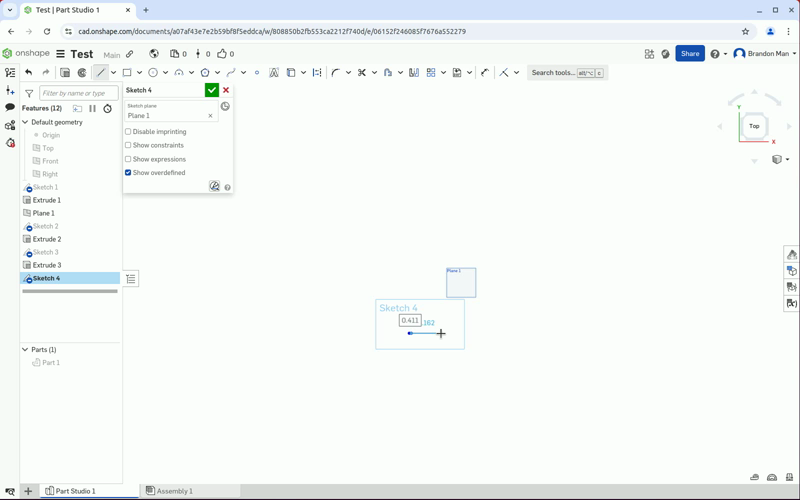
mouse_move(411, 310)
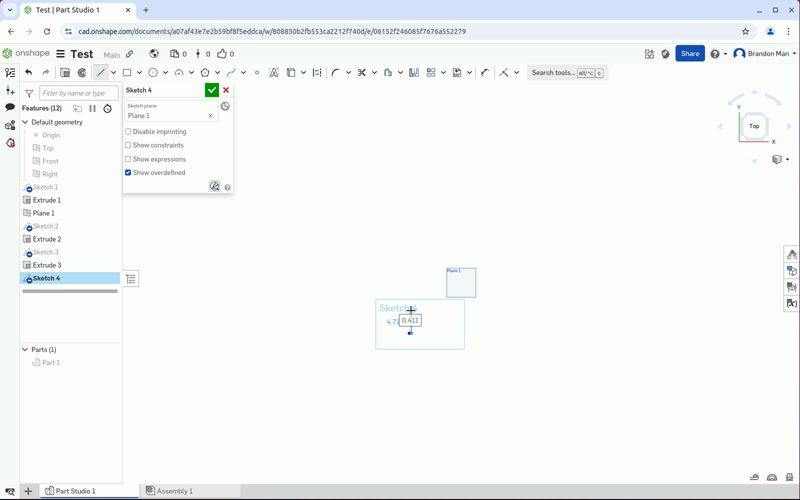
click(411, 310)
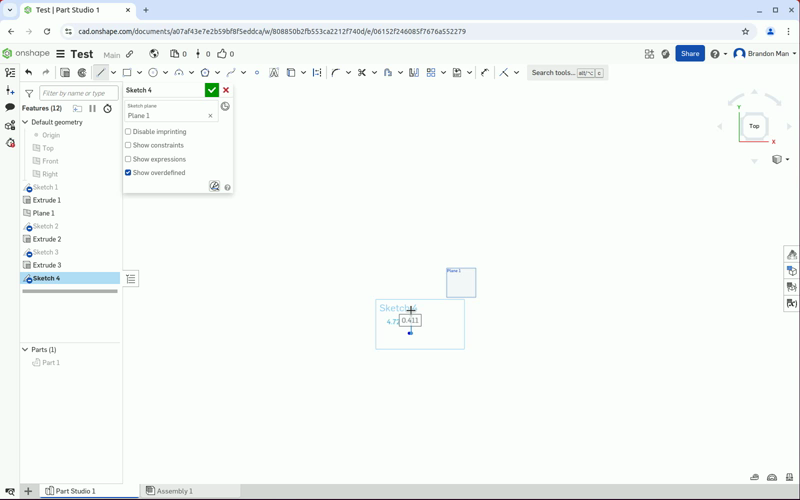
key_up(shift)
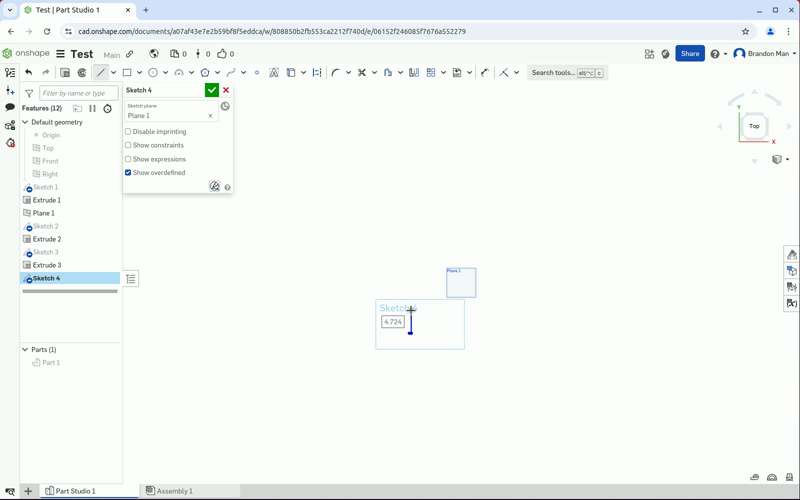
key_down(shift)
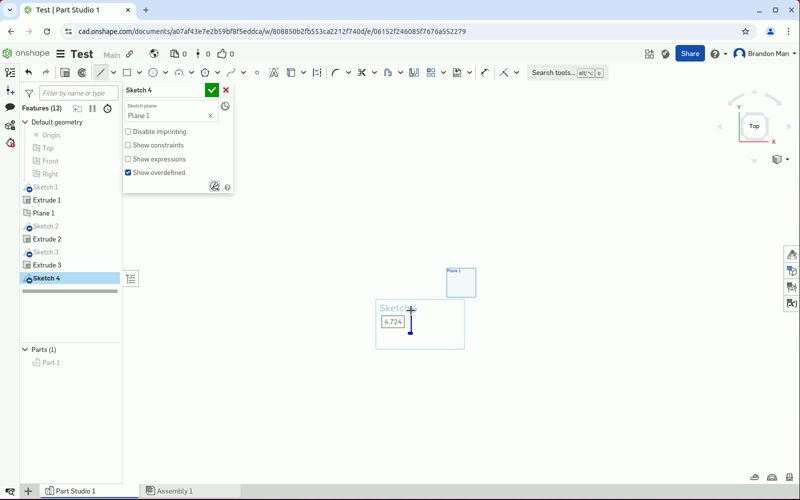
mouse_move(441, 310)
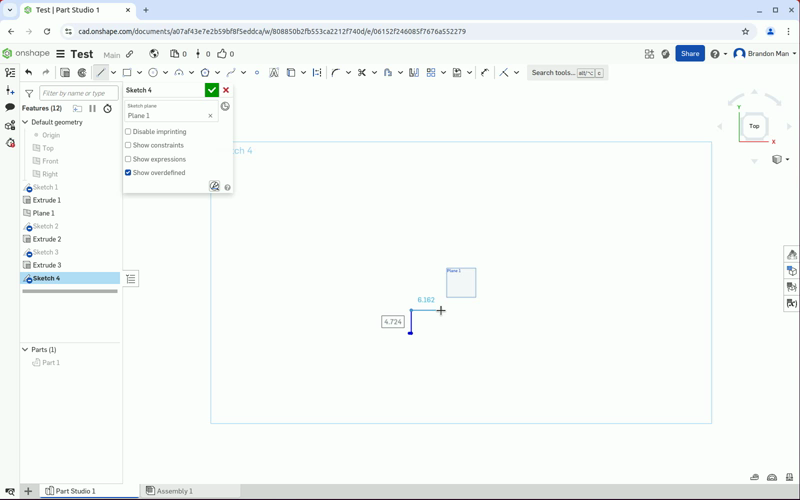
mouse_move(409, 310)
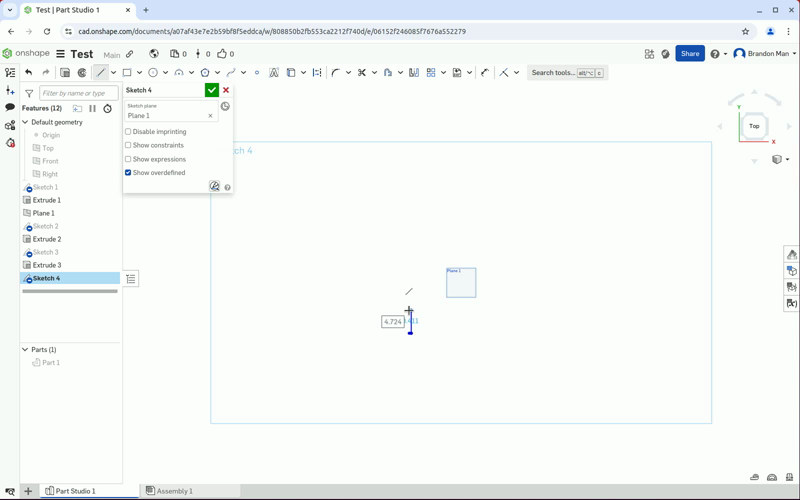
scroll(6)
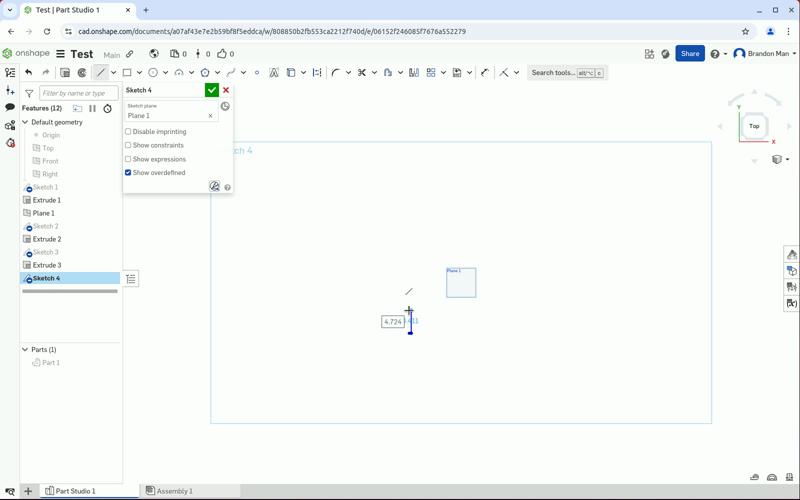
scroll(6)
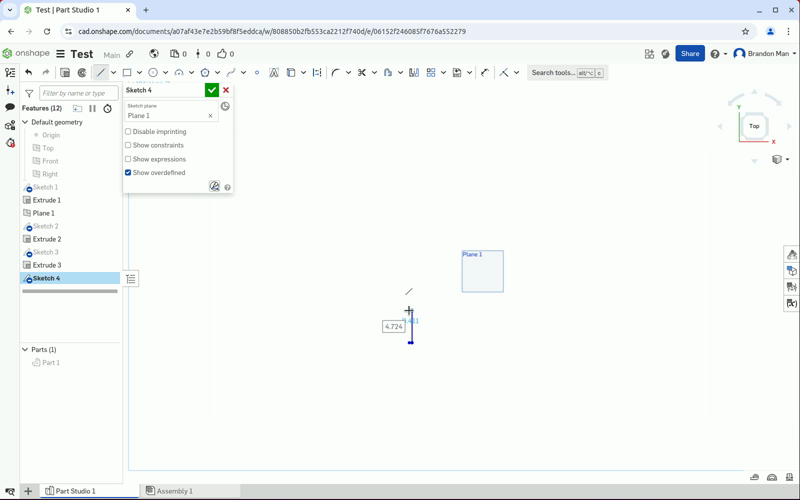
scroll(6)
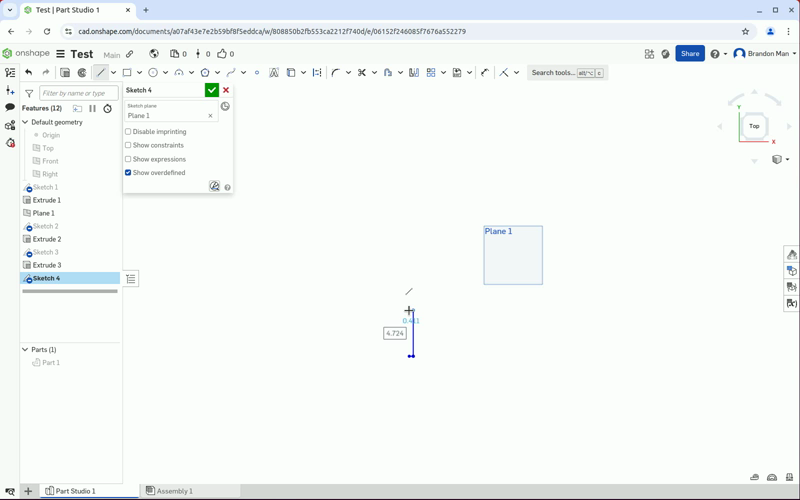
scroll(6)
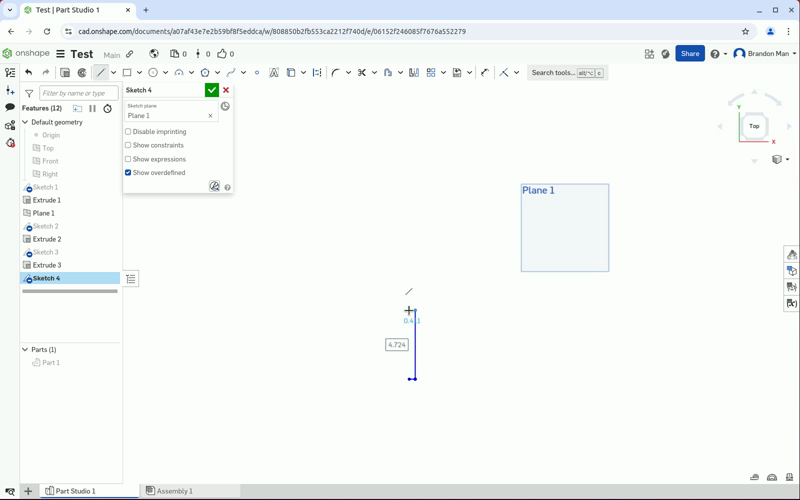
scroll(6)
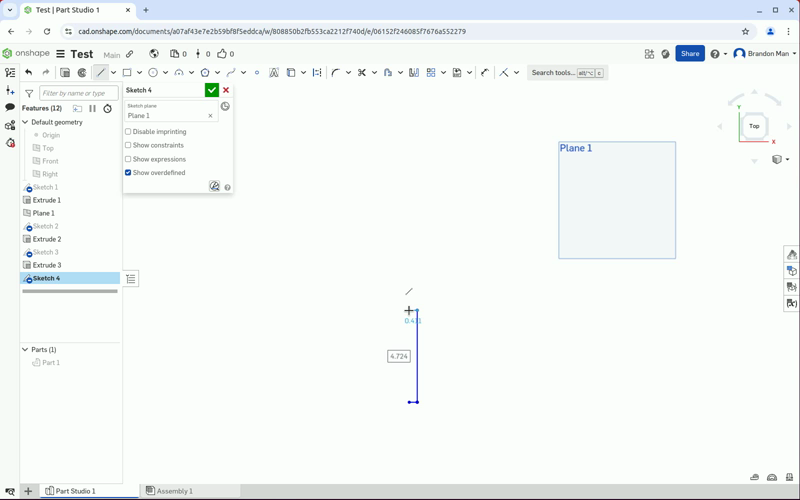
scroll(6)
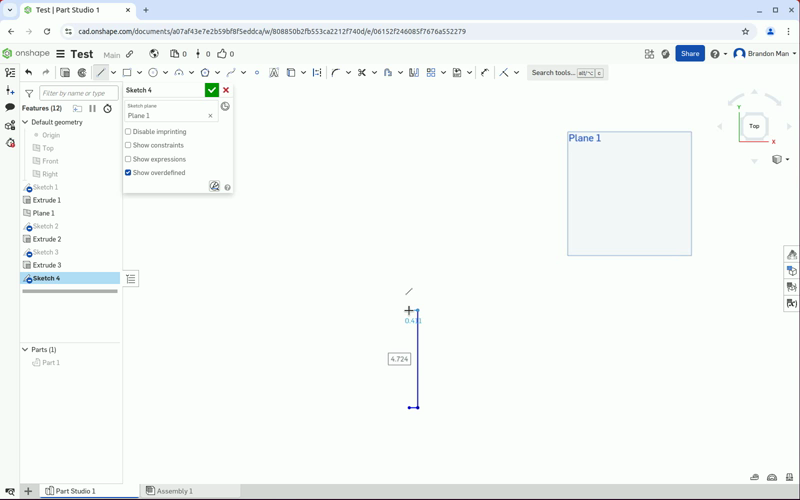
scroll(6)
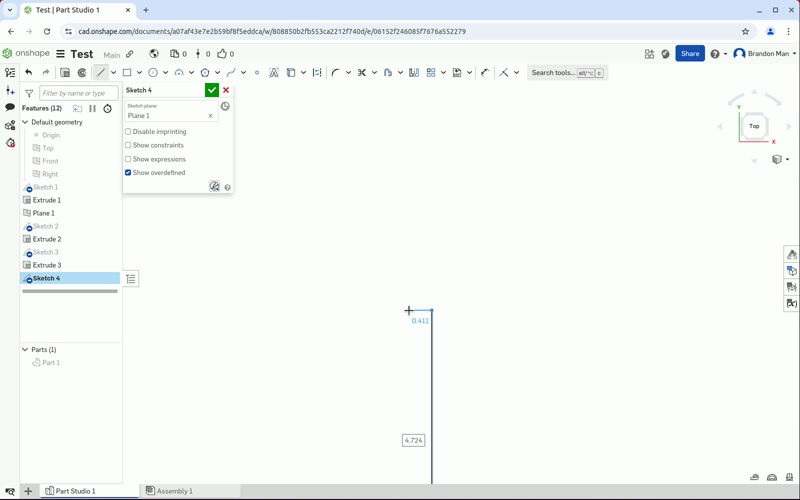
click(409, 310)
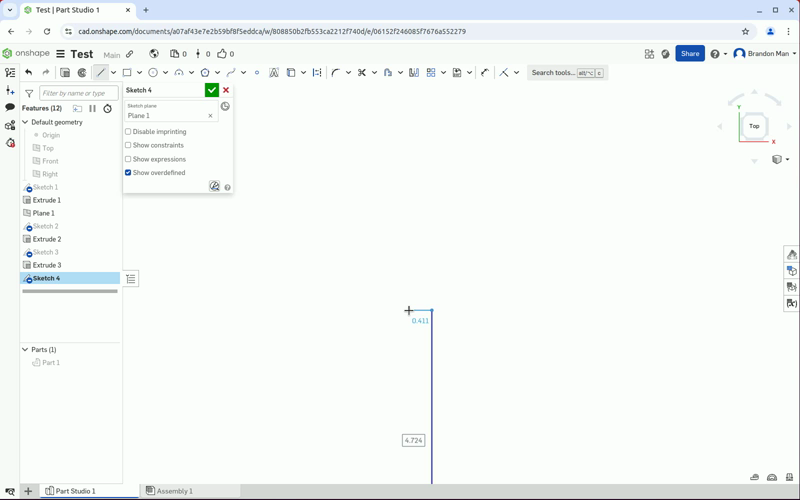
scroll(-6)
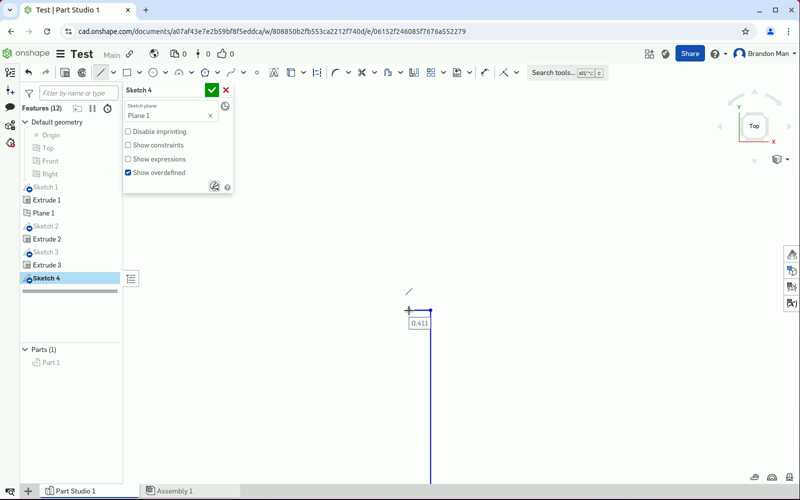
scroll(-6)
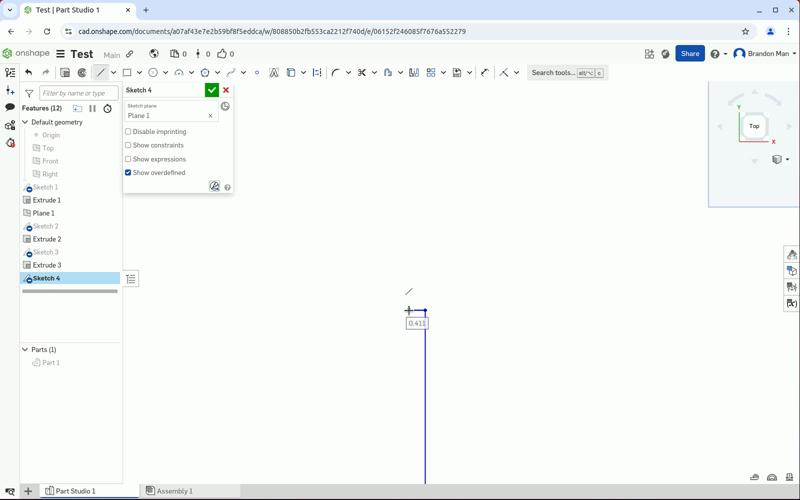
scroll(-6)
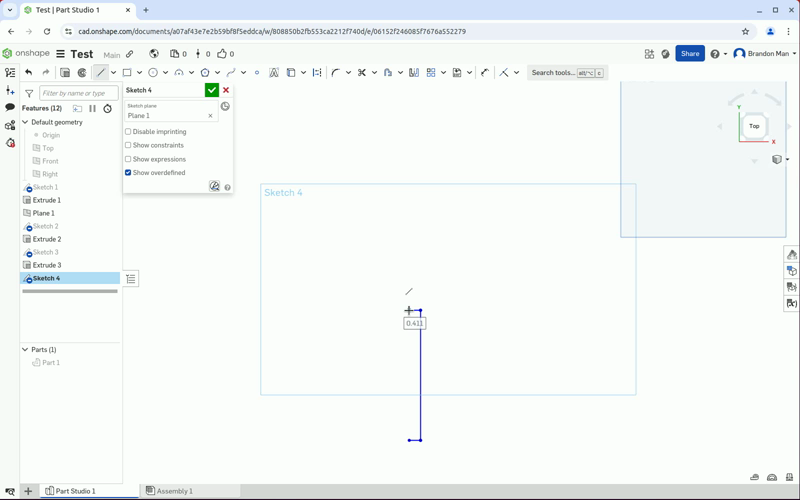
scroll(-6)
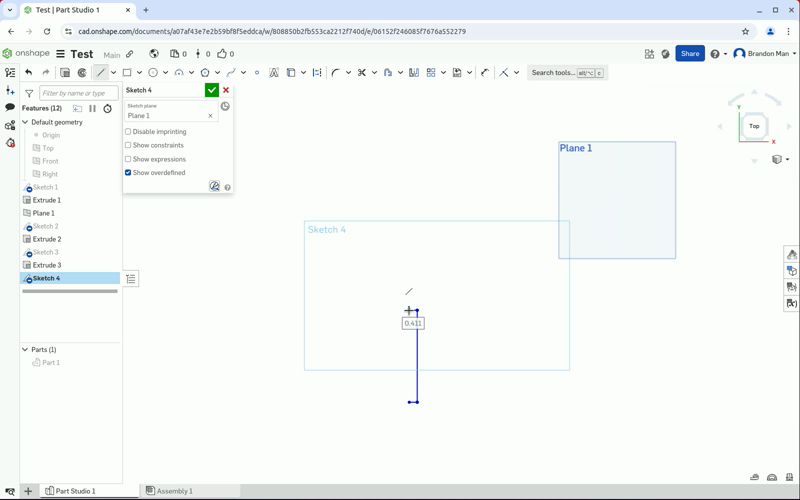
scroll(-6)
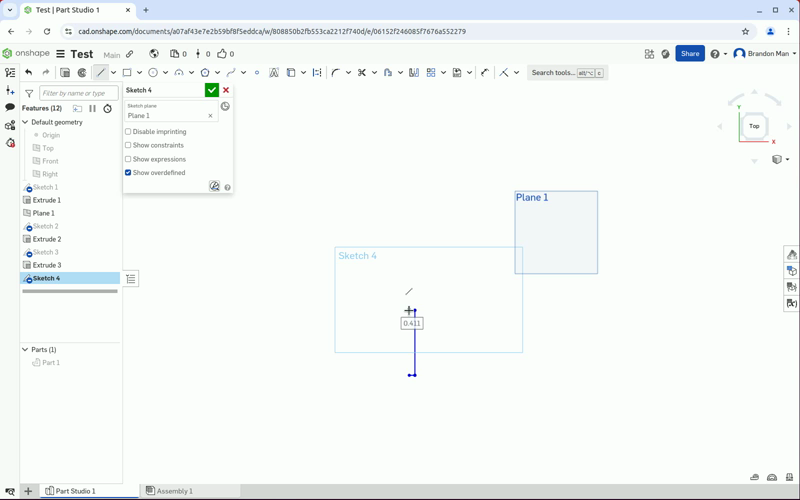
scroll(-6)
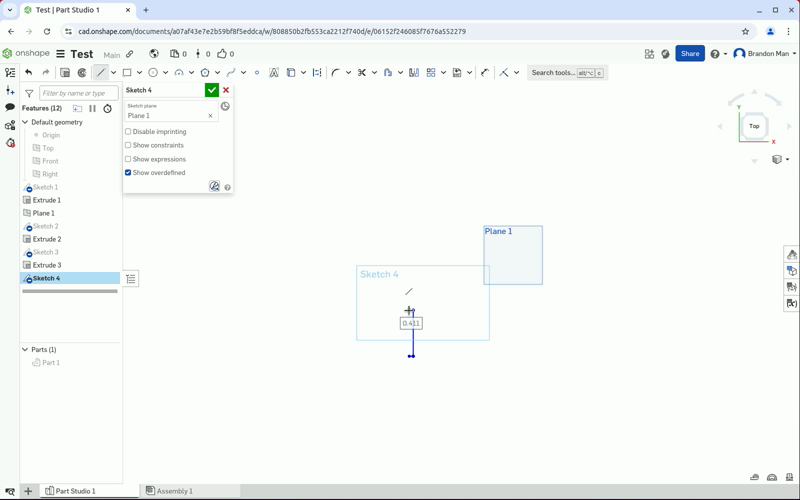
scroll(-6)
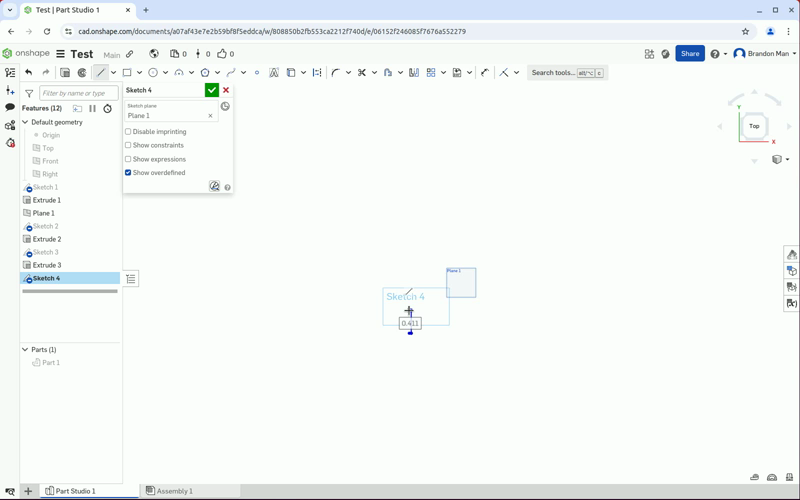
key_up(shift)
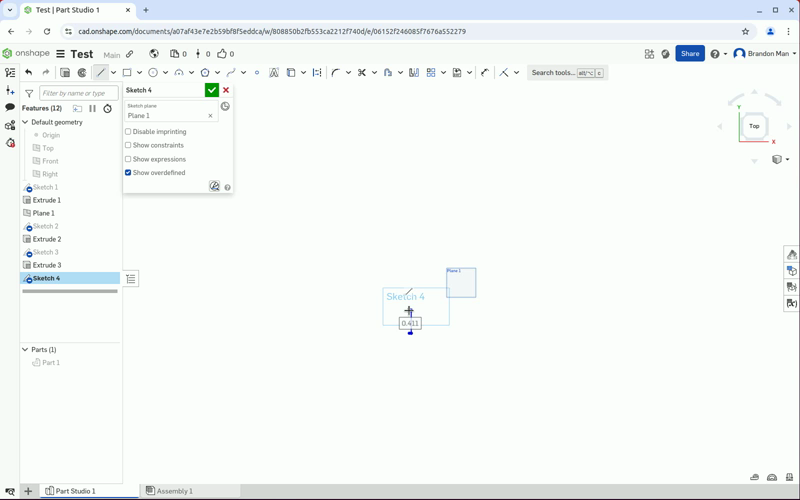
mouse_move(439, 310)
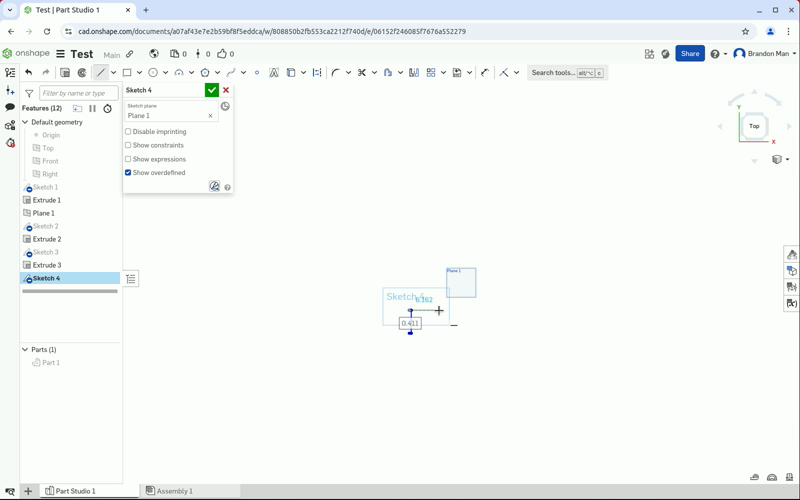
key_down(shift)
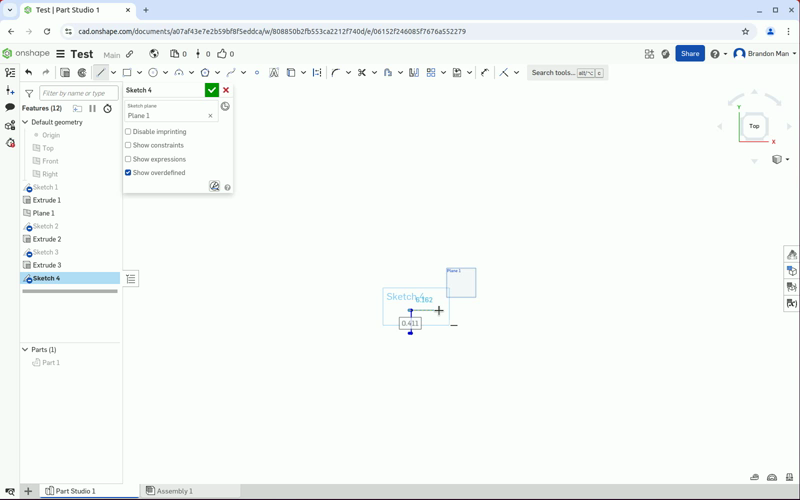
mouse_move(409, 333)
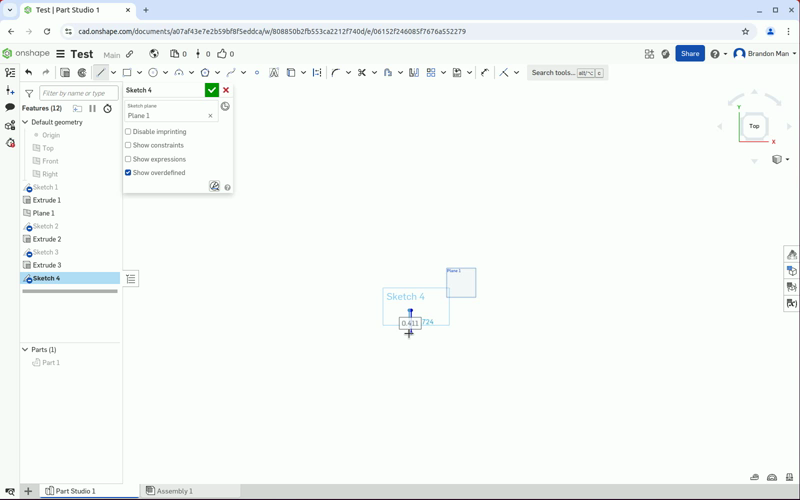
scroll(6)
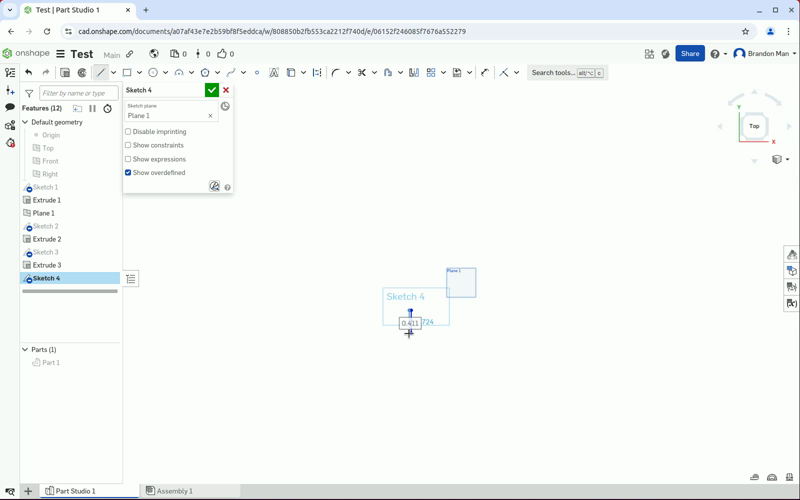
scroll(6)
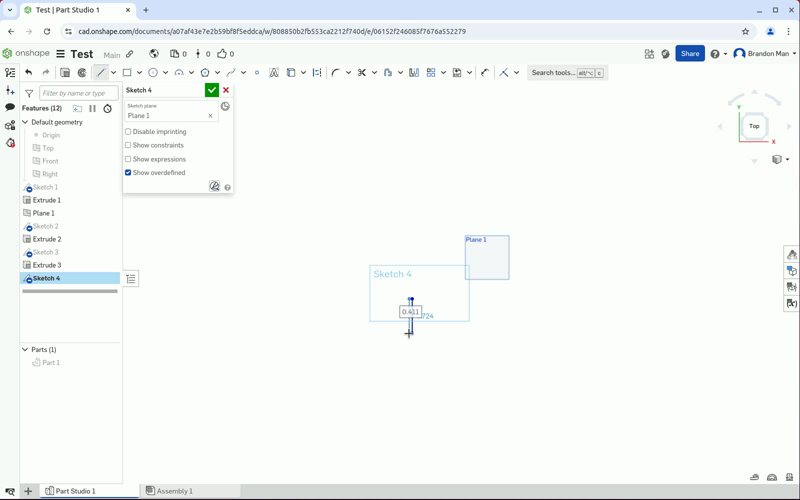
scroll(6)
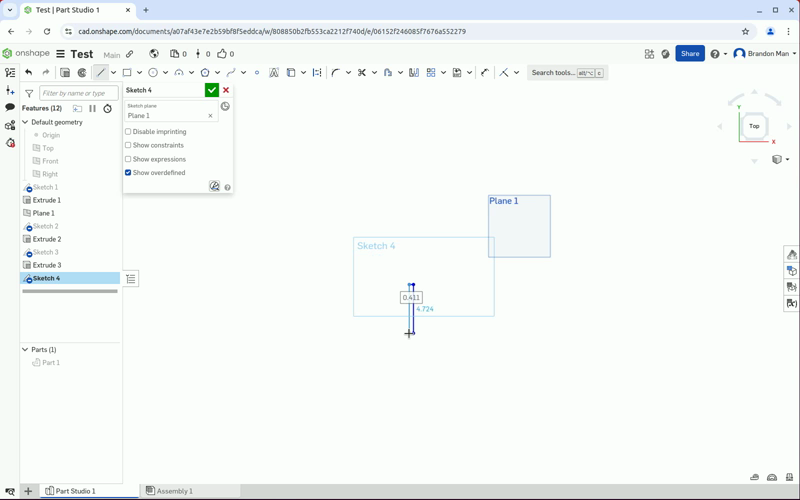
scroll(6)
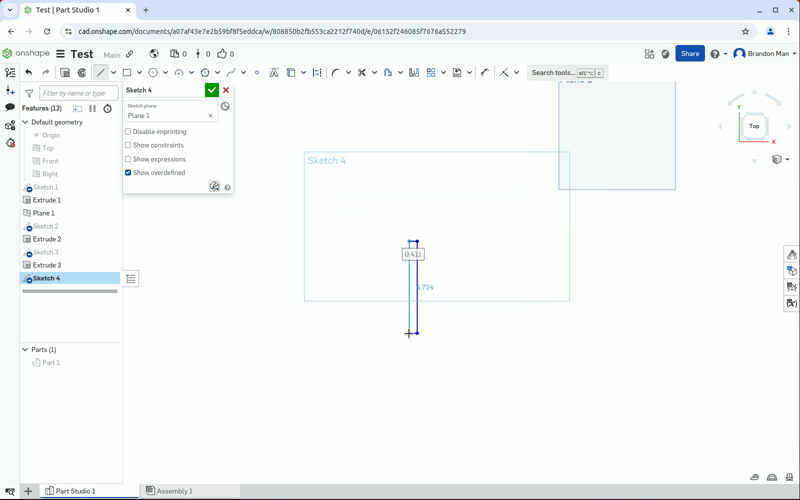
scroll(6)
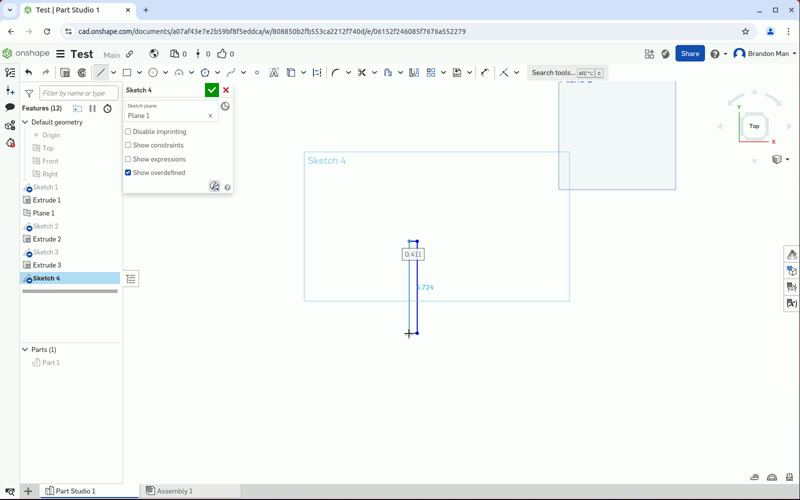
scroll(6)
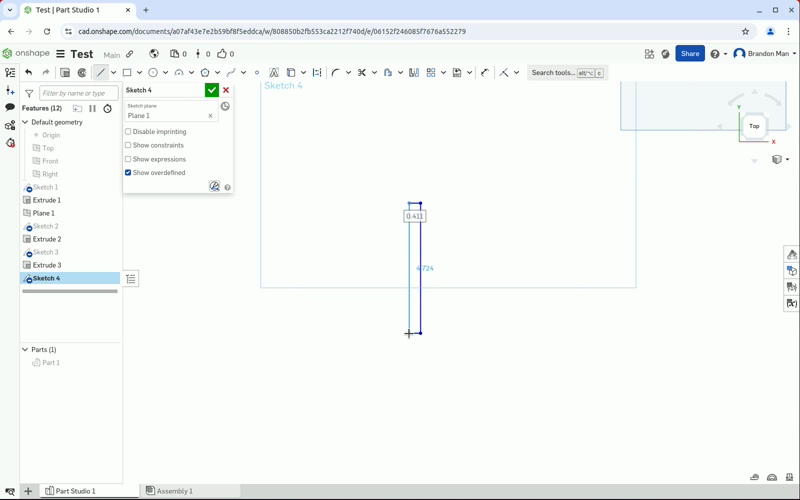
scroll(6)
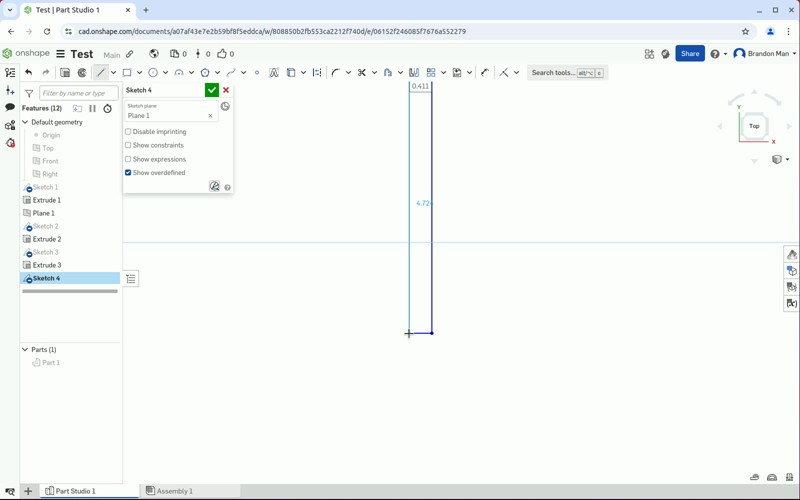
key_up(shift)
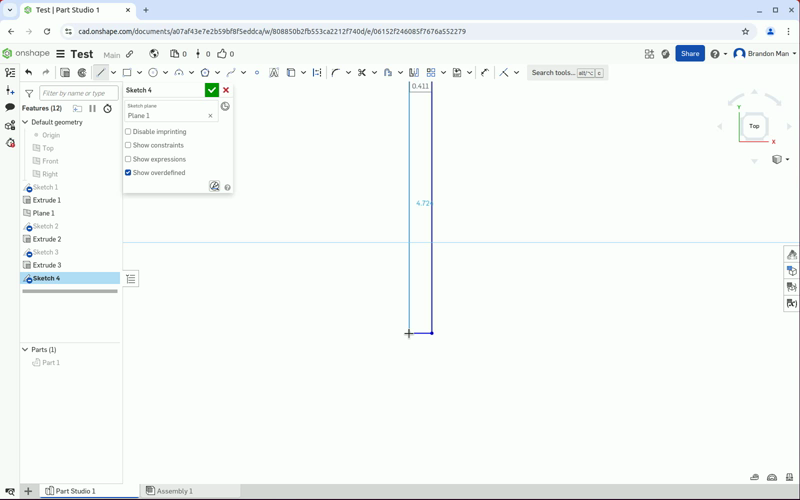
click(409, 333)
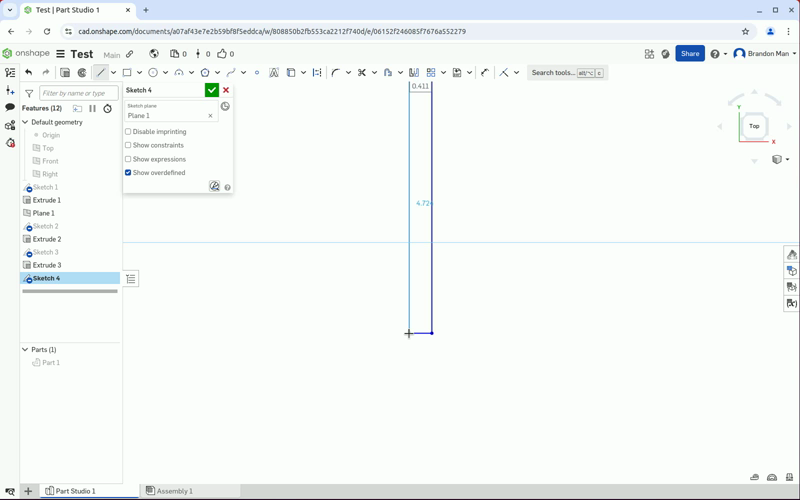
scroll(-6)
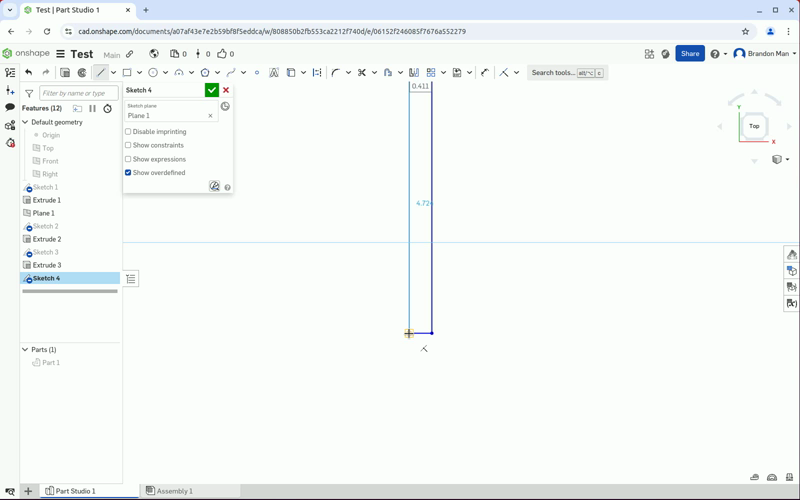
scroll(-6)
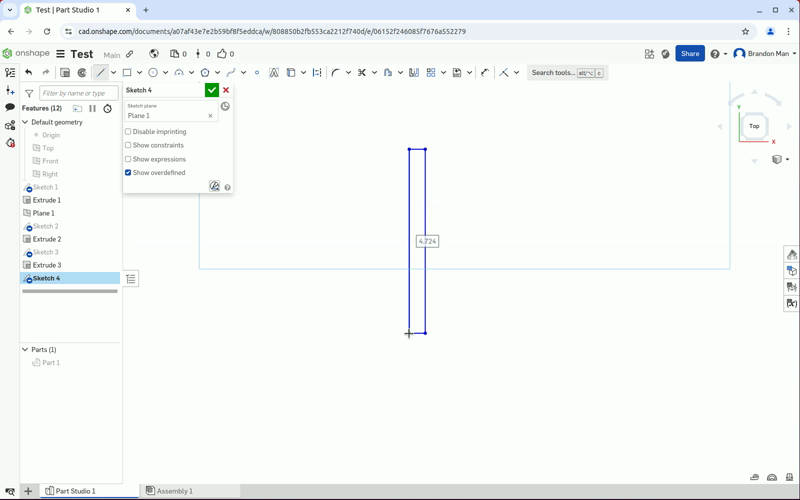
scroll(-6)
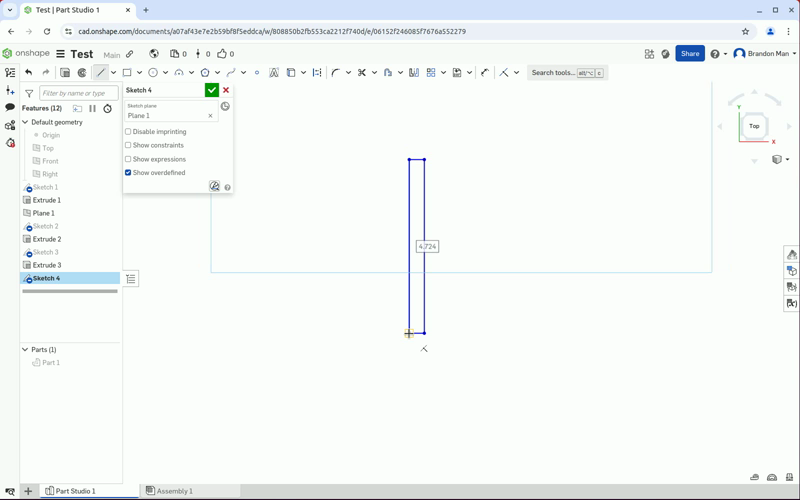
scroll(-6)
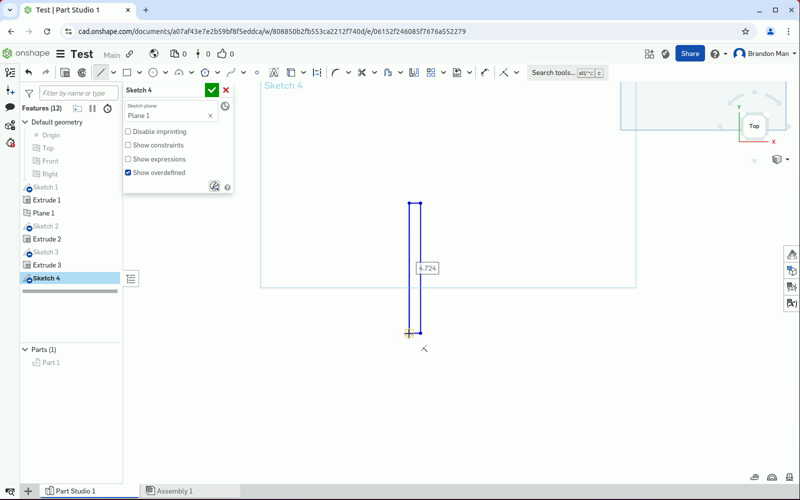
scroll(-6)
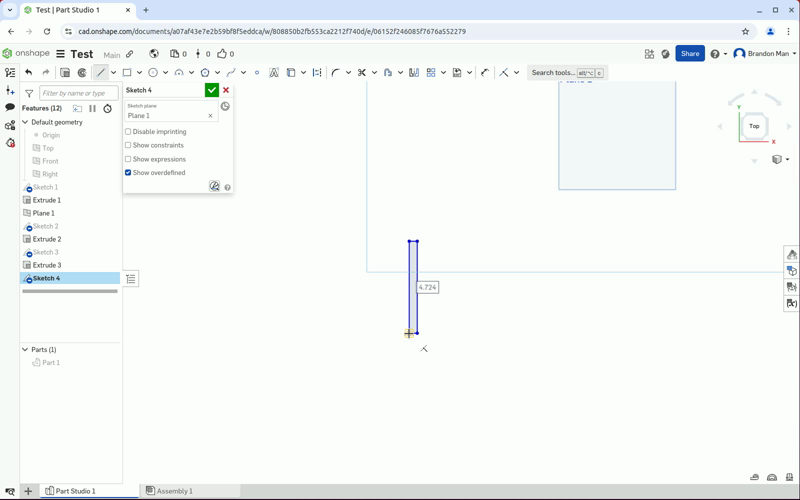
scroll(-6)
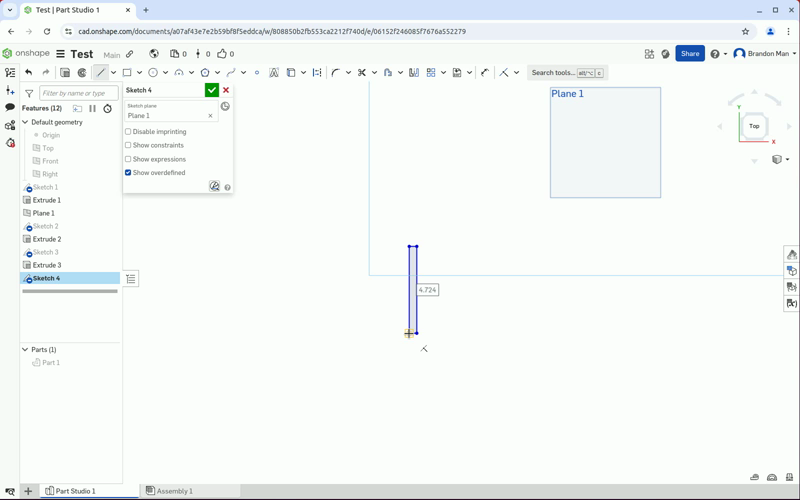
scroll(-6)
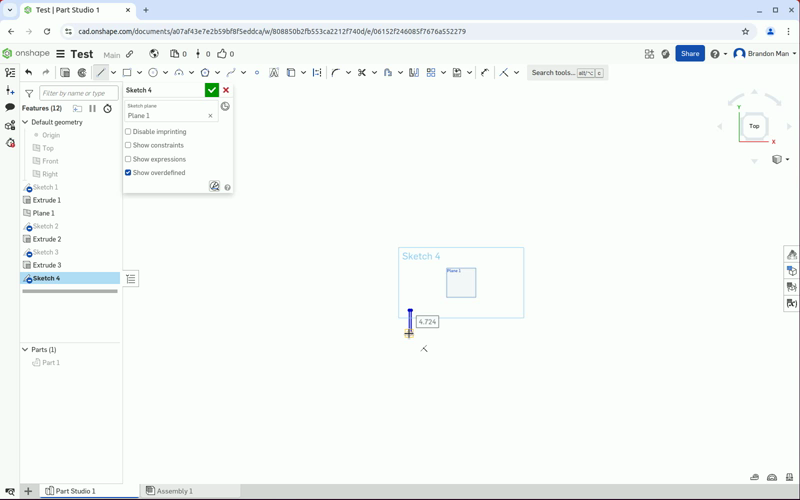
key(esc)
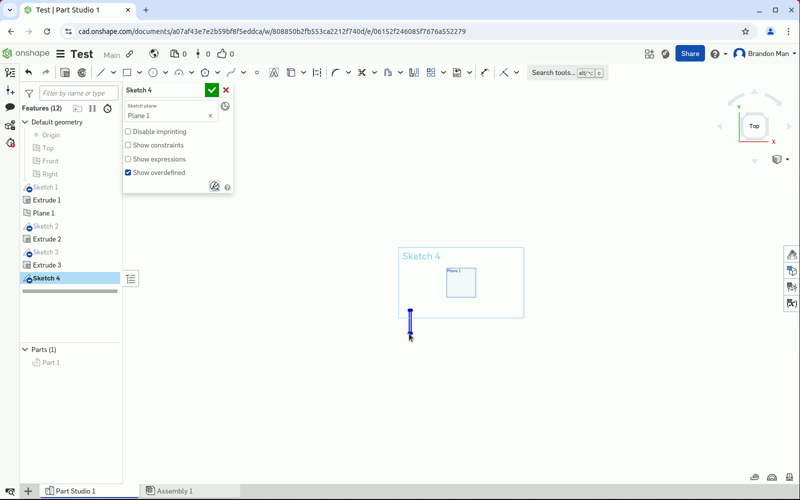
mouse_move(410, 317)
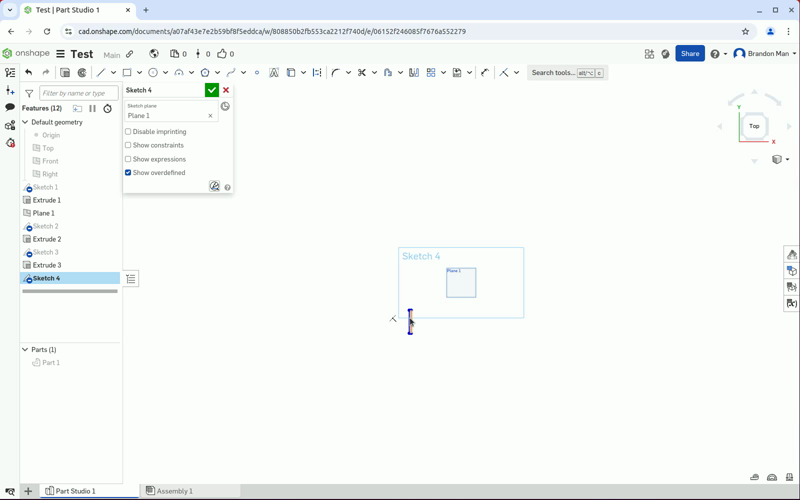
scroll(6)
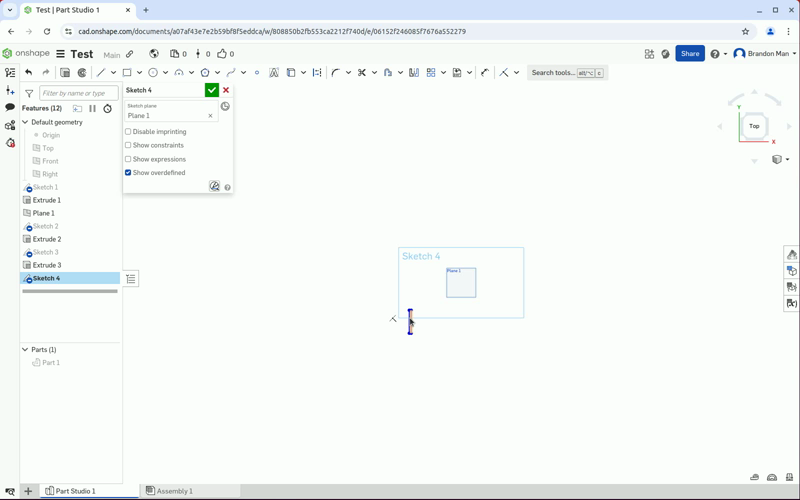
scroll(6)
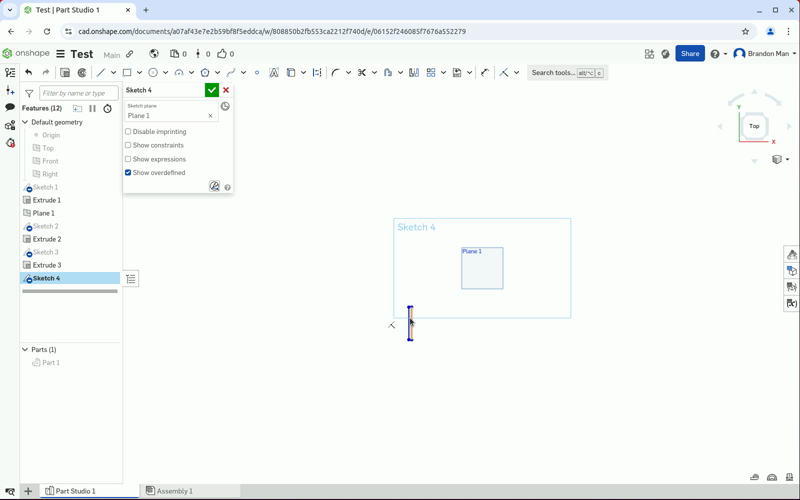
scroll(6)
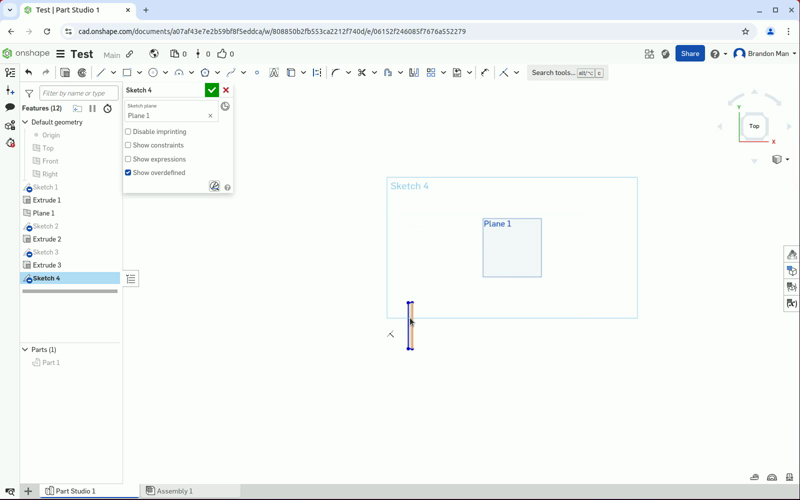
scroll(6)
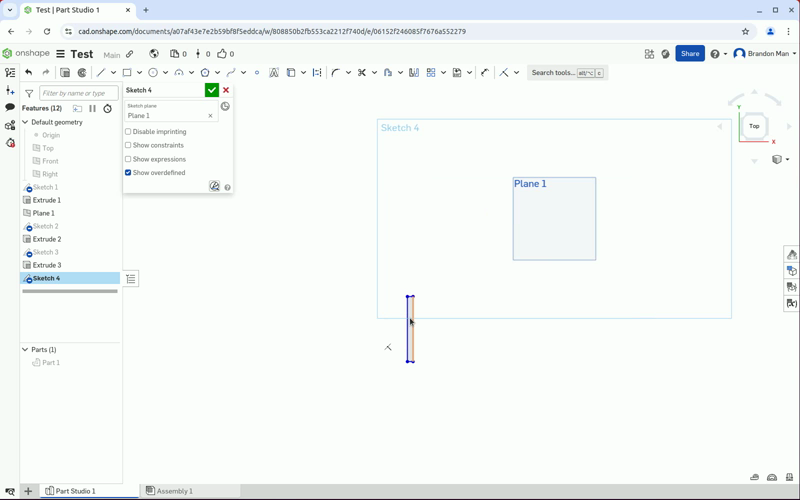
scroll(6)
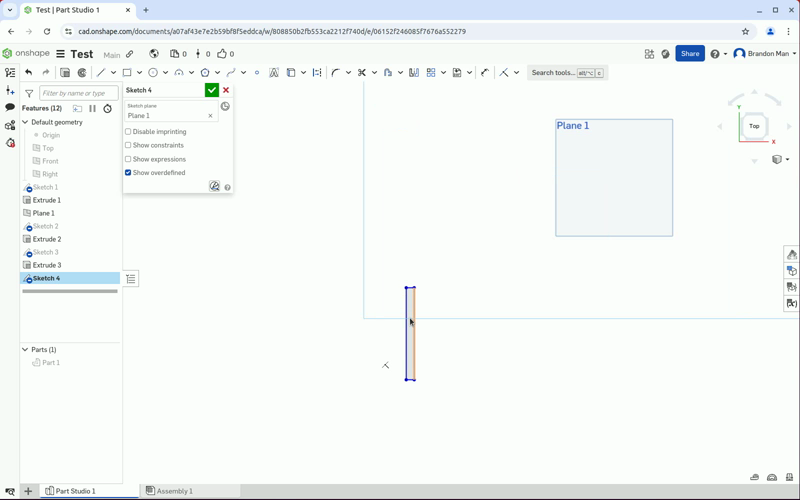
scroll(6)
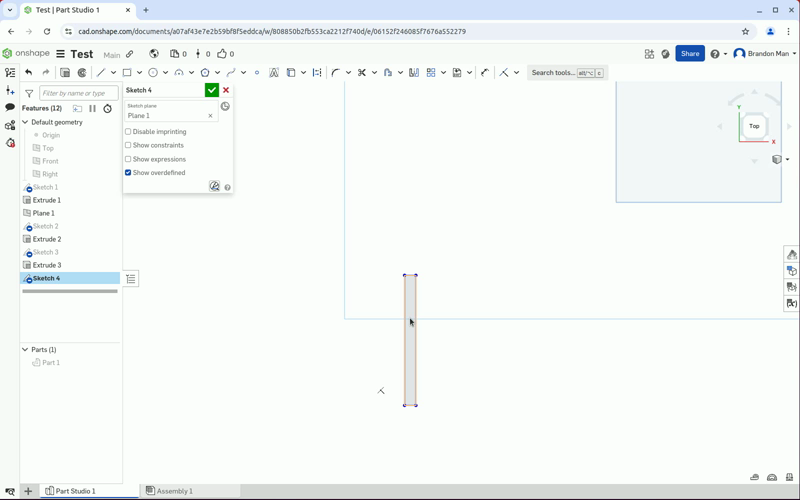
scroll(6)
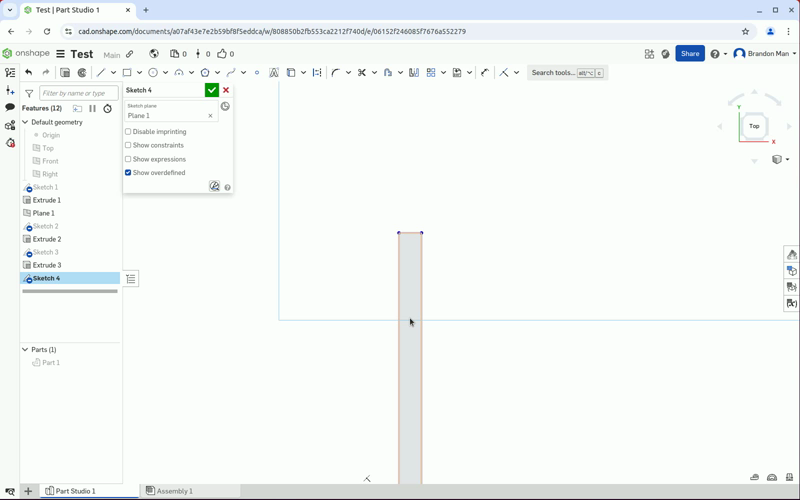
click(410, 317)
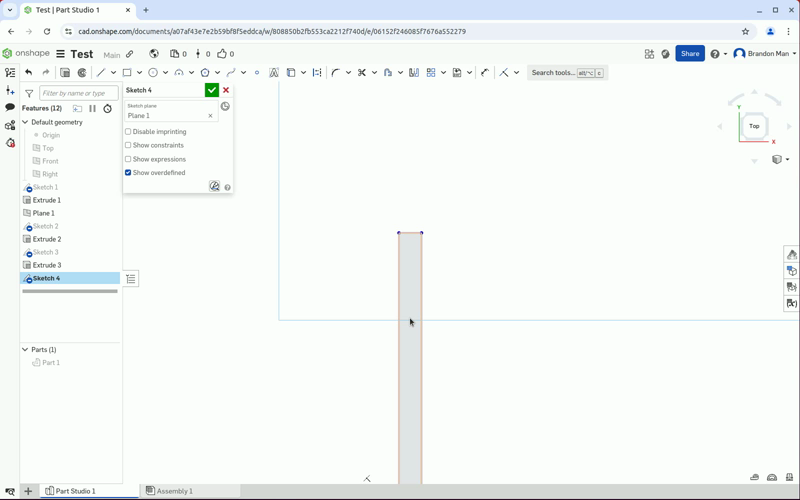
scroll(-6)
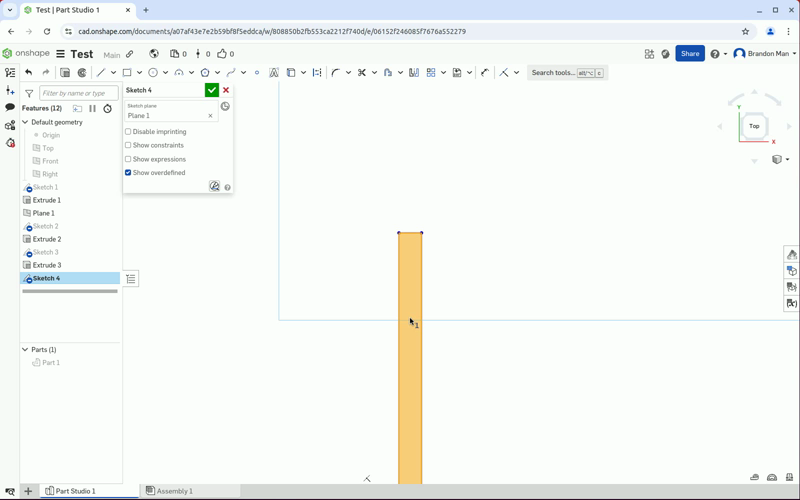
scroll(-6)
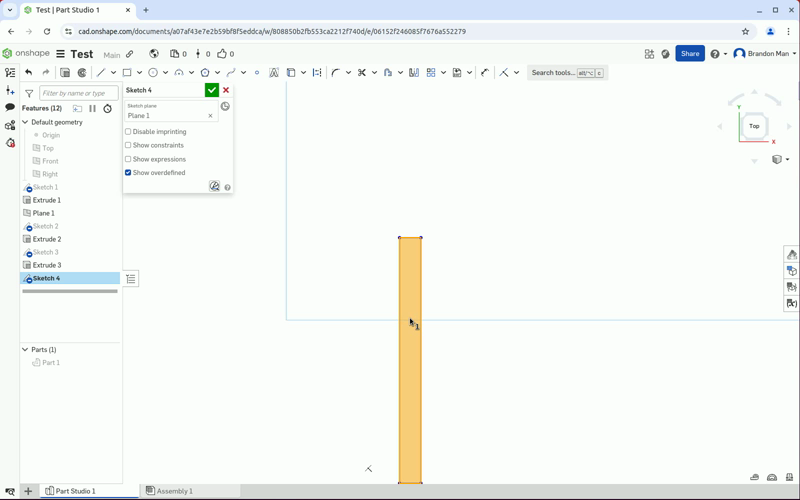
scroll(-6)
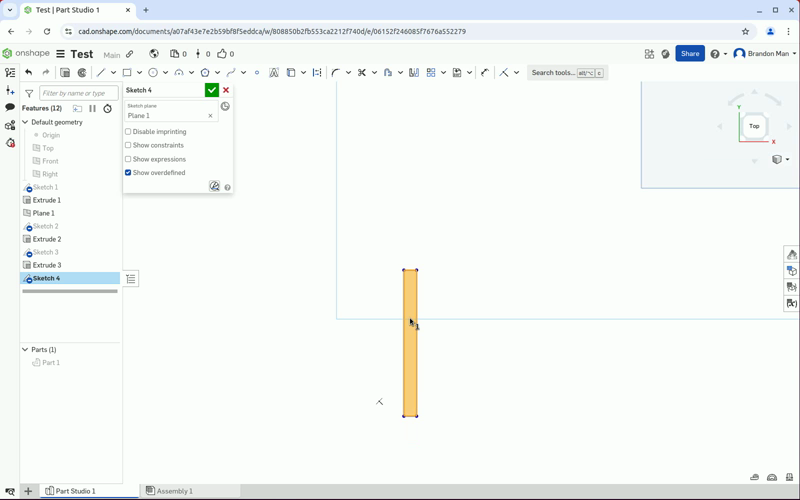
scroll(-6)
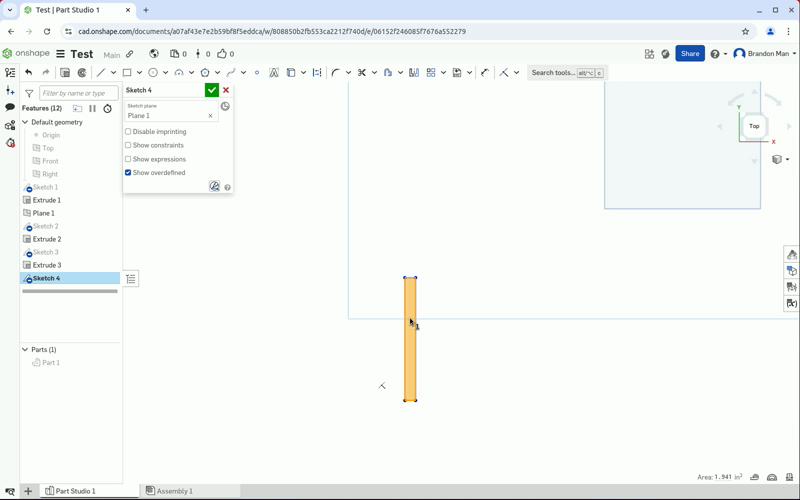
scroll(-6)
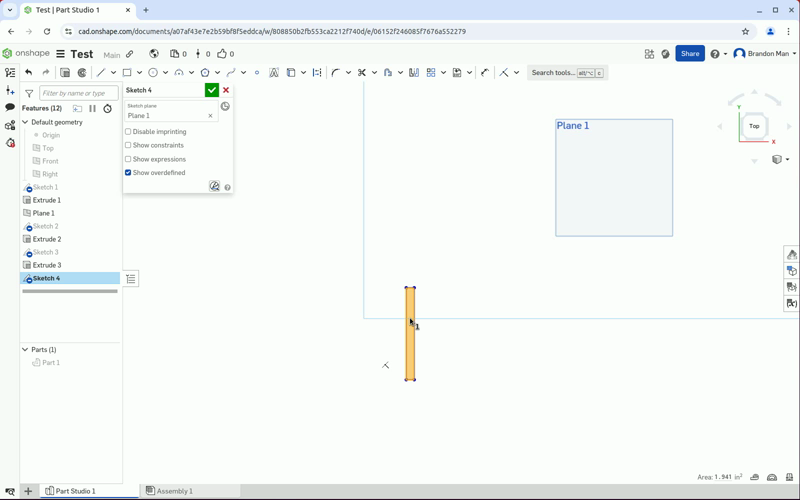
scroll(-6)
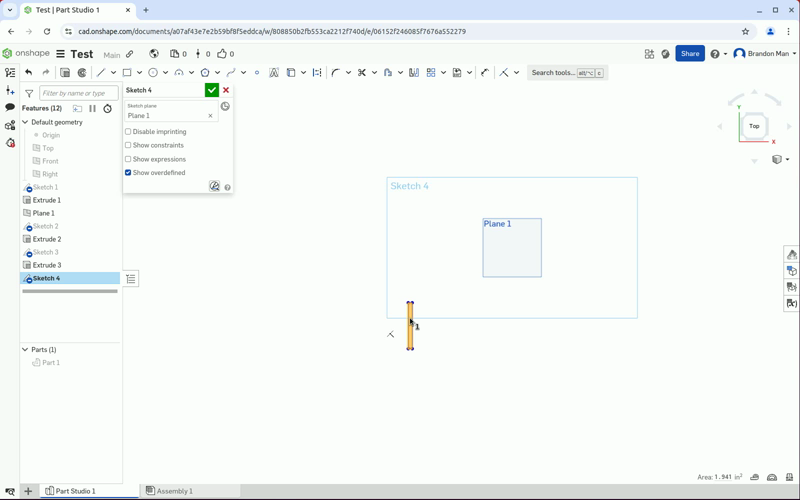
scroll(-6)
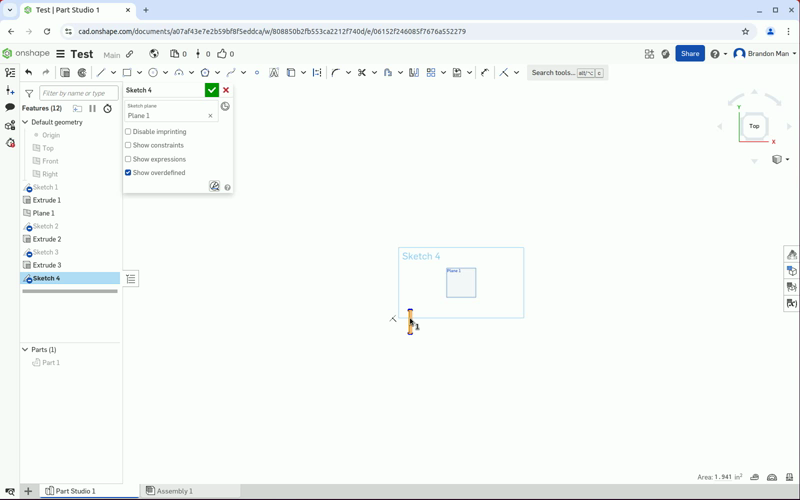
mouse_move(73, 352)
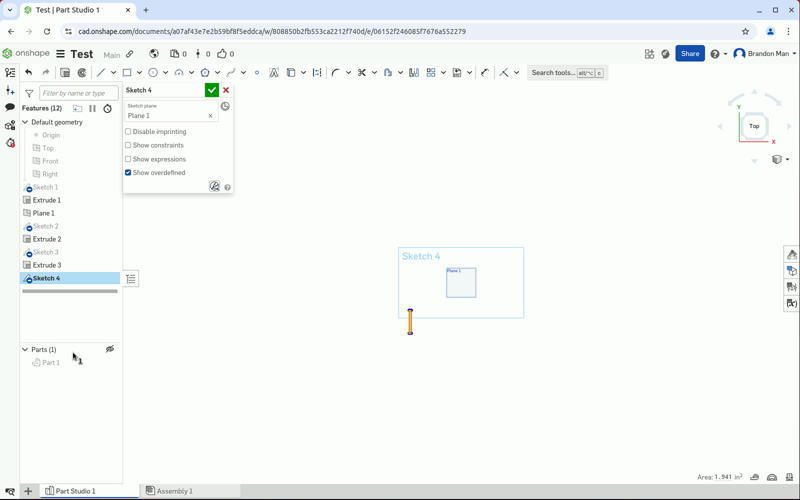
key(shift+y)
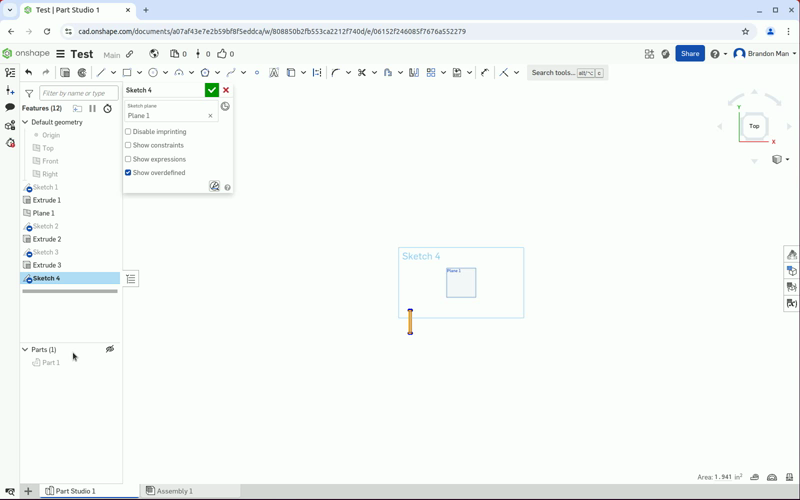
key(shift+e)
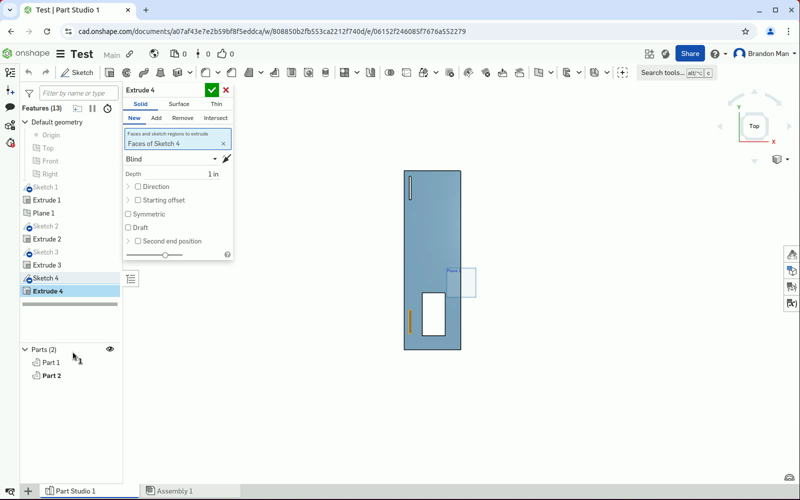
mouse_move(143, 106)
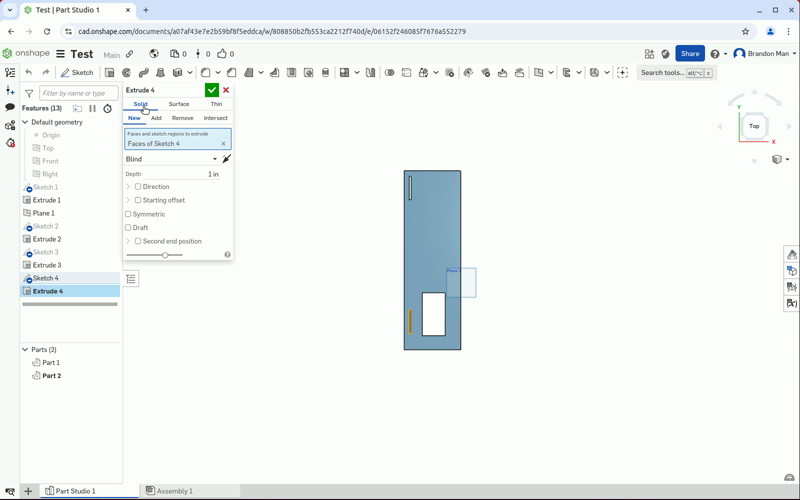
click(143, 106)
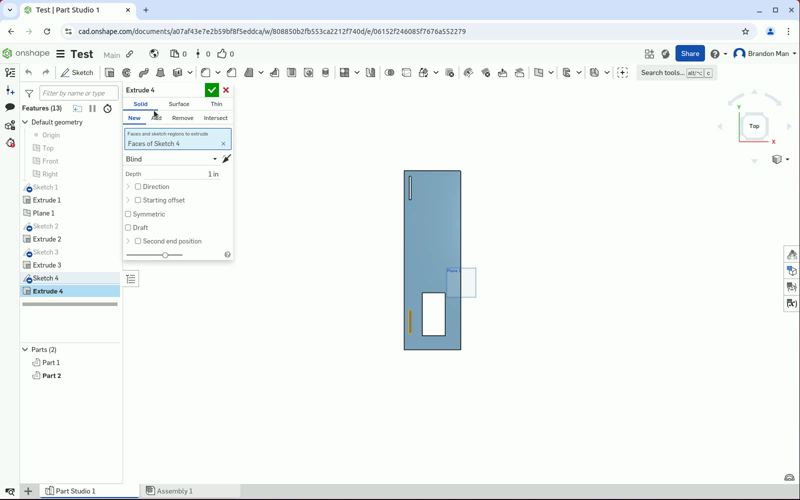
mouse_move(186, 120)
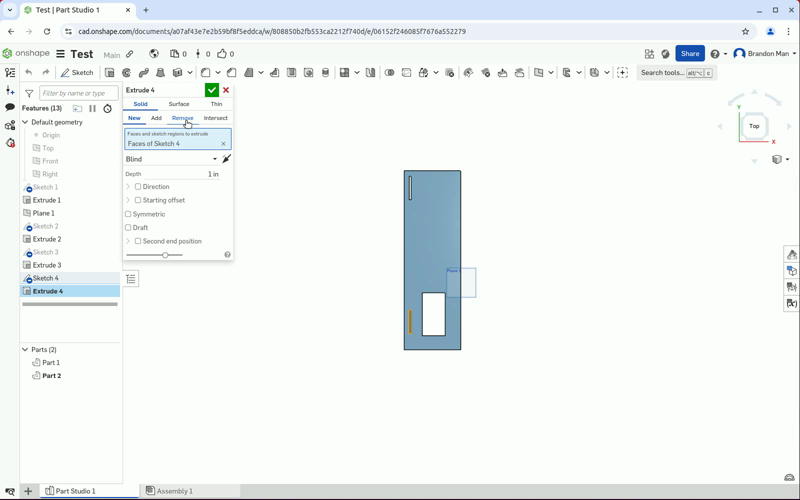
click(186, 120)
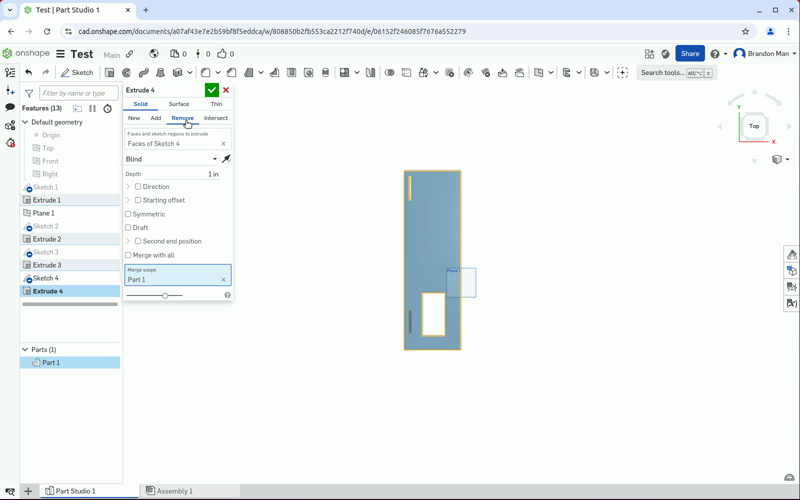
key(tab, 4)
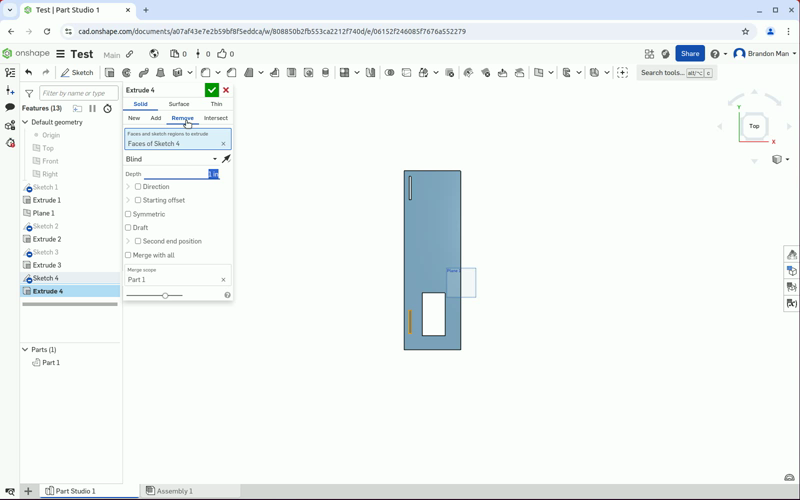
text(4.574)
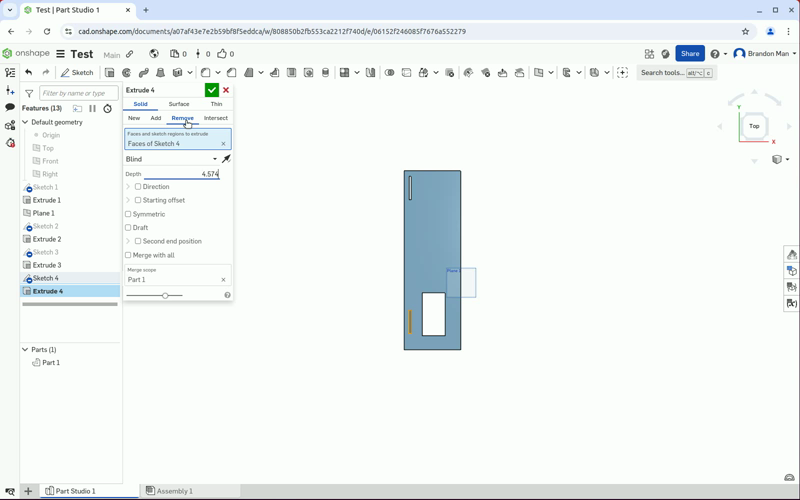
key(tab, 6)
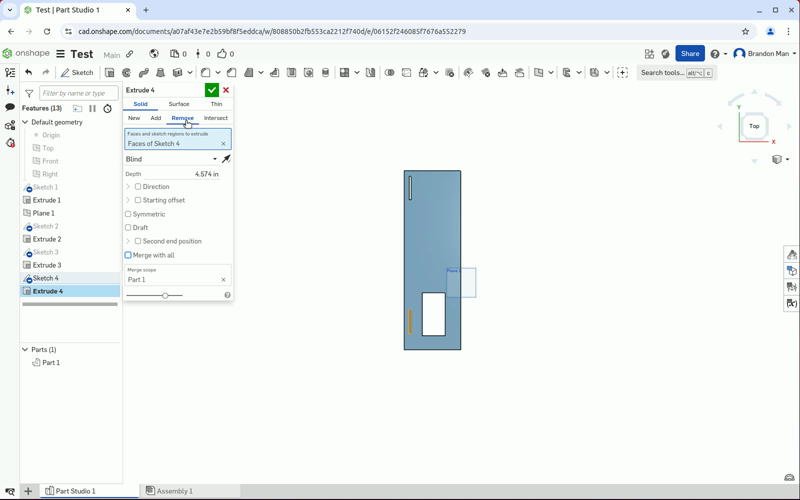
key(space)
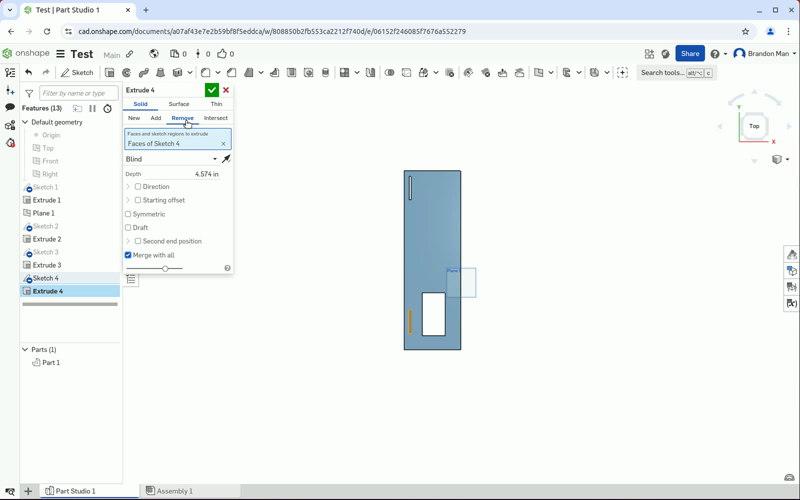
key(enter)
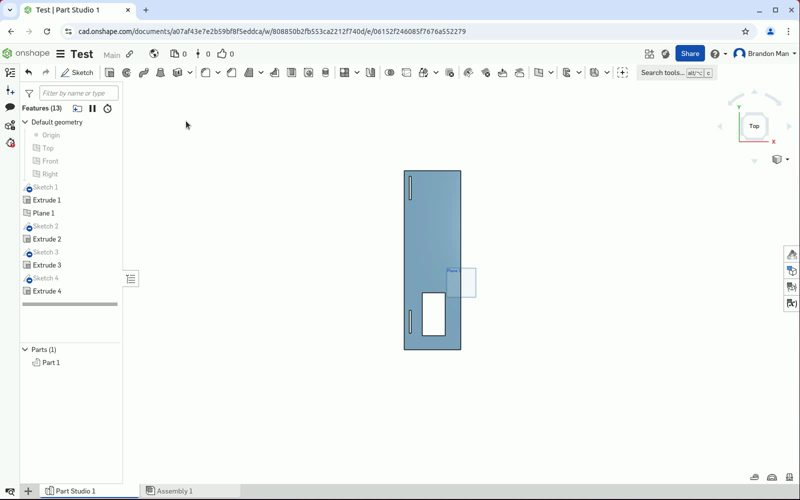
key(shift+h)
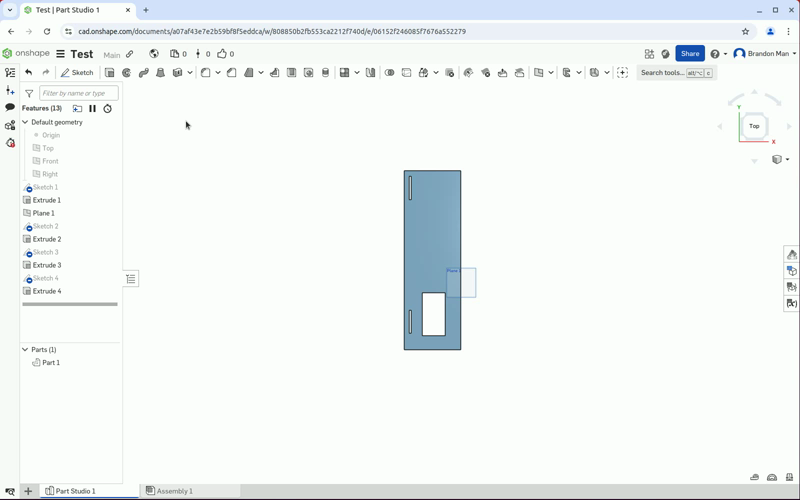
key(shift+h)
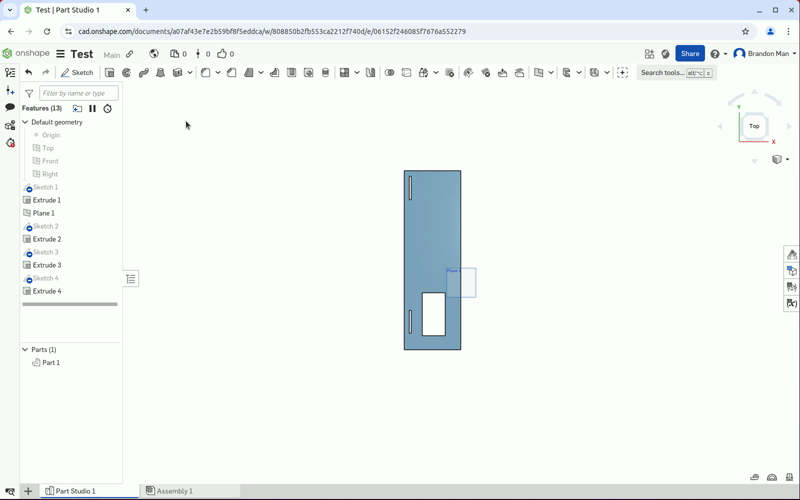
mouse_move(73, 189)
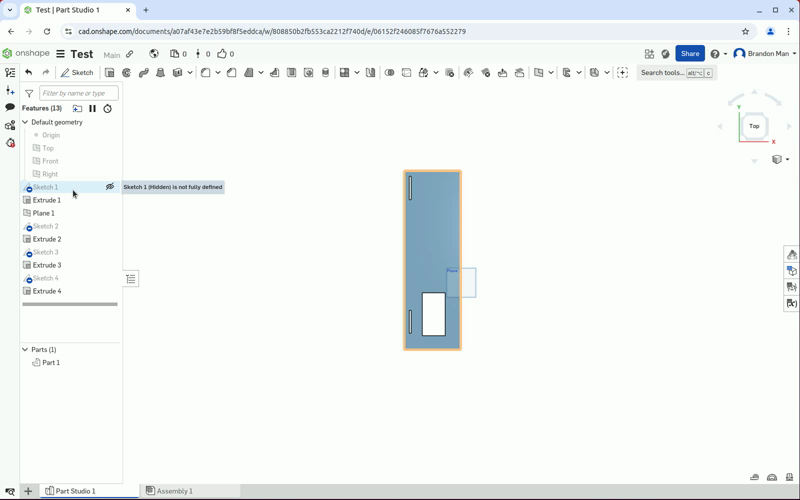
click(73, 189)
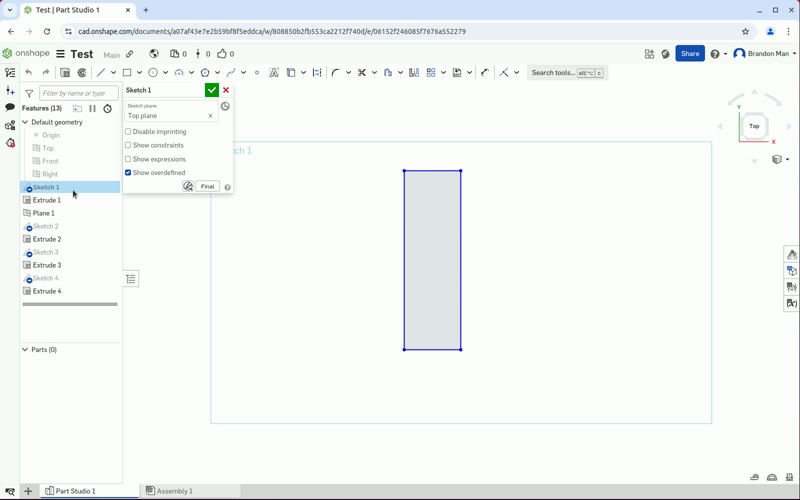
mouse_move(229, 92)
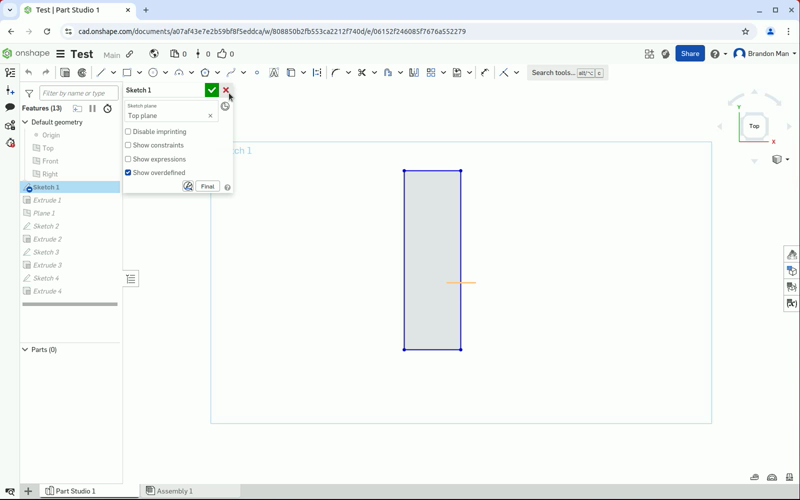
click(229, 92)
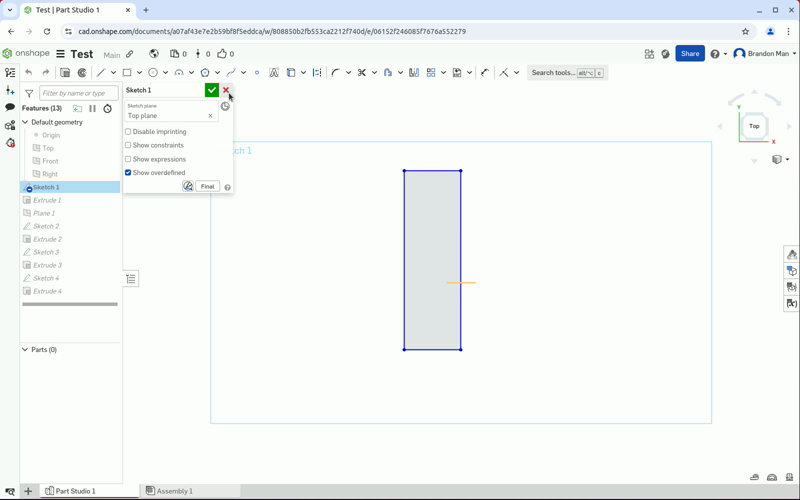
key(shift+s)
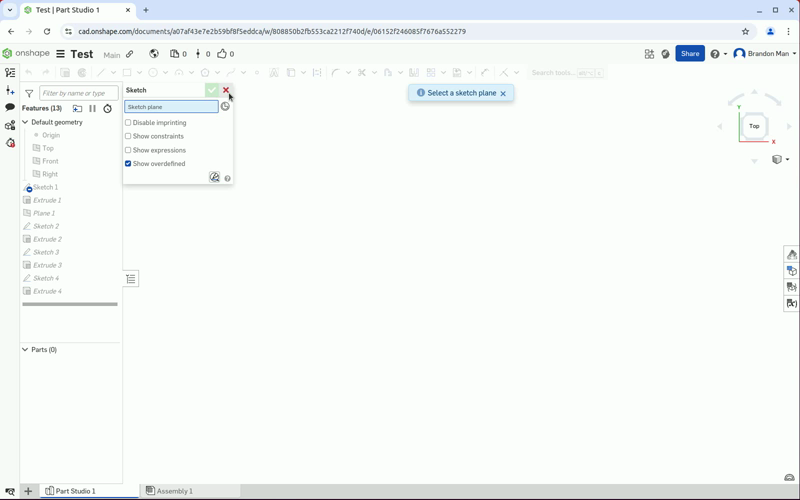
mouse_move(73, 215)
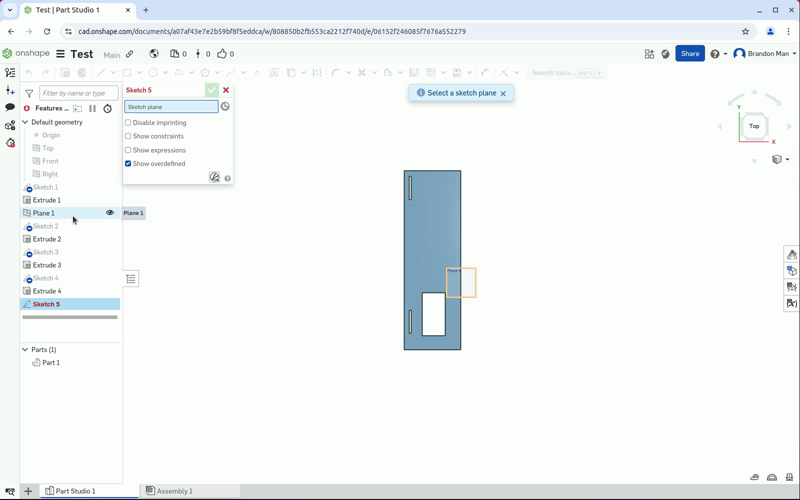
click(73, 215)
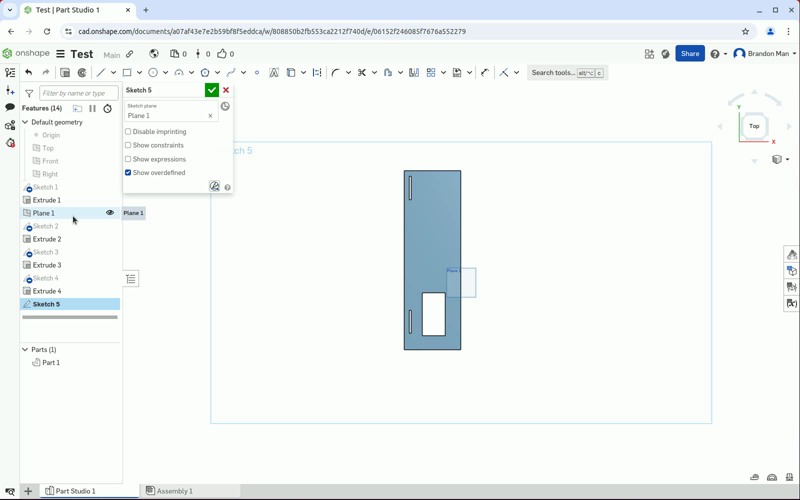
mouse_move(73, 352)
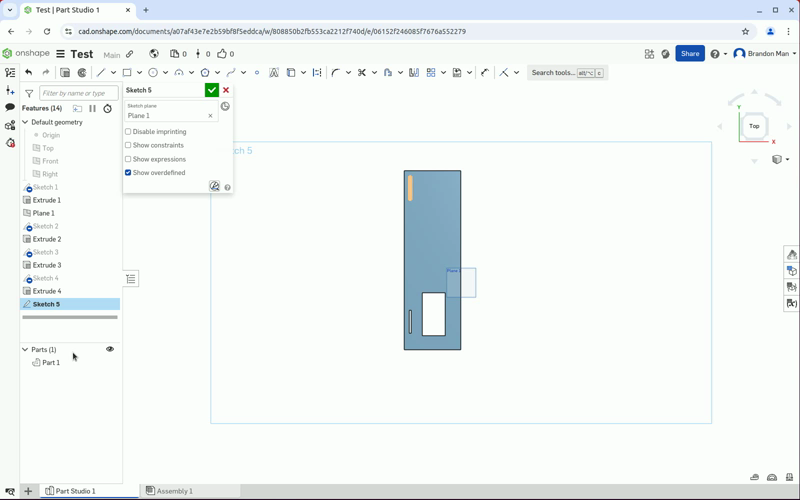
key(y)
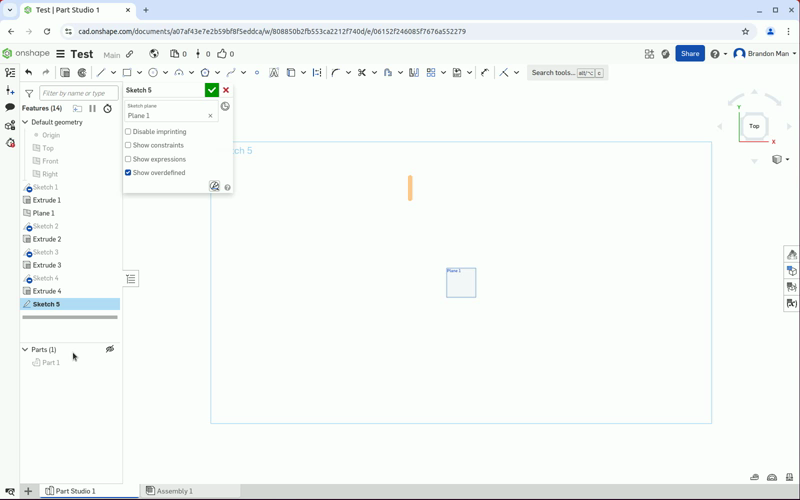
key(l)
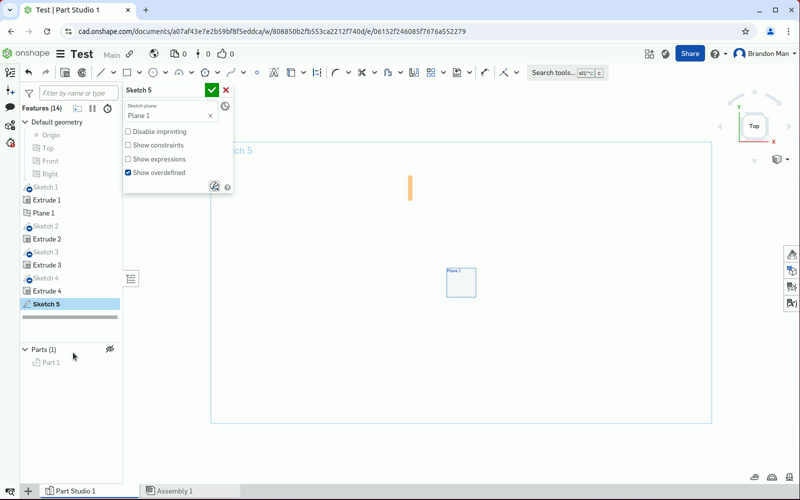
key_down(shift)
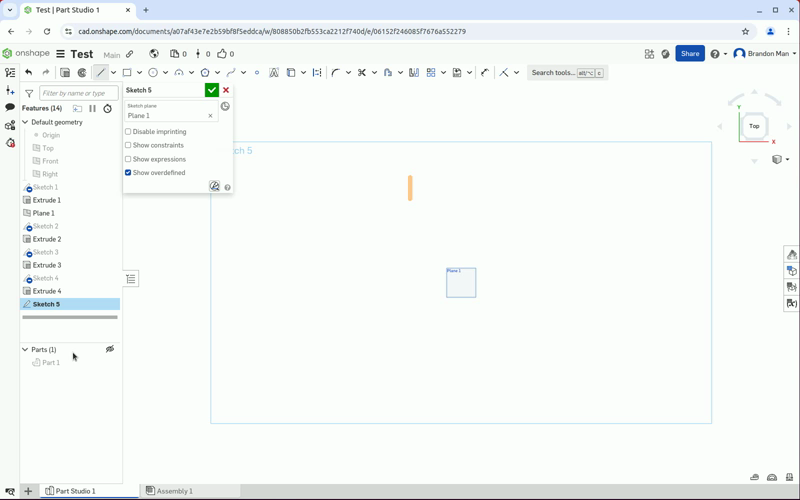
mouse_move(454, 199)
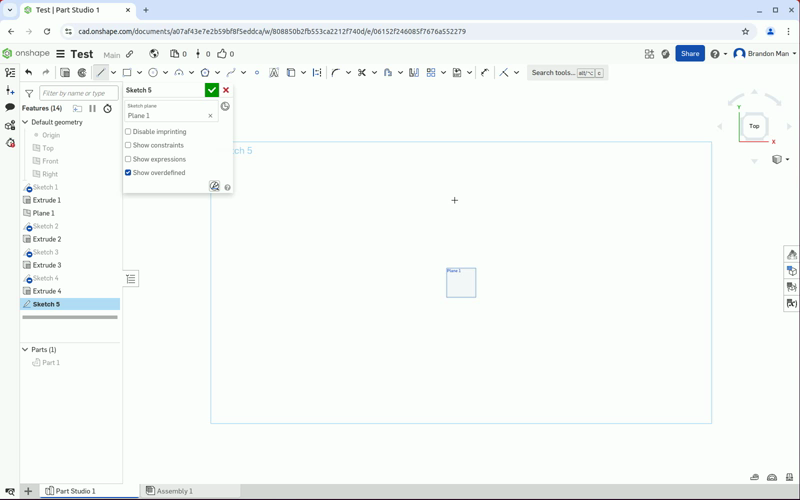
click(454, 199)
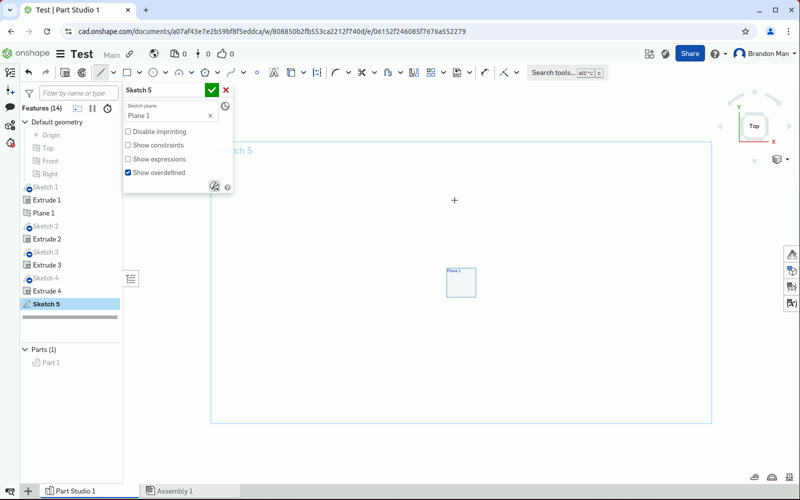
key_up(shift)
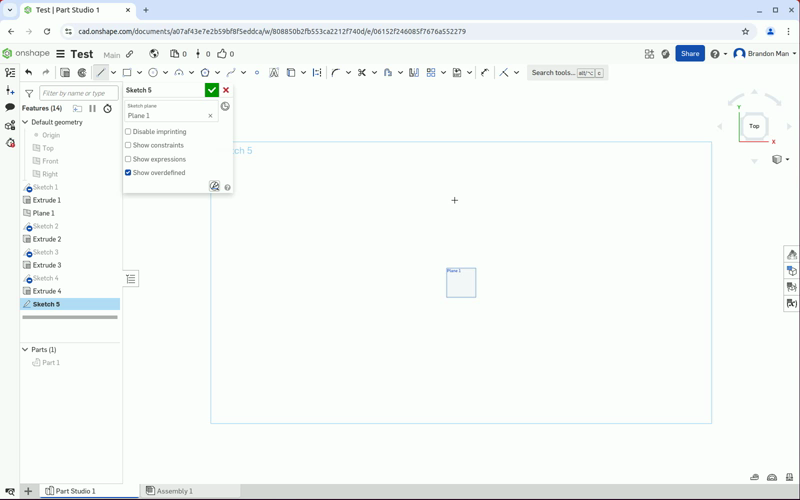
key_down(shift)
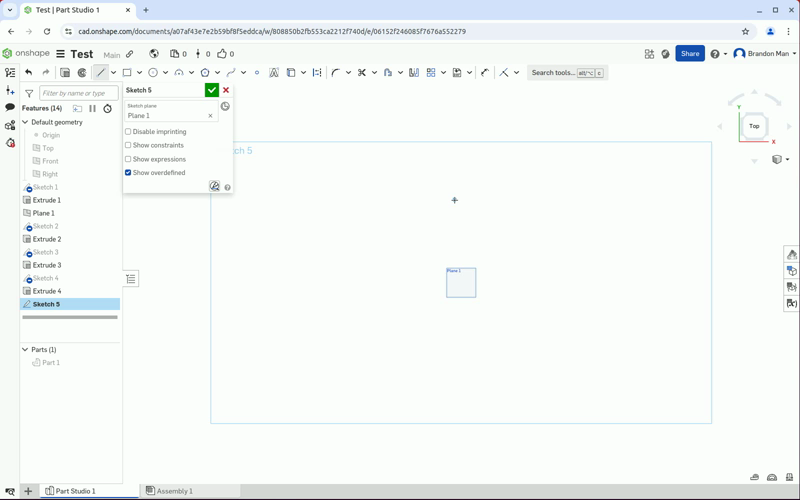
mouse_move(484, 199)
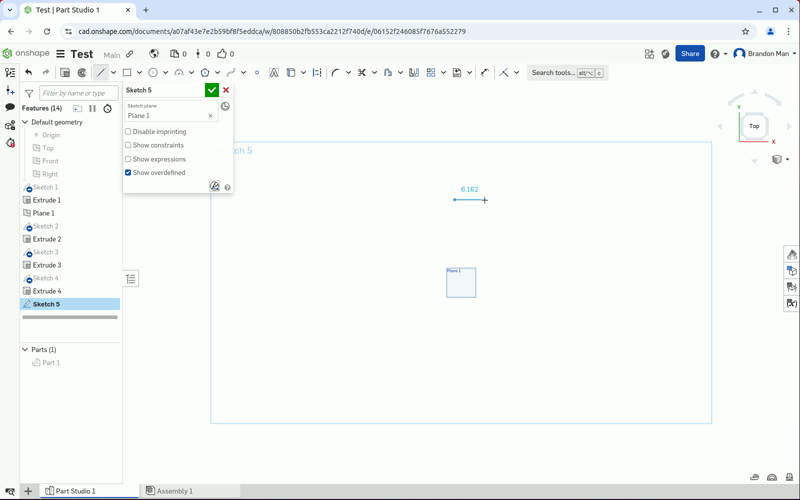
mouse_move(457, 199)
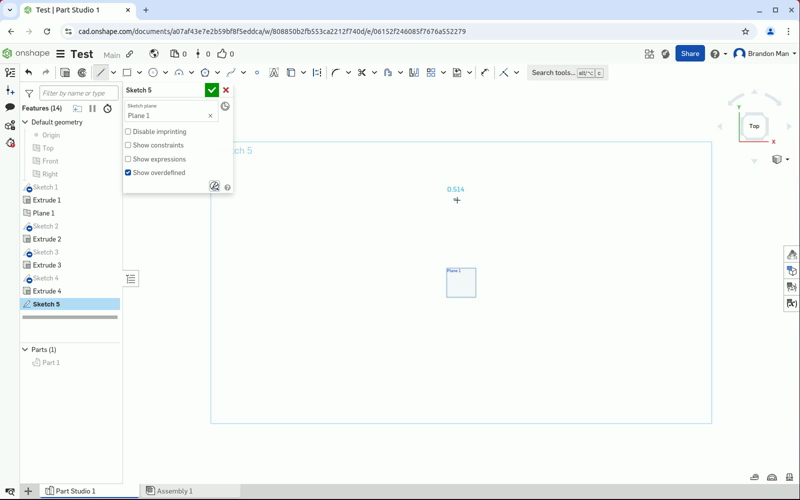
scroll(6)
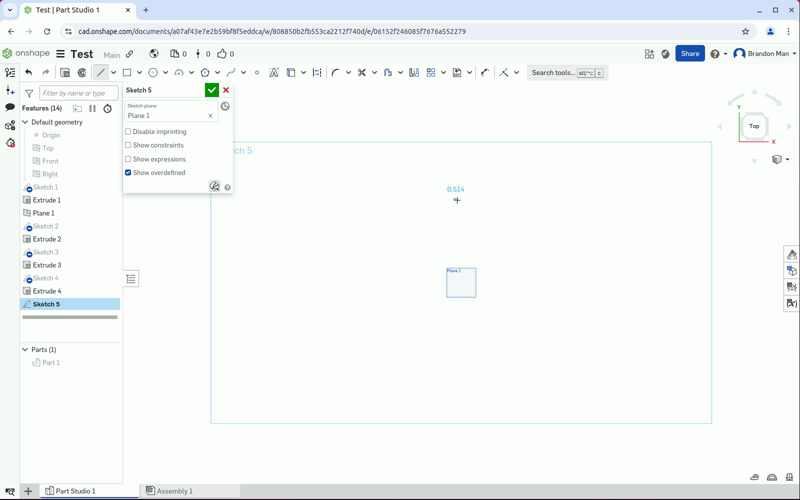
scroll(6)
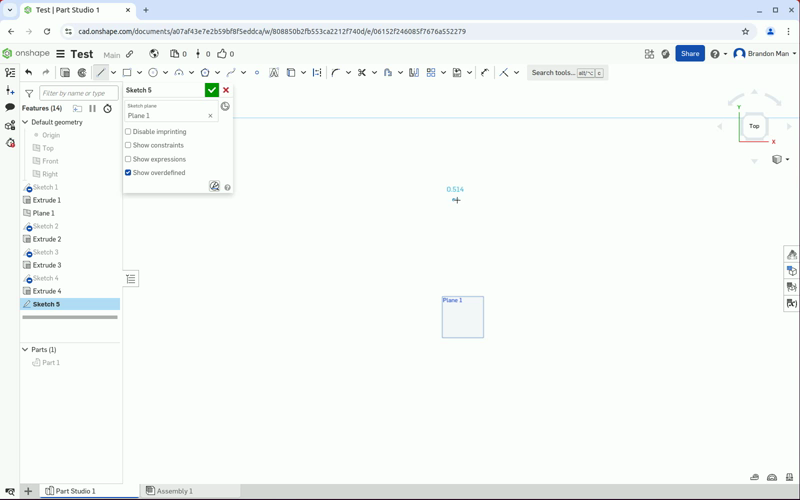
scroll(6)
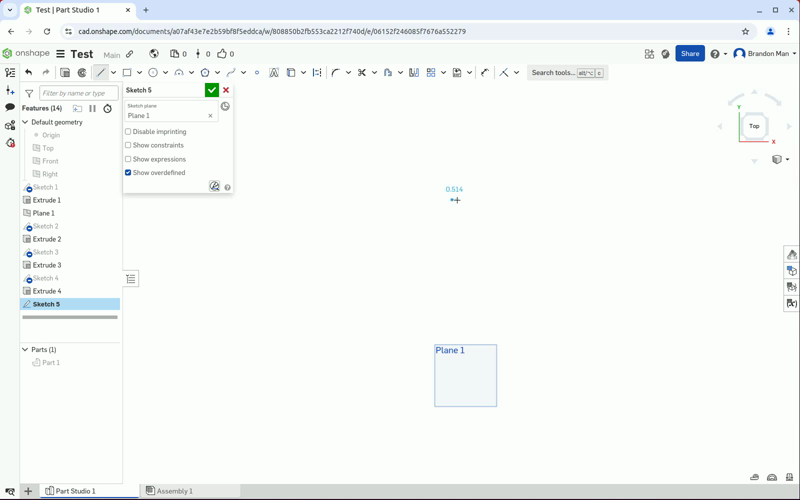
scroll(6)
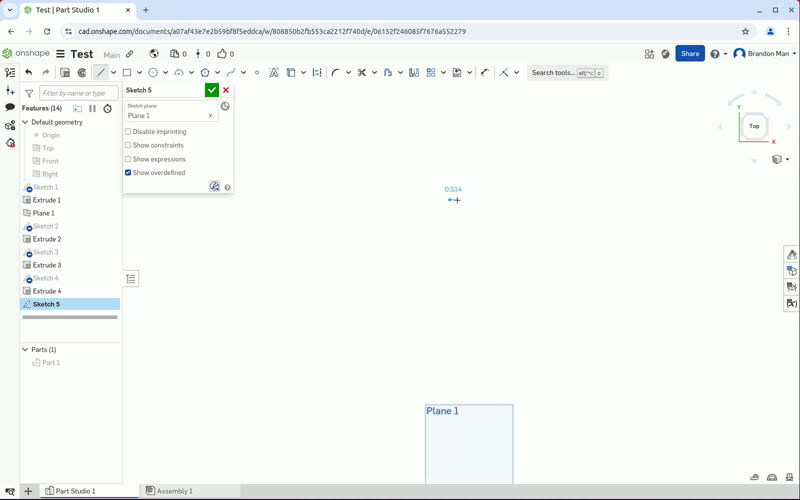
scroll(6)
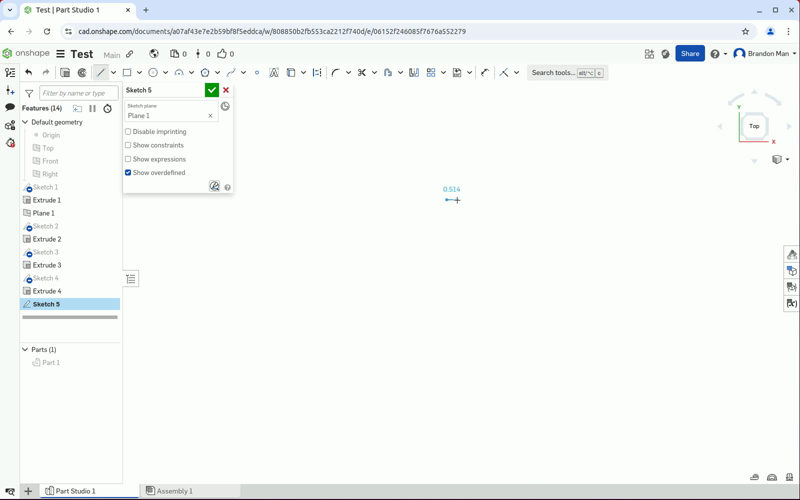
scroll(6)
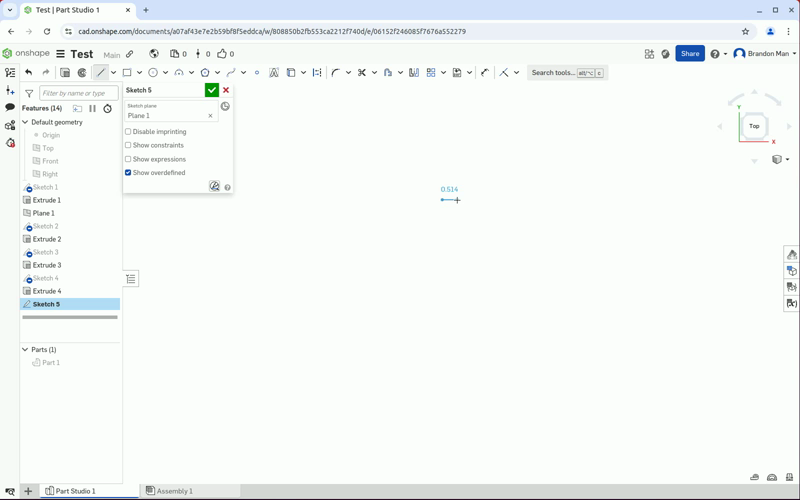
scroll(6)
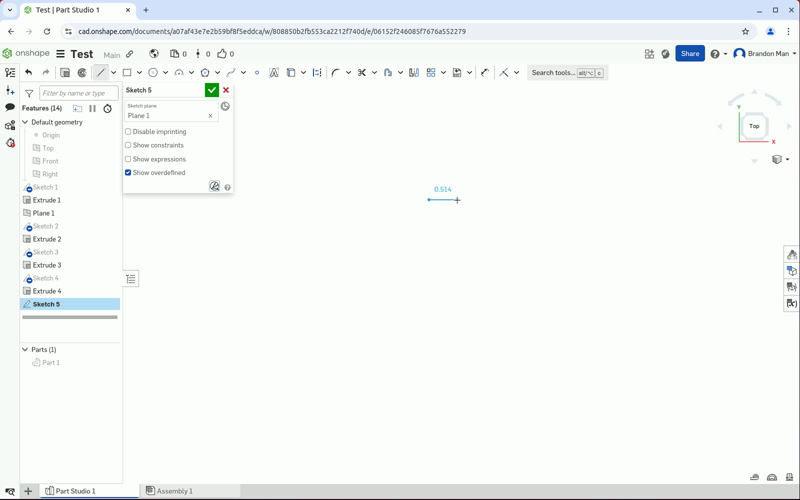
click(457, 199)
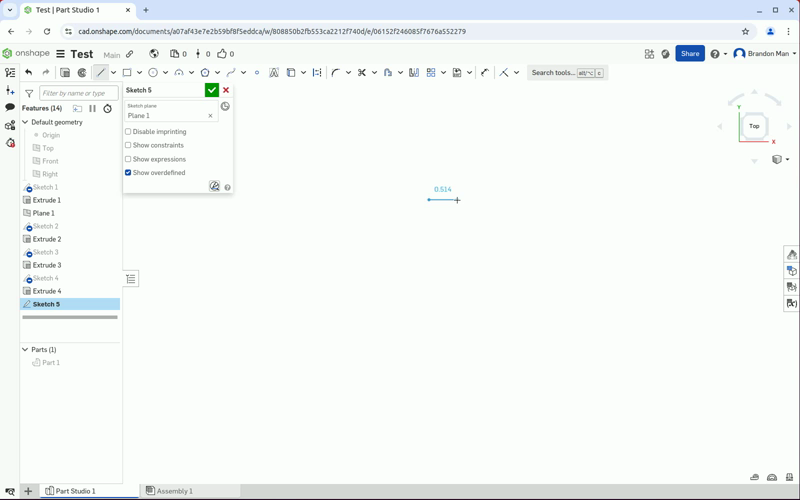
scroll(-6)
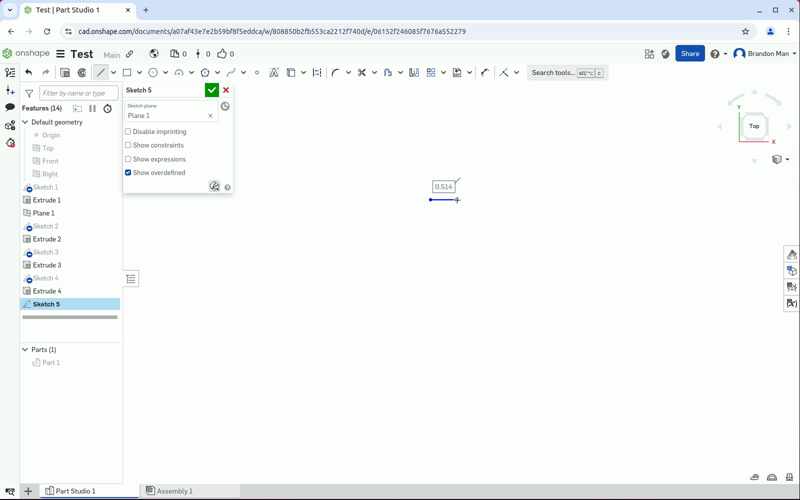
scroll(-6)
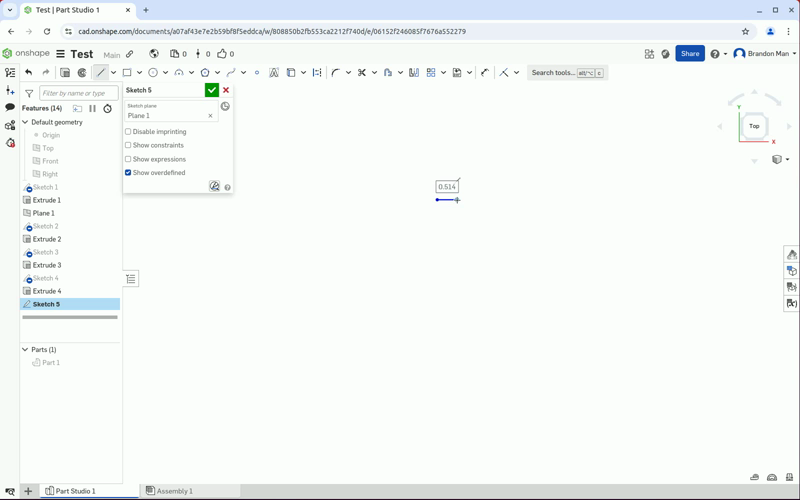
scroll(-6)
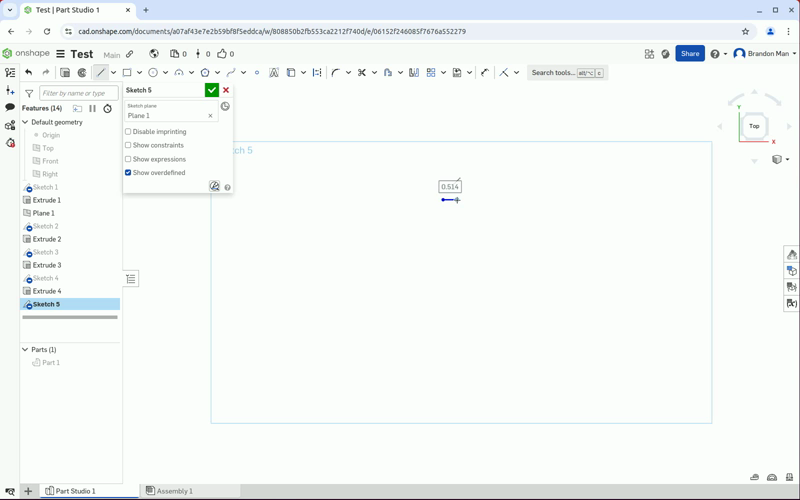
scroll(-6)
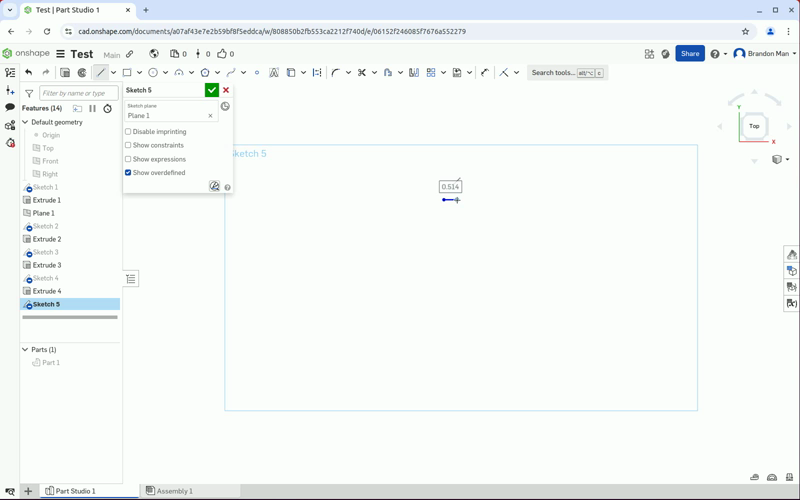
scroll(-6)
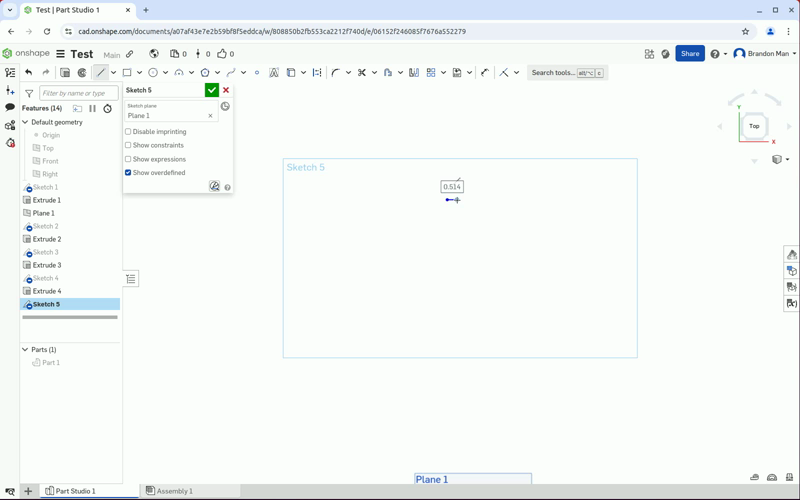
scroll(-6)
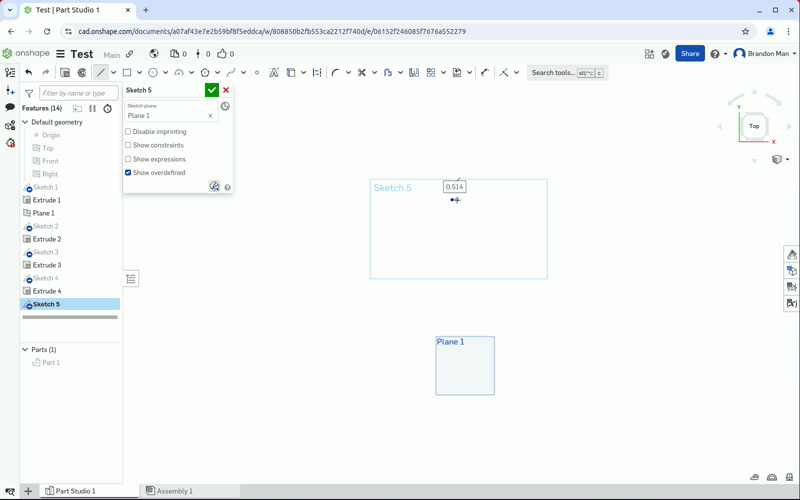
scroll(-6)
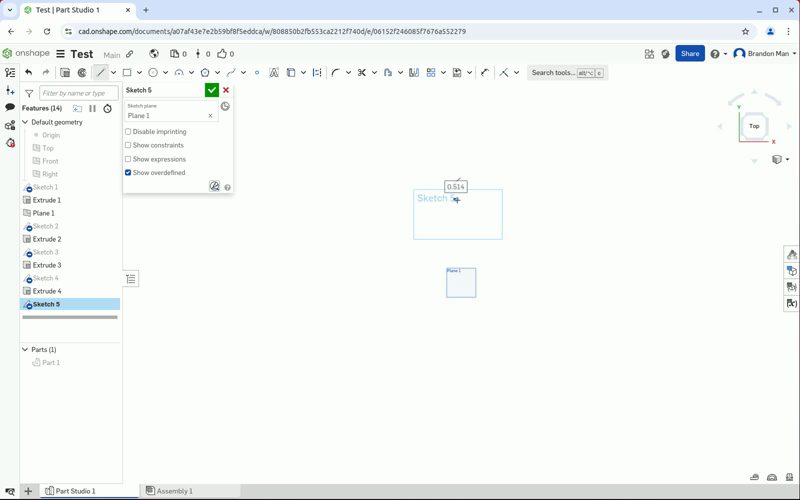
key_up(shift)
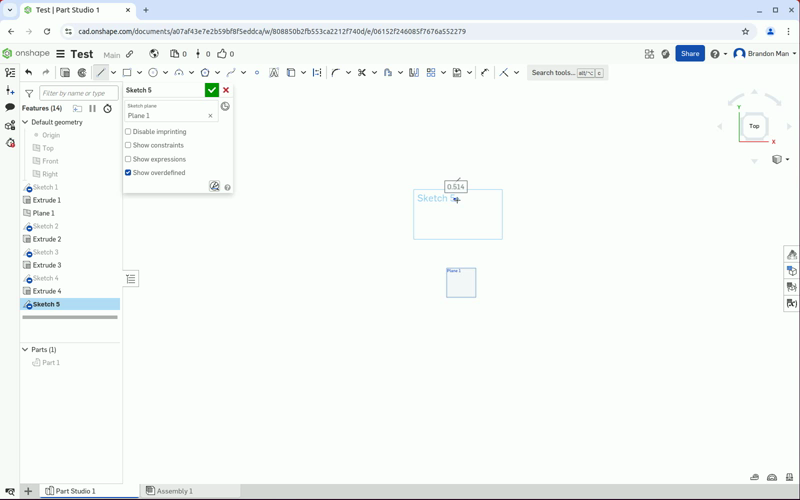
key_down(shift)
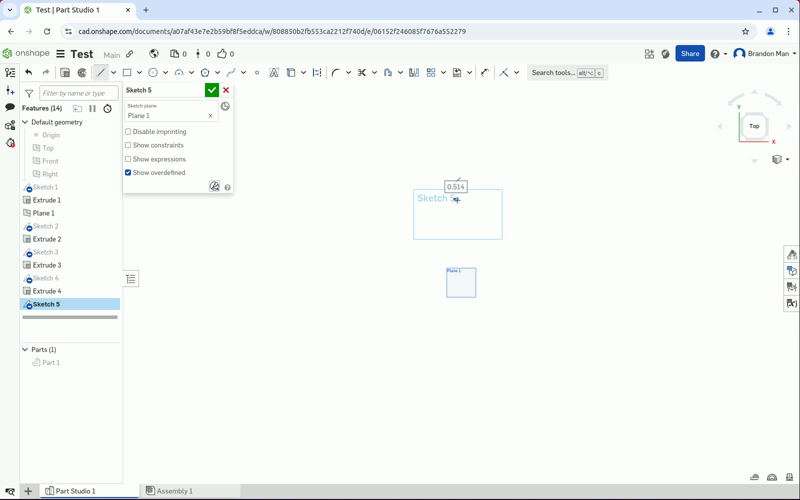
mouse_move(487, 199)
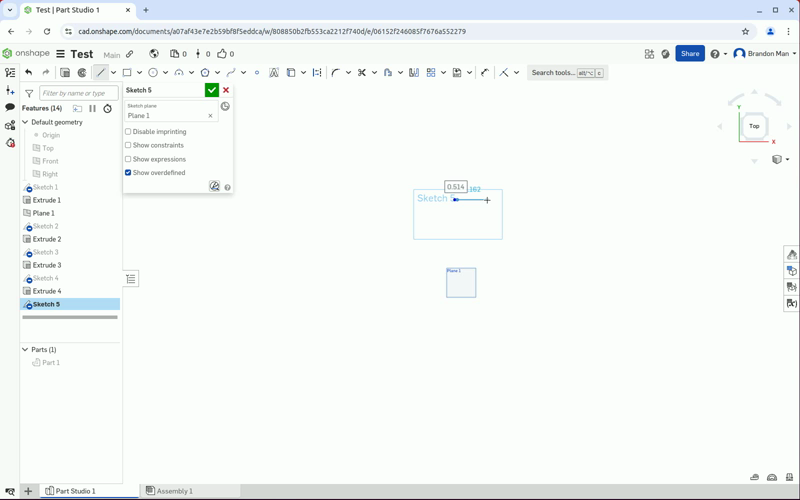
mouse_move(457, 176)
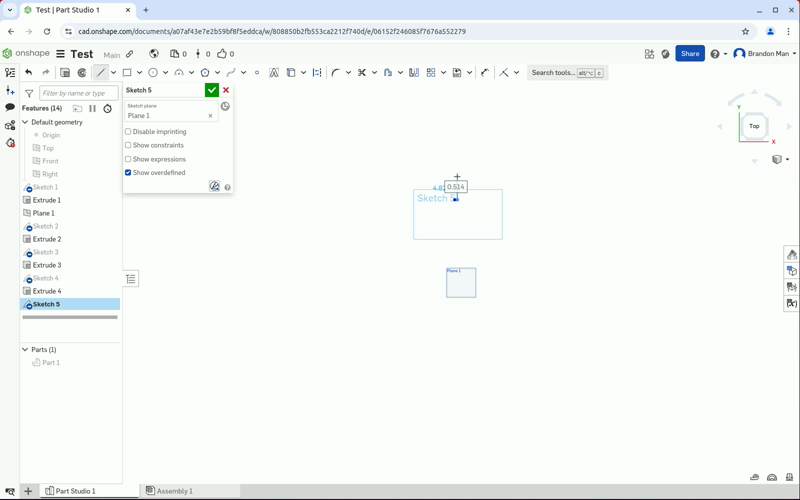
click(457, 176)
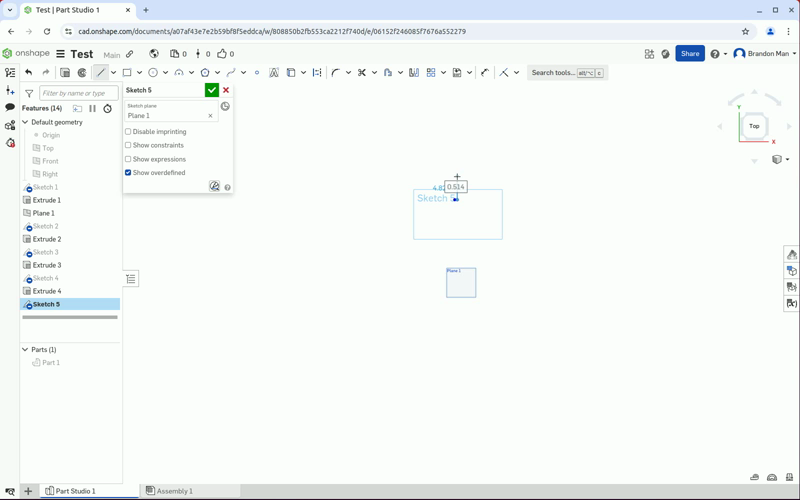
key_up(shift)
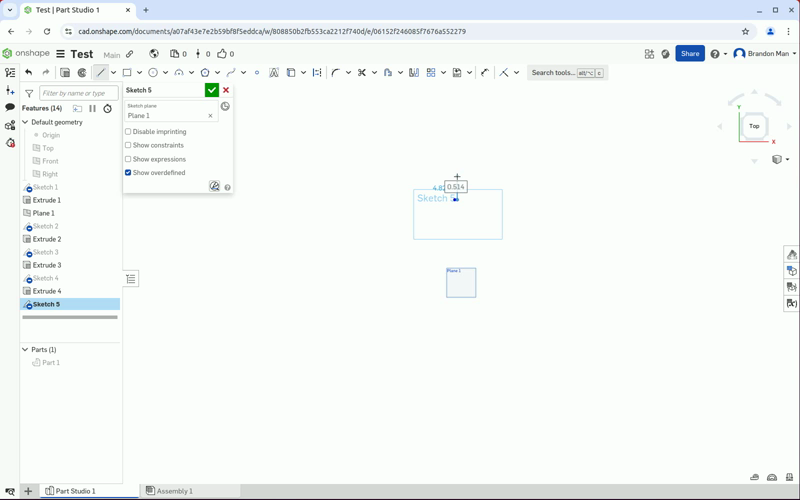
key_down(shift)
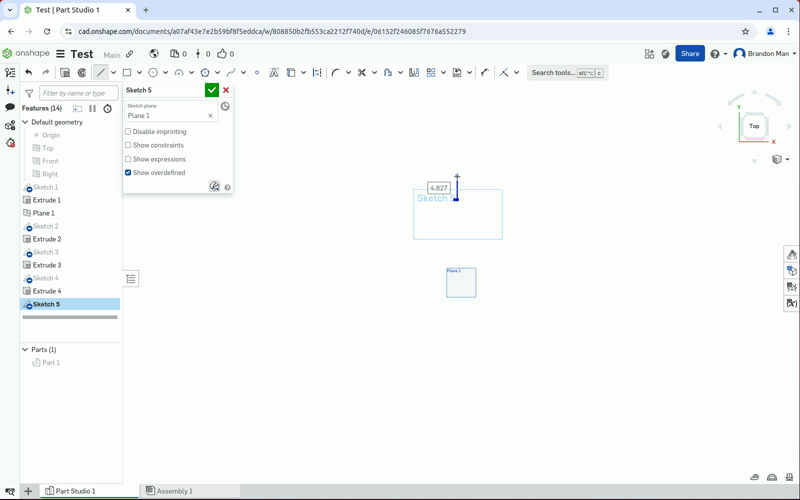
mouse_move(487, 176)
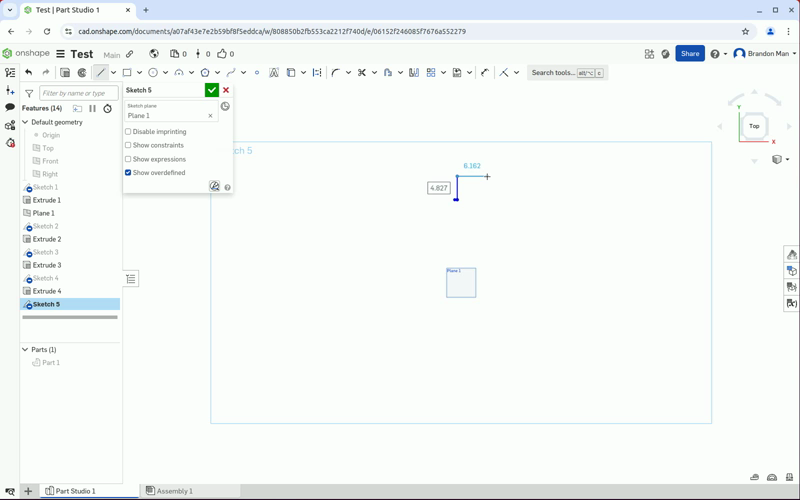
mouse_move(454, 176)
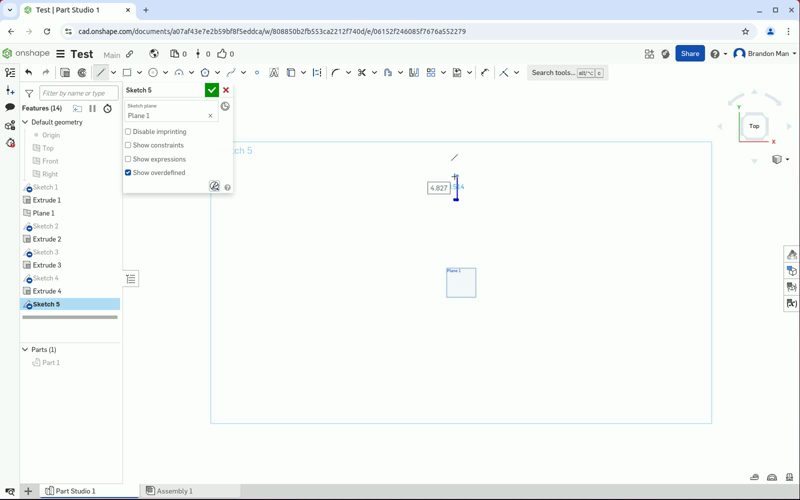
scroll(6)
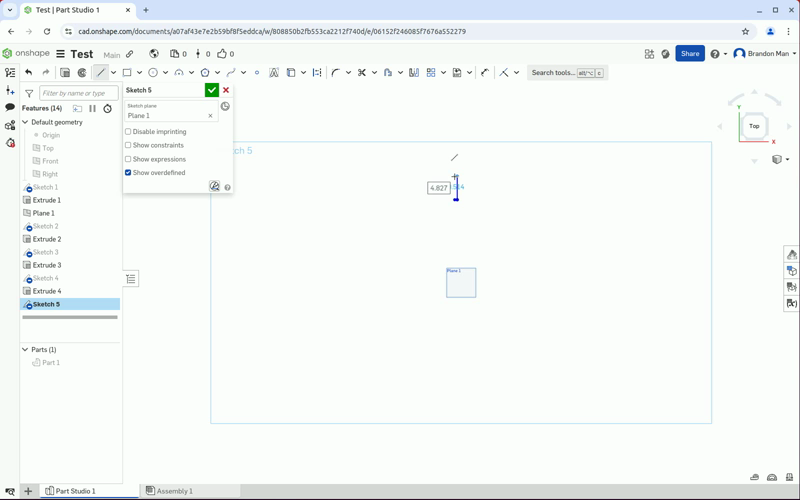
scroll(6)
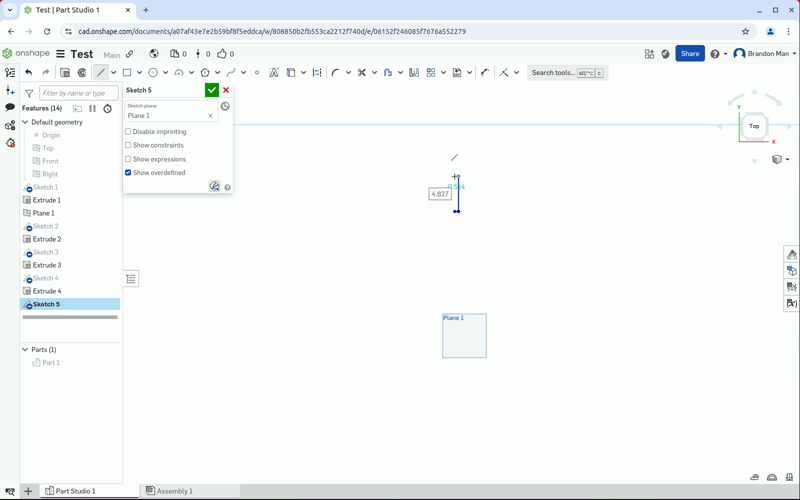
scroll(6)
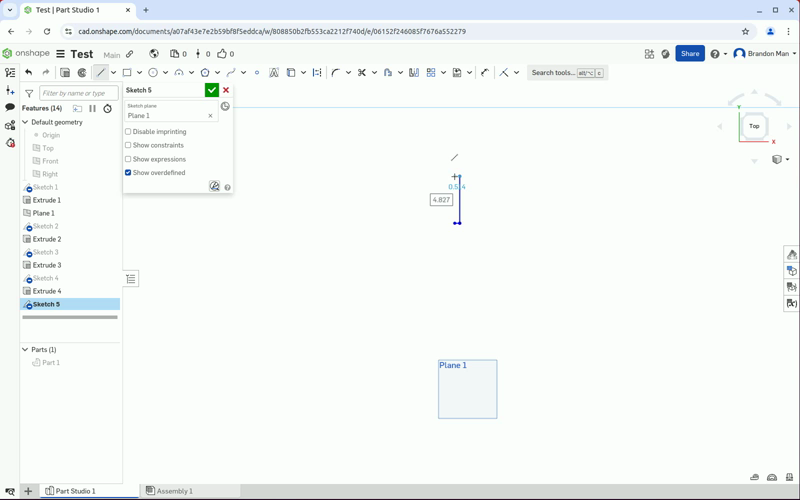
scroll(6)
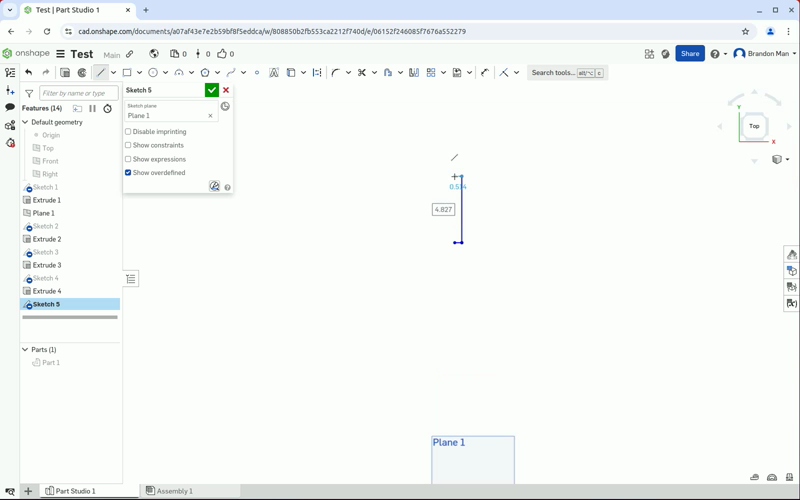
scroll(6)
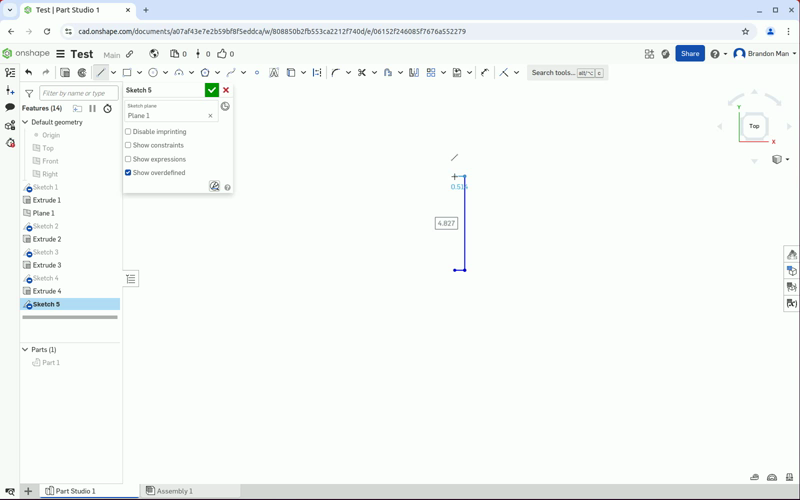
scroll(6)
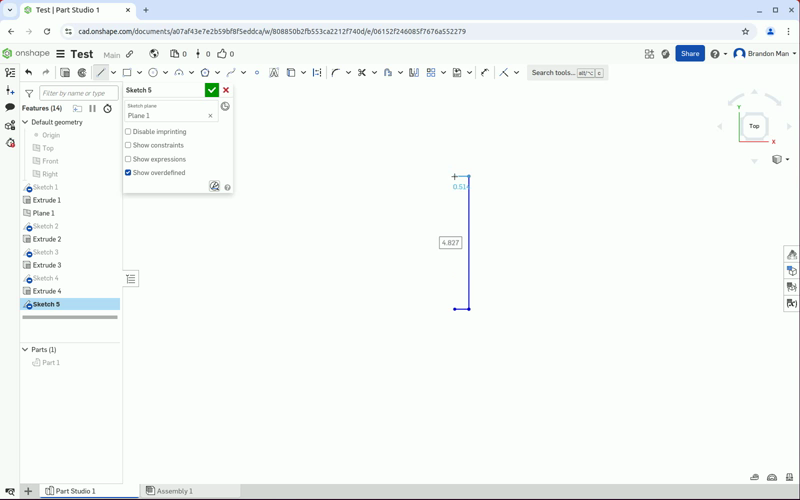
scroll(6)
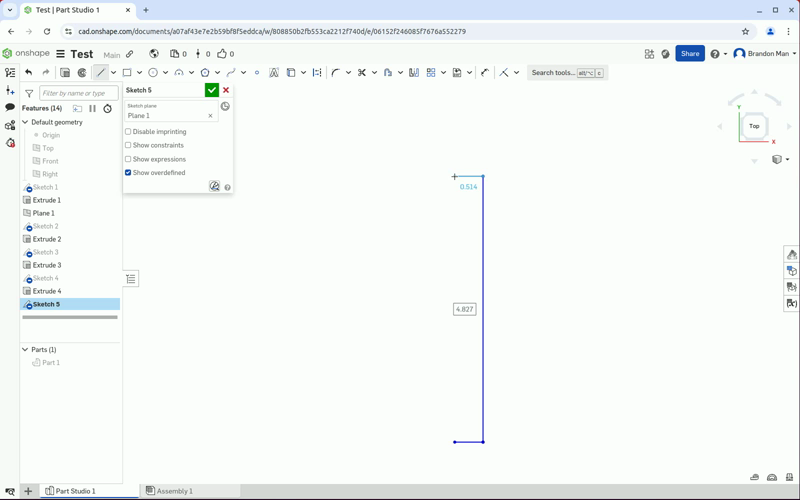
click(454, 176)
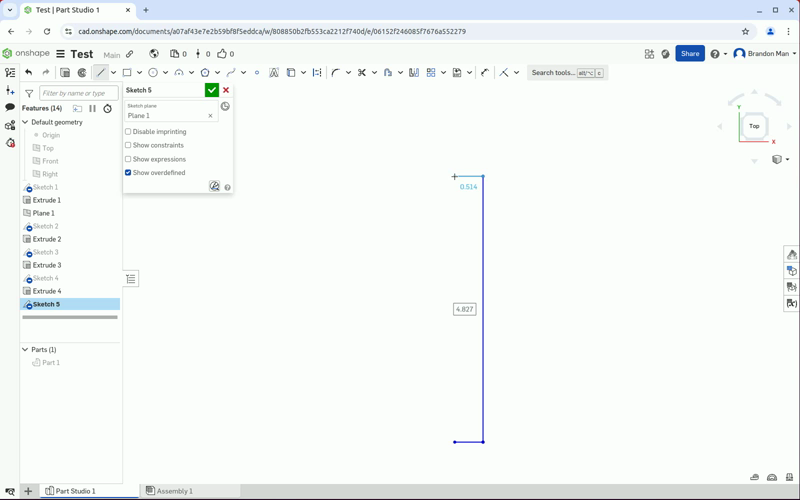
scroll(-6)
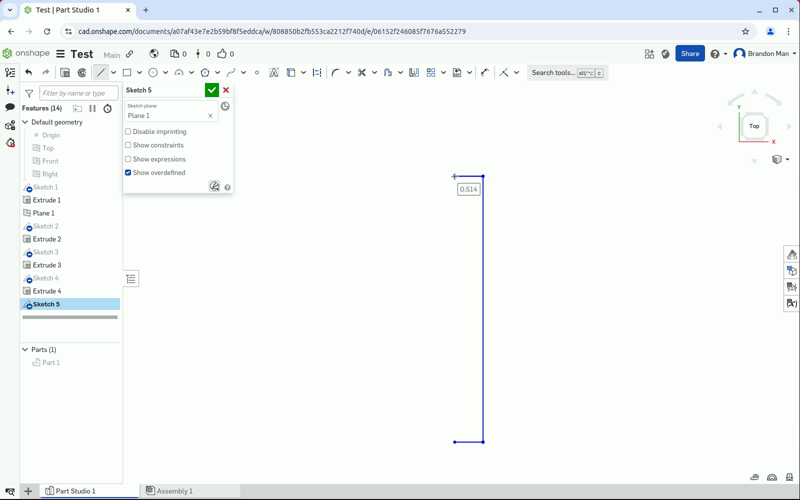
scroll(-6)
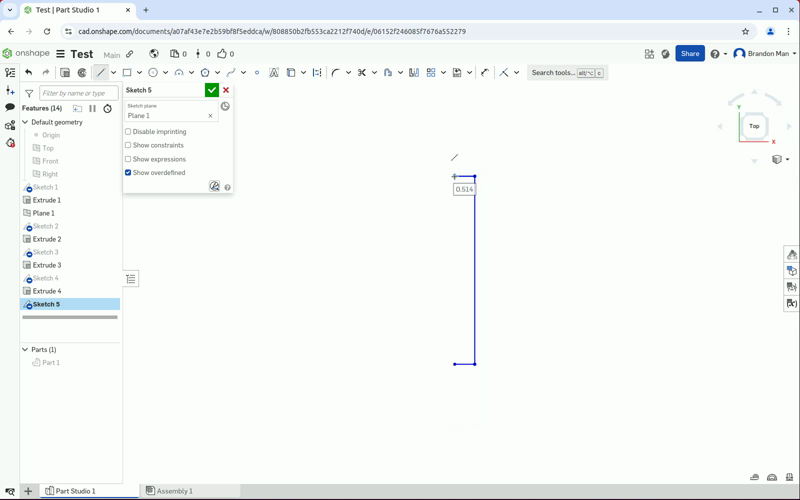
scroll(-6)
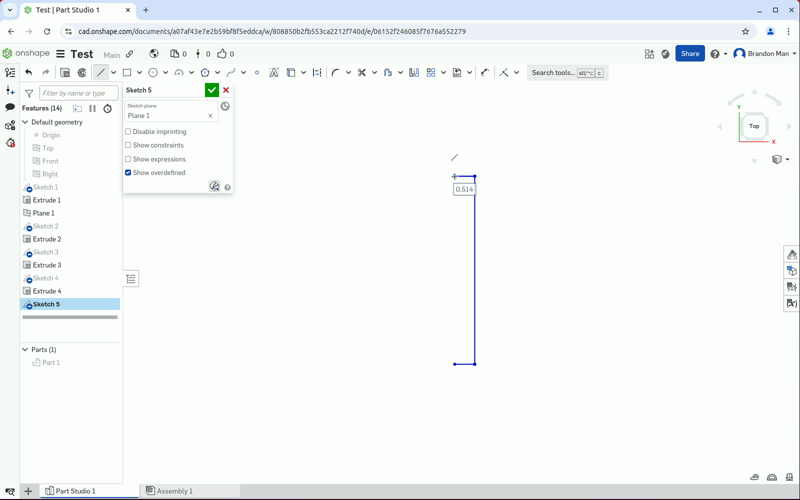
scroll(-6)
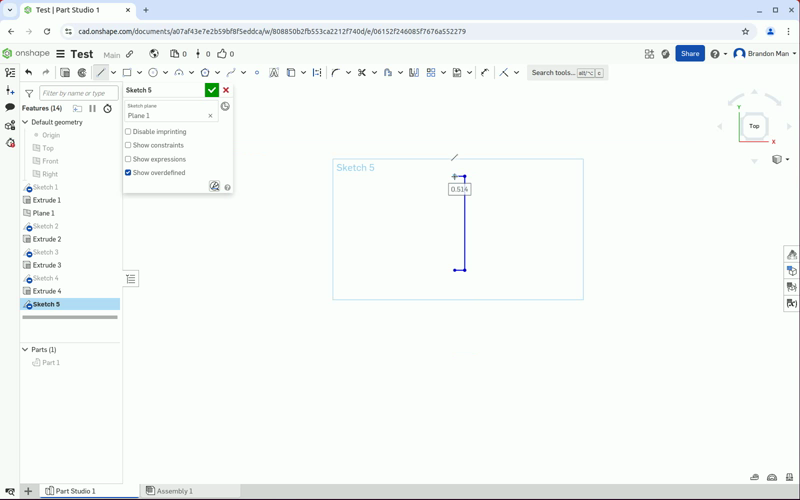
scroll(-6)
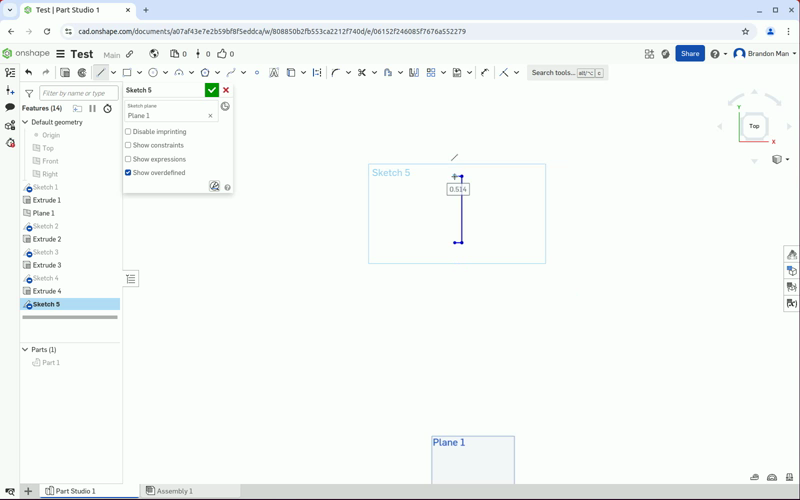
scroll(-6)
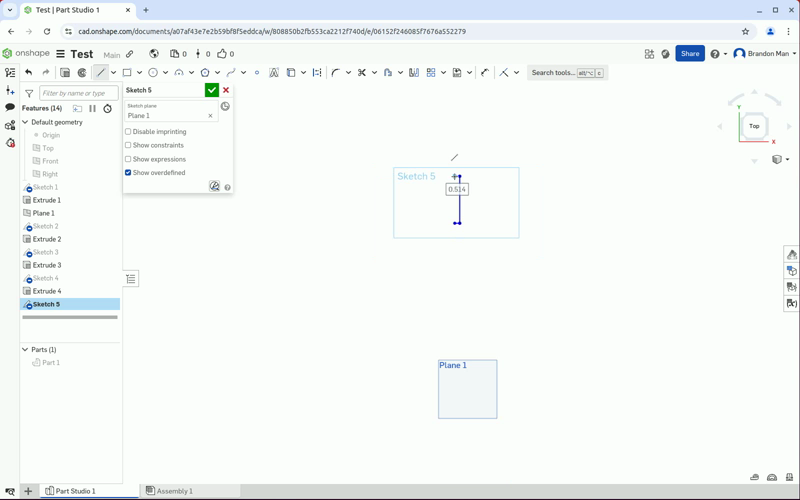
scroll(-6)
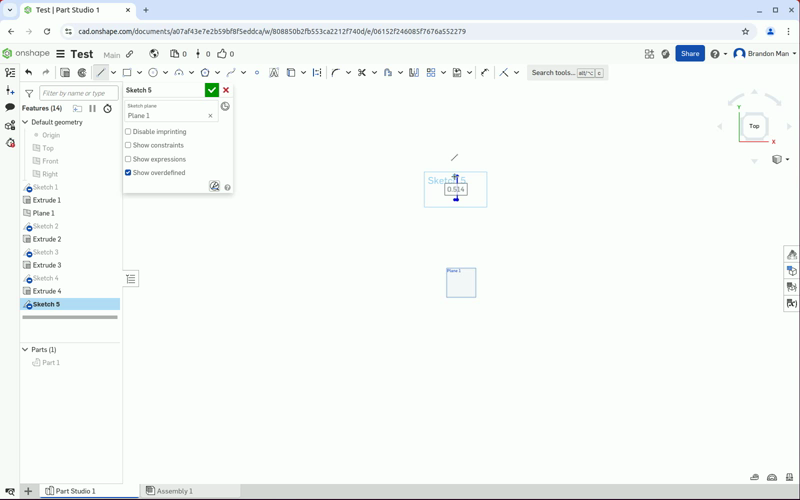
key_up(shift)
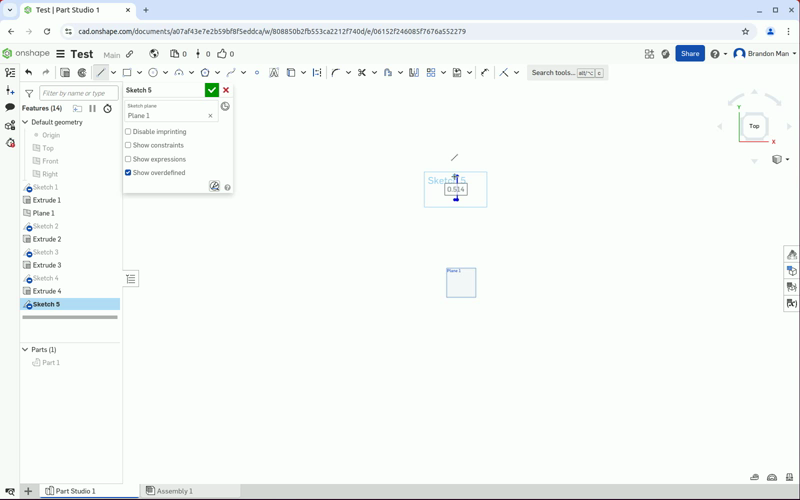
mouse_move(484, 176)
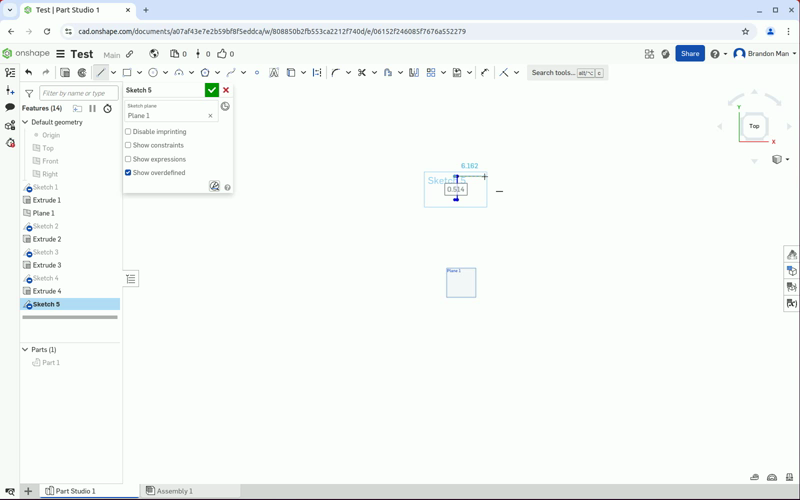
key_down(shift)
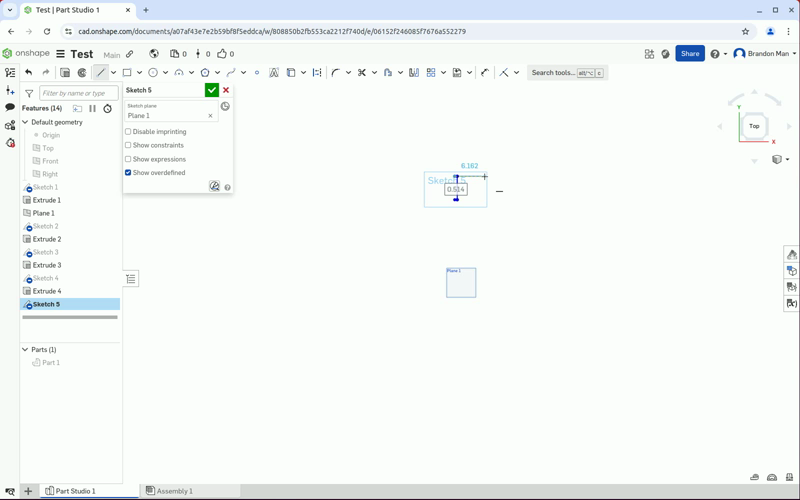
mouse_move(454, 199)
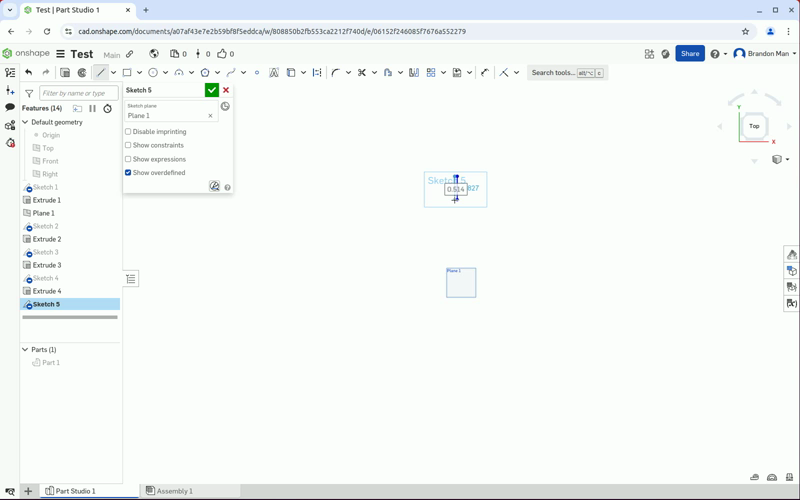
scroll(6)
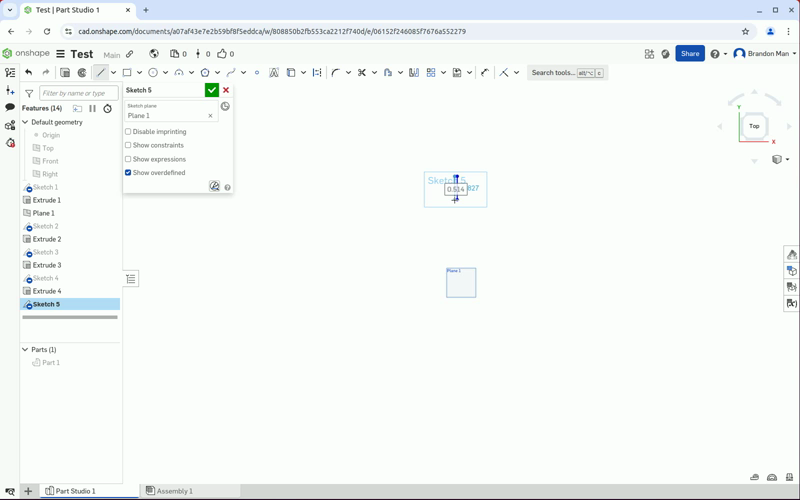
scroll(6)
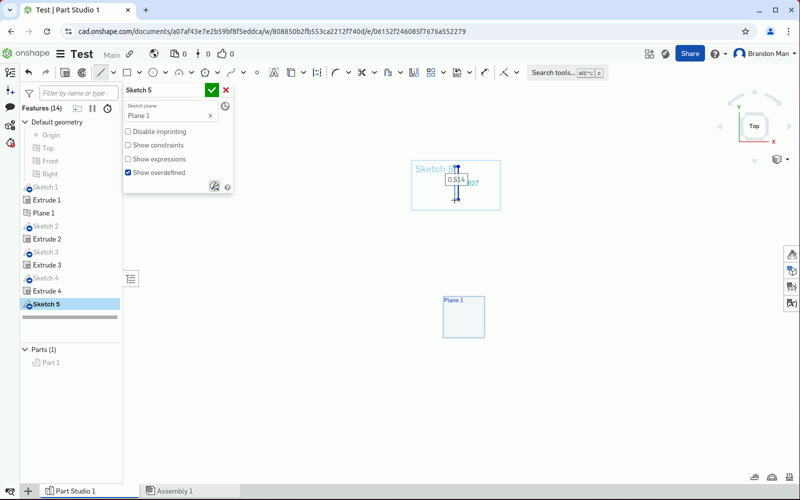
scroll(6)
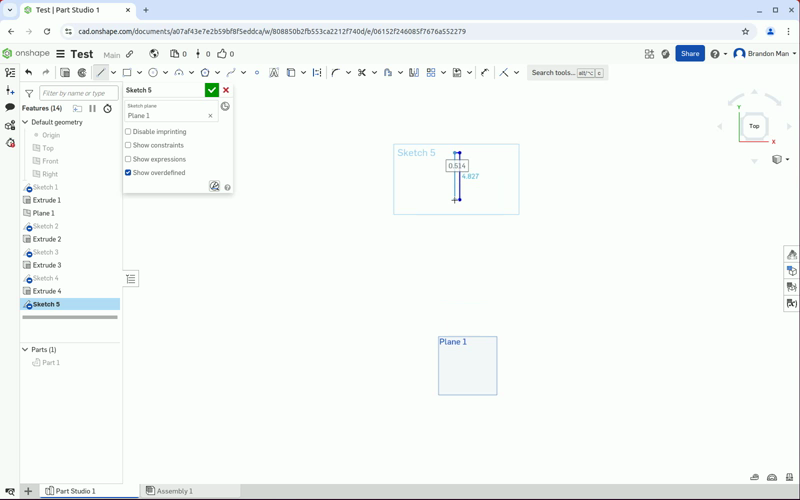
scroll(6)
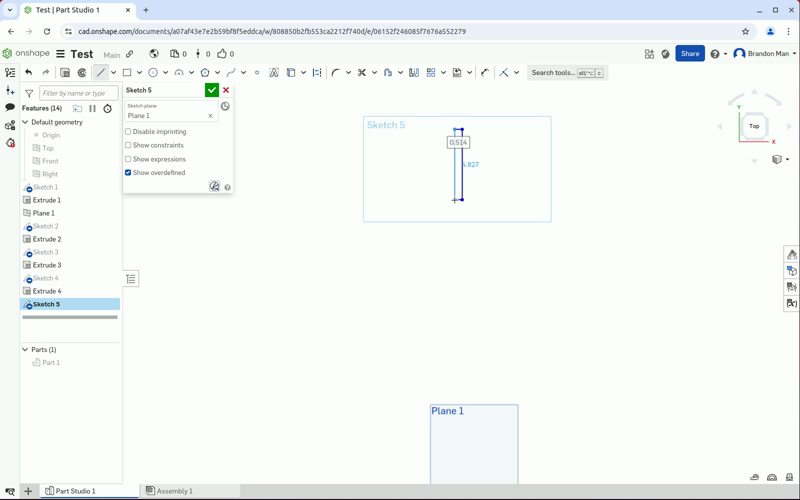
scroll(6)
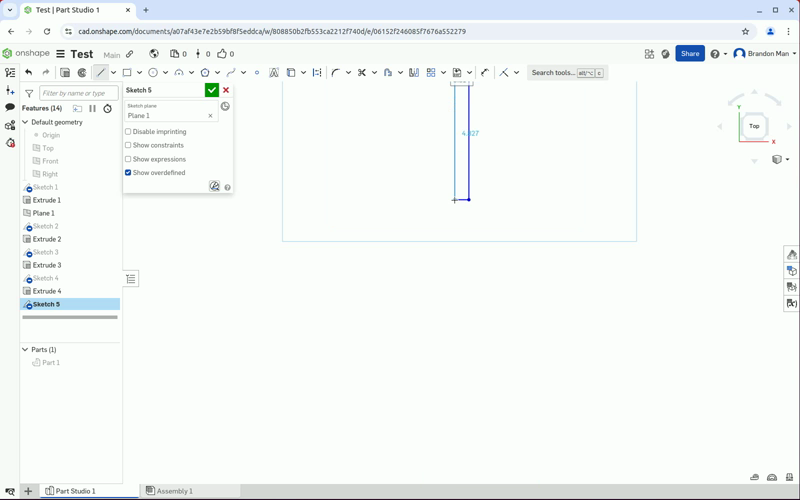
scroll(6)
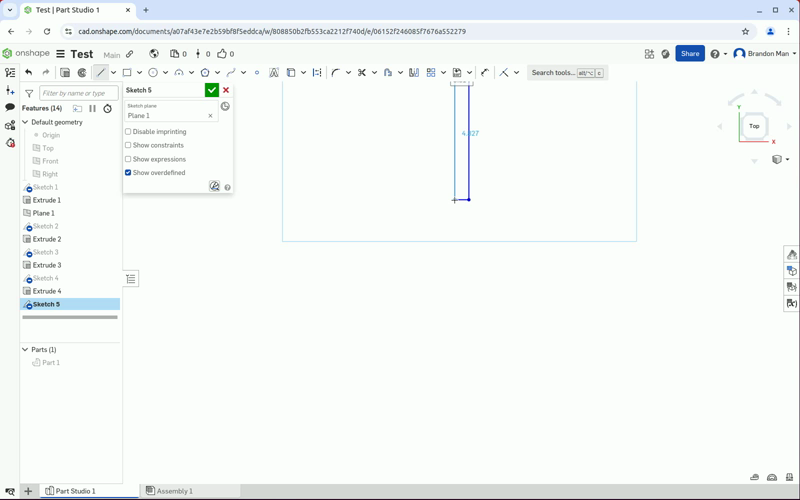
scroll(6)
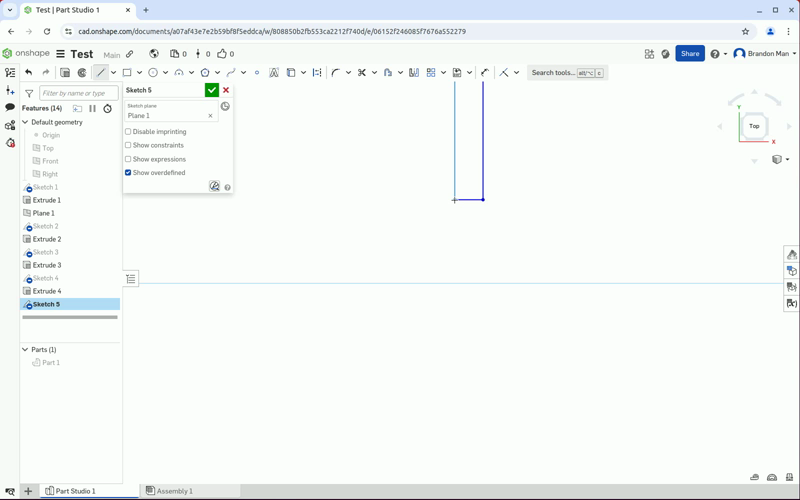
key_up(shift)
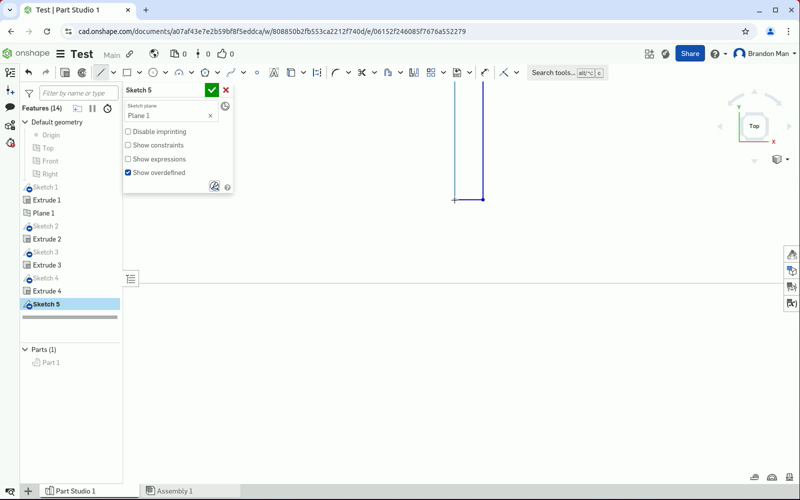
click(454, 199)
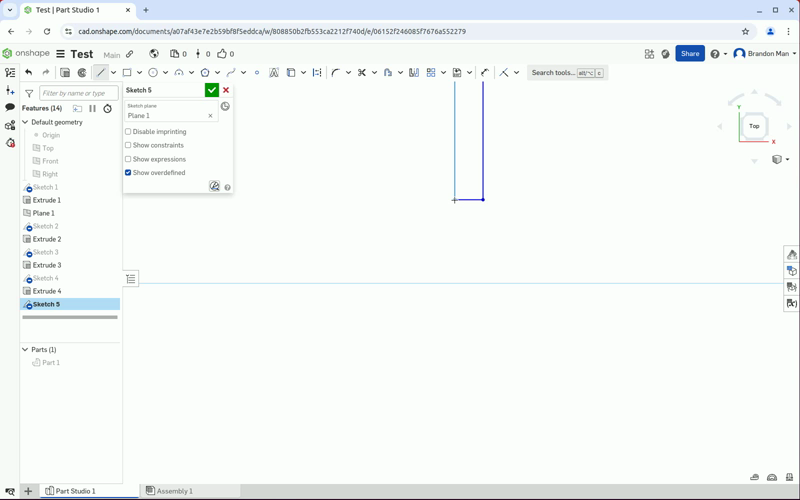
scroll(-6)
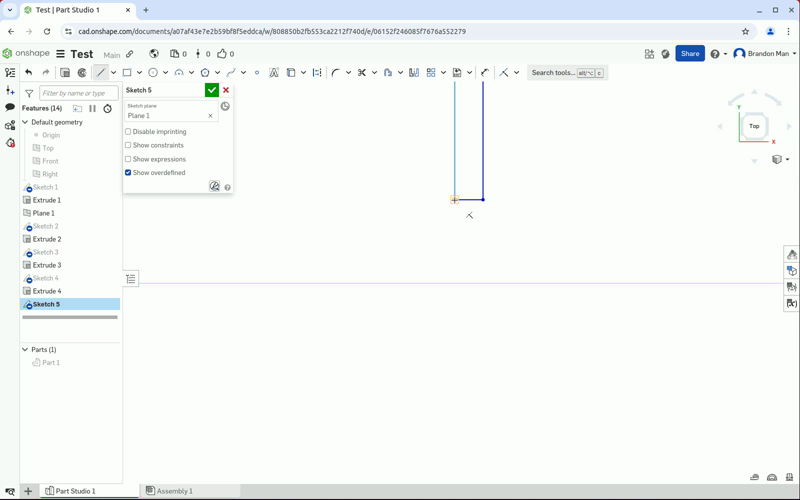
scroll(-6)
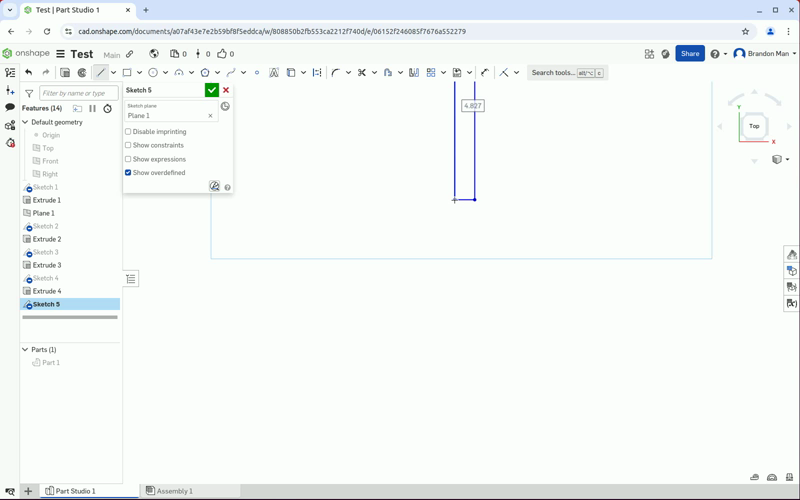
scroll(-6)
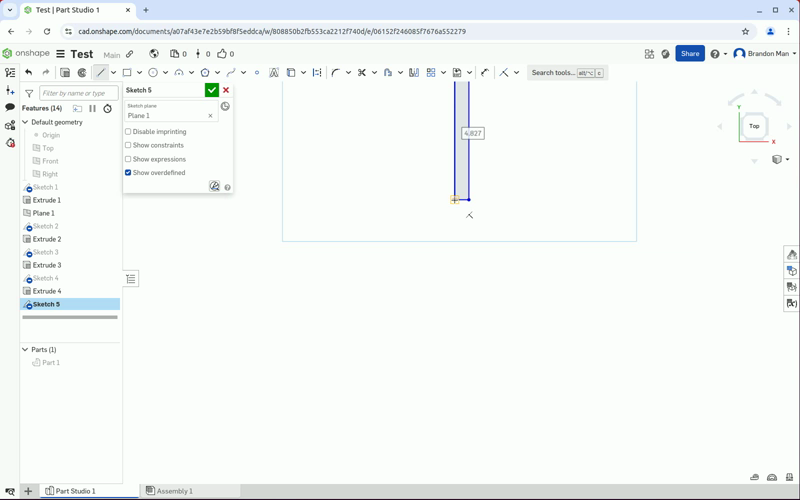
scroll(-6)
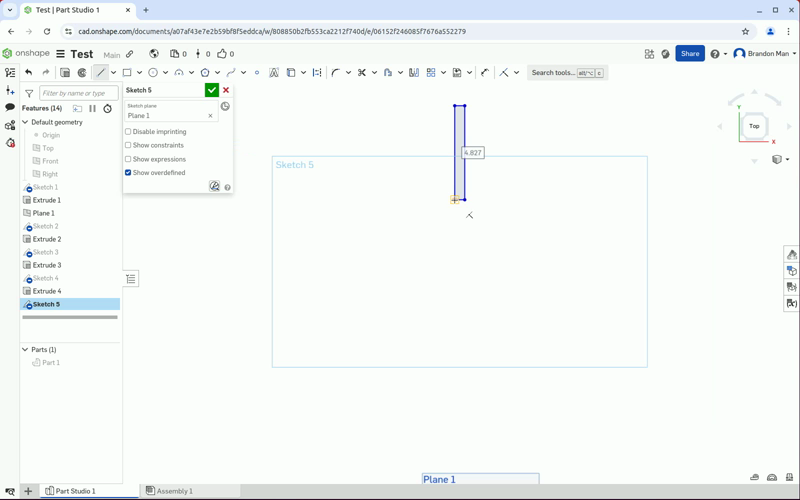
scroll(-6)
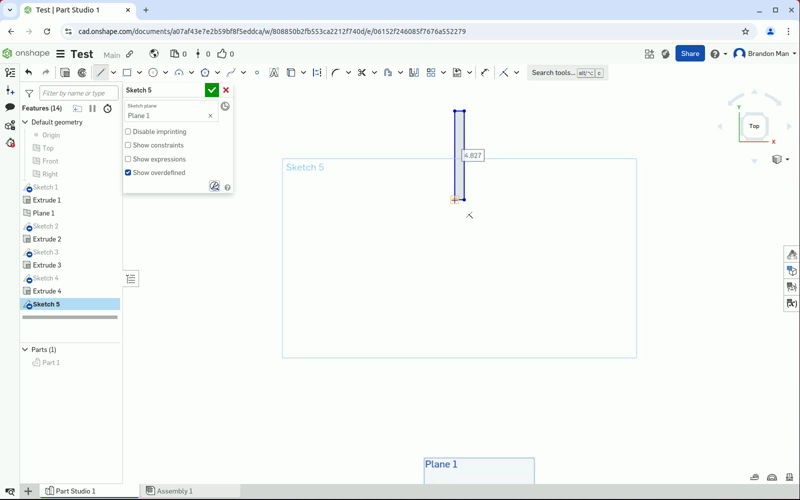
scroll(-6)
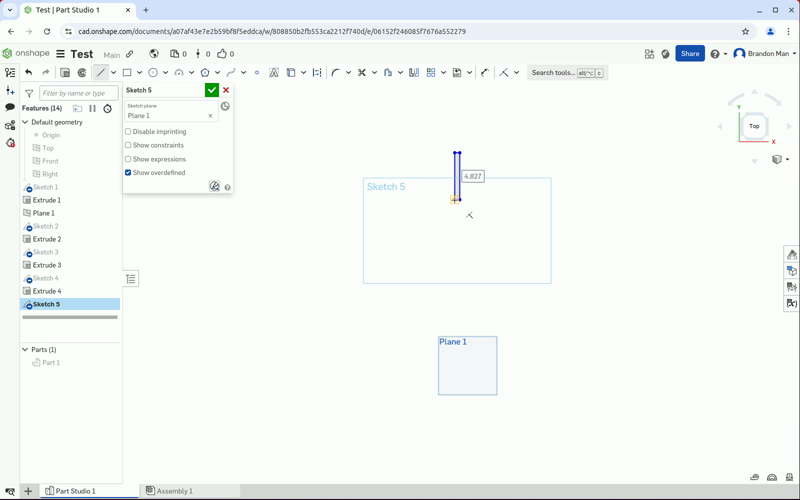
scroll(-6)
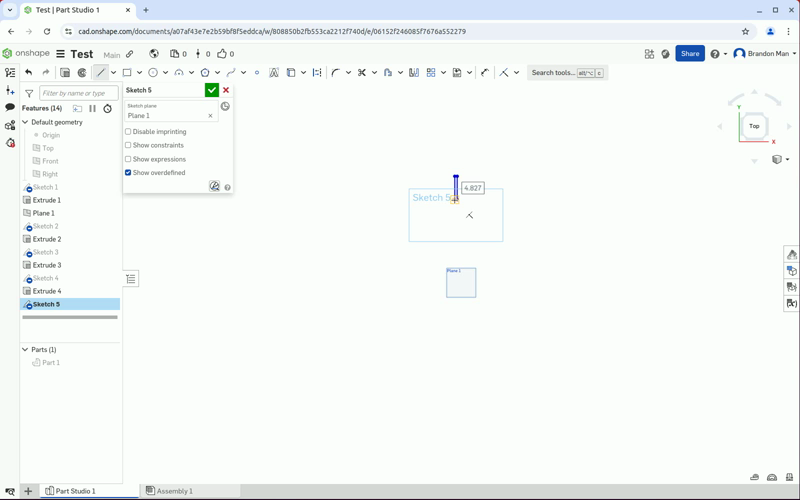
key(esc)
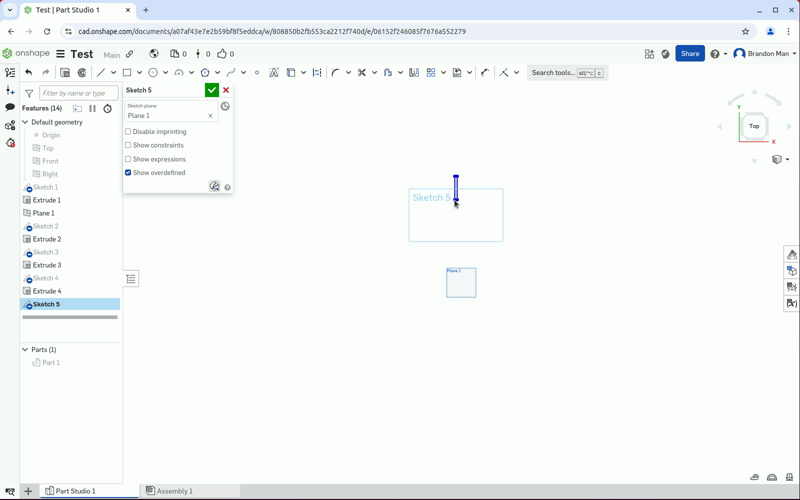
mouse_move(456, 177)
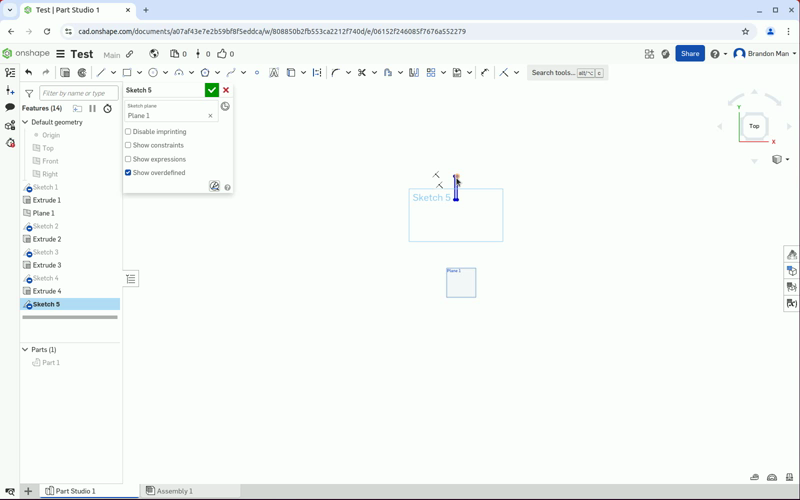
scroll(6)
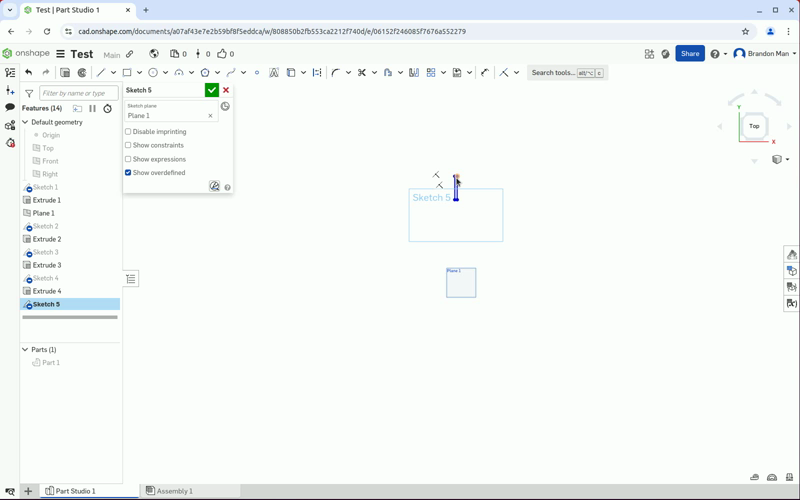
scroll(6)
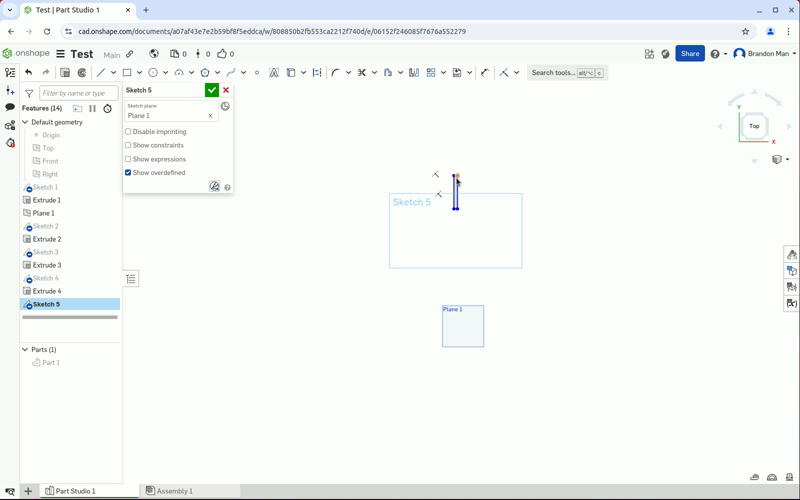
scroll(6)
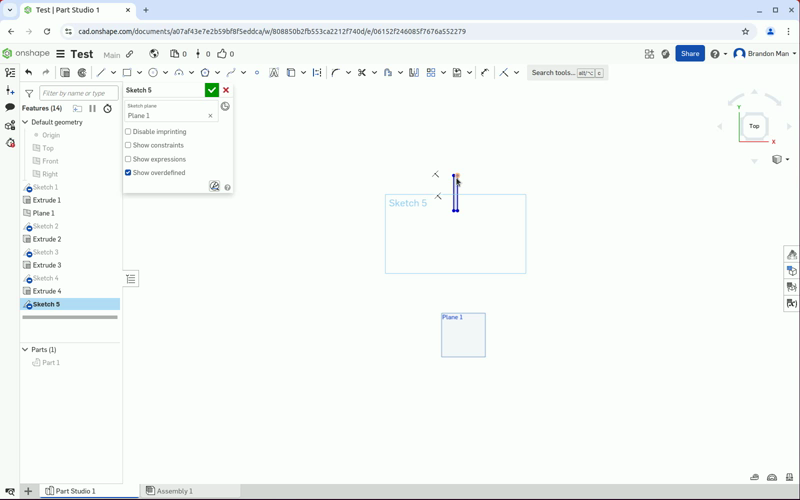
scroll(6)
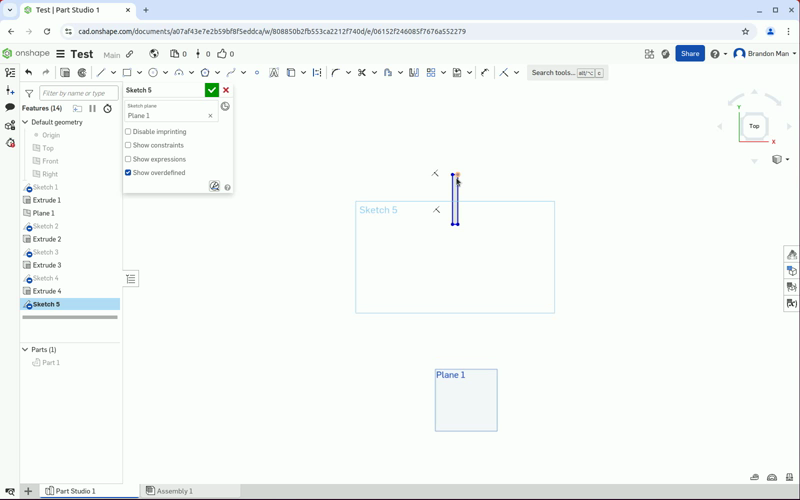
scroll(6)
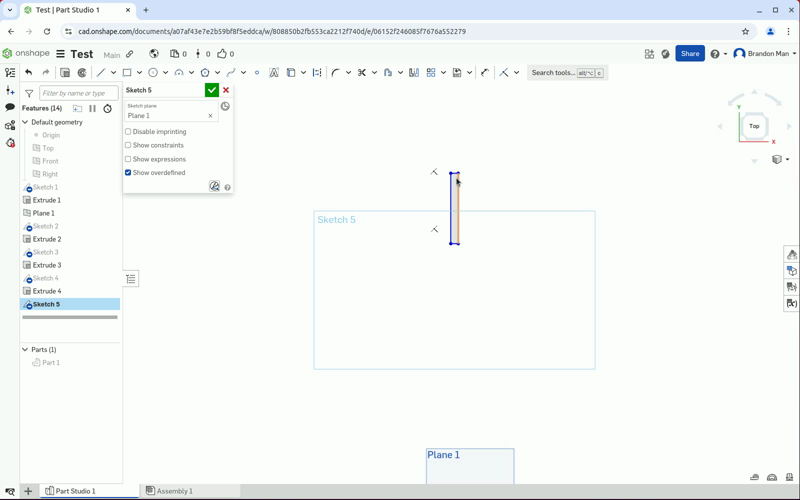
scroll(6)
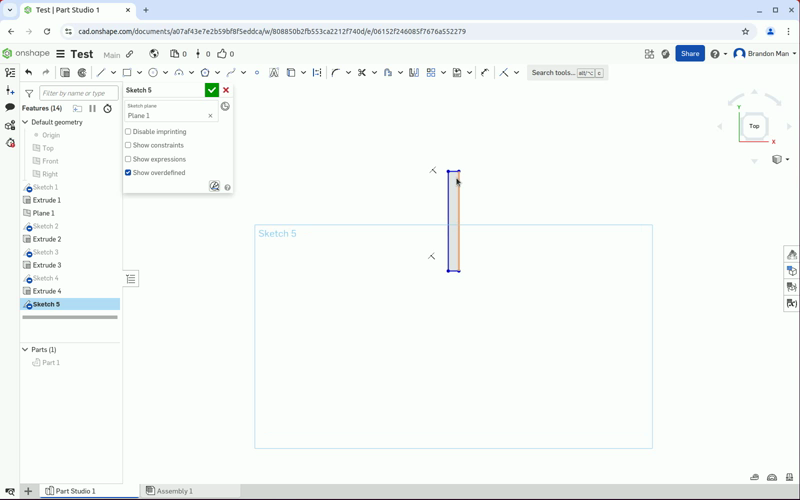
scroll(6)
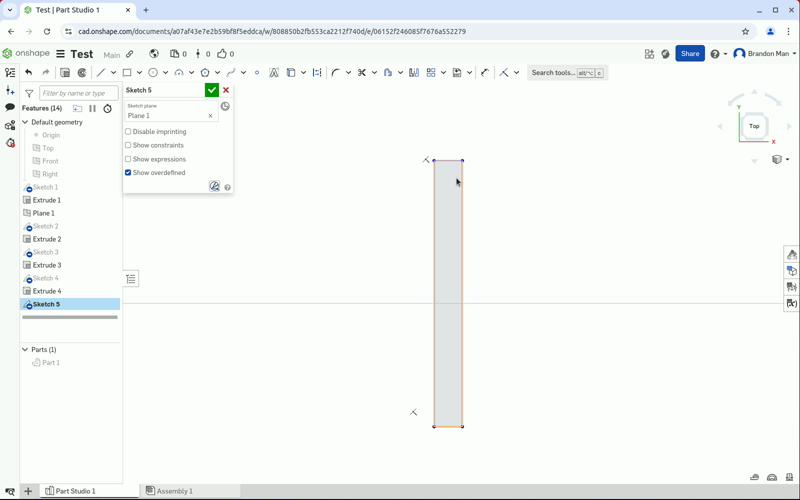
click(456, 177)
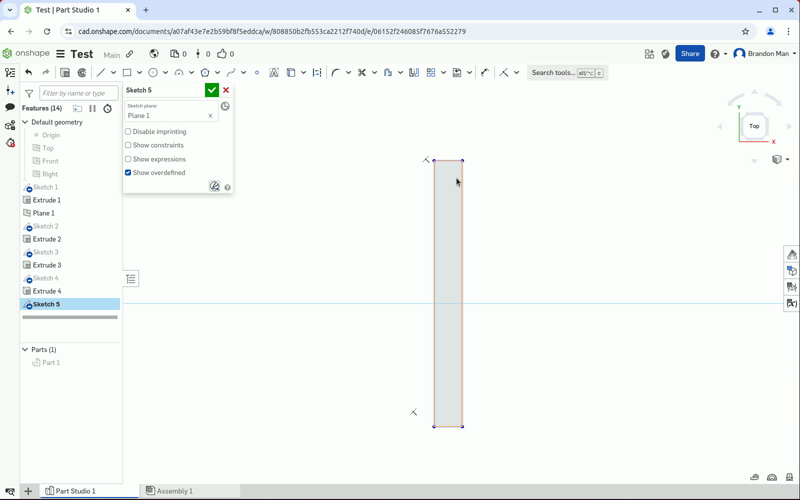
scroll(-6)
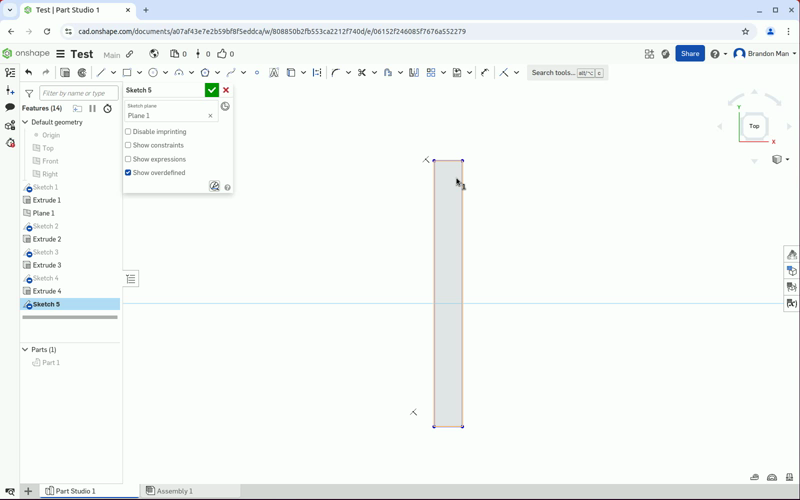
scroll(-6)
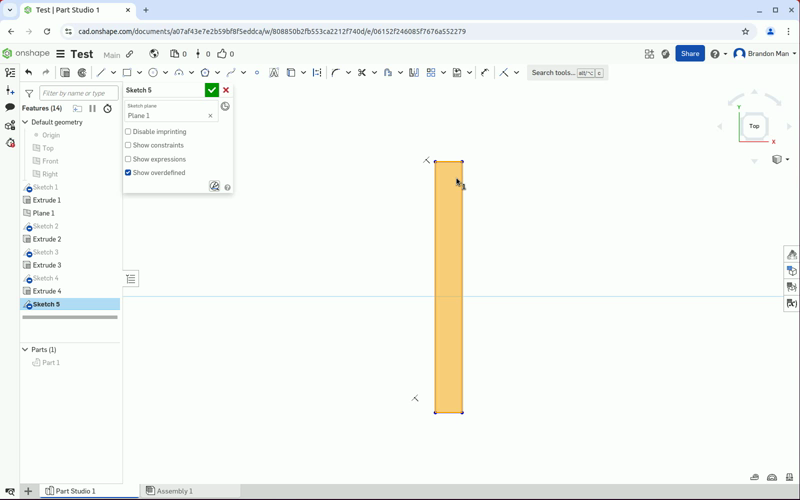
scroll(-6)
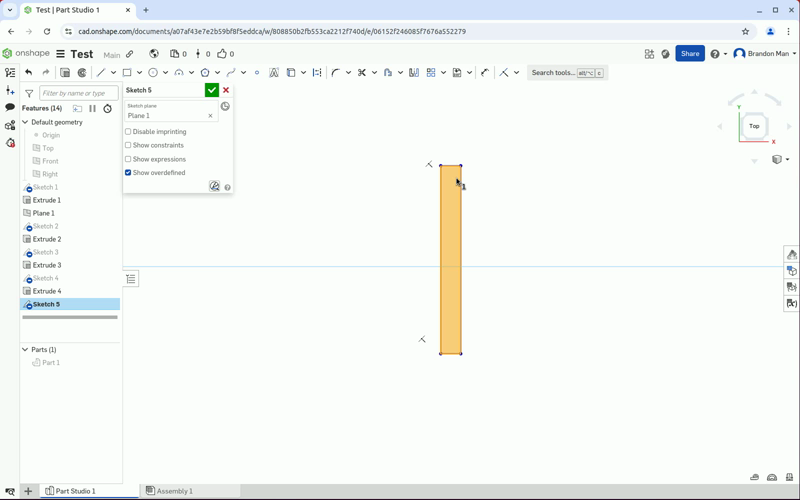
scroll(-6)
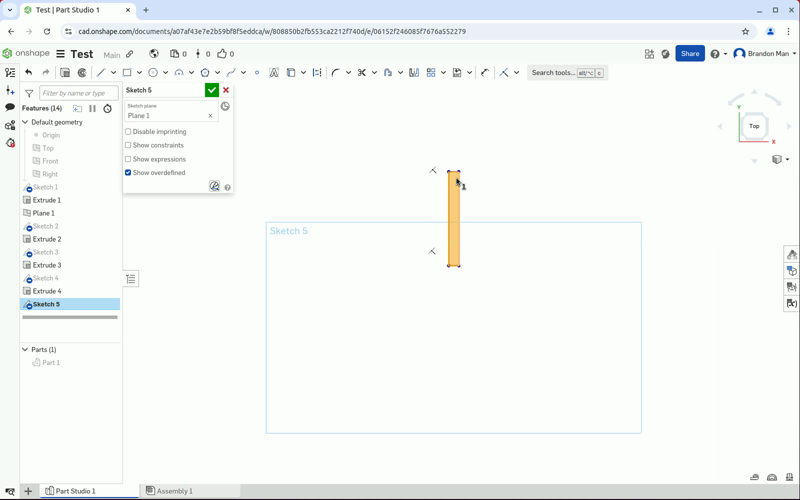
scroll(-6)
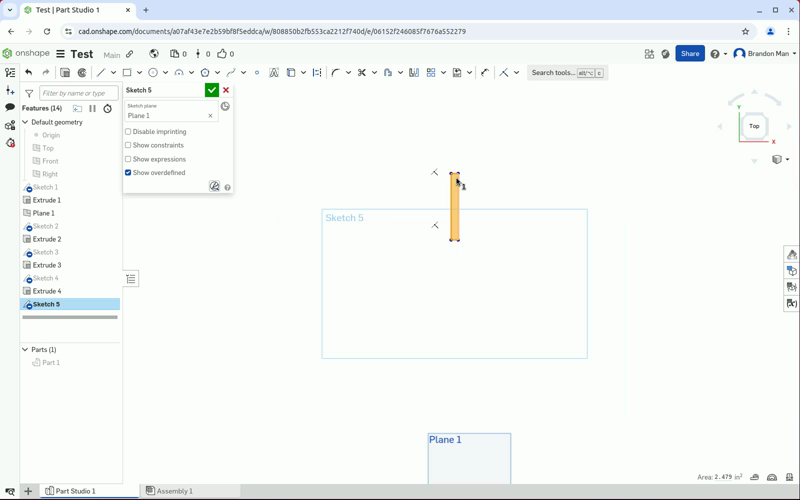
scroll(-6)
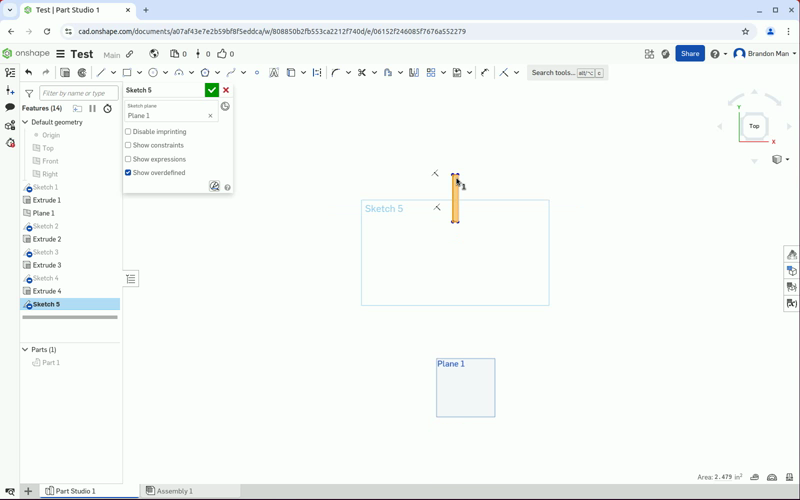
scroll(-6)
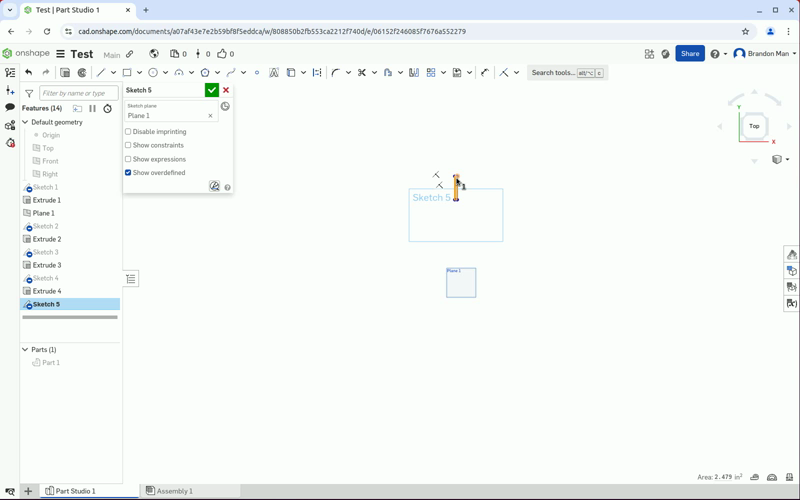
mouse_move(73, 352)
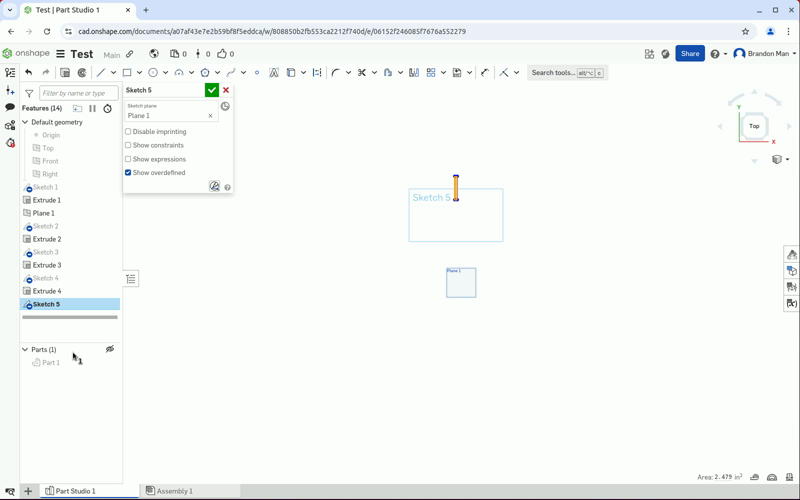
key(shift+y)
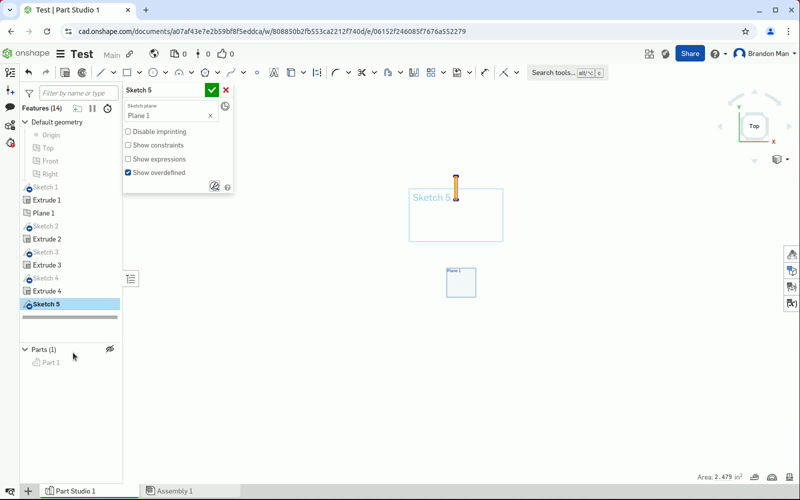
key(shift+e)
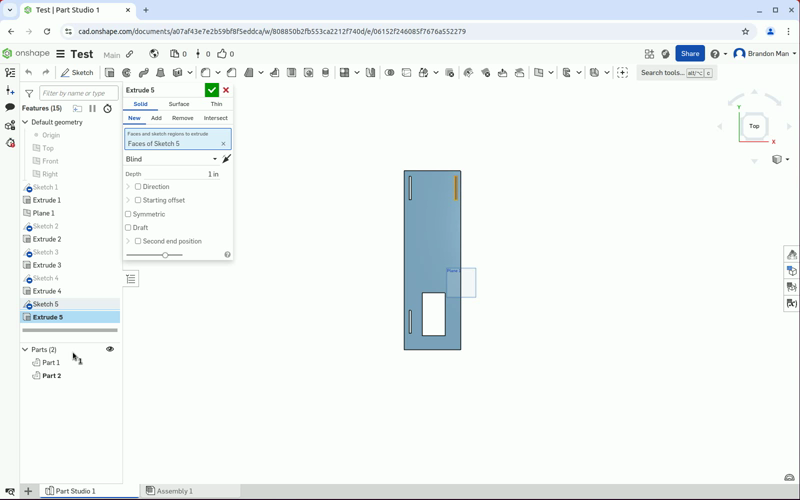
mouse_move(143, 106)
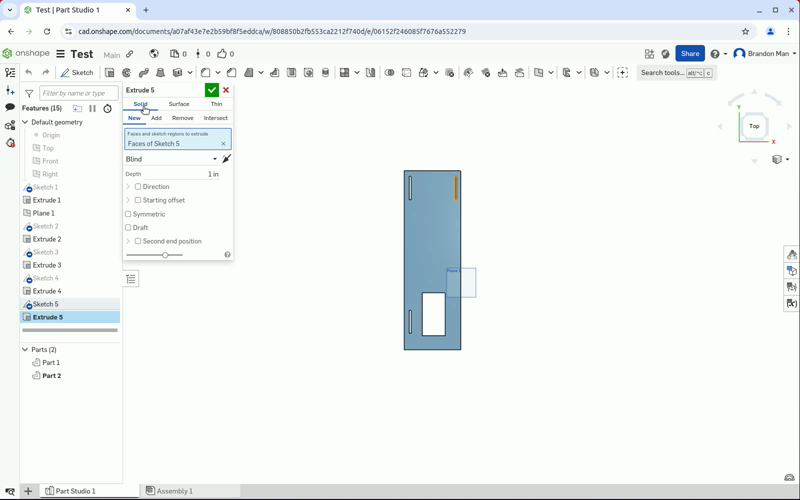
click(143, 106)
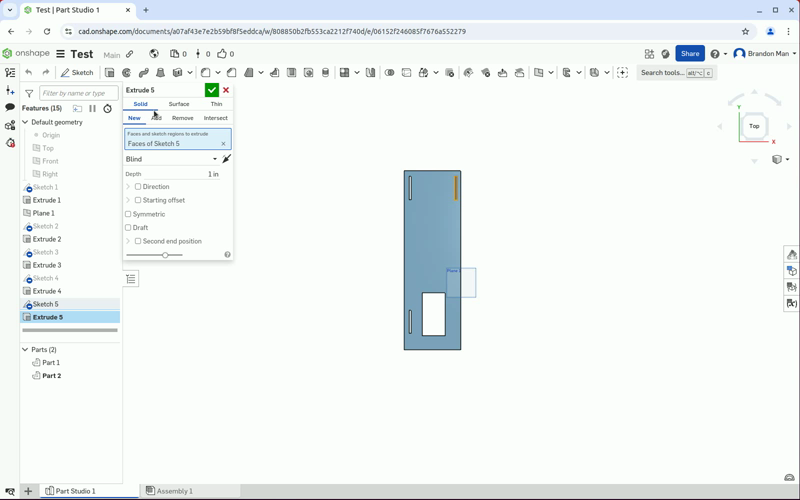
mouse_move(186, 120)
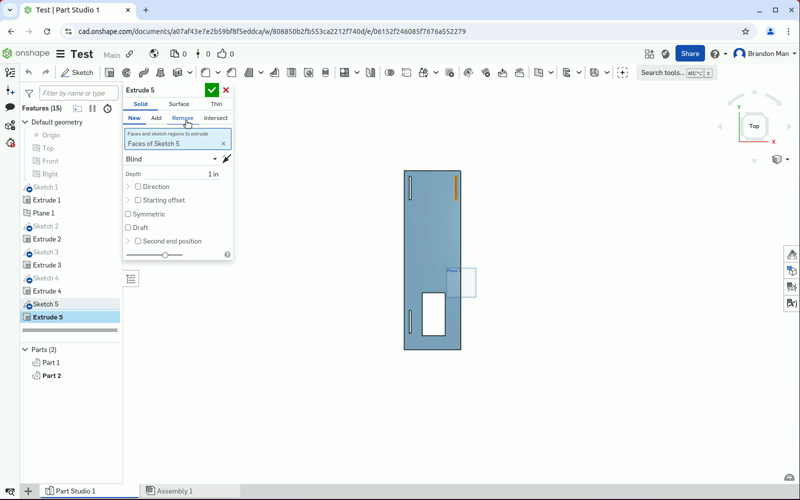
click(186, 120)
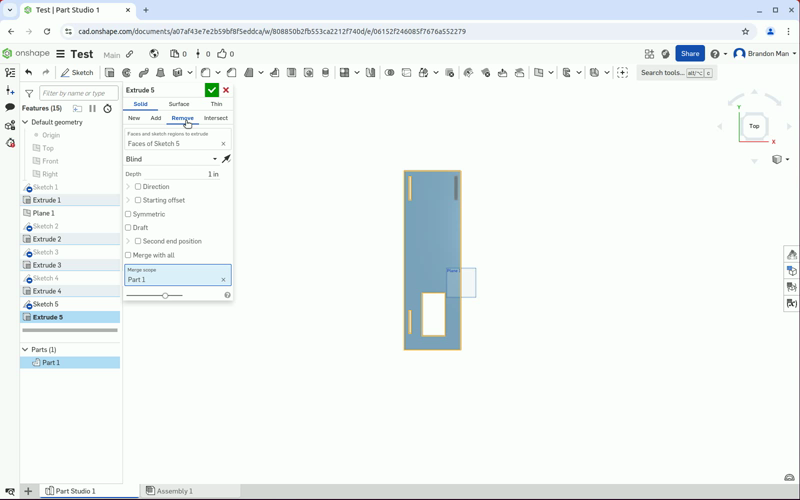
key(tab, 4)
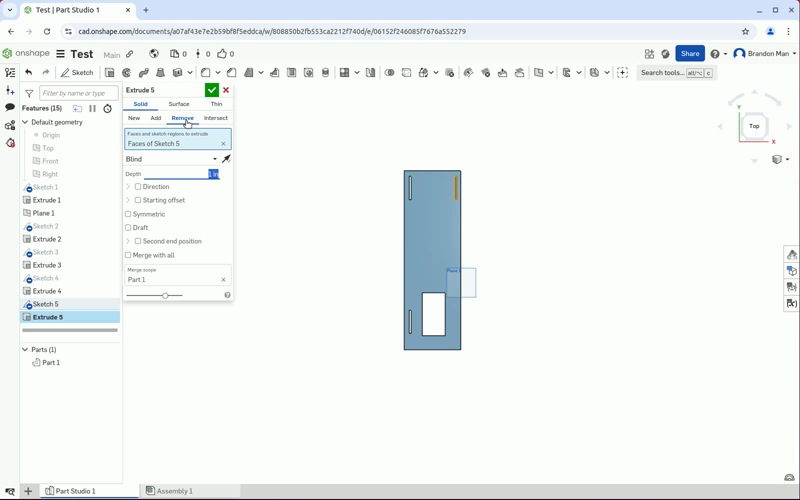
text(4.574)
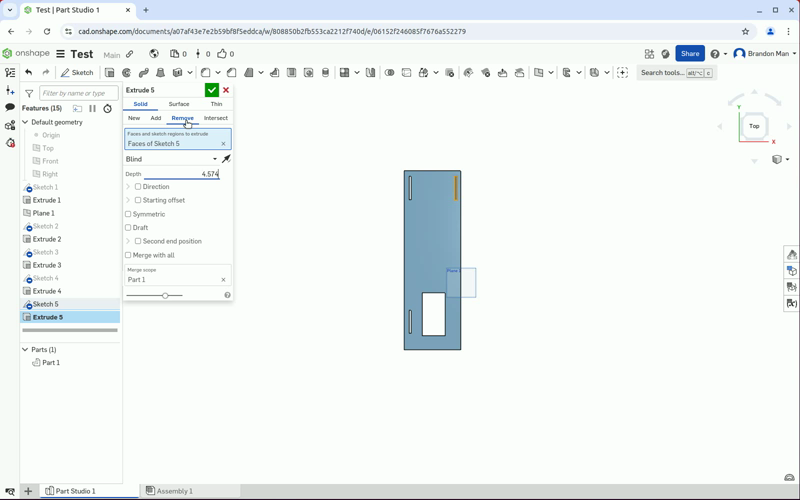
key(tab, 6)
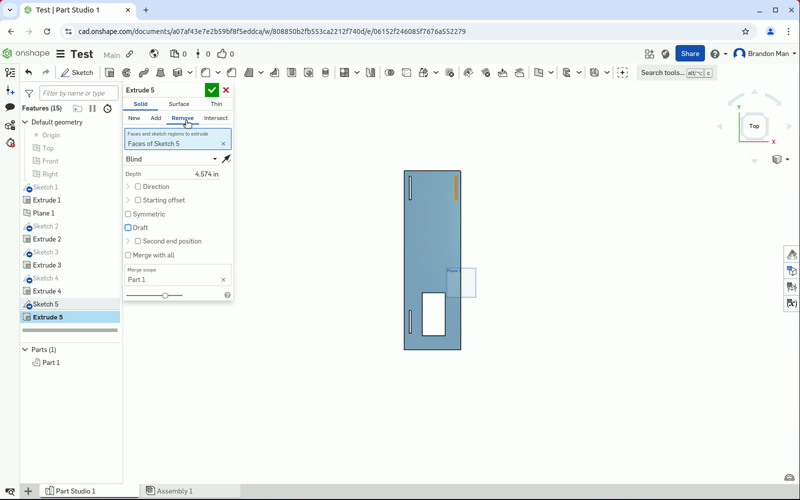
key(space)
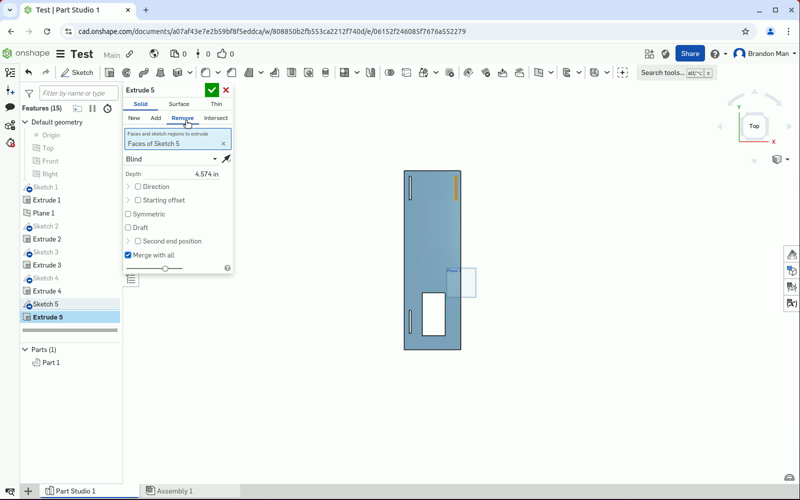
key(enter)
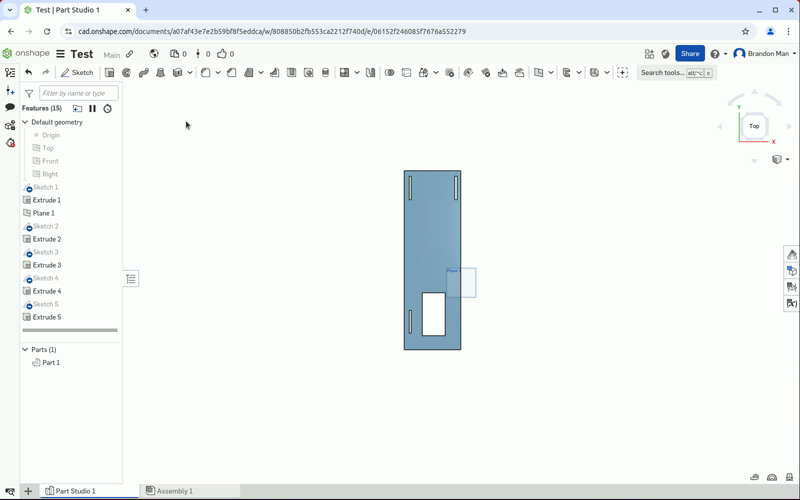
key(shift+h)
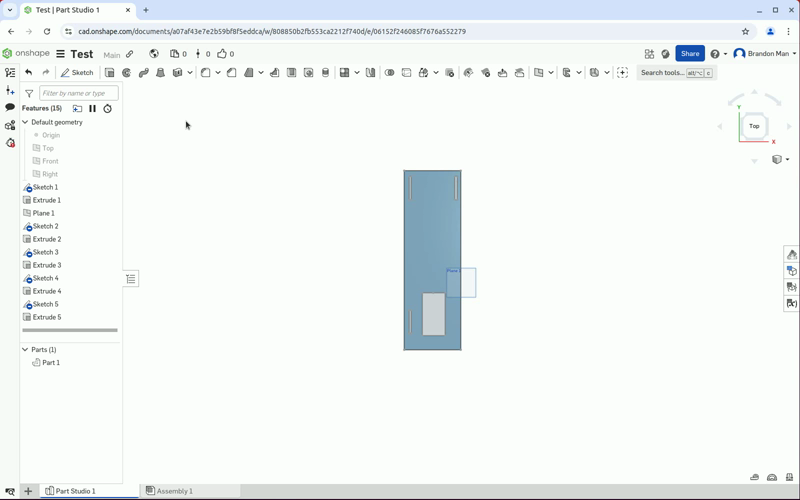
key(shift+h)
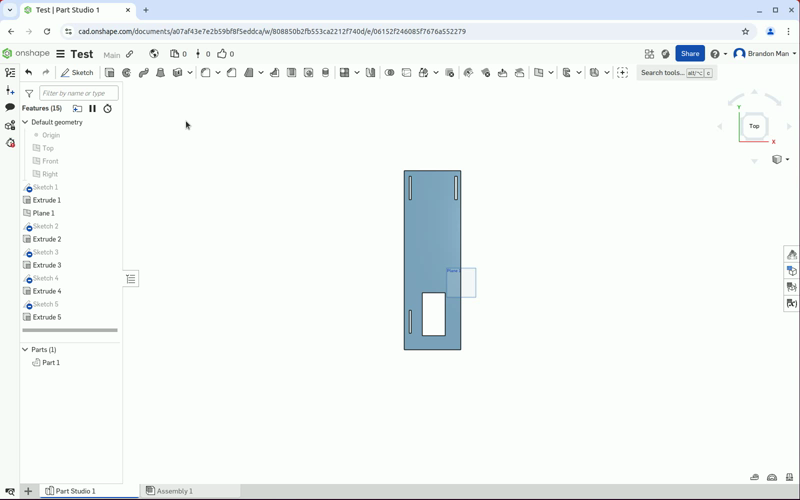
mouse_move(73, 189)
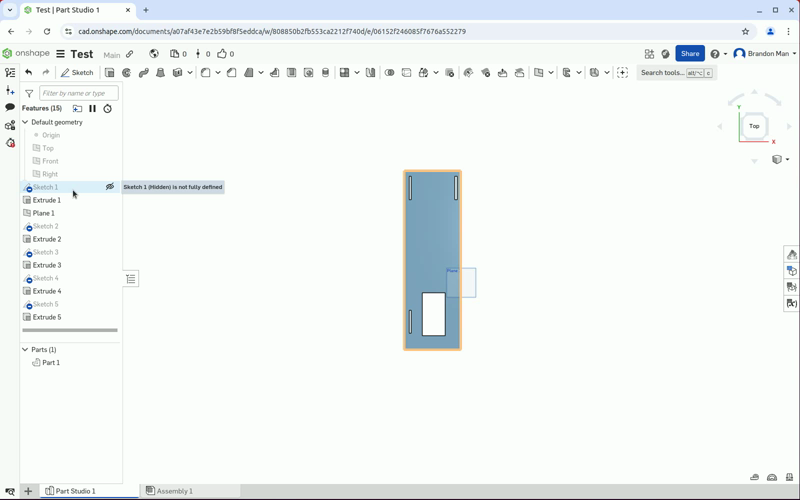
click(73, 189)
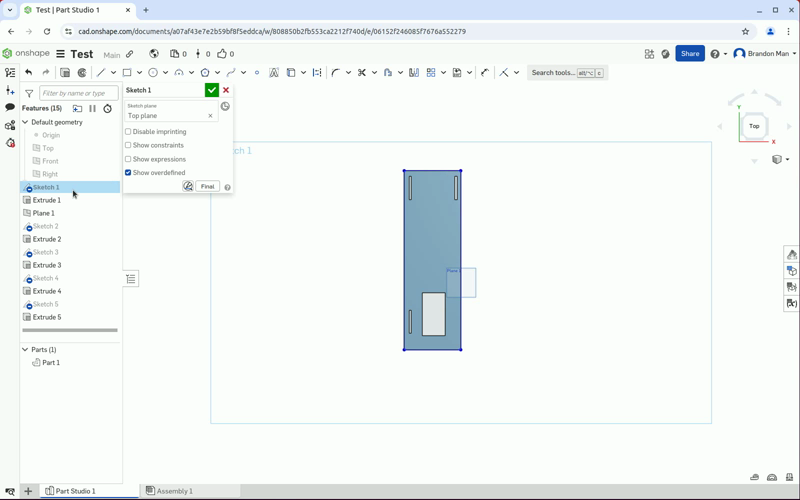
mouse_move(229, 92)
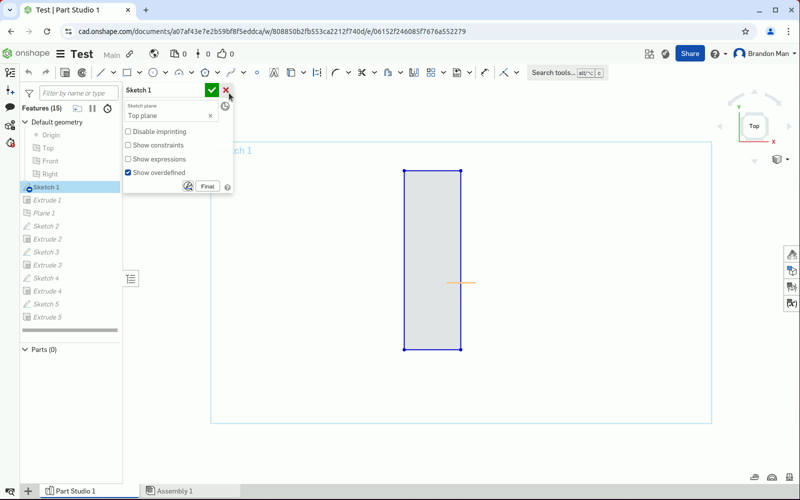
click(229, 92)
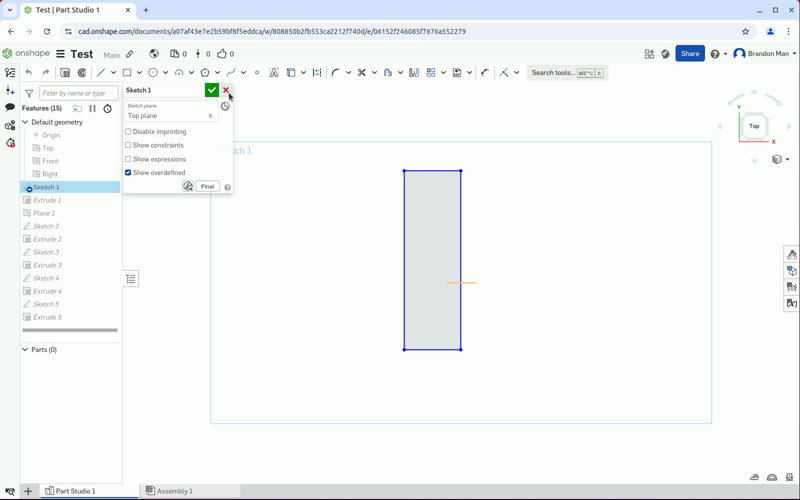
key(shift+s)
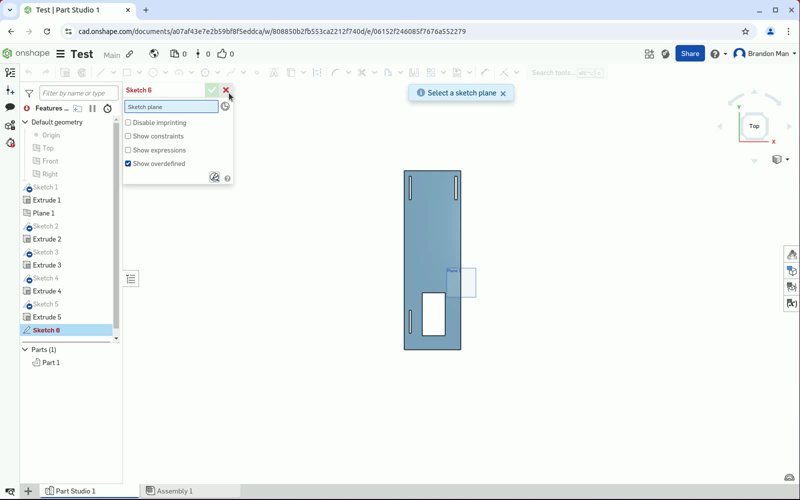
mouse_move(69, 215)
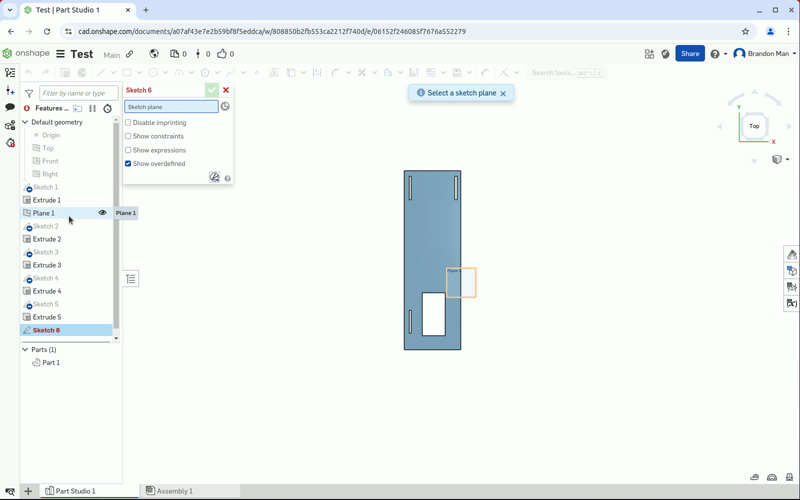
click(69, 215)
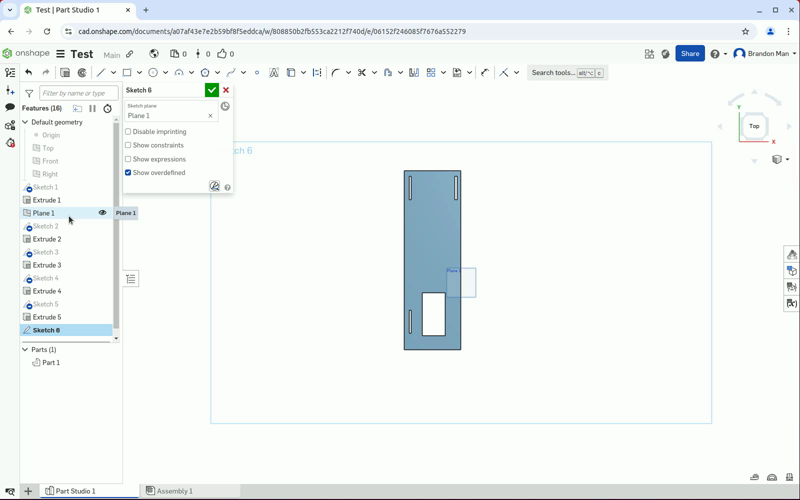
mouse_move(73, 352)
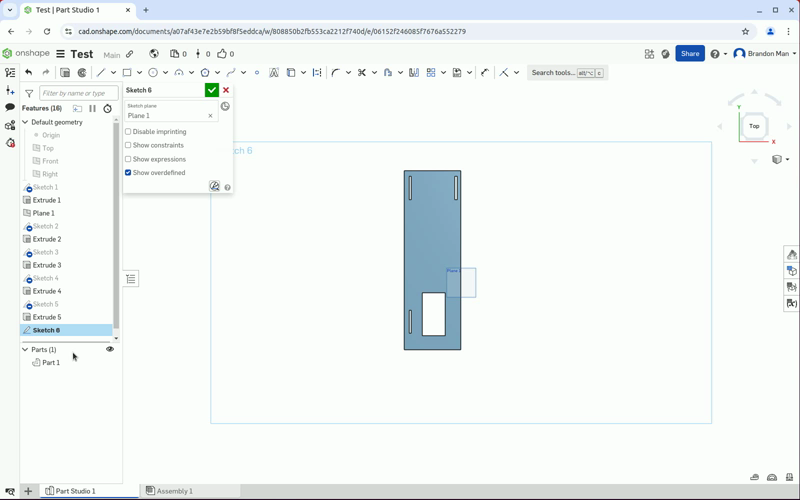
key(y)
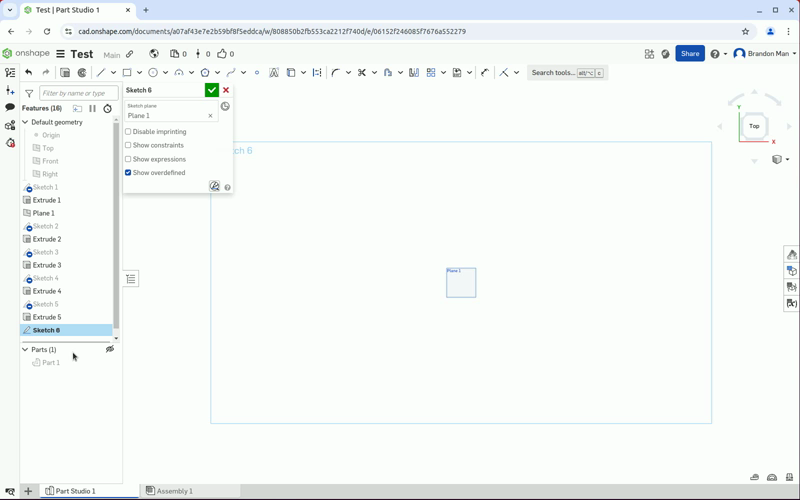
key(l)
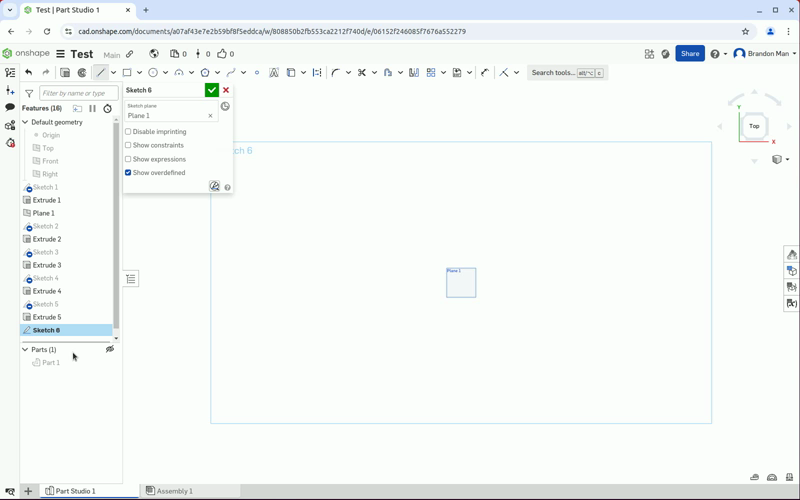
key_down(shift)
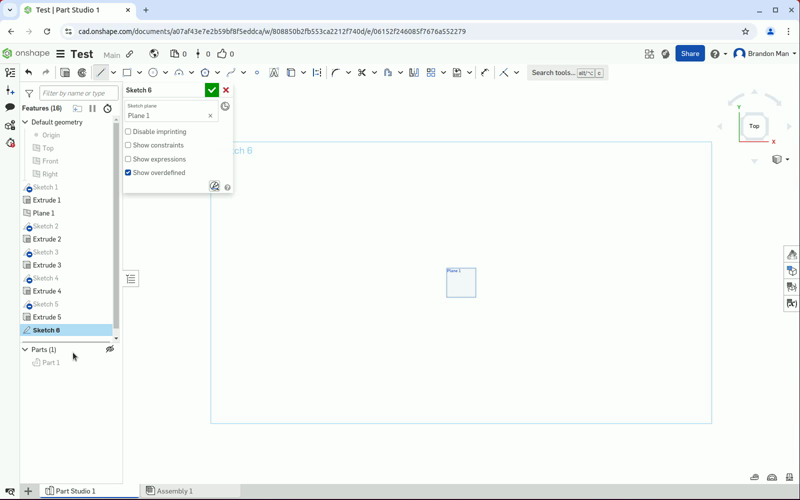
mouse_move(454, 333)
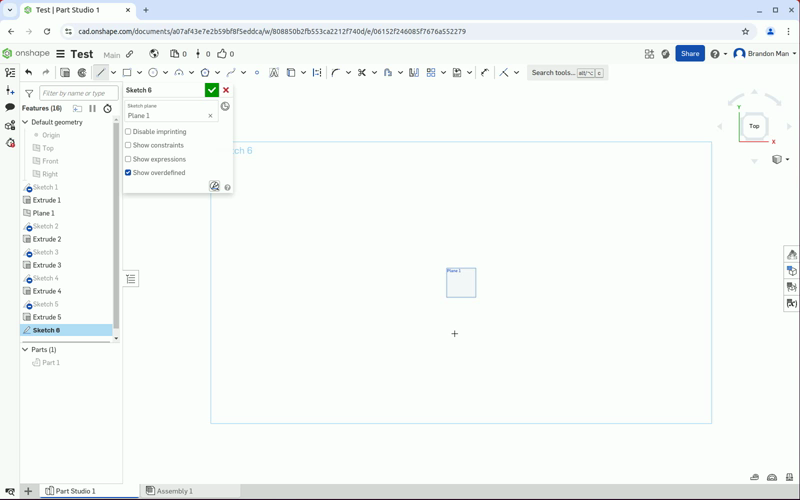
click(454, 333)
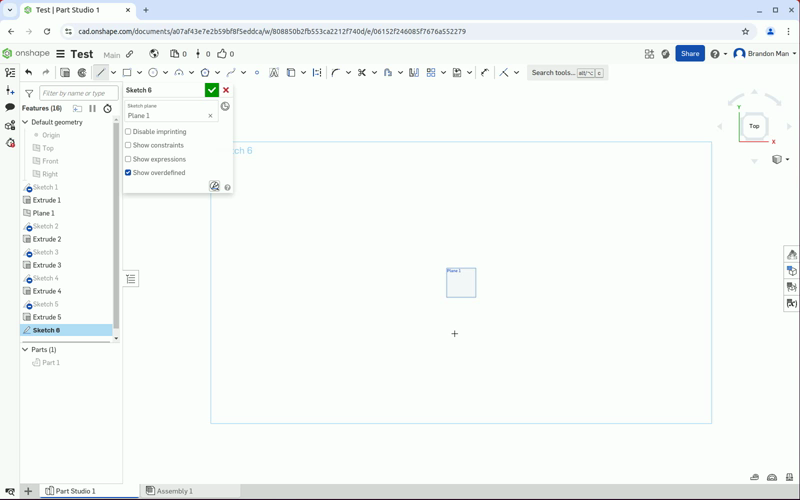
key_up(shift)
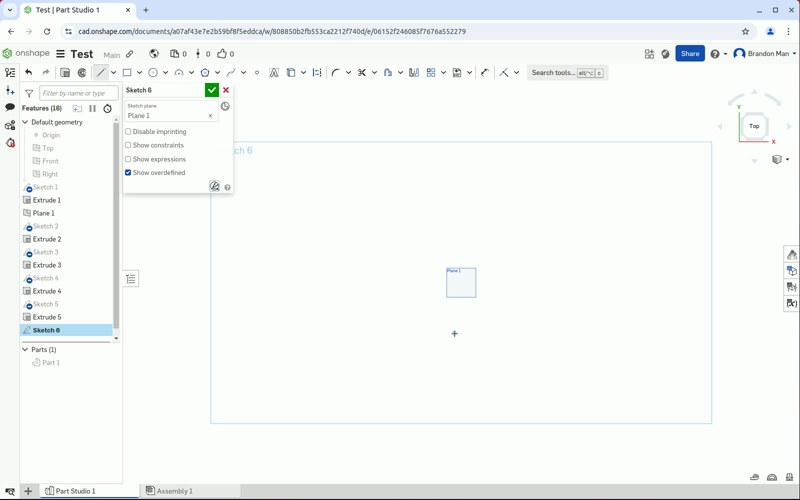
key_down(shift)
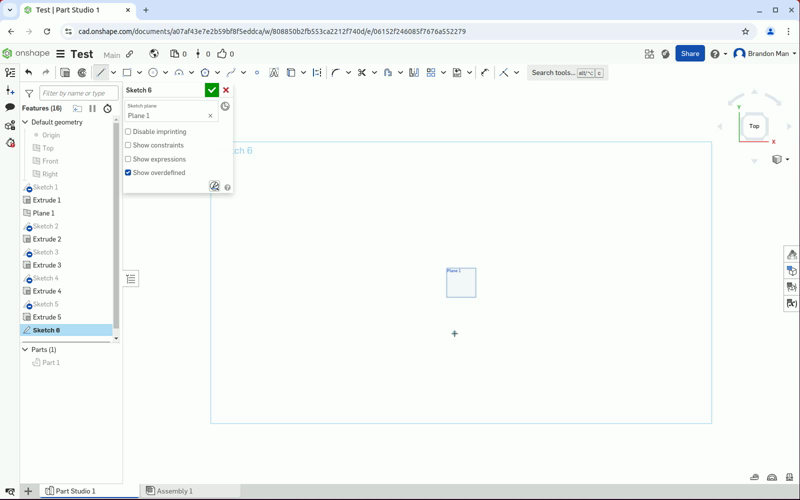
mouse_move(484, 333)
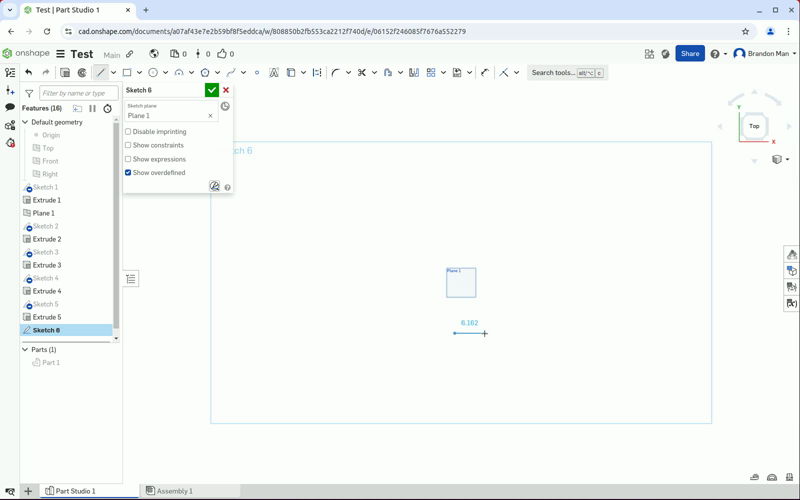
mouse_move(457, 333)
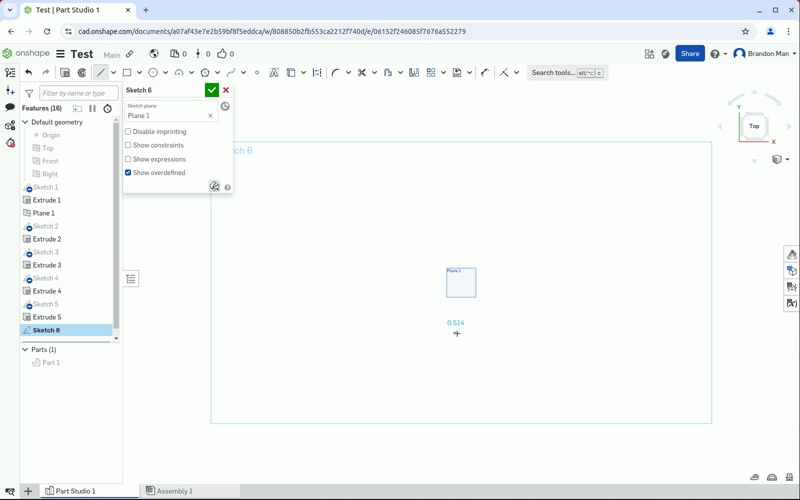
scroll(6)
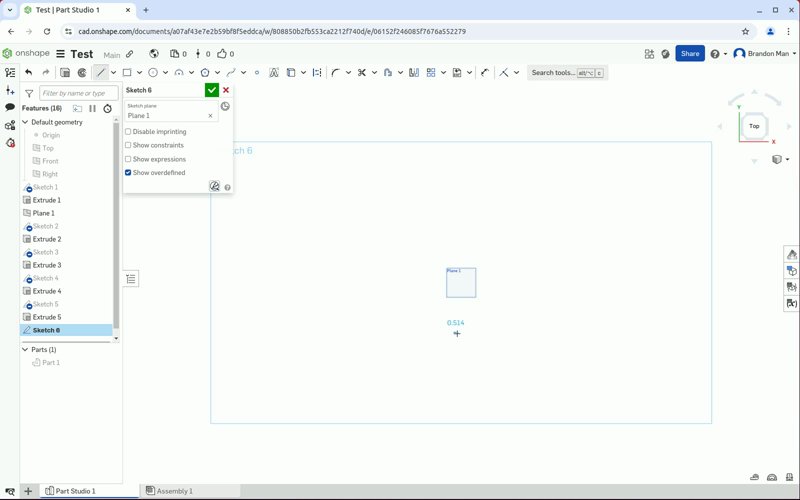
scroll(6)
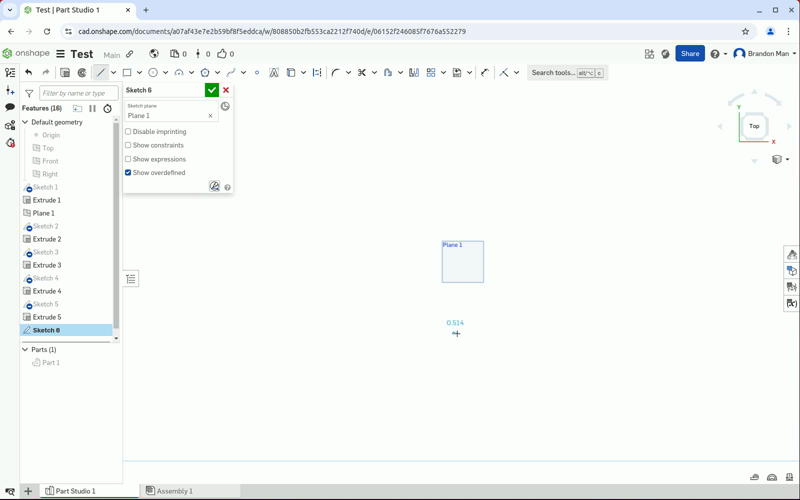
scroll(6)
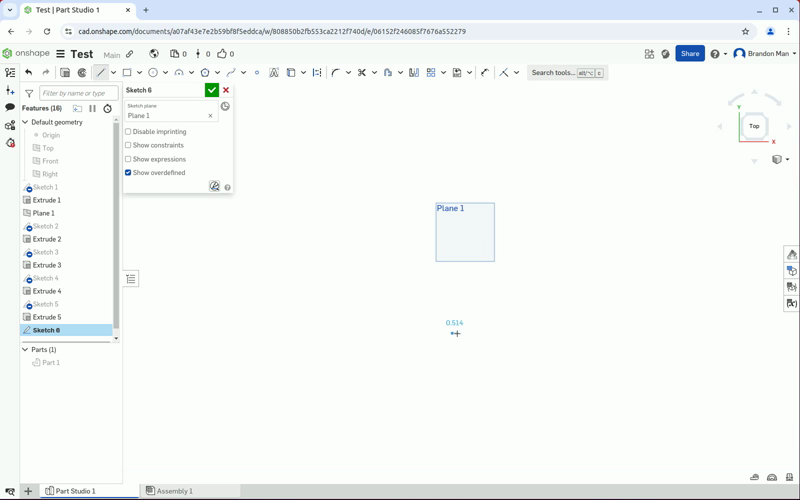
scroll(6)
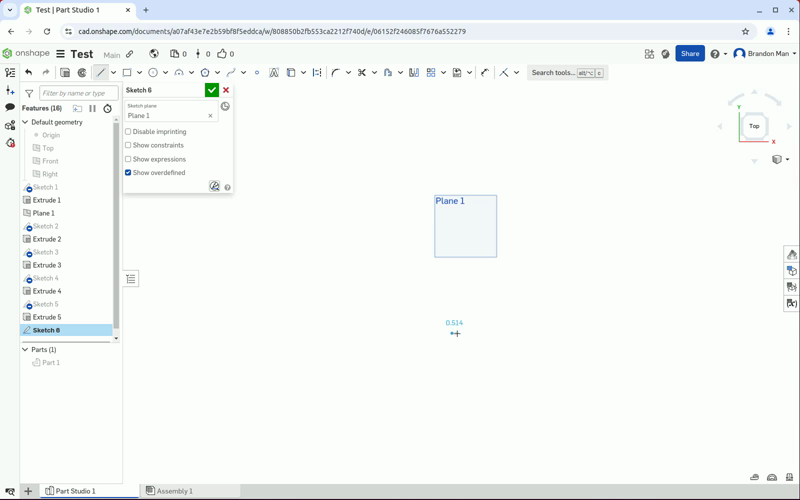
scroll(6)
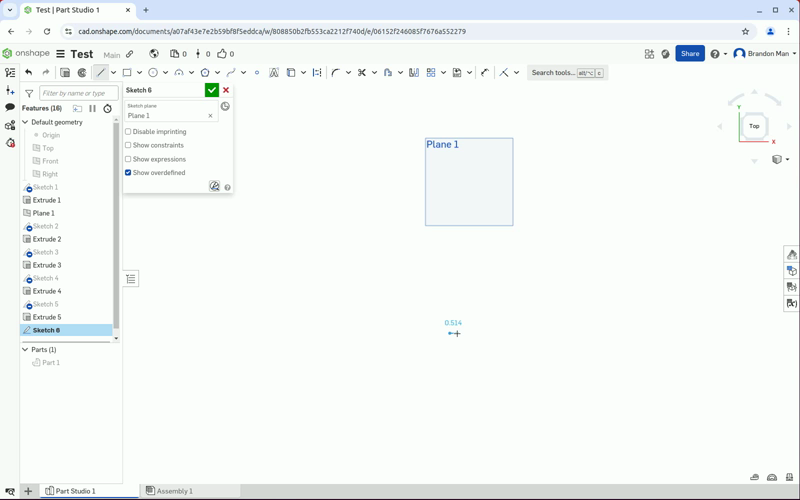
scroll(6)
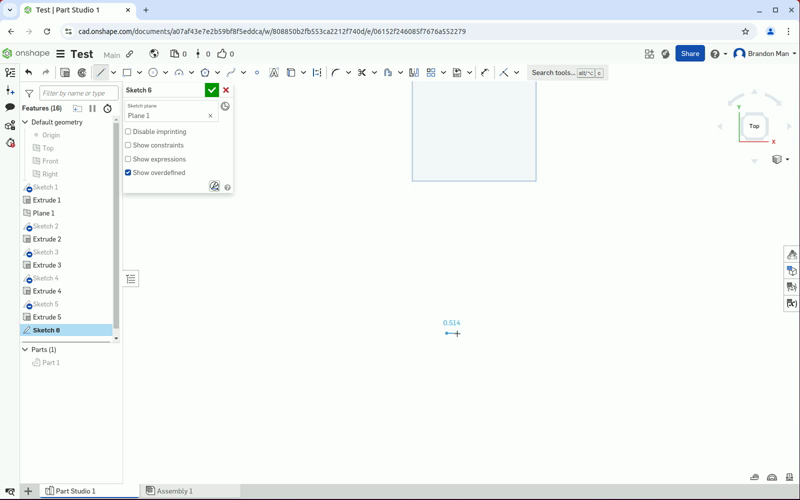
scroll(6)
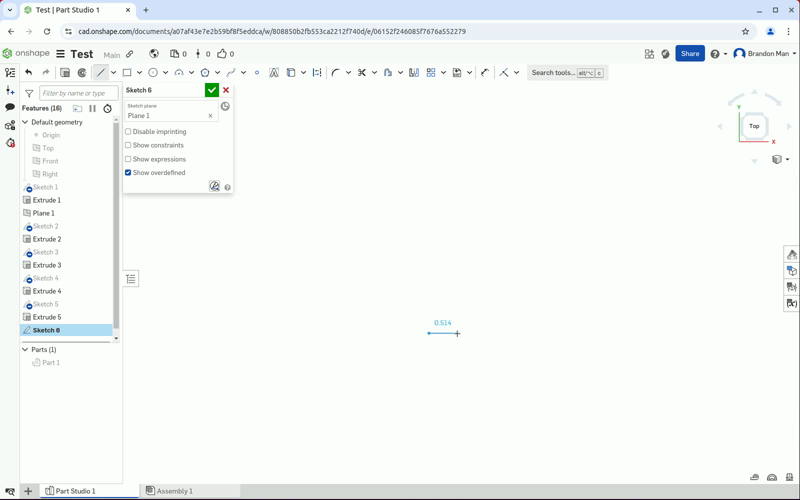
click(457, 333)
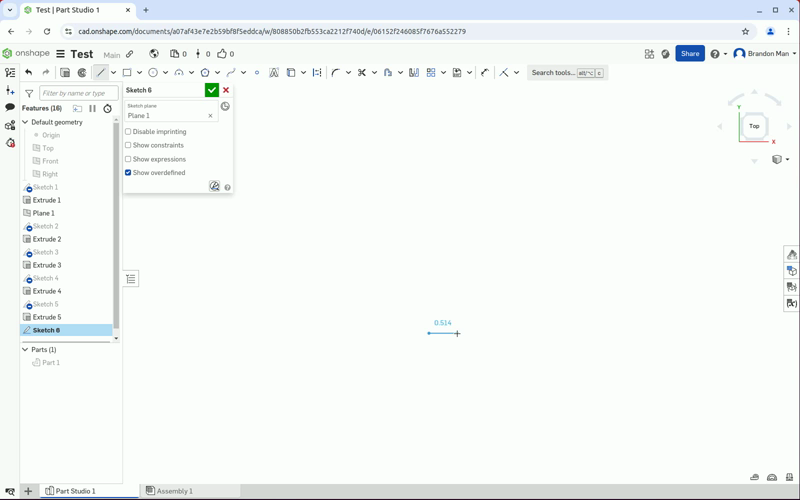
scroll(-6)
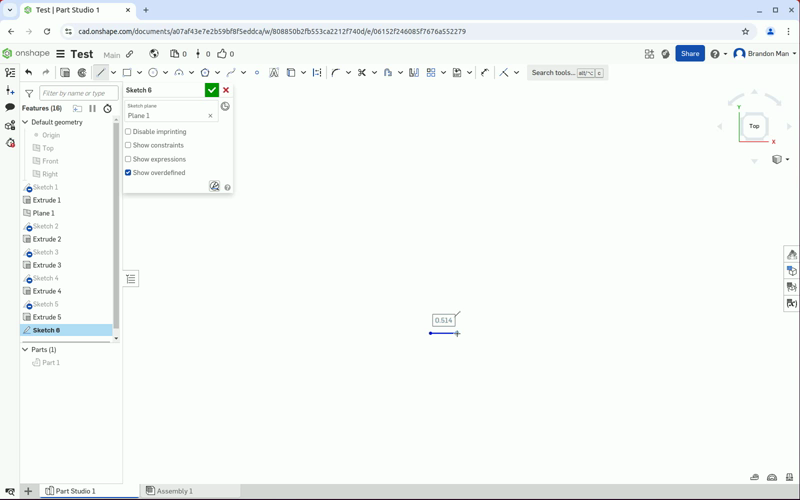
scroll(-6)
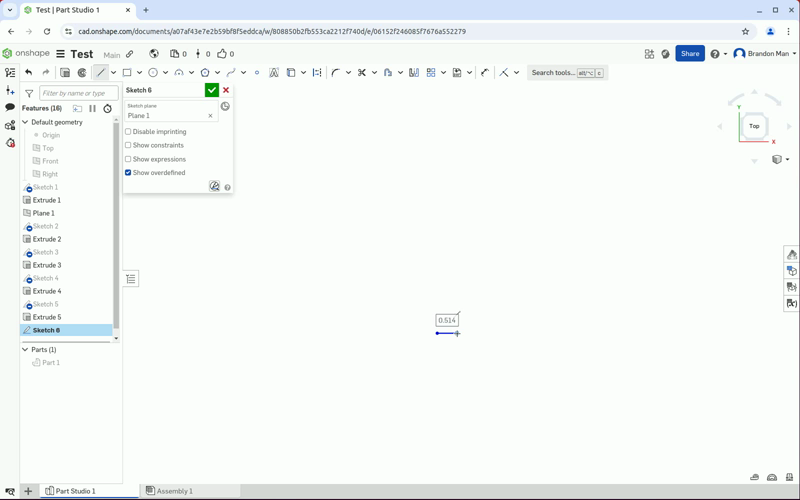
scroll(-6)
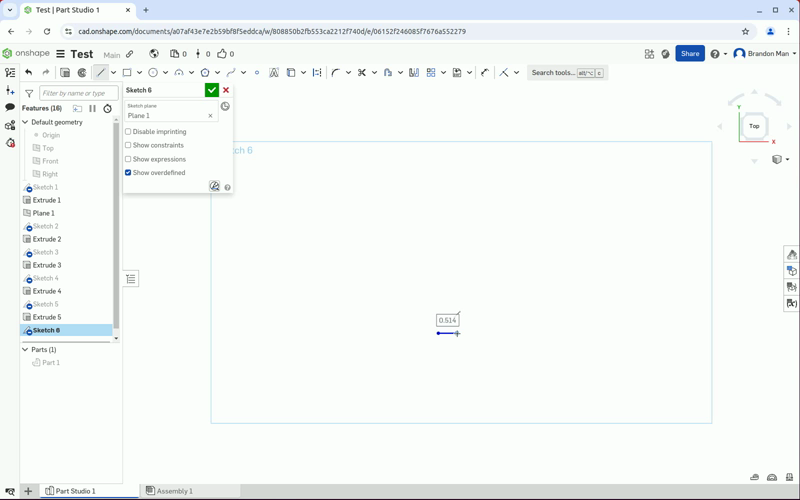
scroll(-6)
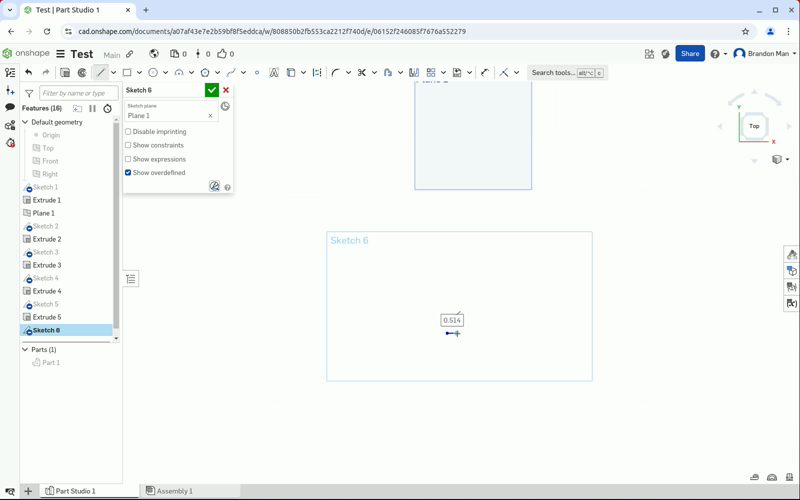
scroll(-6)
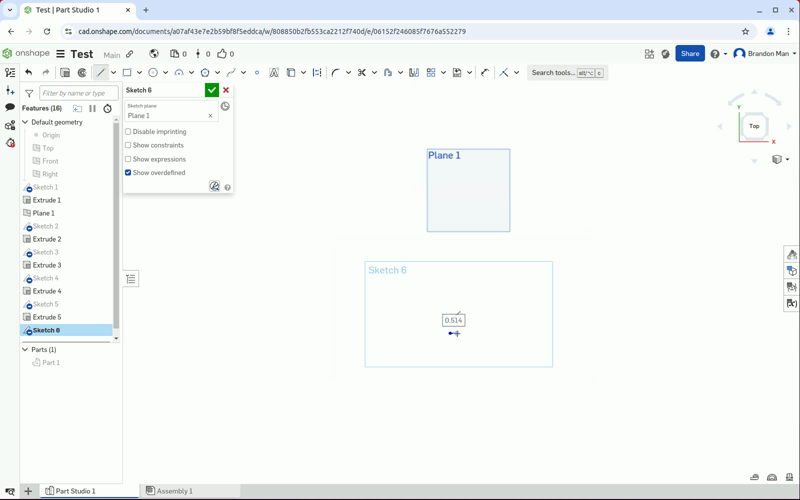
scroll(-6)
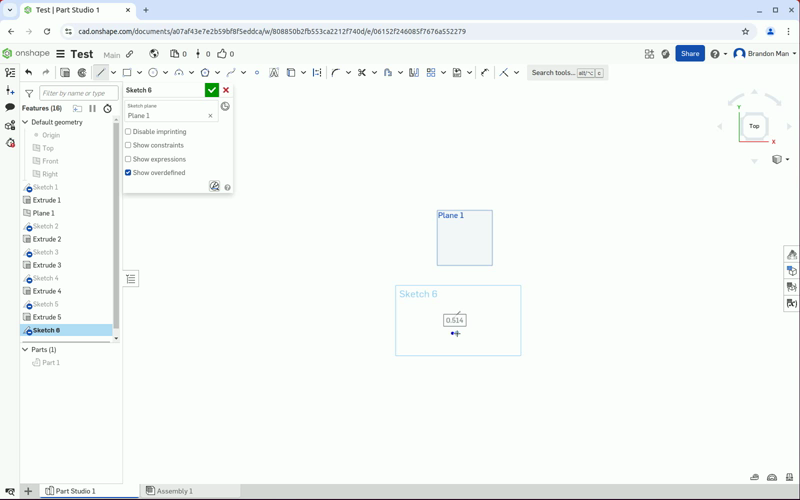
scroll(-6)
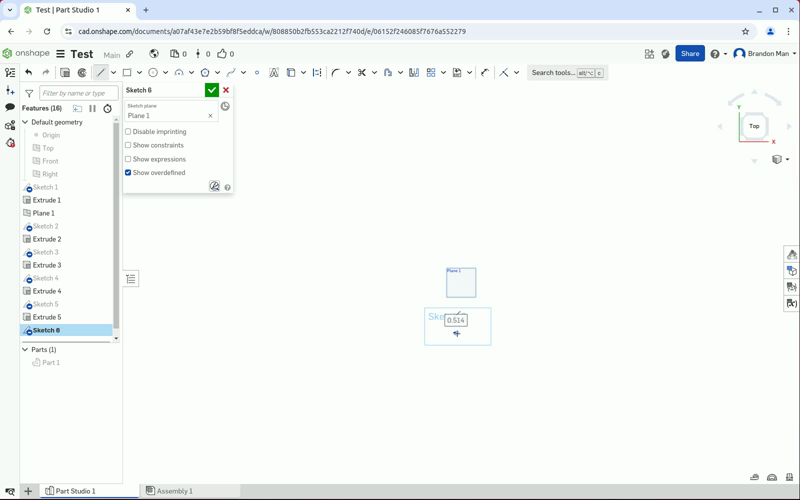
key_up(shift)
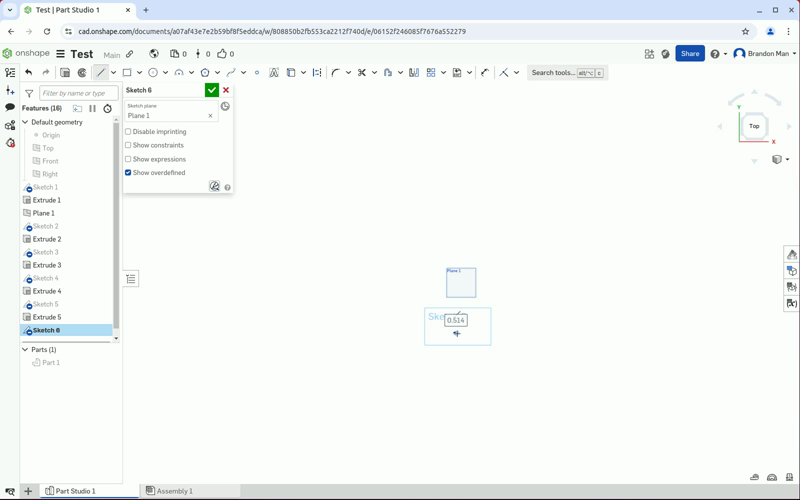
key_down(shift)
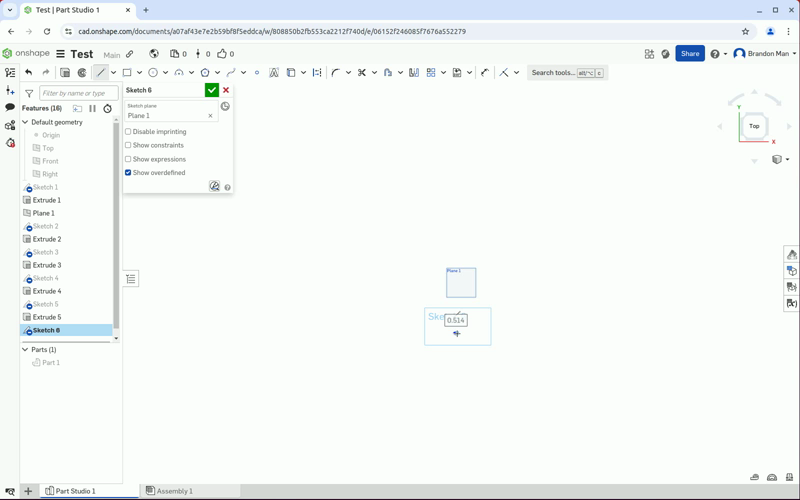
mouse_move(487, 333)
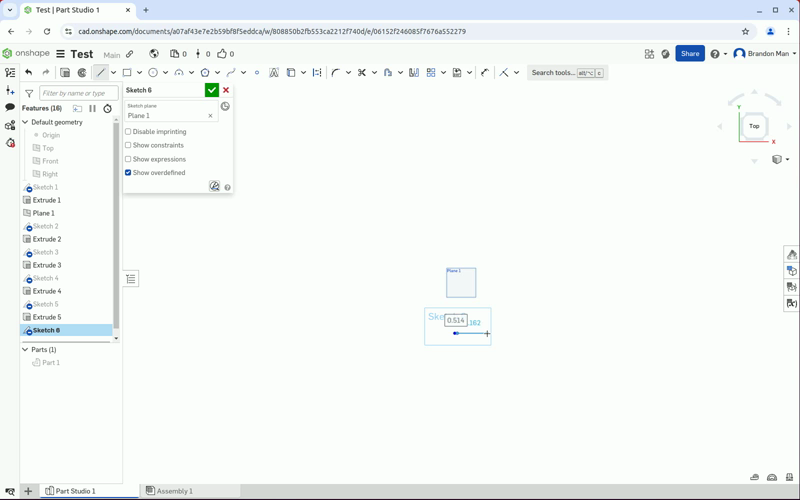
mouse_move(457, 310)
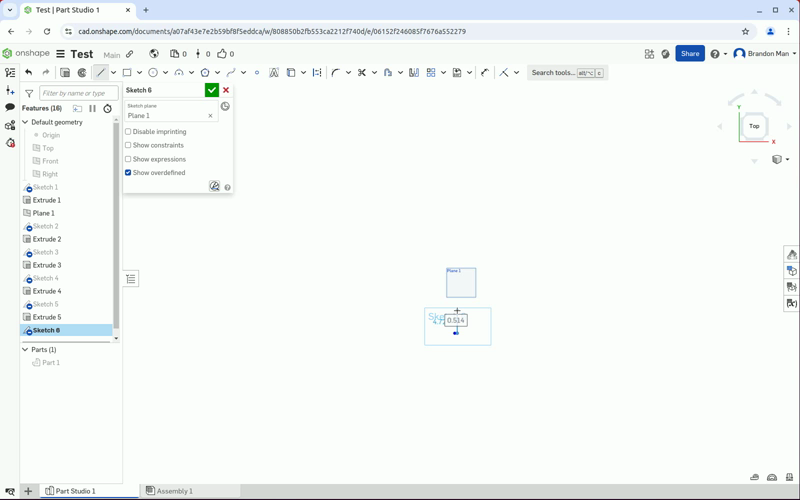
click(457, 310)
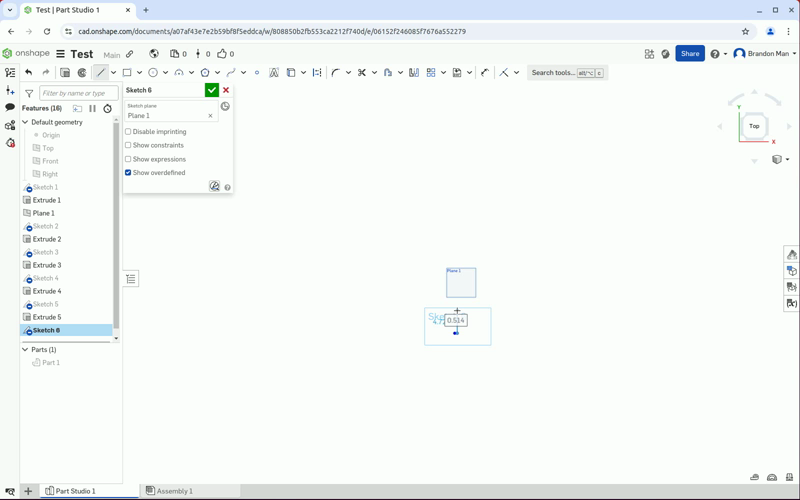
key_up(shift)
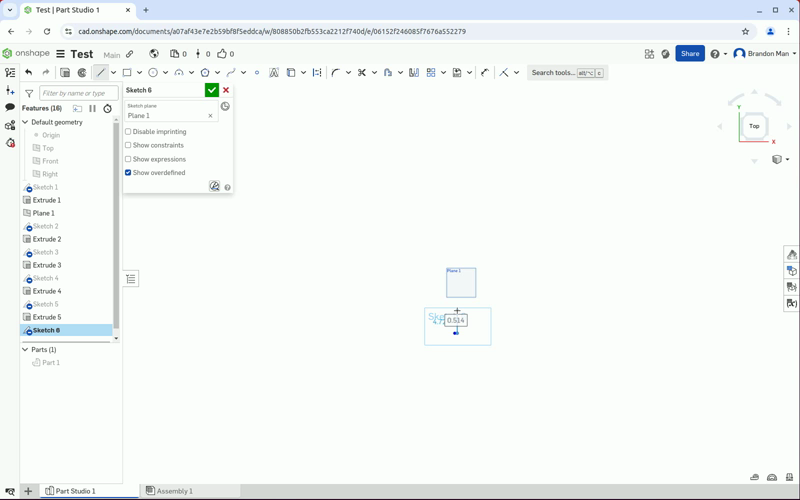
key_down(shift)
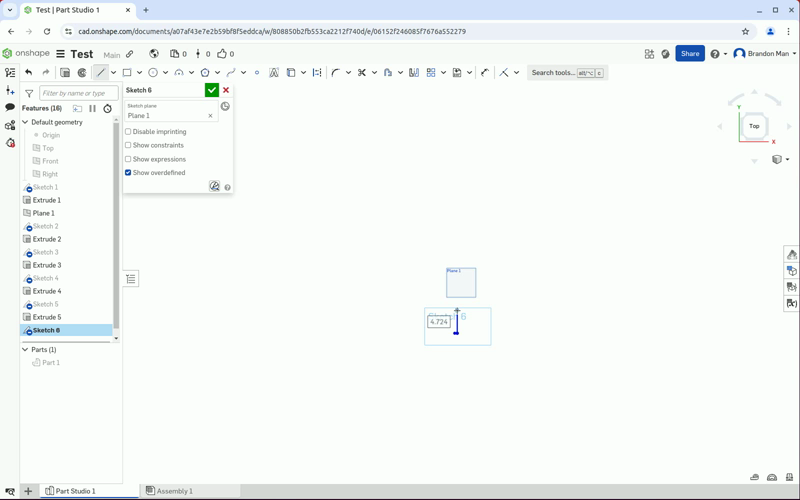
mouse_move(487, 310)
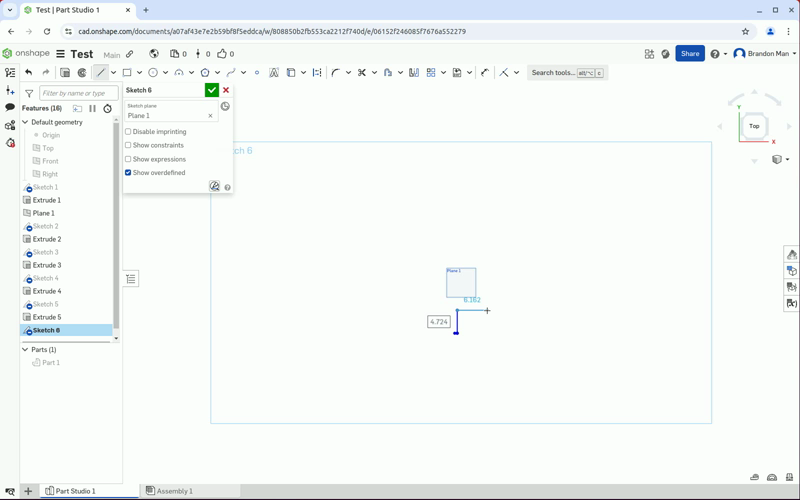
mouse_move(454, 310)
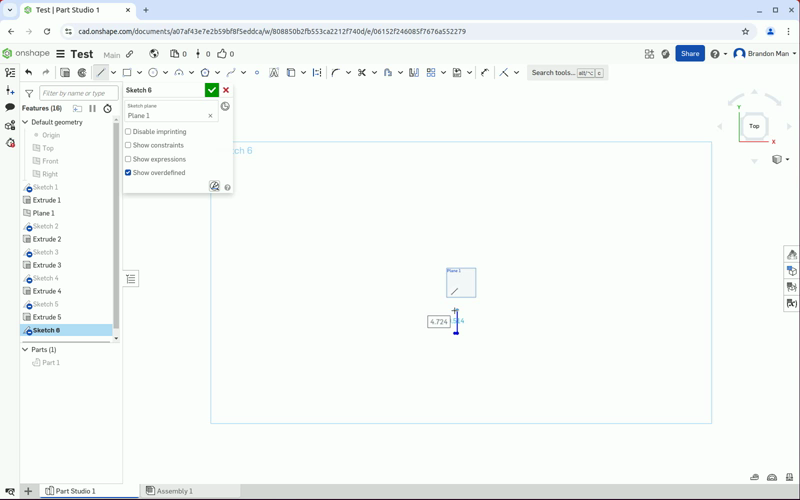
scroll(6)
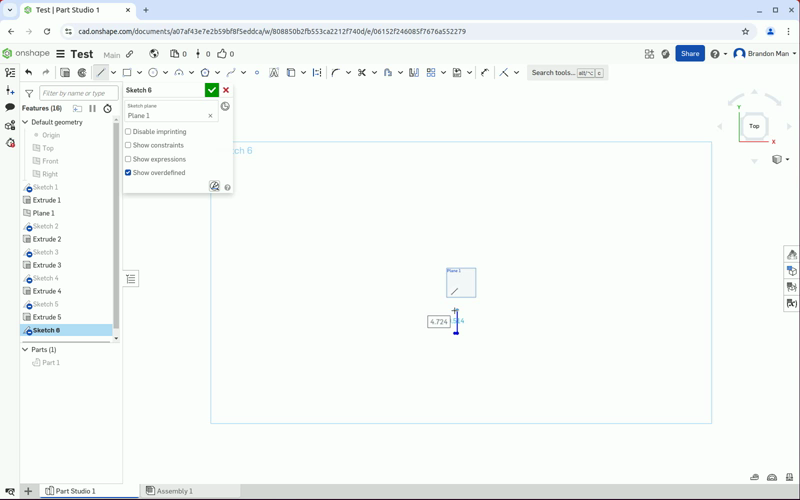
scroll(6)
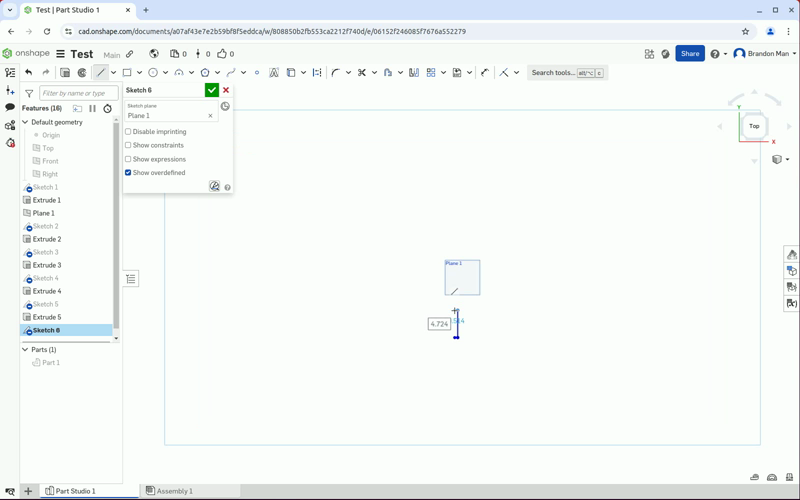
scroll(6)
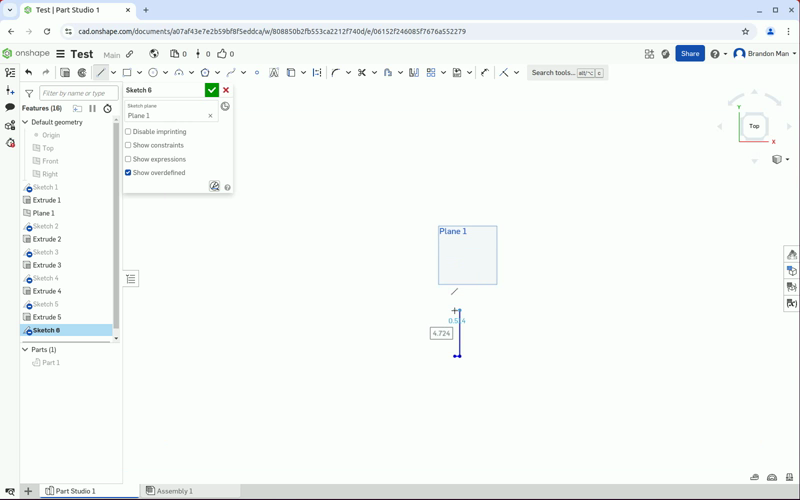
scroll(6)
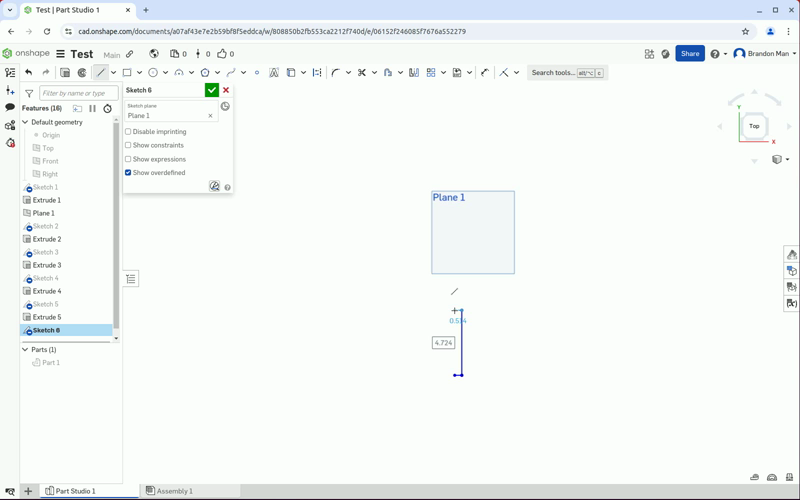
scroll(6)
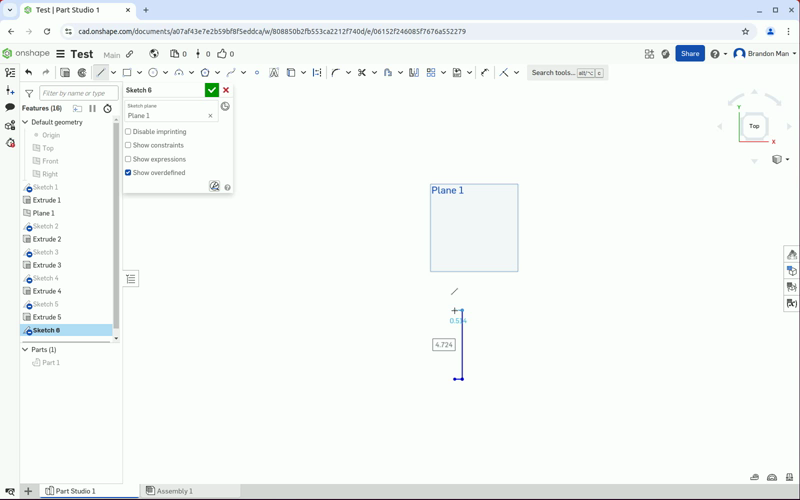
scroll(6)
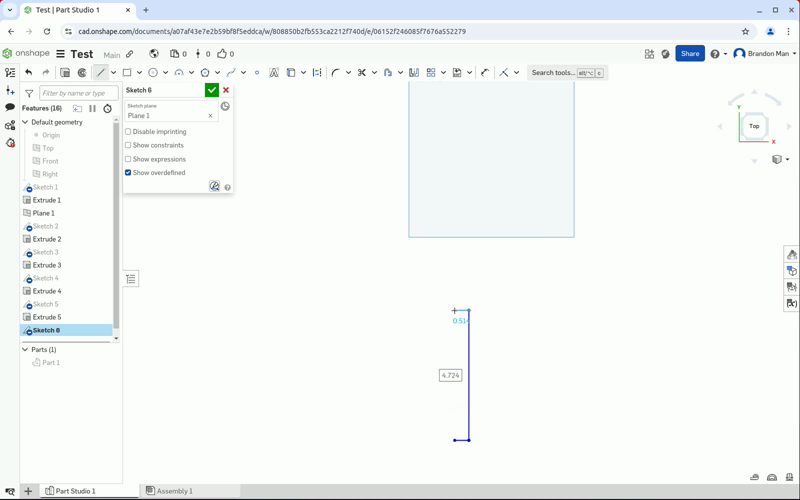
scroll(6)
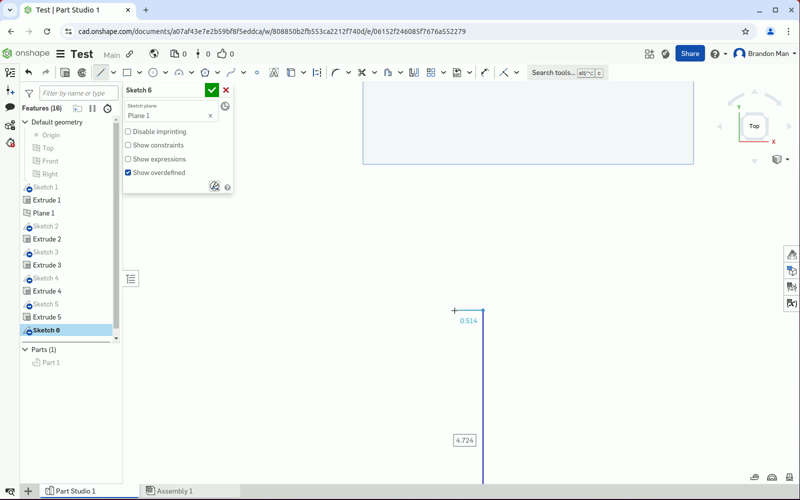
click(454, 310)
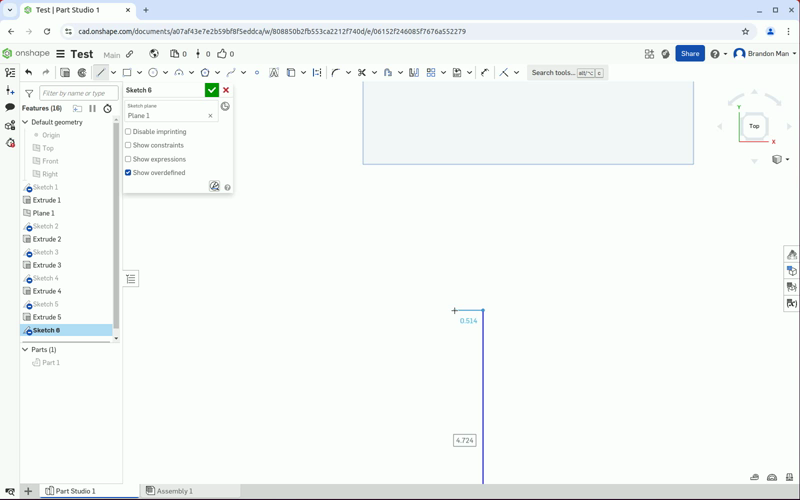
scroll(-6)
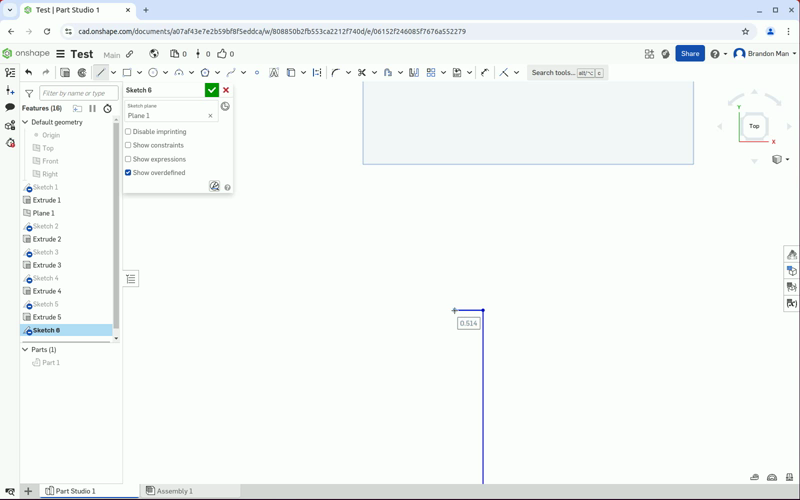
scroll(-6)
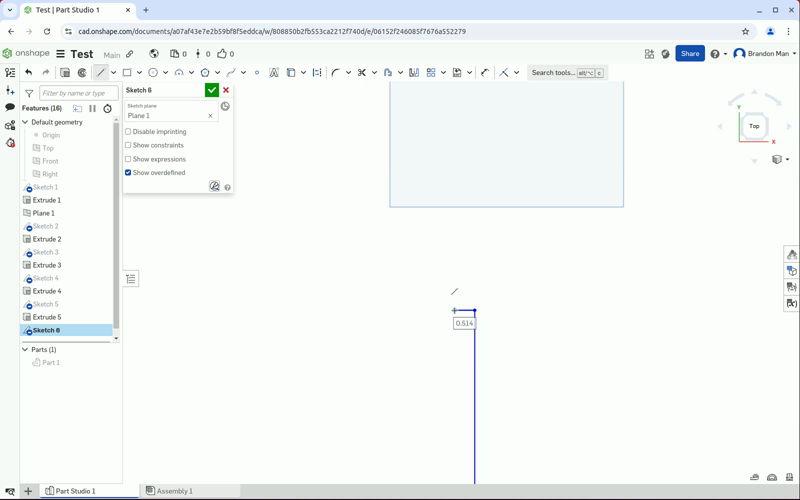
scroll(-6)
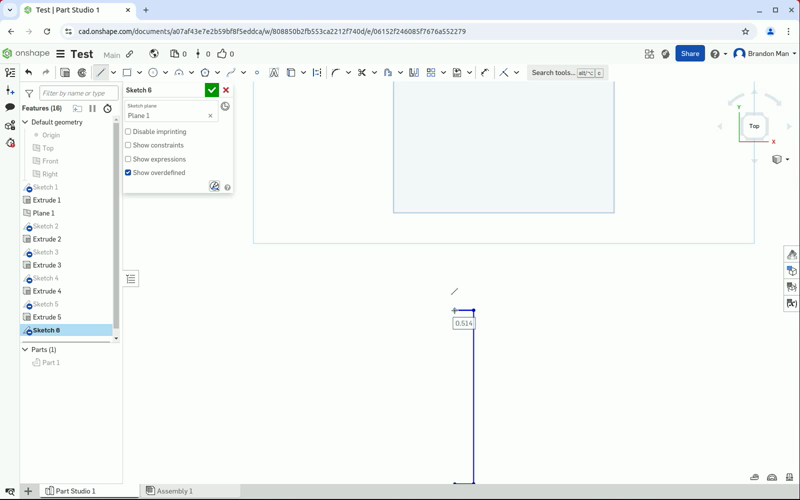
scroll(-6)
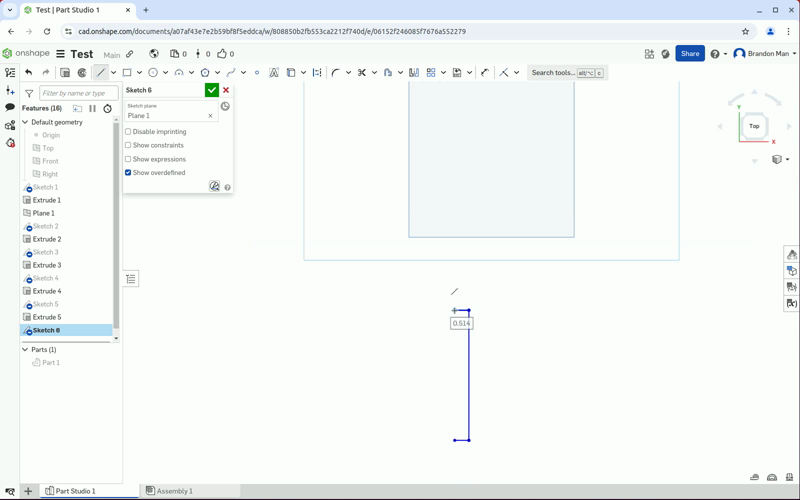
scroll(-6)
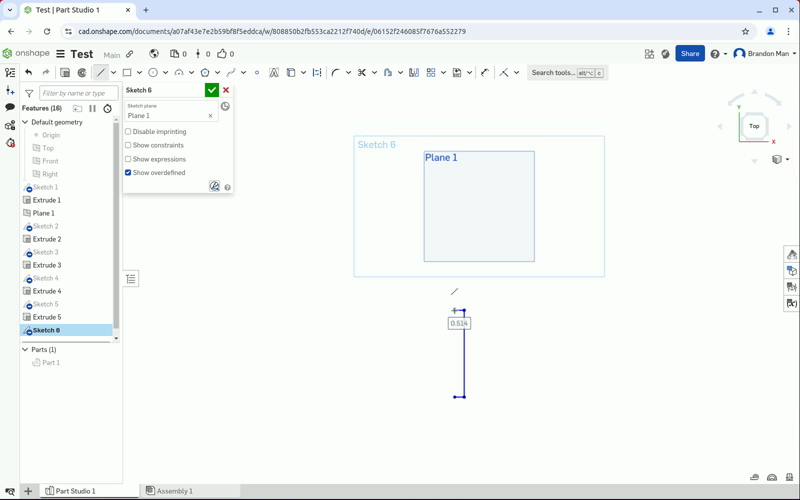
scroll(-6)
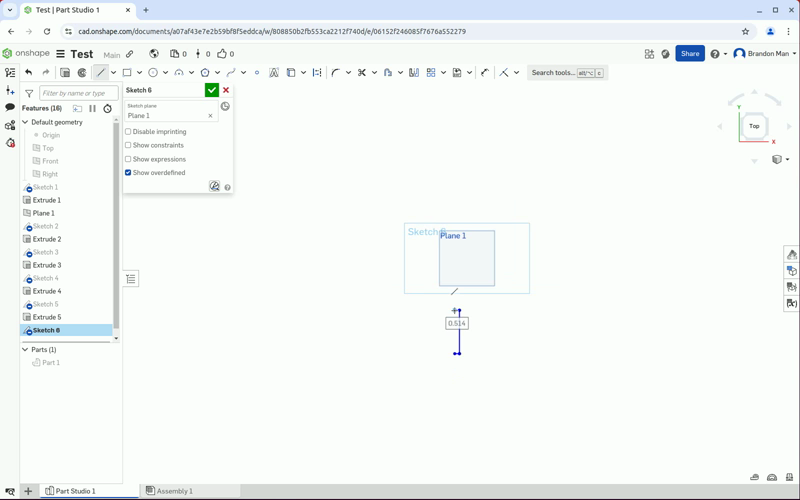
scroll(-6)
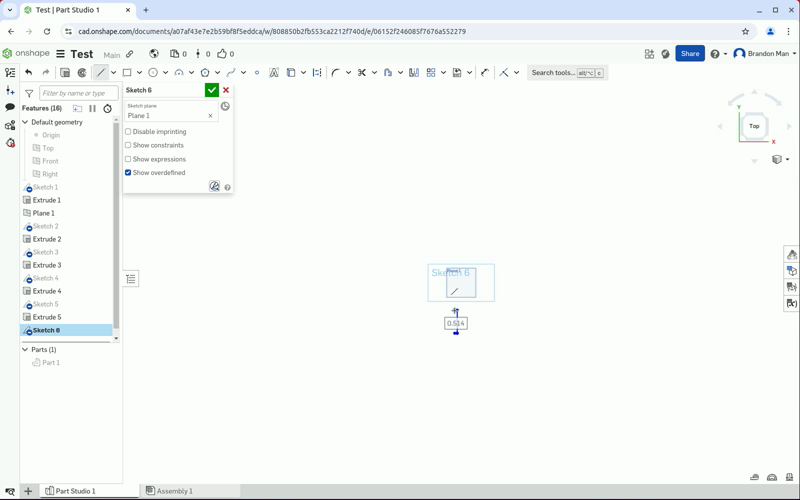
key_up(shift)
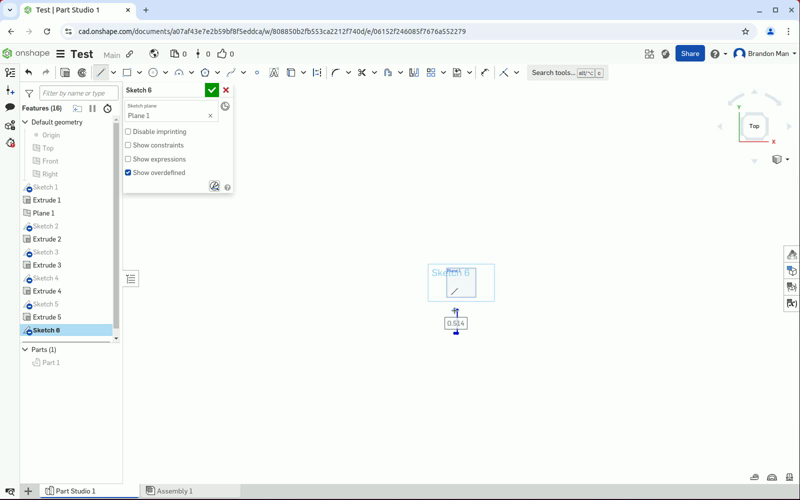
mouse_move(484, 310)
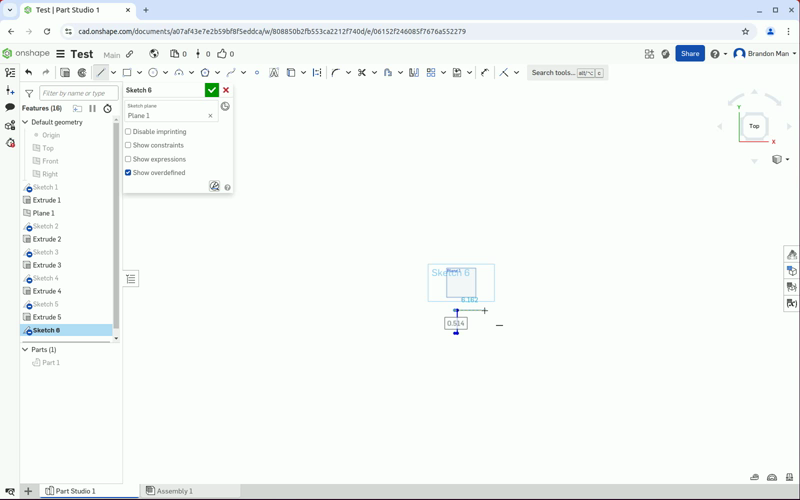
key_down(shift)
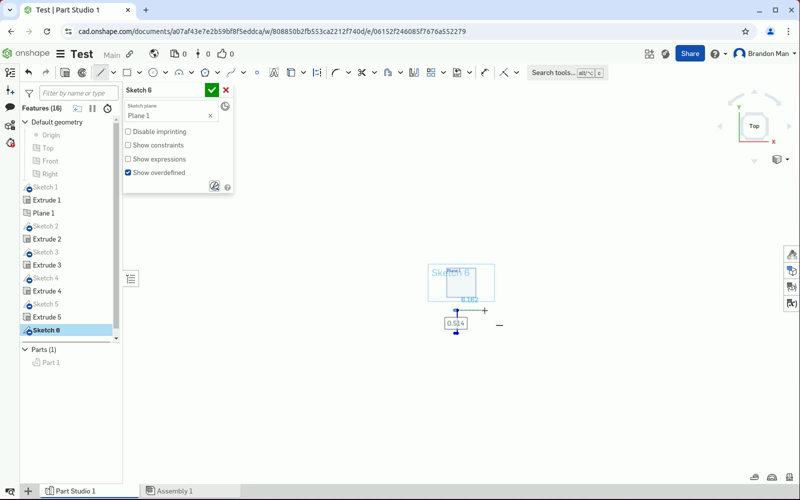
mouse_move(454, 333)
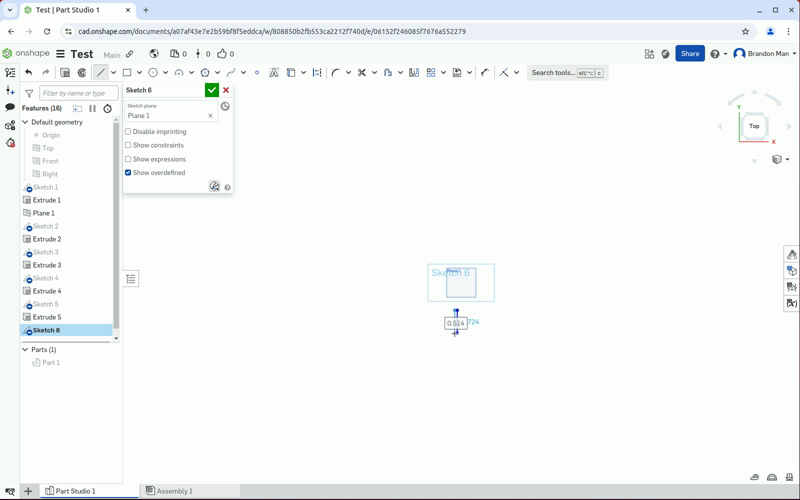
scroll(6)
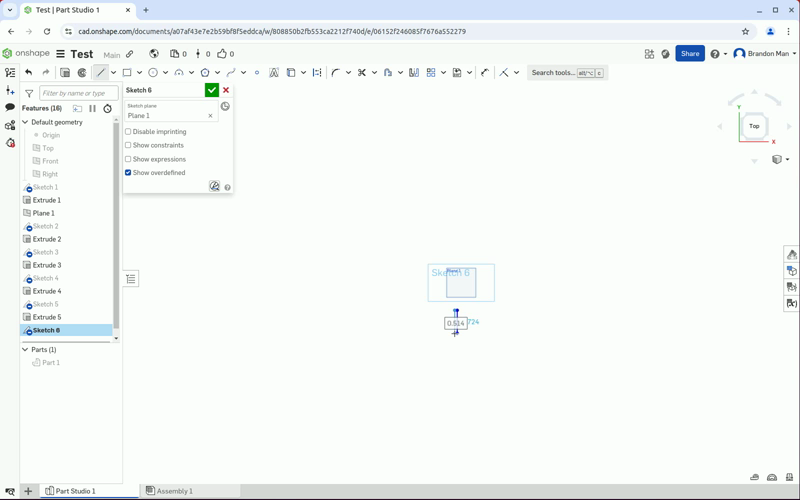
scroll(6)
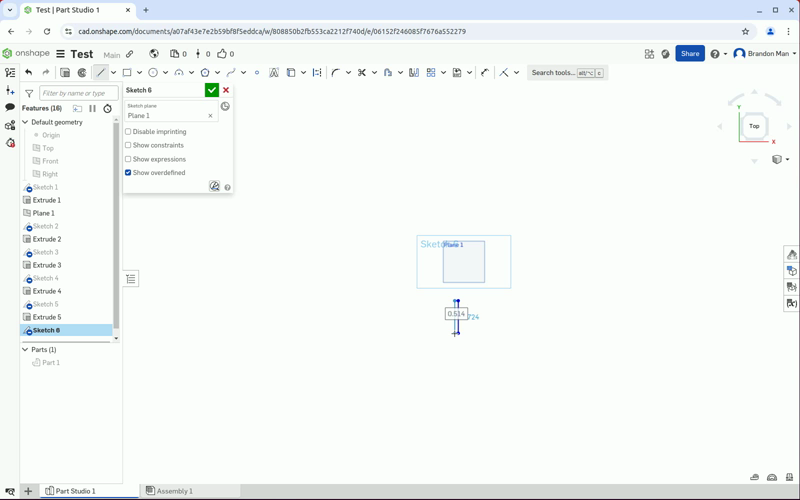
scroll(6)
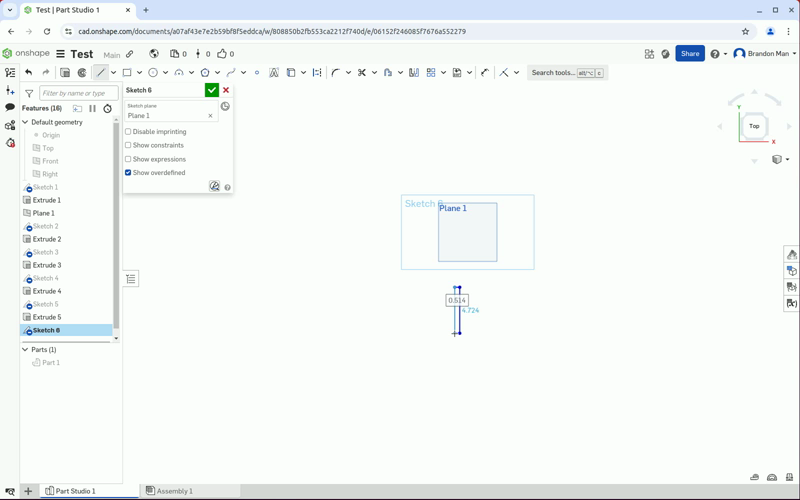
scroll(6)
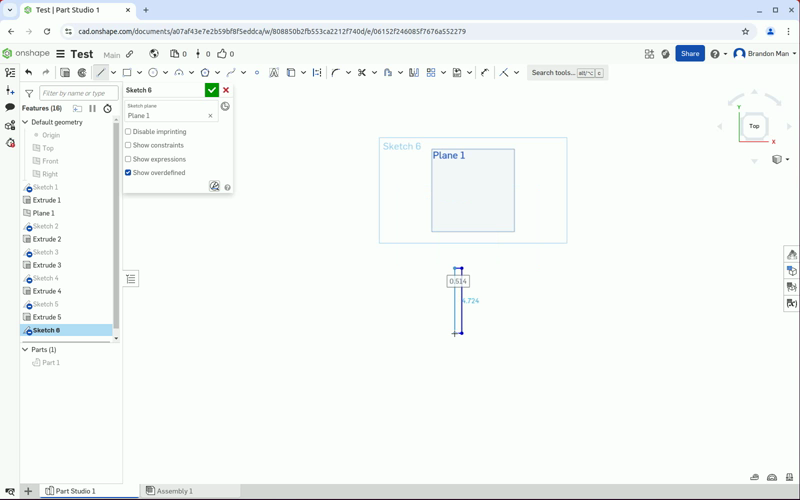
scroll(6)
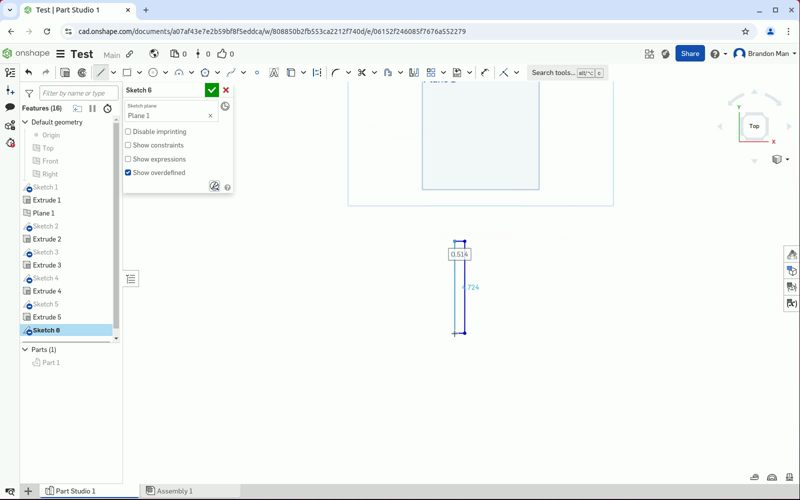
scroll(6)
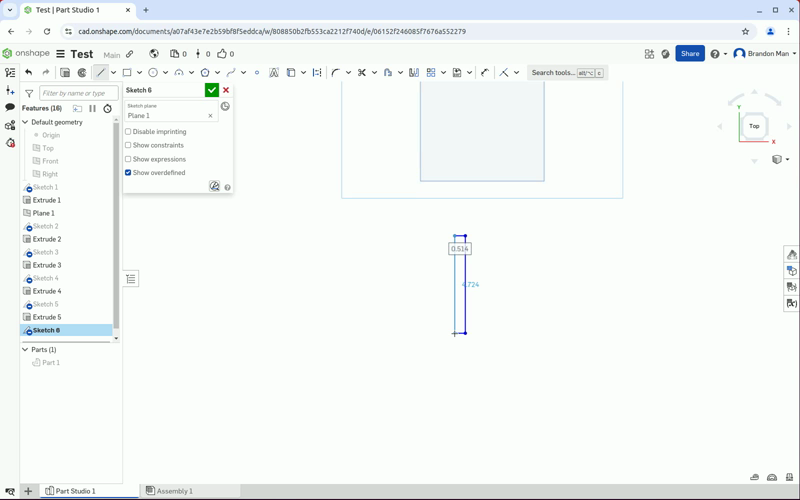
scroll(6)
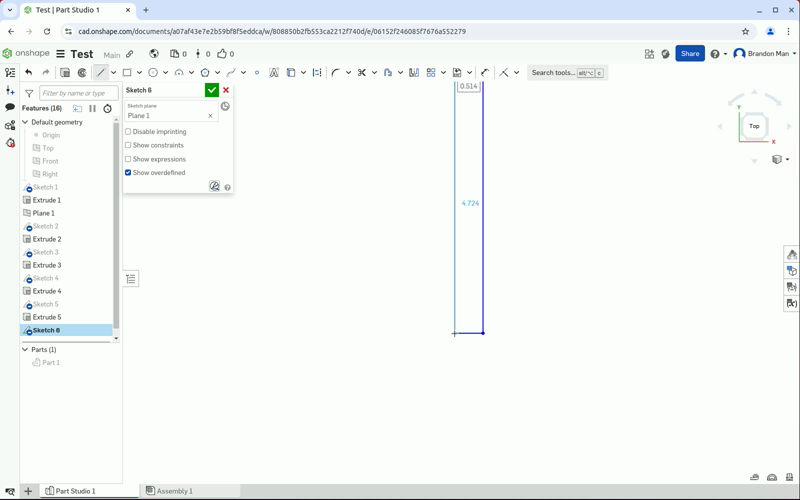
key_up(shift)
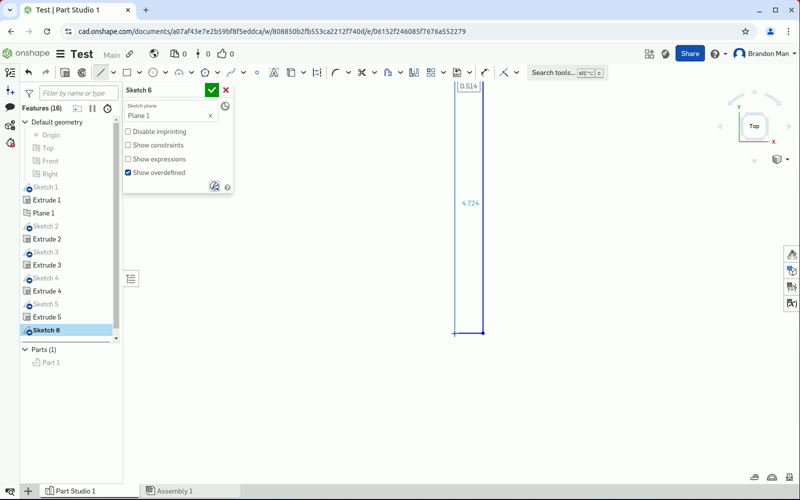
click(454, 333)
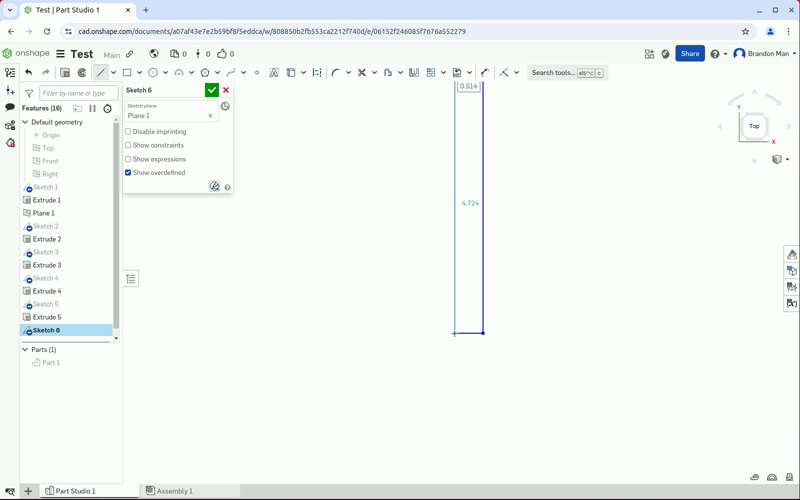
scroll(-6)
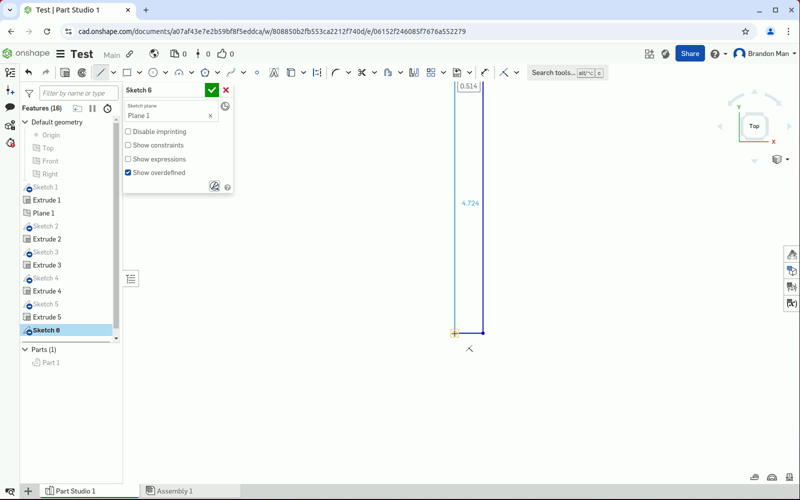
scroll(-6)
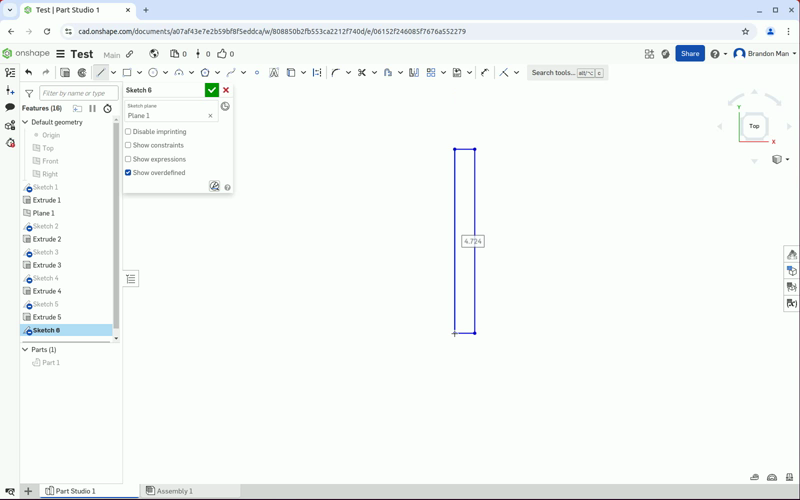
scroll(-6)
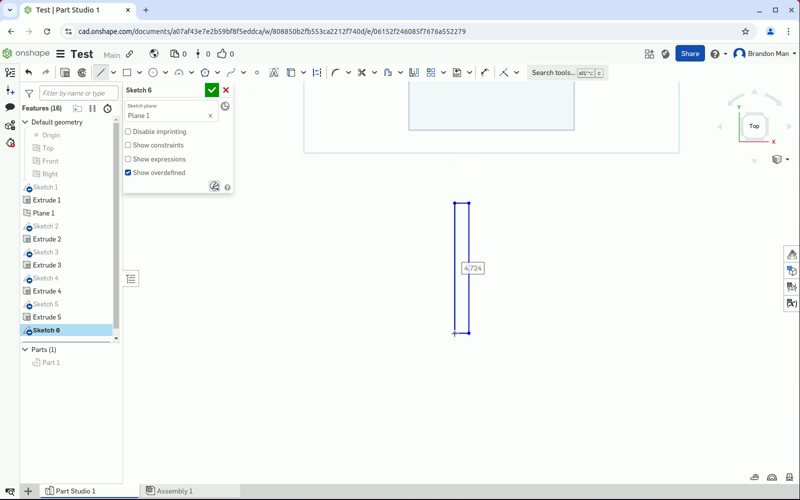
scroll(-6)
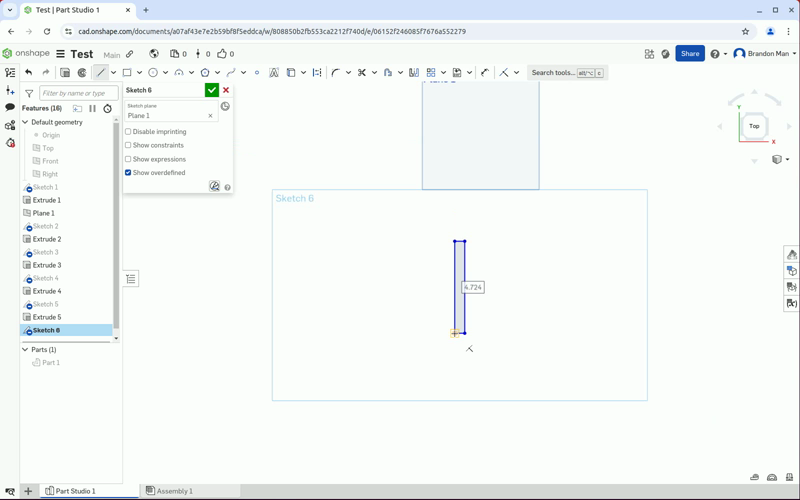
scroll(-6)
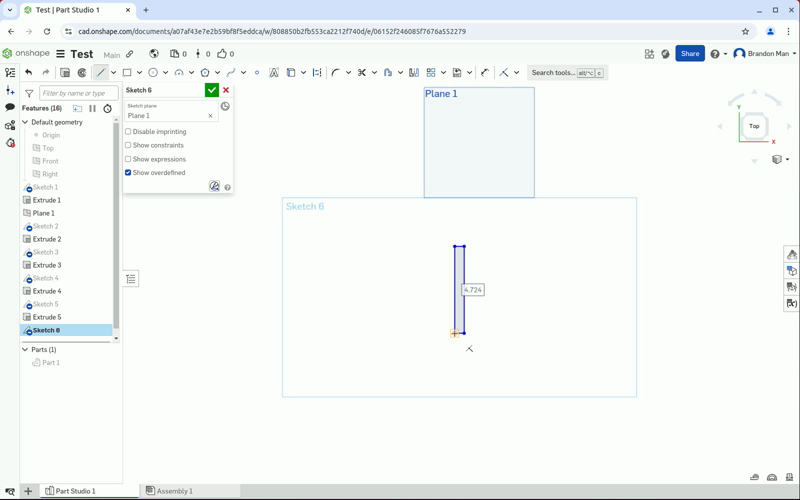
scroll(-6)
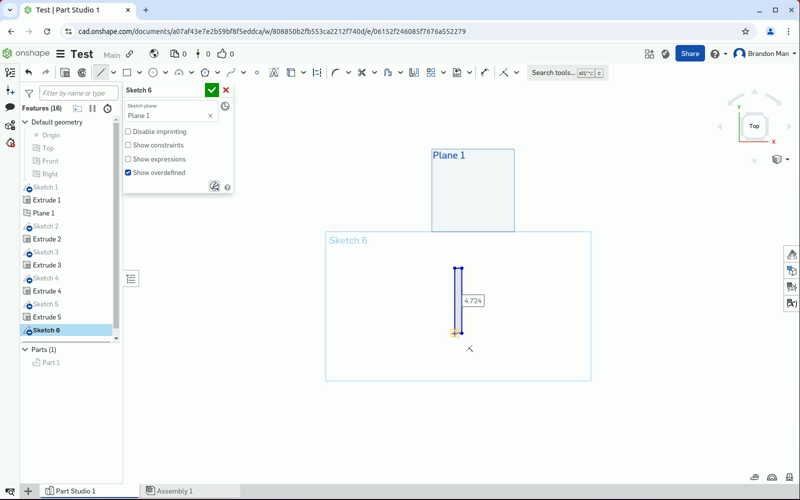
scroll(-6)
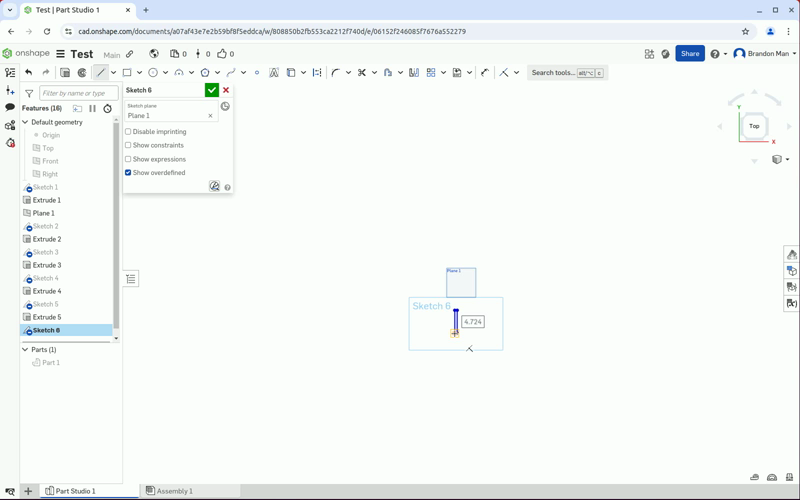
key(esc)
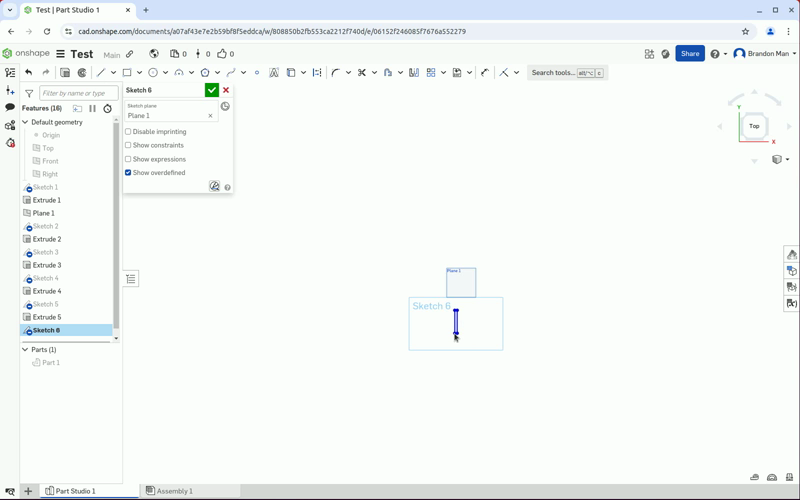
mouse_move(456, 315)
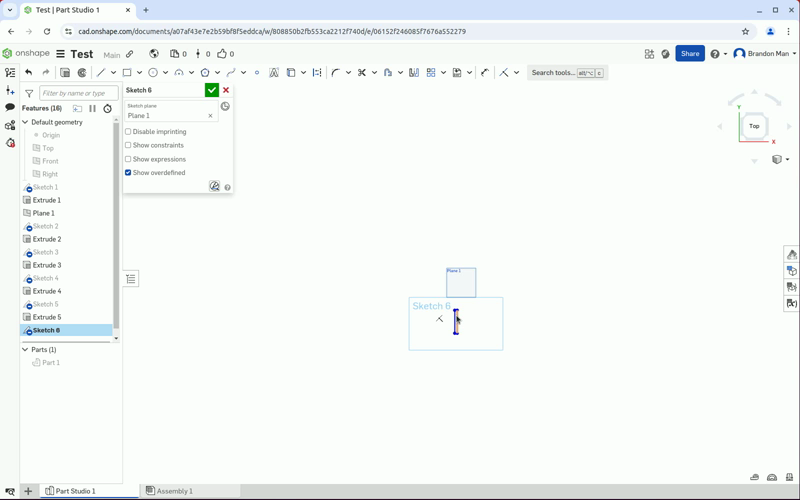
scroll(6)
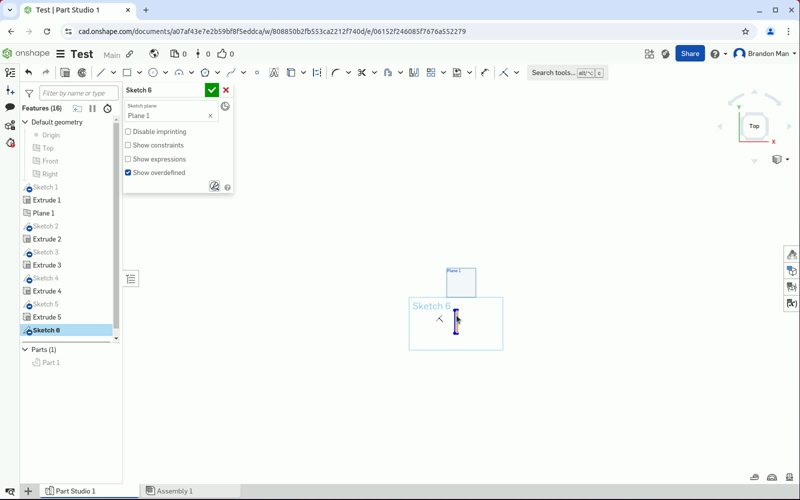
scroll(6)
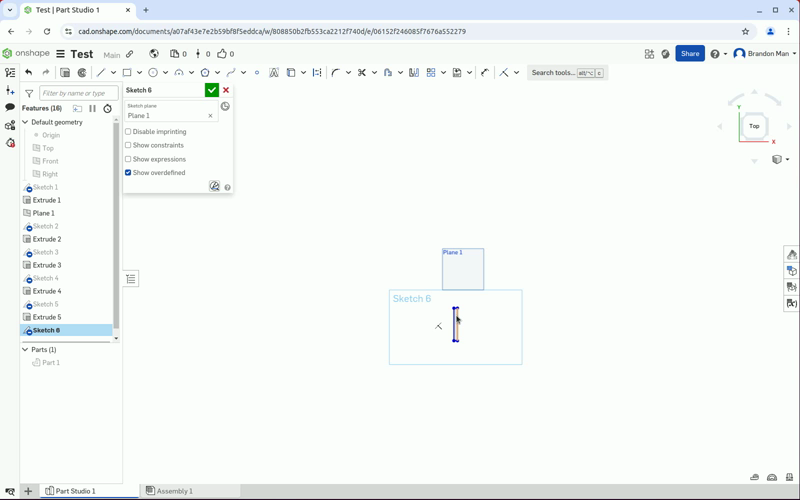
scroll(6)
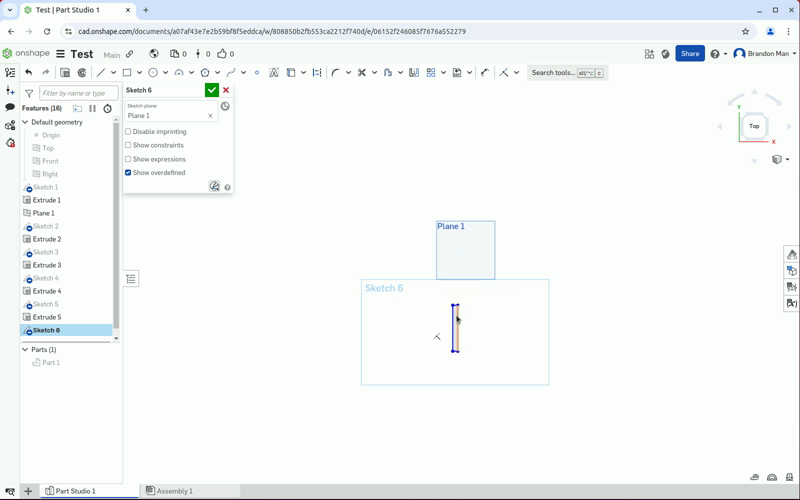
scroll(6)
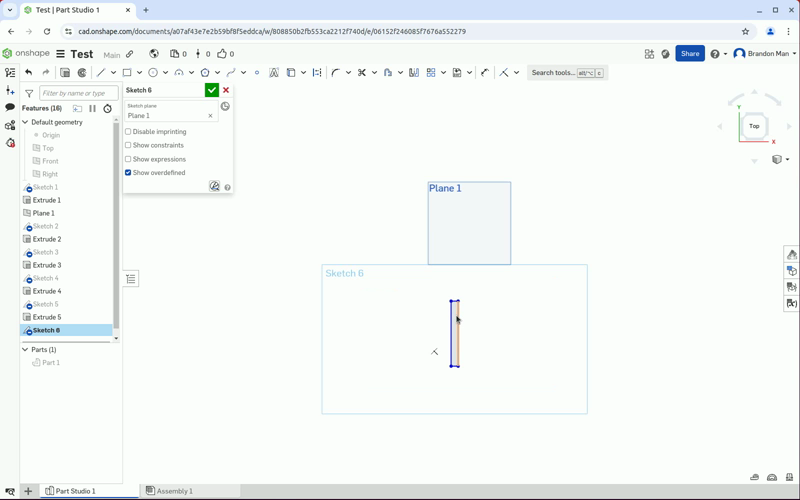
scroll(6)
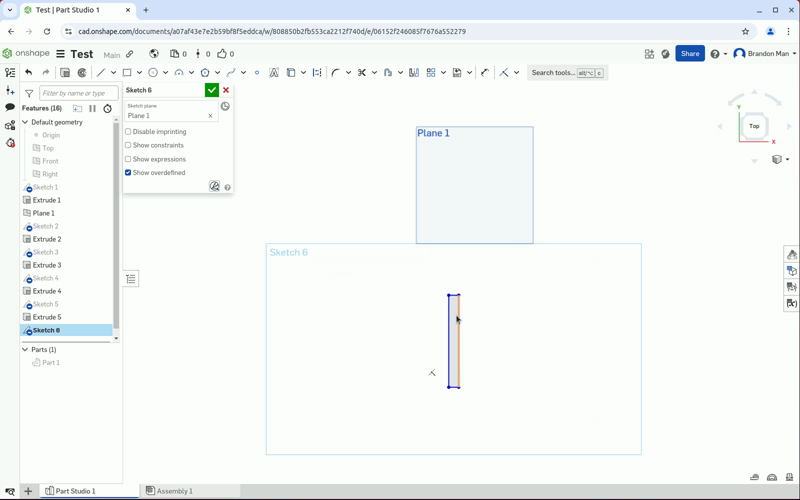
scroll(6)
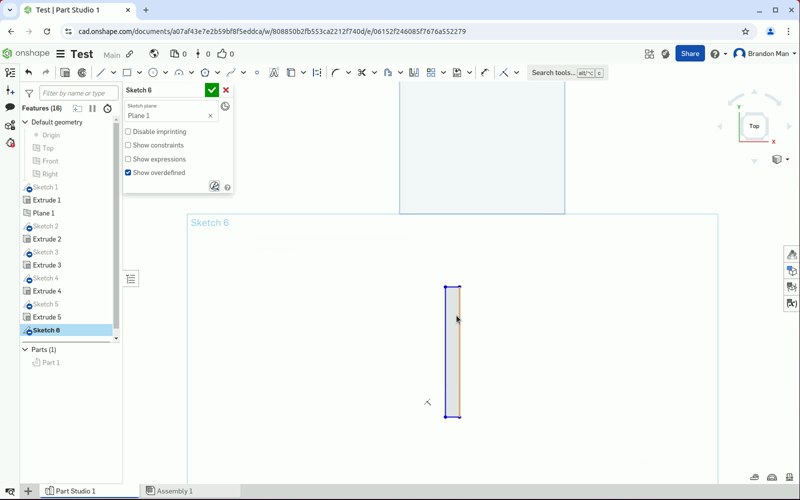
scroll(6)
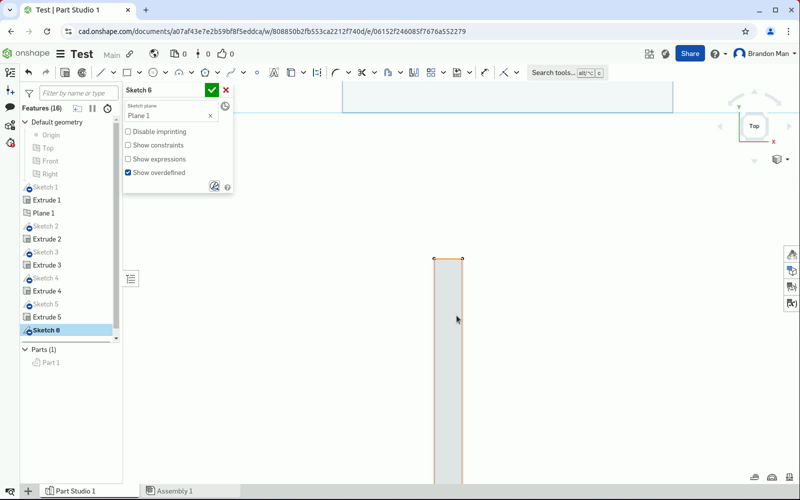
click(456, 315)
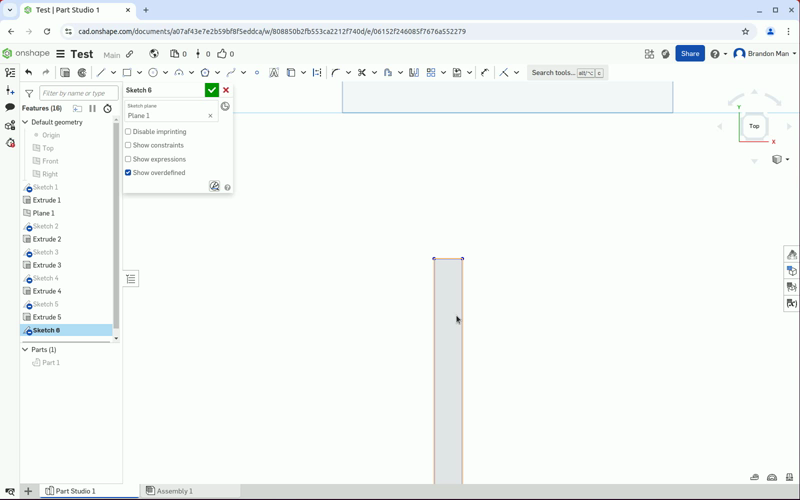
scroll(-6)
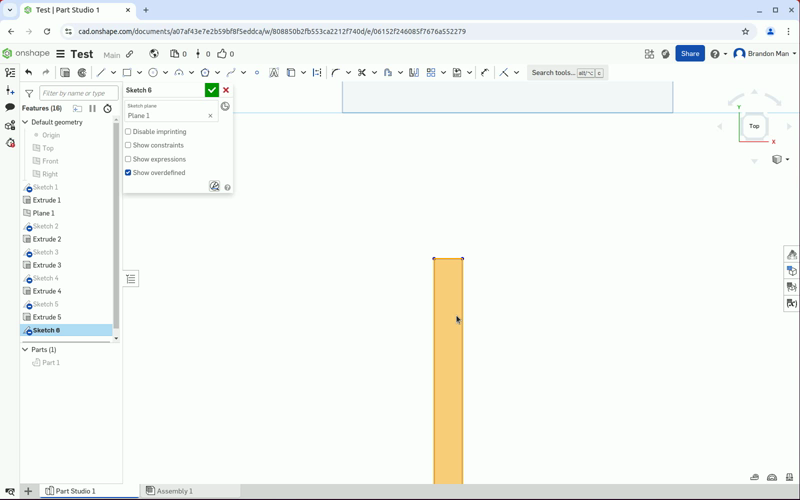
scroll(-6)
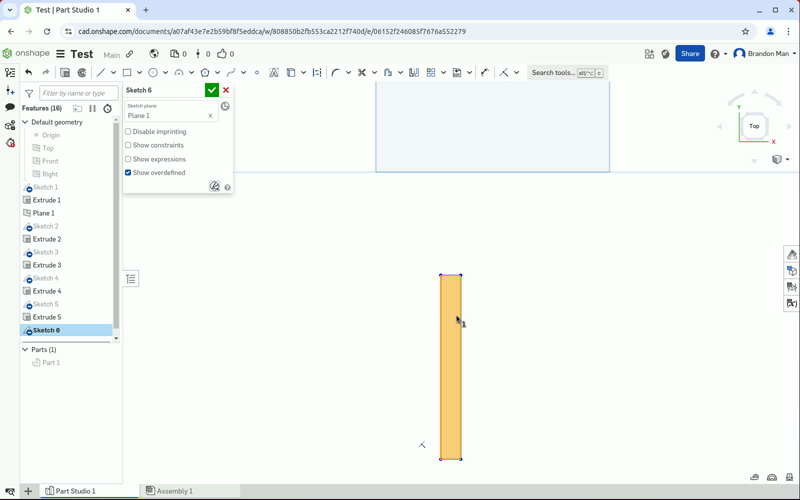
scroll(-6)
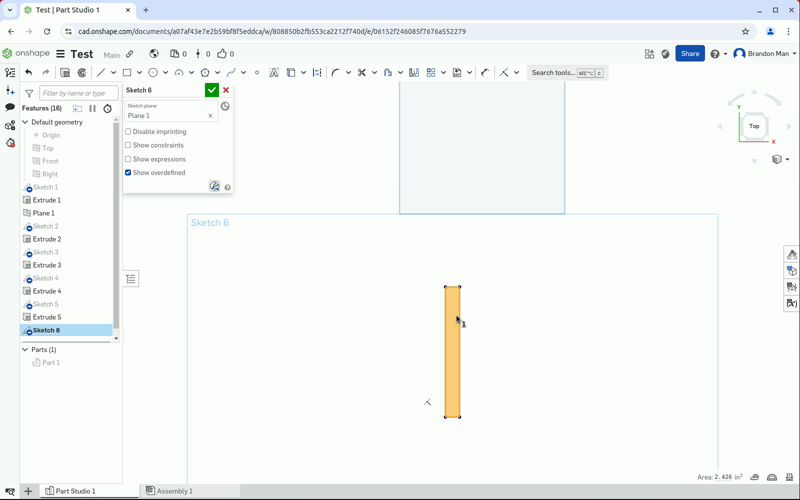
scroll(-6)
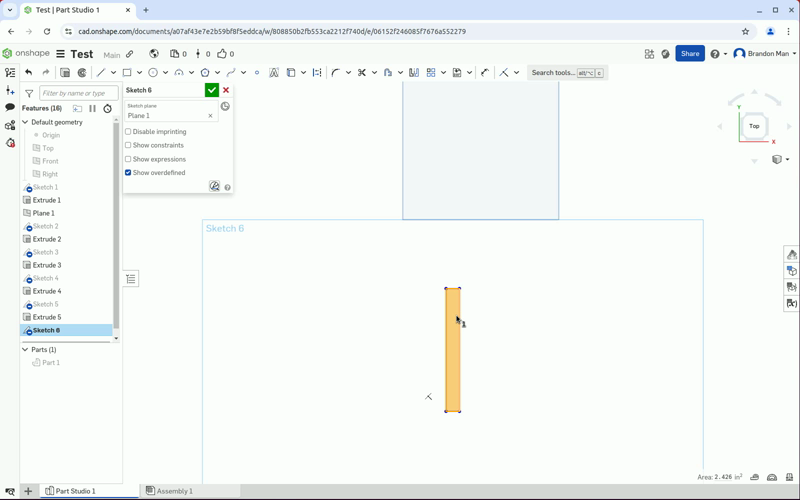
scroll(-6)
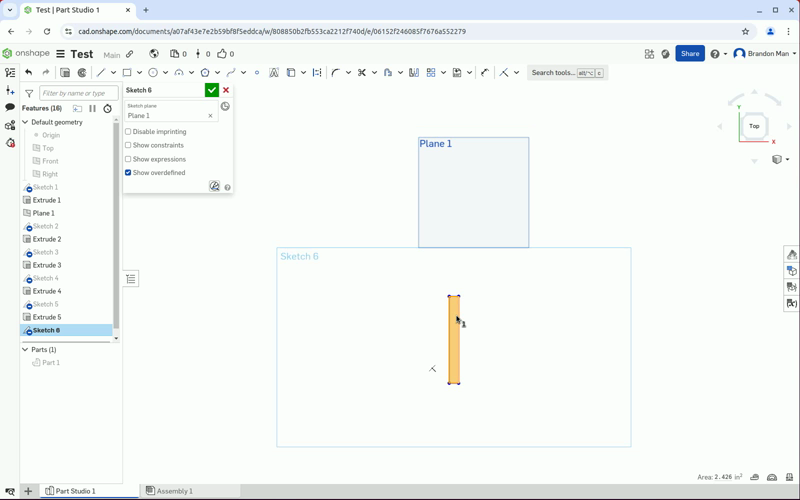
scroll(-6)
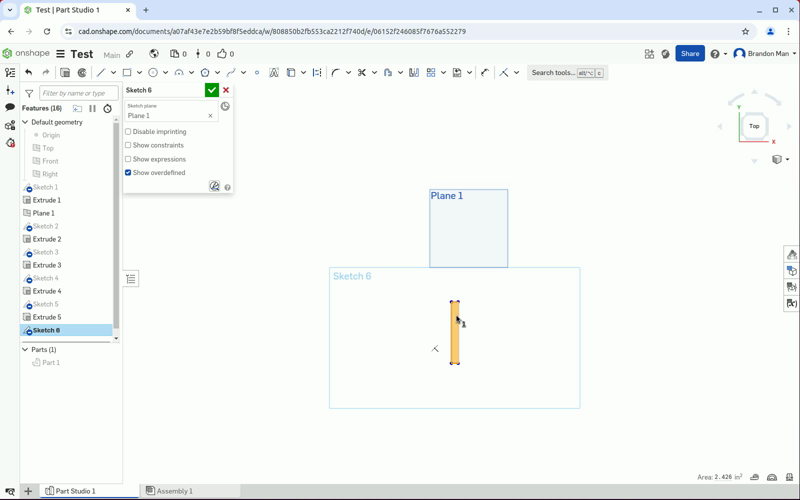
scroll(-6)
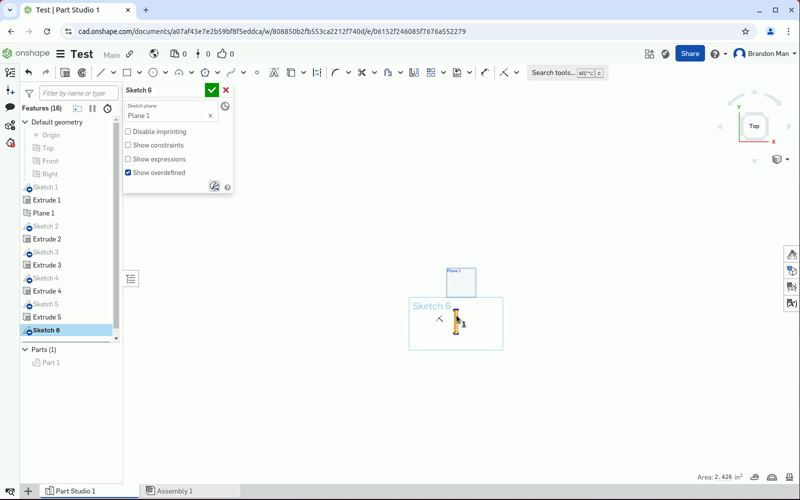
mouse_move(73, 352)
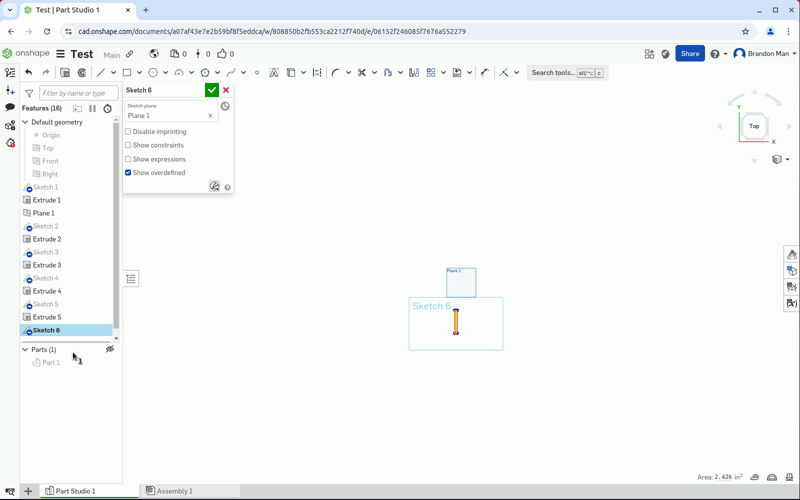
key(shift+y)
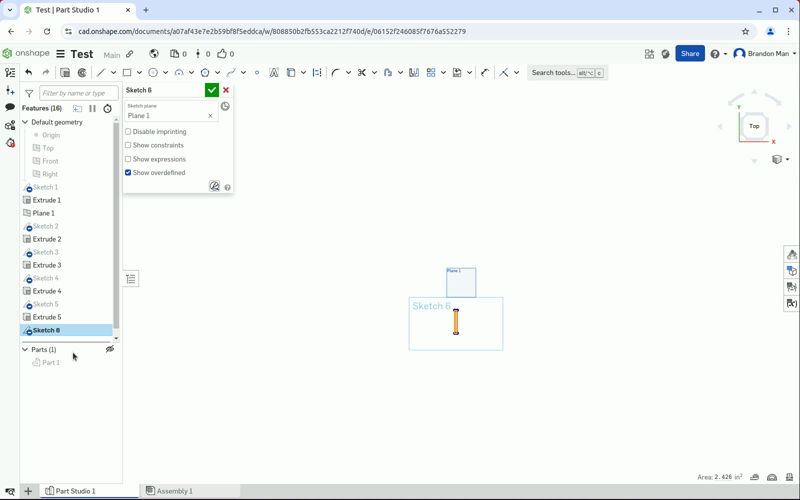
key(shift+e)
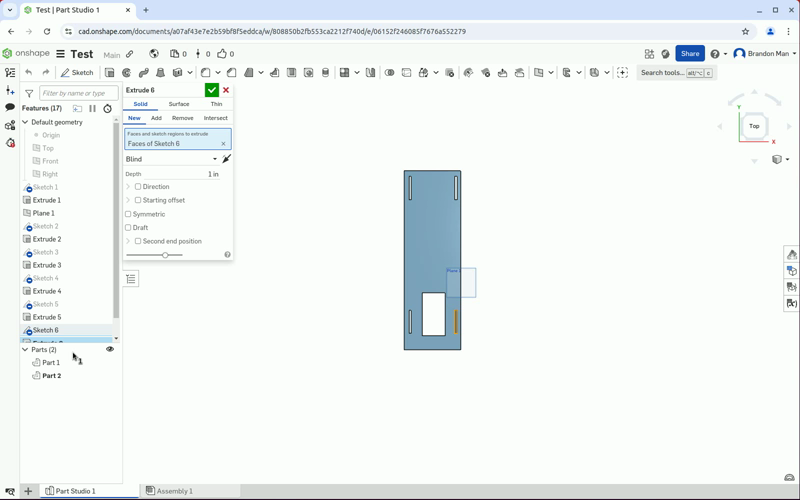
mouse_move(143, 106)
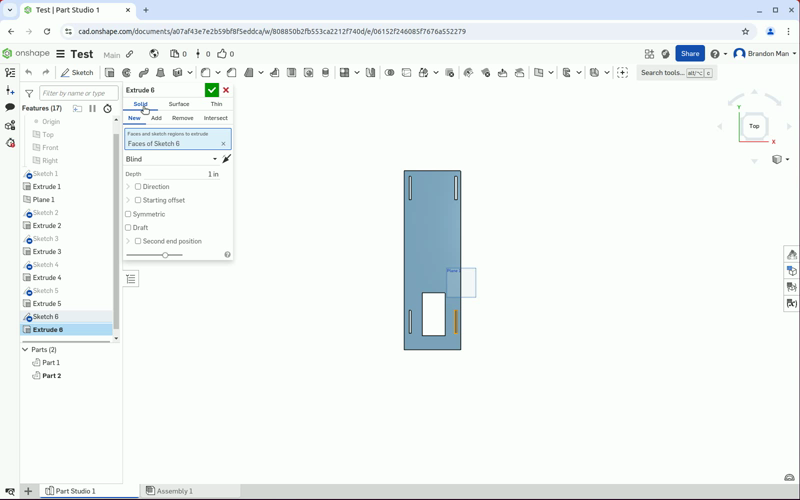
click(143, 106)
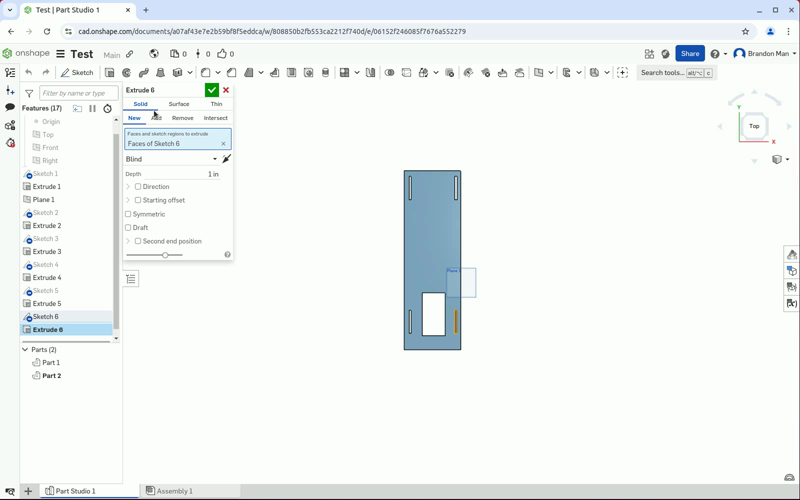
mouse_move(186, 120)
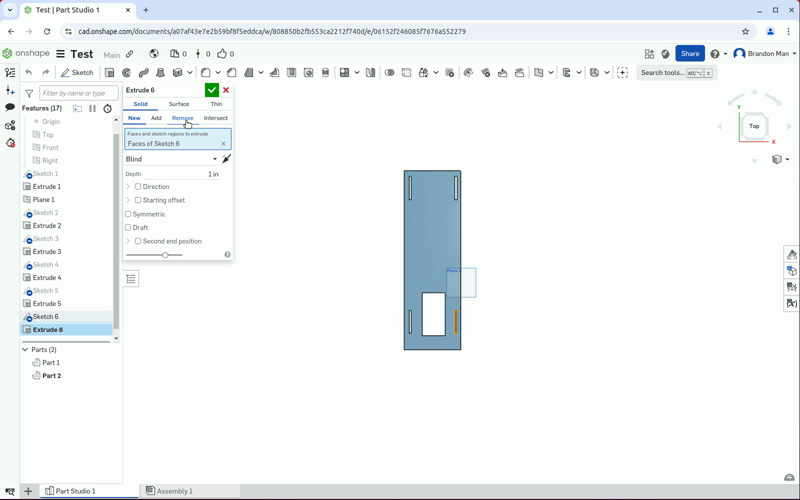
click(186, 120)
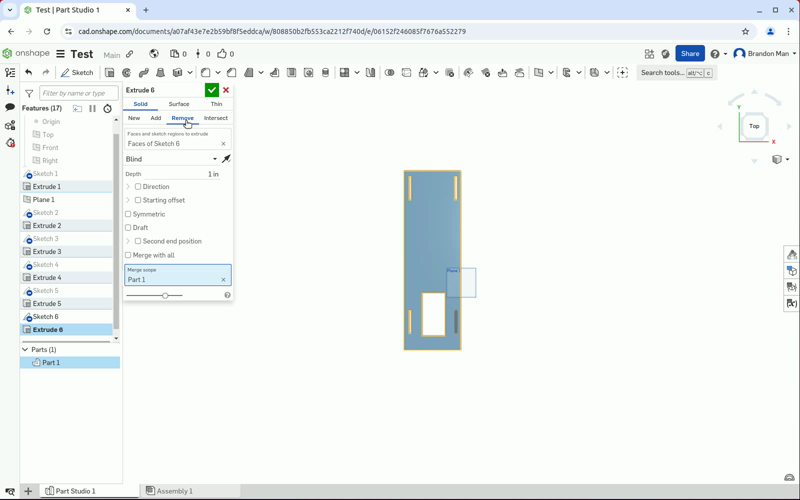
key(tab, 4)
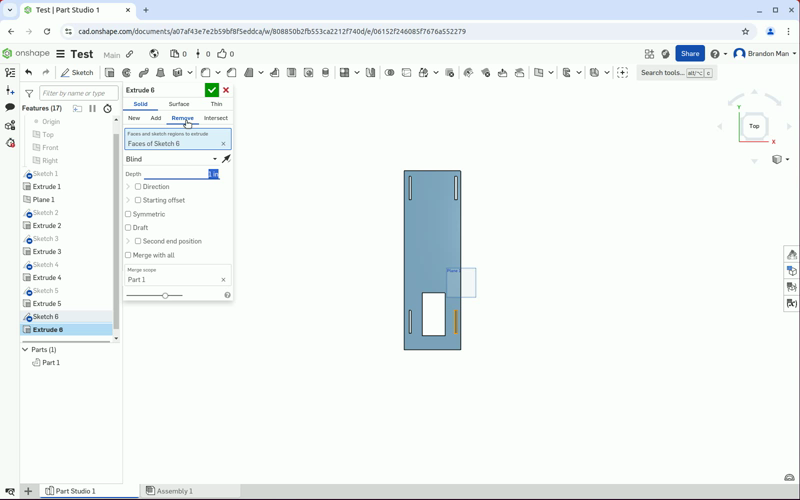
text(4.574)
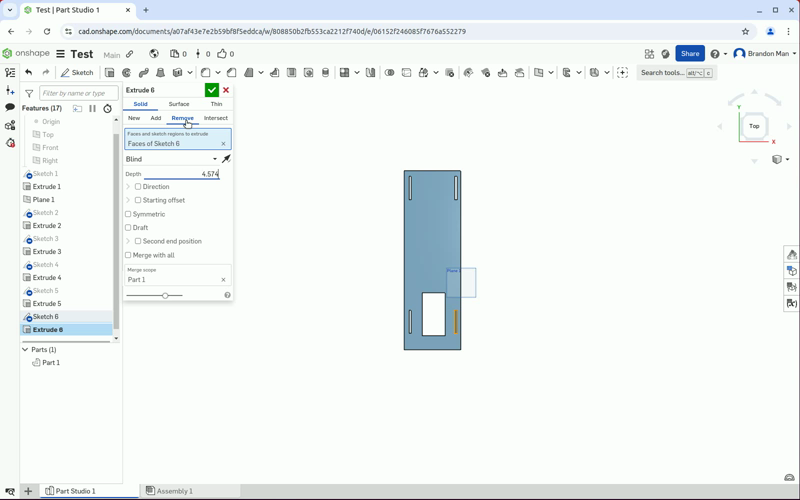
key(tab, 6)
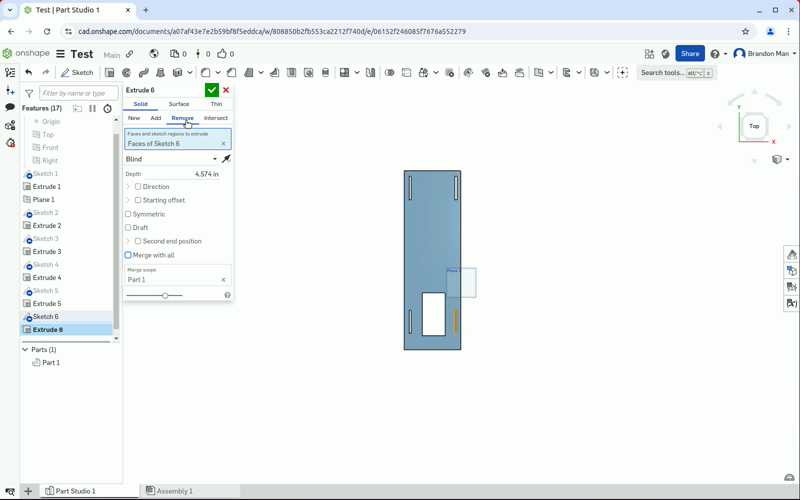
key(space)
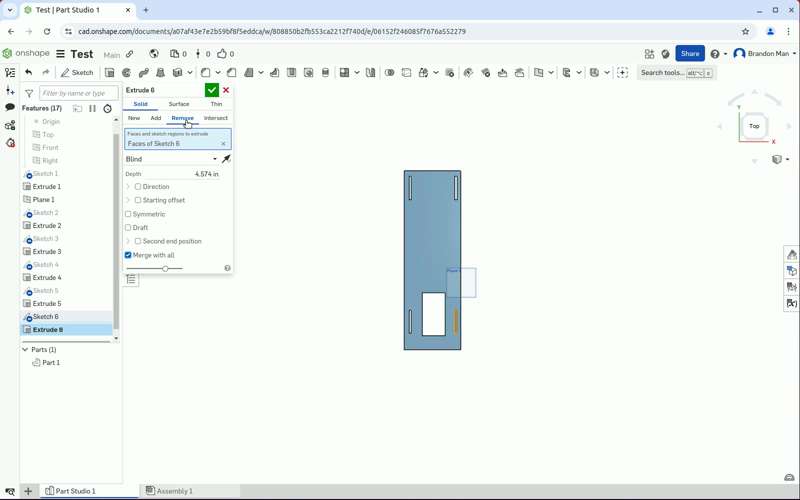
key(enter)
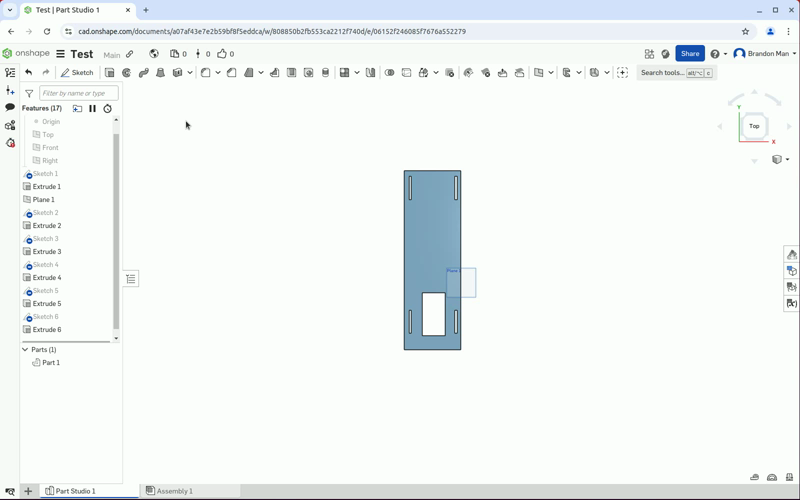
key(shift+h)
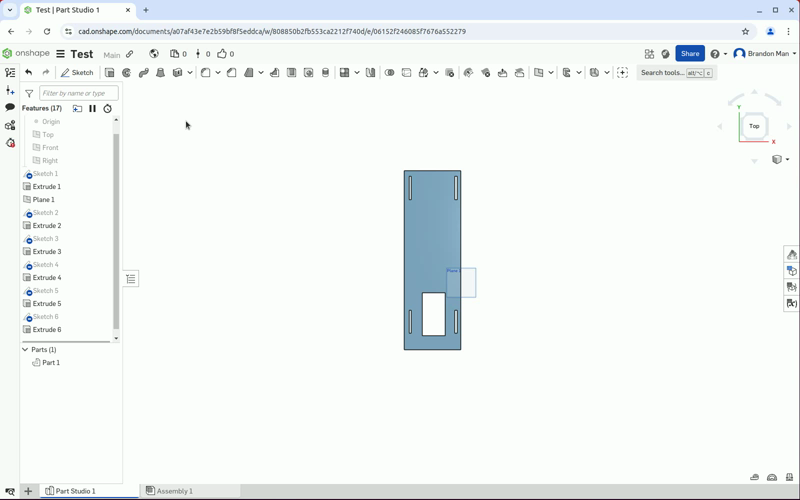
key(shift+h)
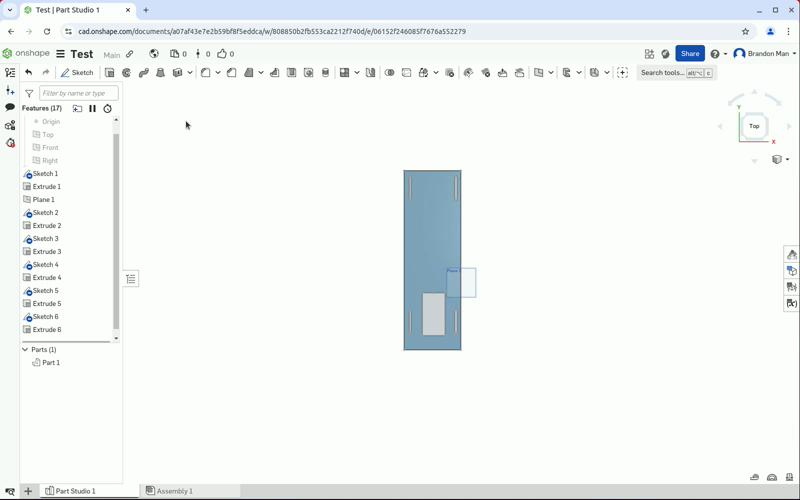
key(shift+7)
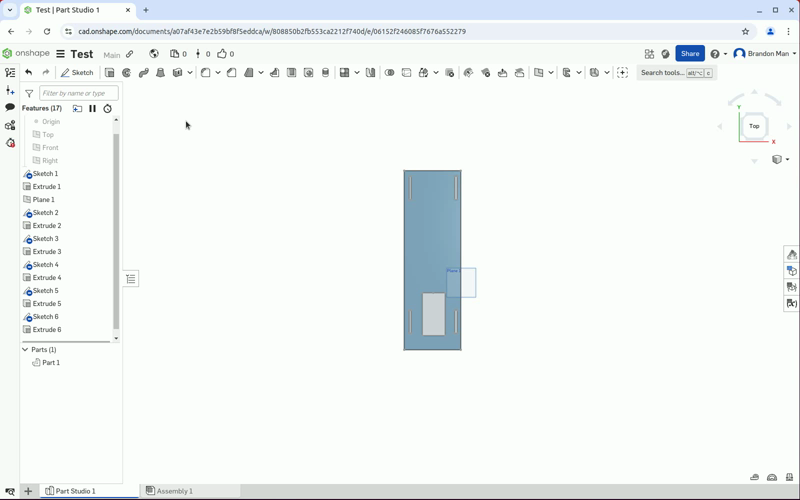
key(up, 3)
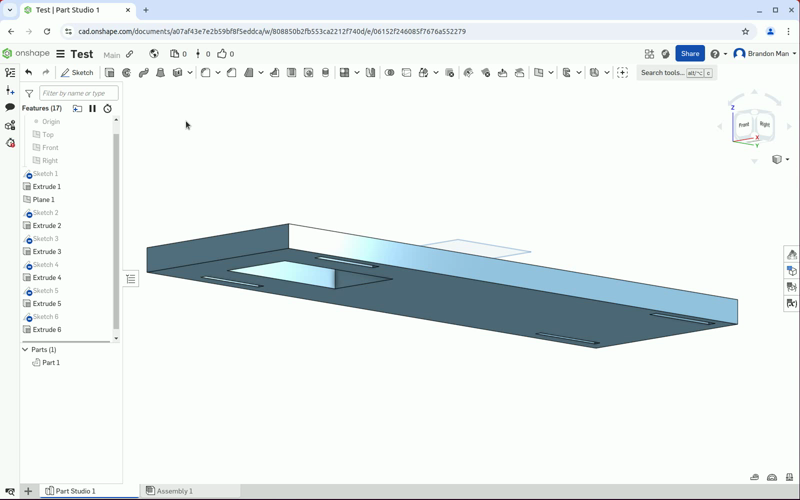
key(left, 3)
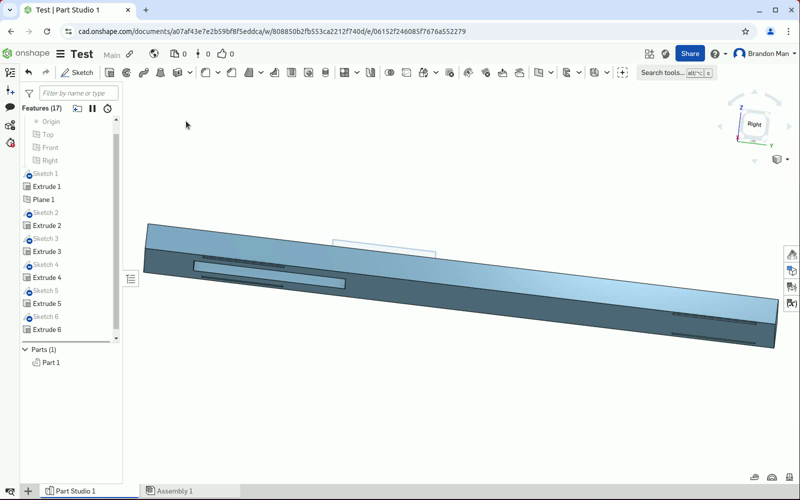
key(right, 3)
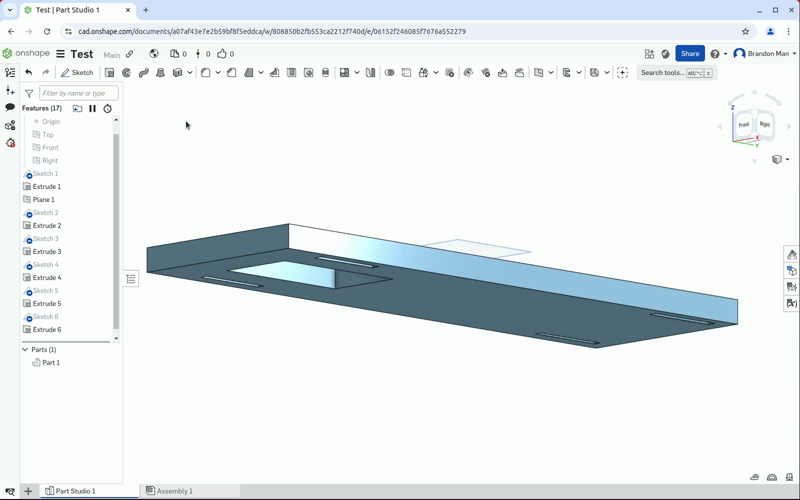
key(down, 3)
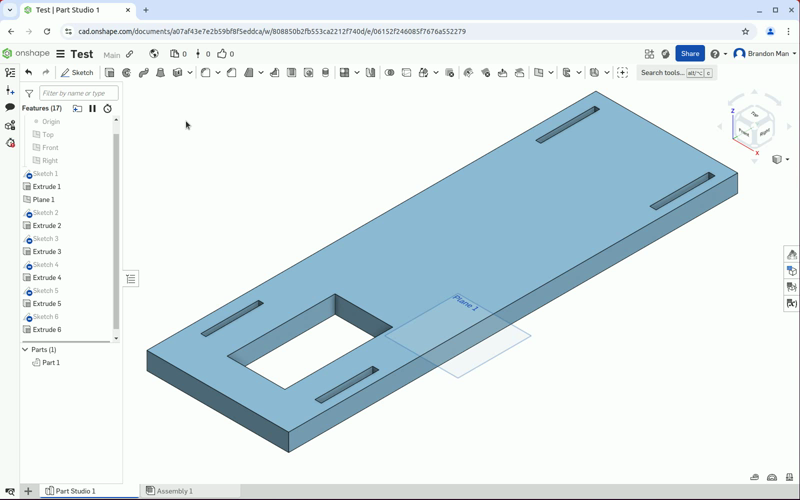
mouse_move(69, 176)
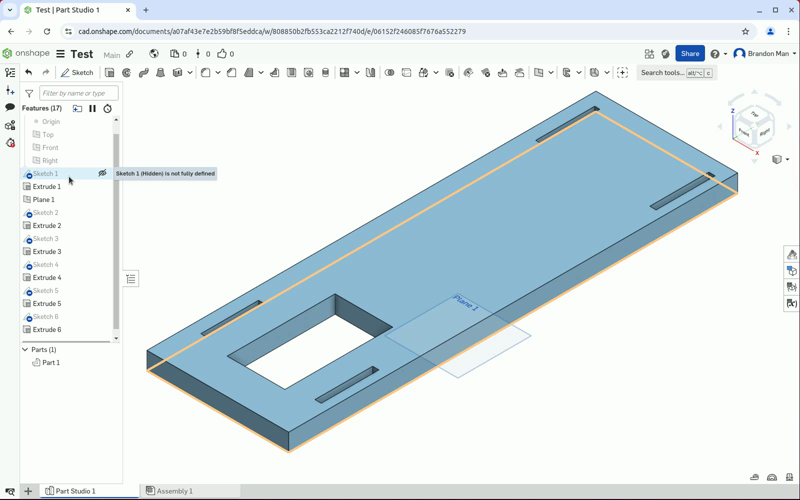
click(69, 176)